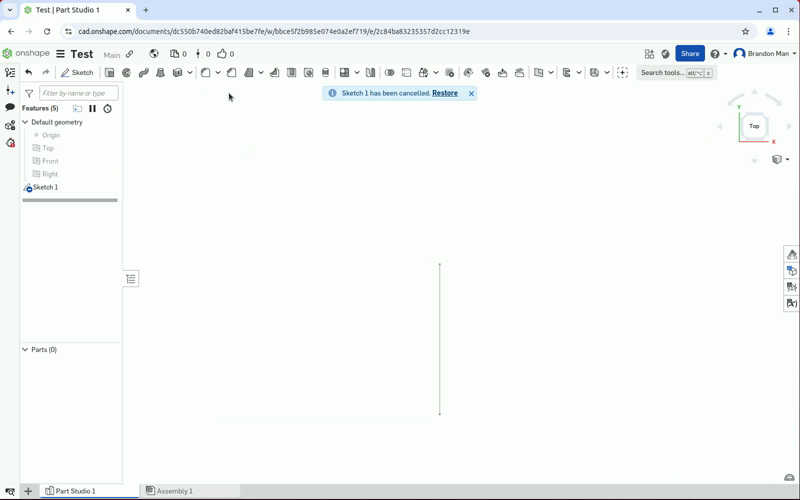
key(shift+h)
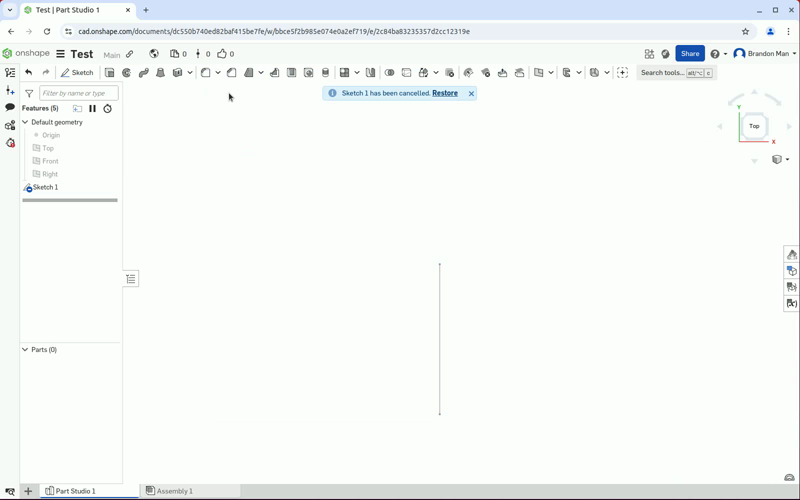
key(shift+s)
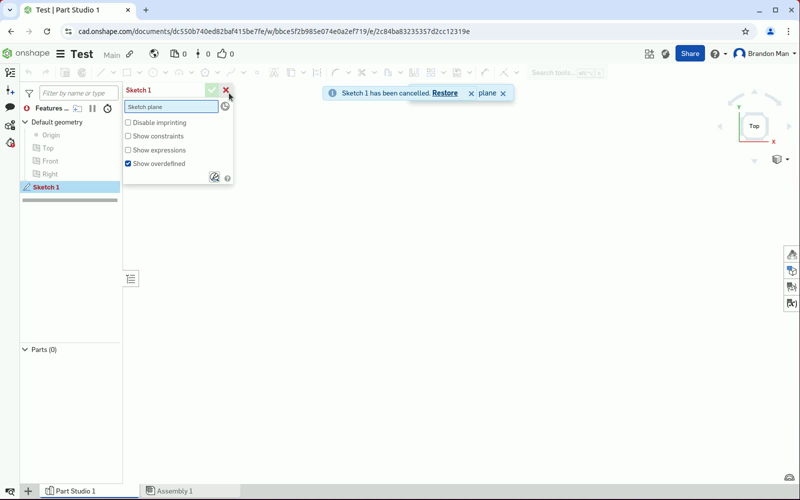
mouse_move(73, 150)
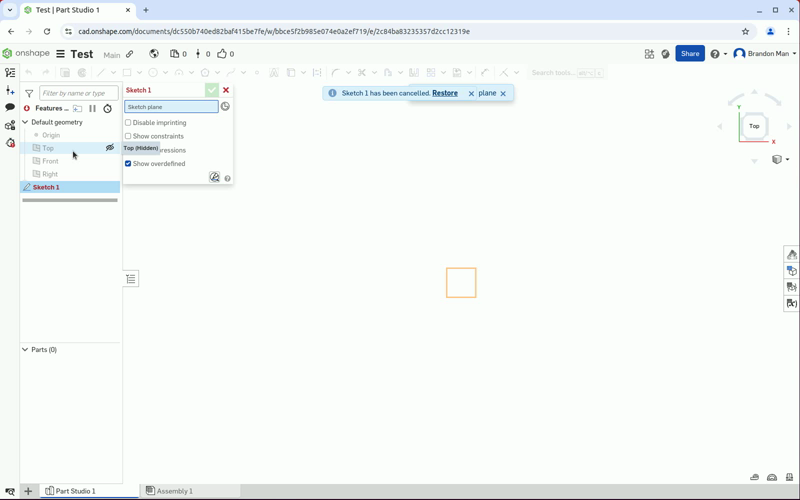
click(73, 150)
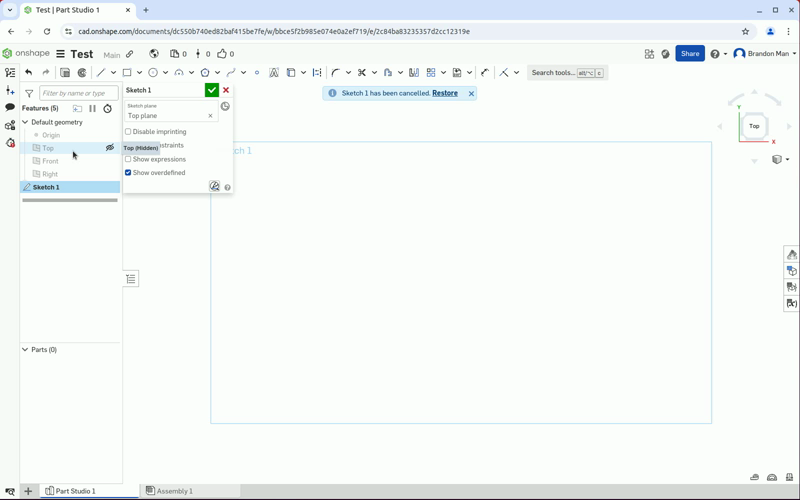
mouse_move(73, 352)
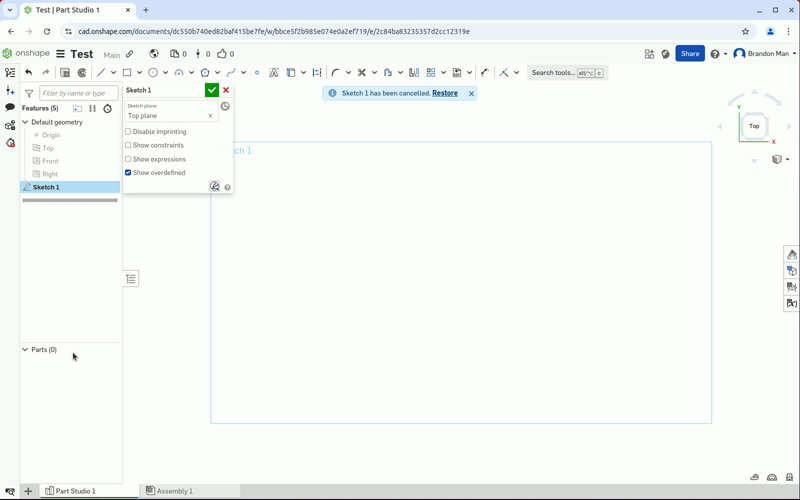
key(y)
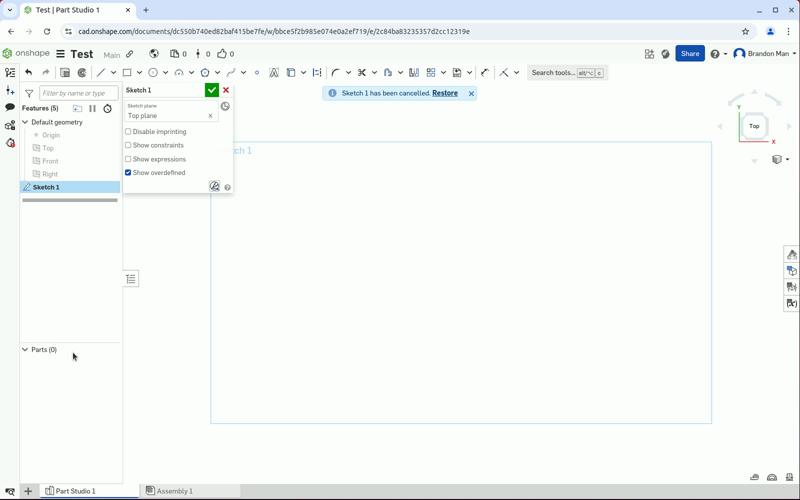
key(l)
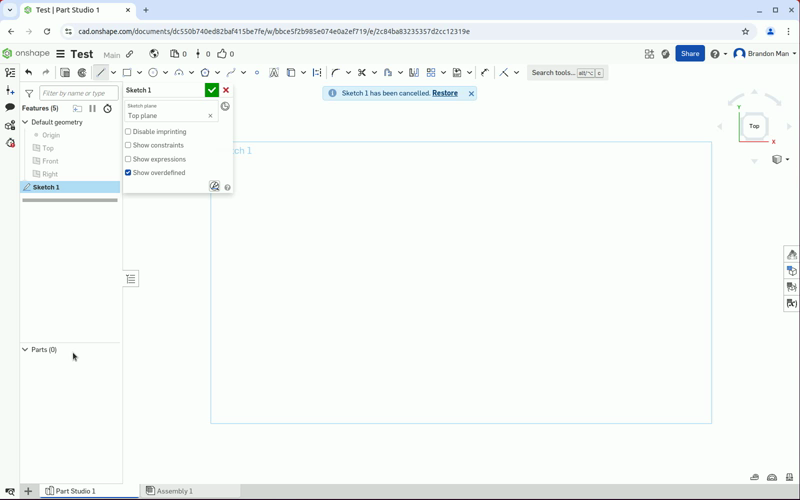
key_down(shift)
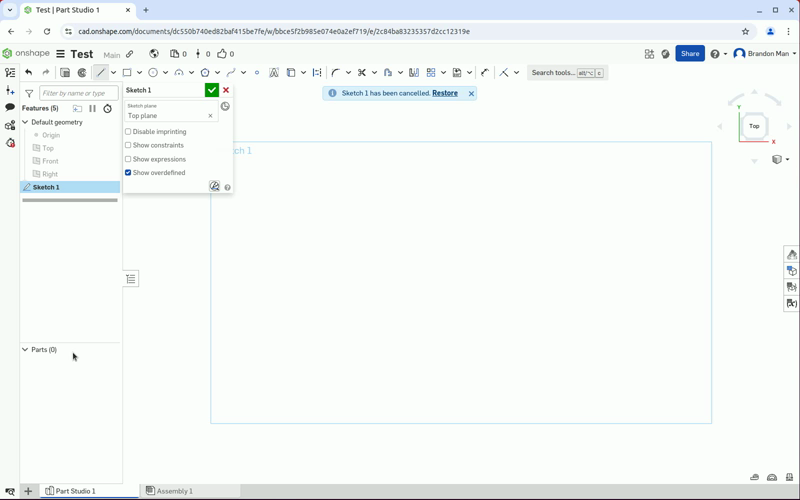
mouse_move(501, 306)
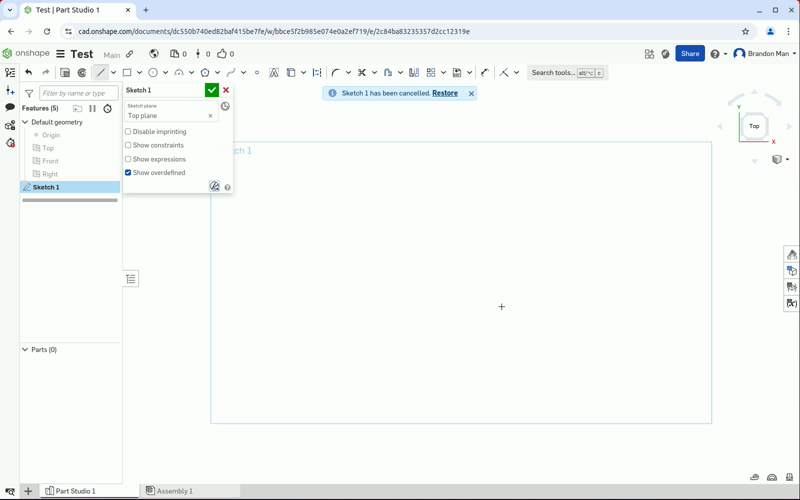
click(501, 306)
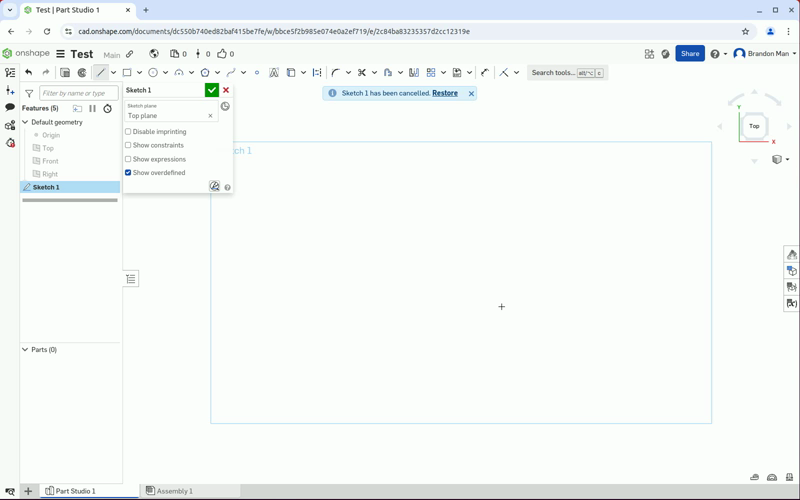
key_up(shift)
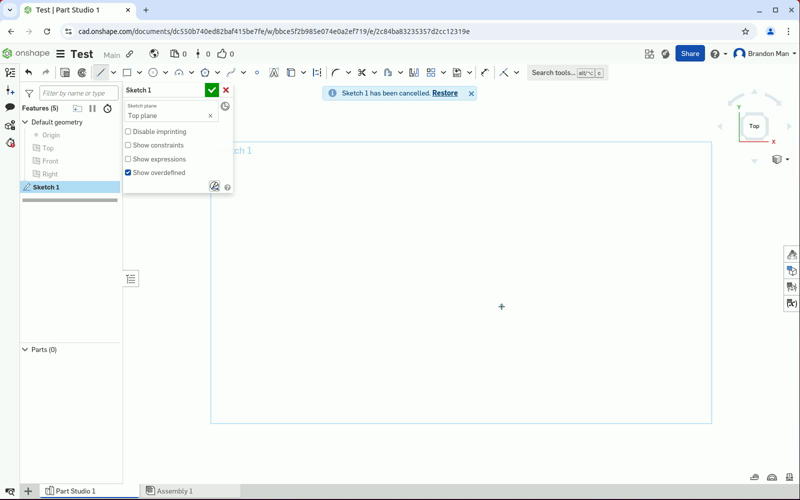
key_down(shift)
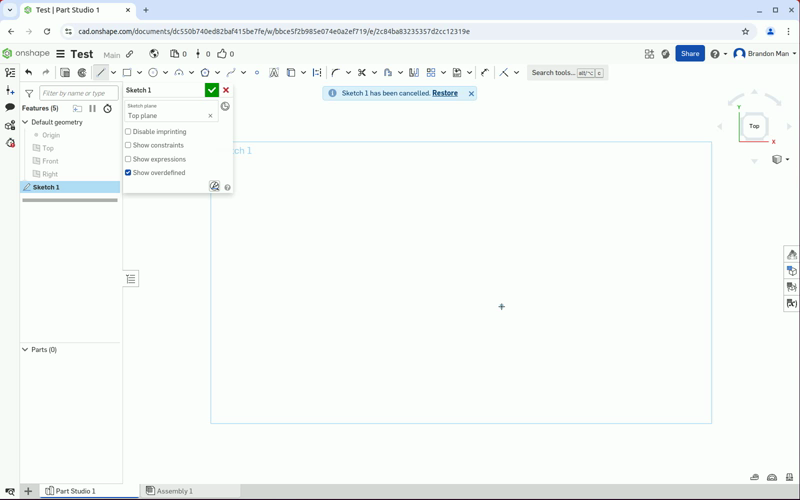
mouse_move(531, 306)
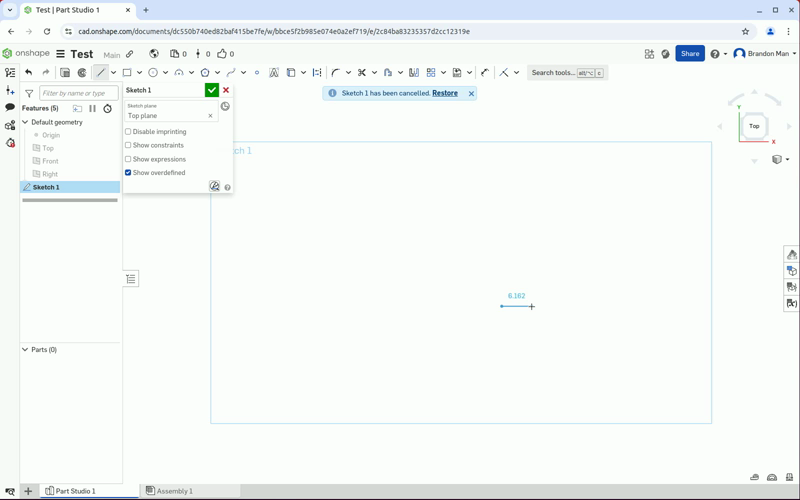
mouse_move(505, 306)
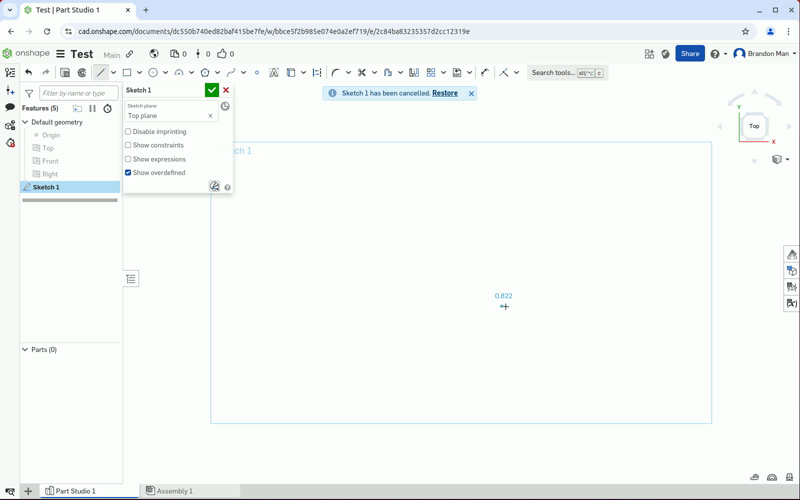
scroll(6)
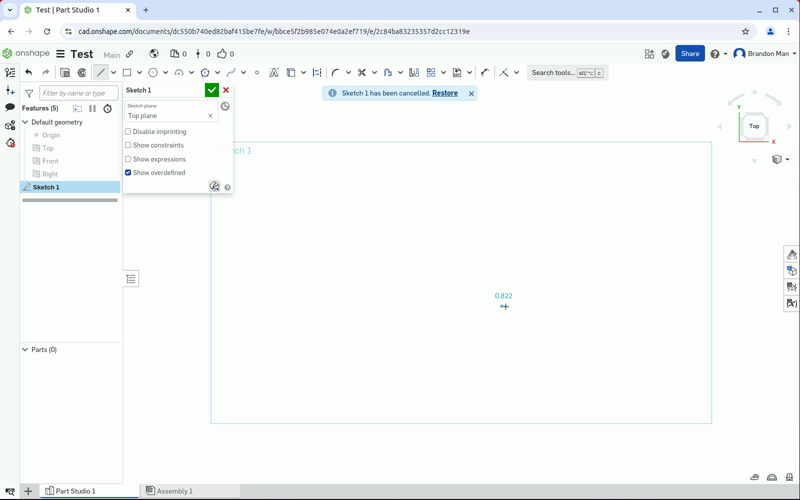
scroll(6)
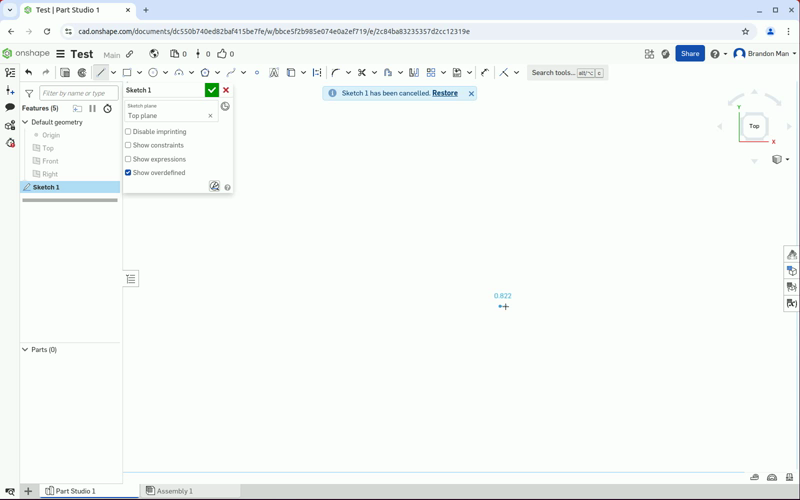
scroll(6)
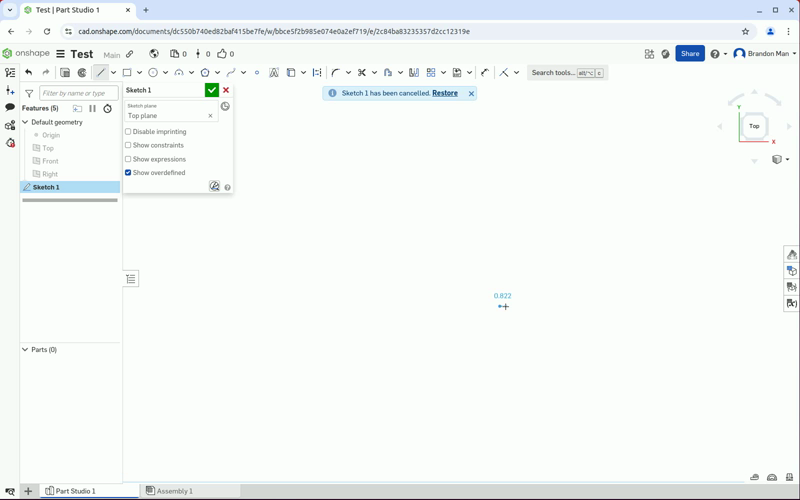
scroll(6)
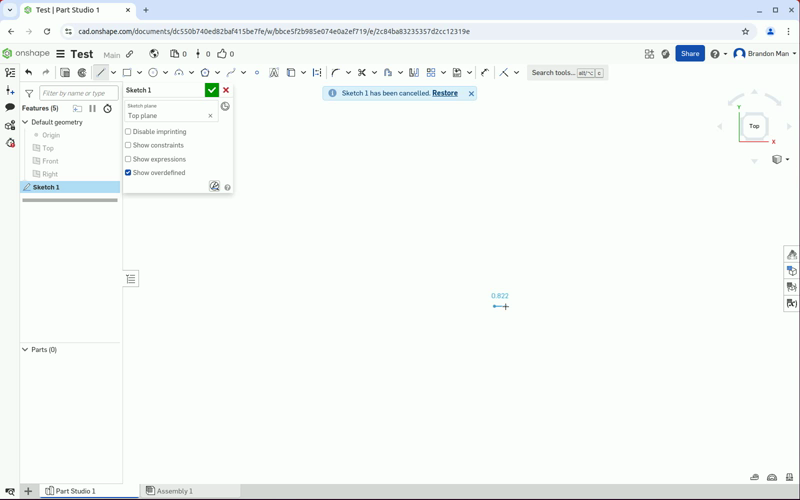
scroll(6)
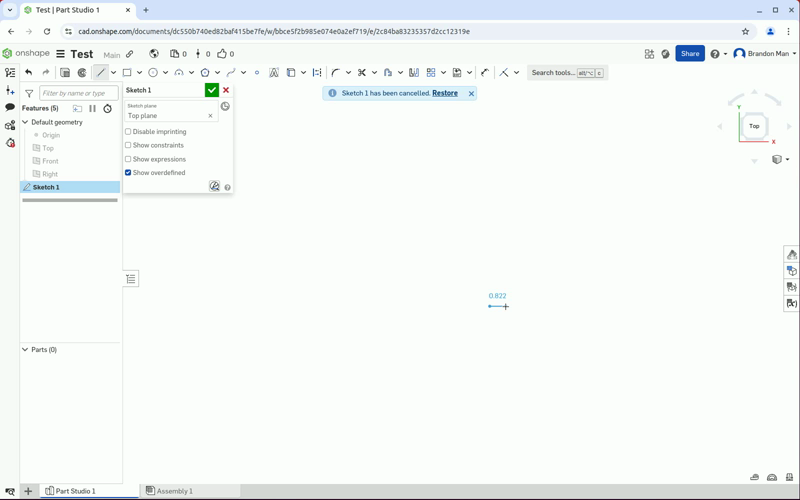
scroll(6)
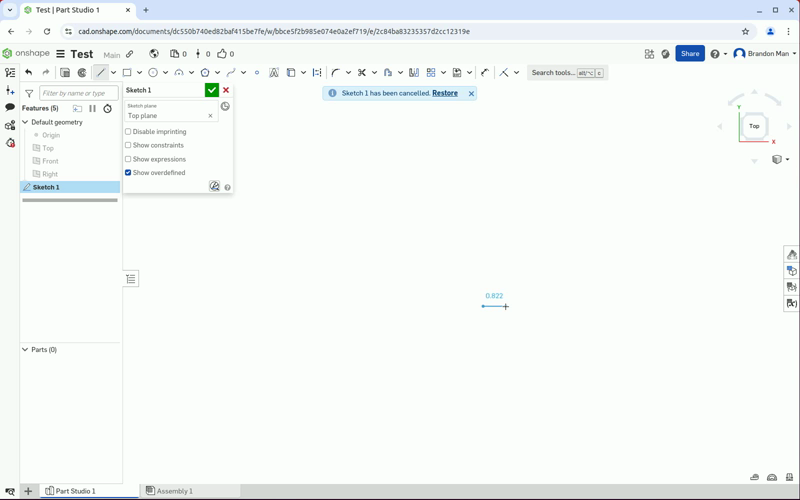
scroll(6)
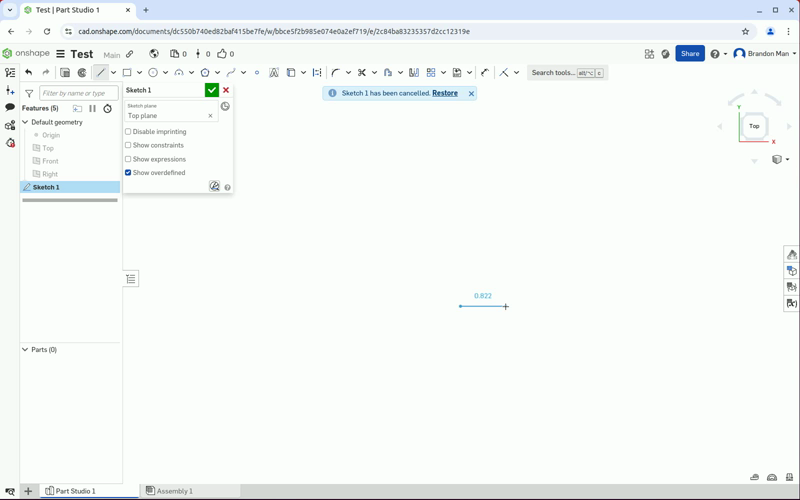
click(505, 306)
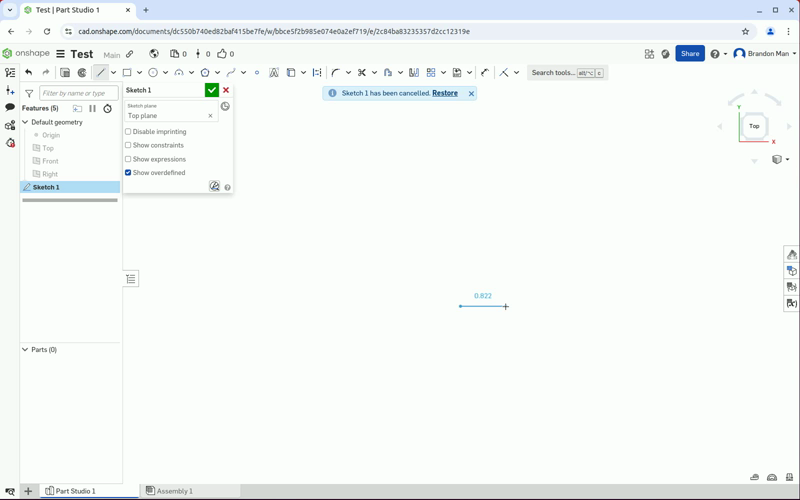
scroll(-6)
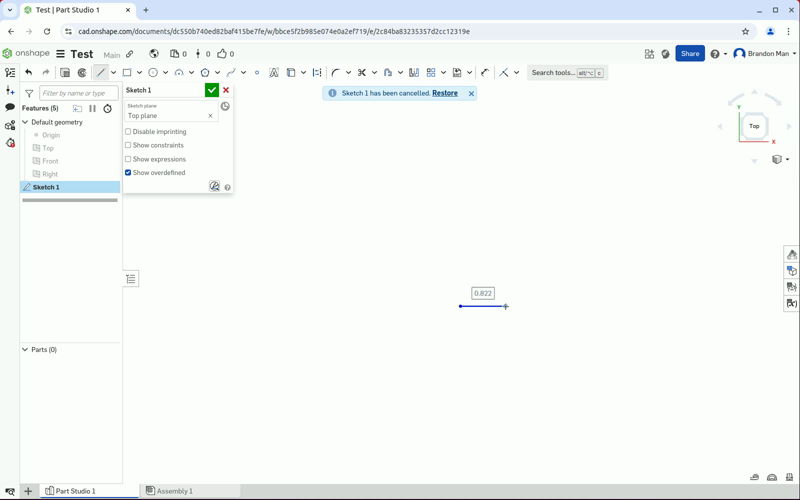
scroll(-6)
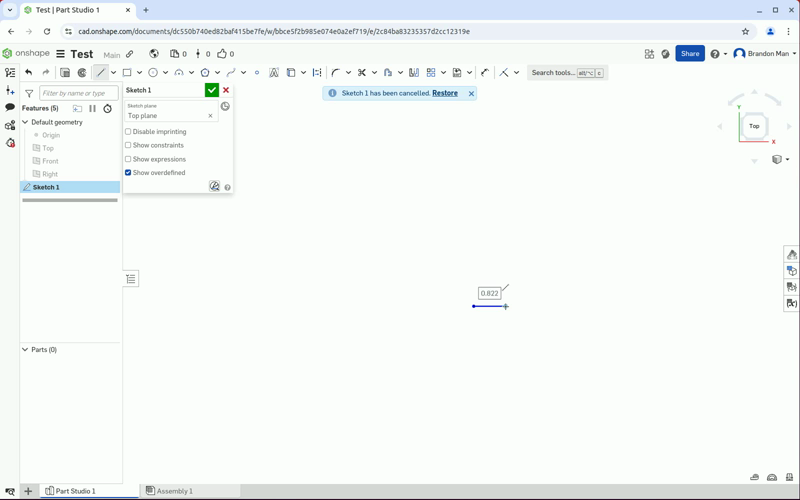
scroll(-6)
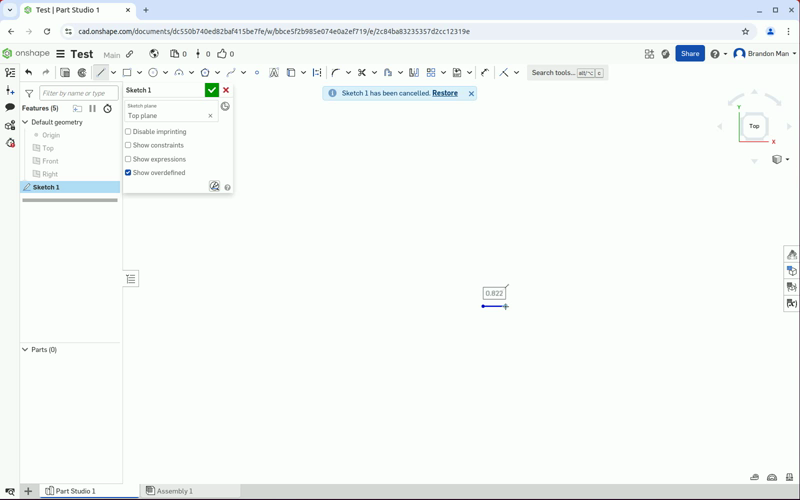
scroll(-6)
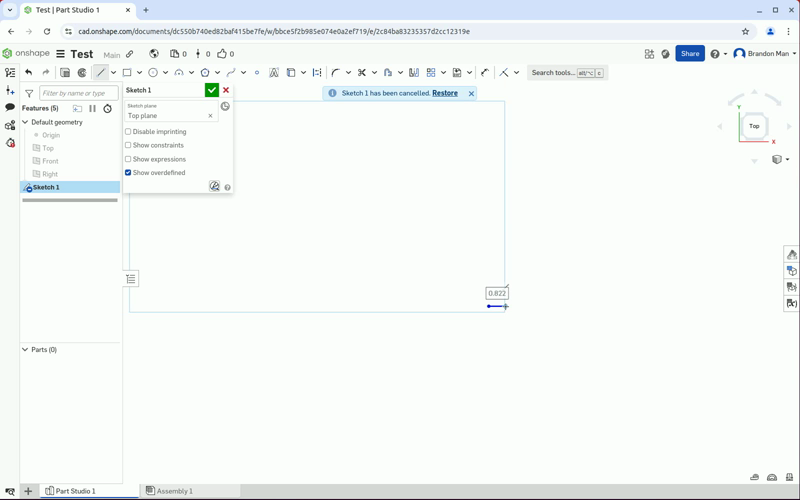
scroll(-6)
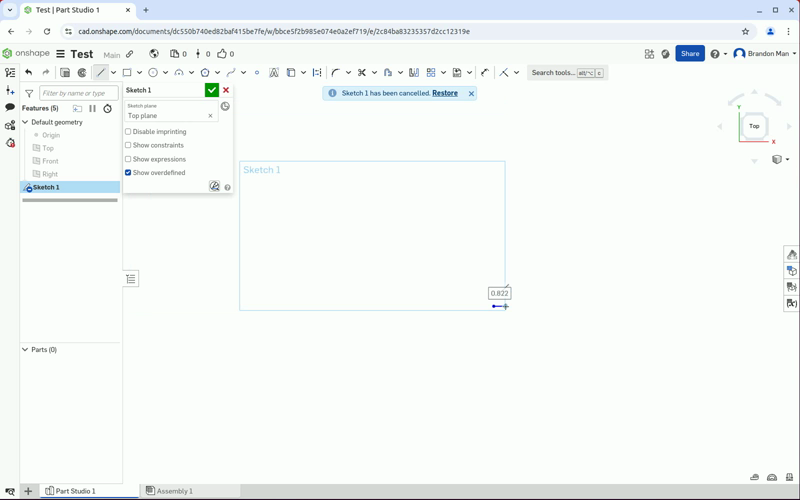
scroll(-6)
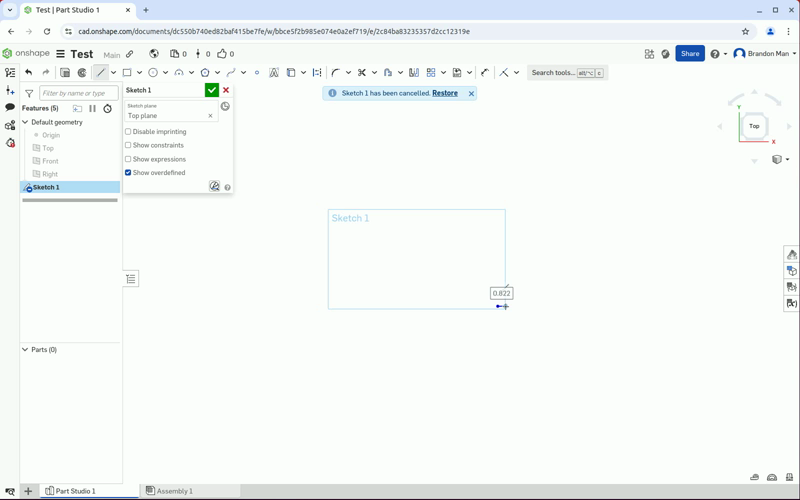
scroll(-6)
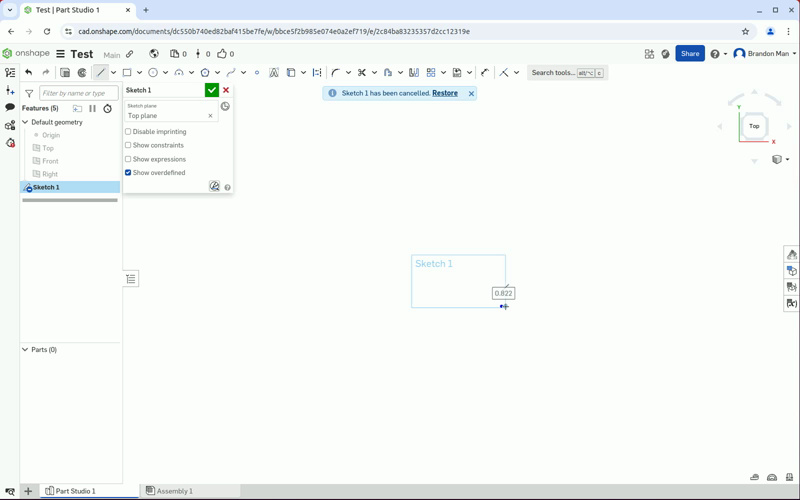
key_up(shift)
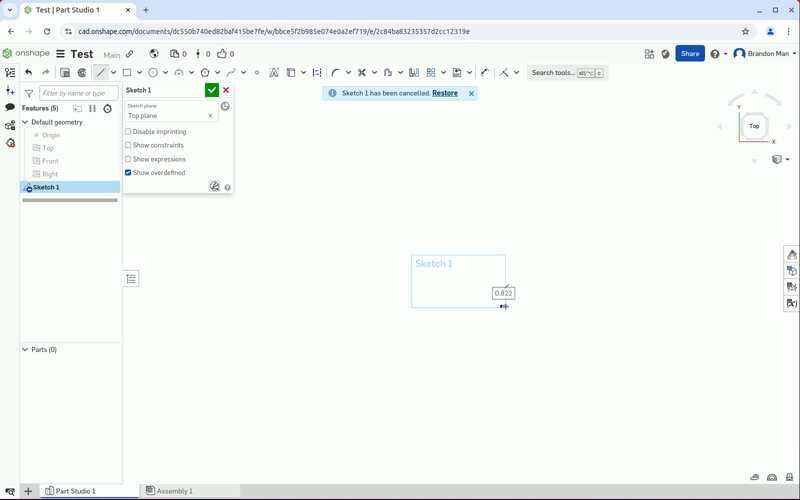
key_down(shift)
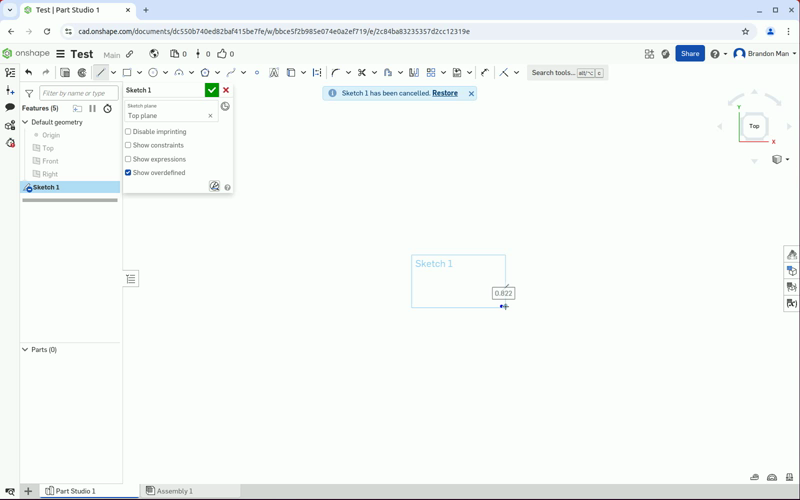
mouse_move(535, 306)
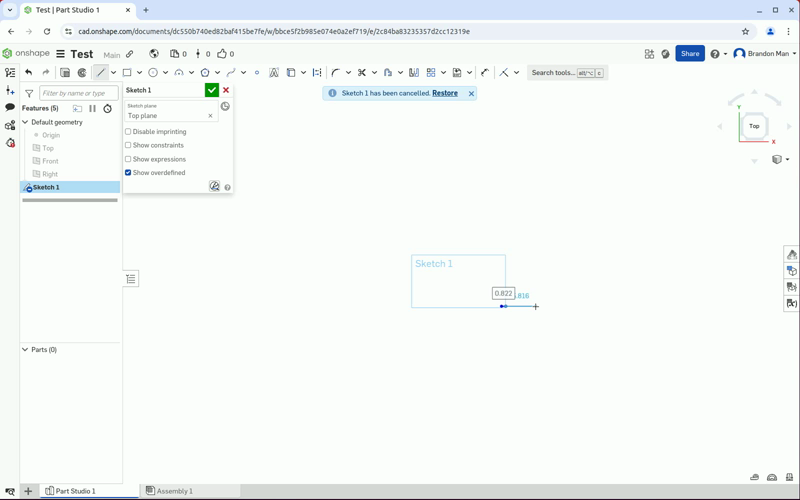
mouse_move(505, 289)
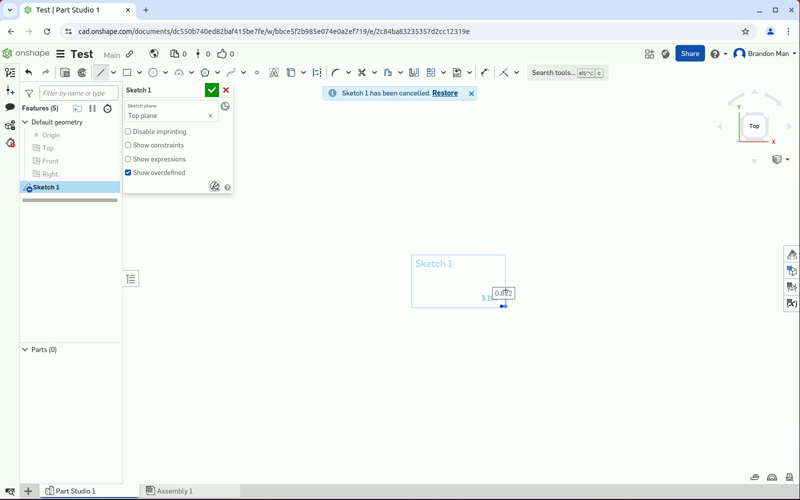
click(505, 289)
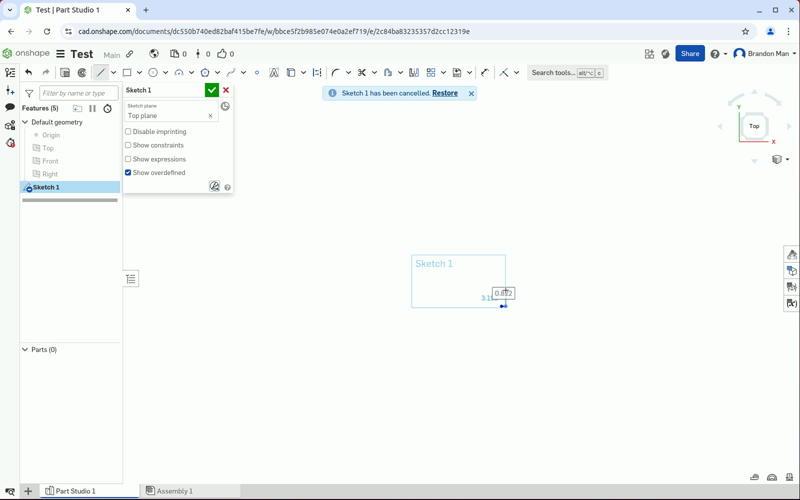
key_up(shift)
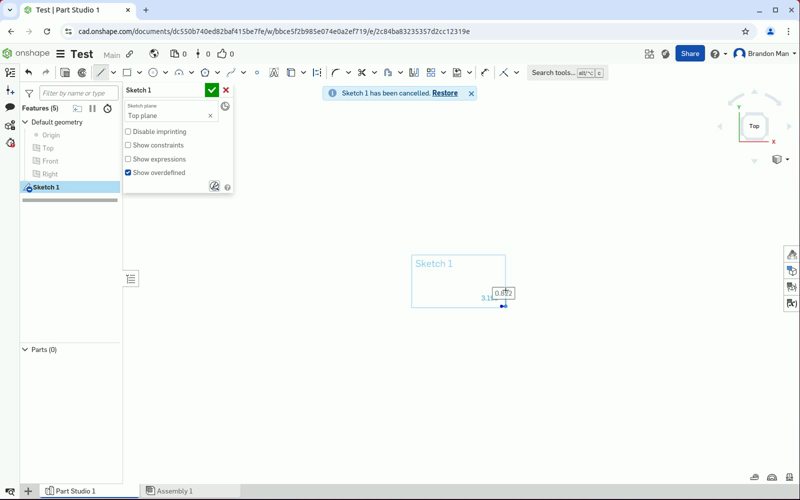
key(esc)
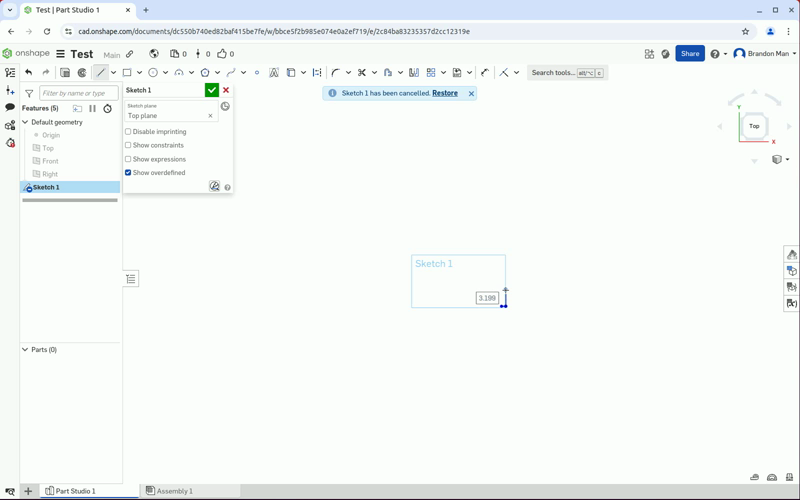
key(a)
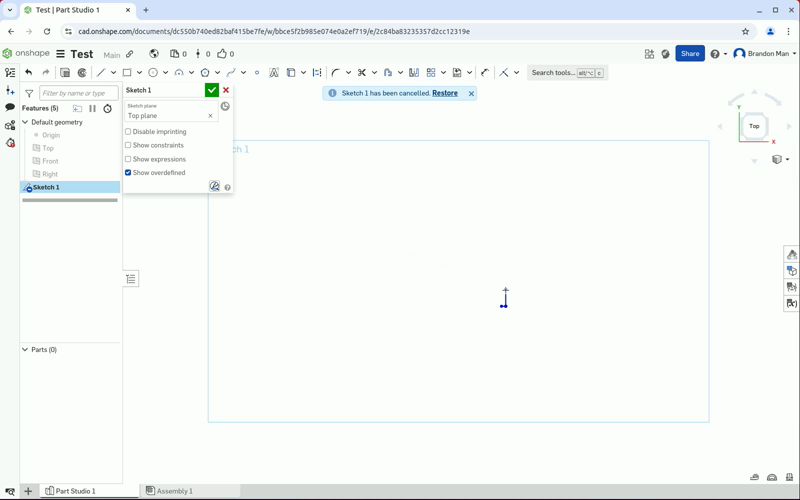
mouse_move(505, 289)
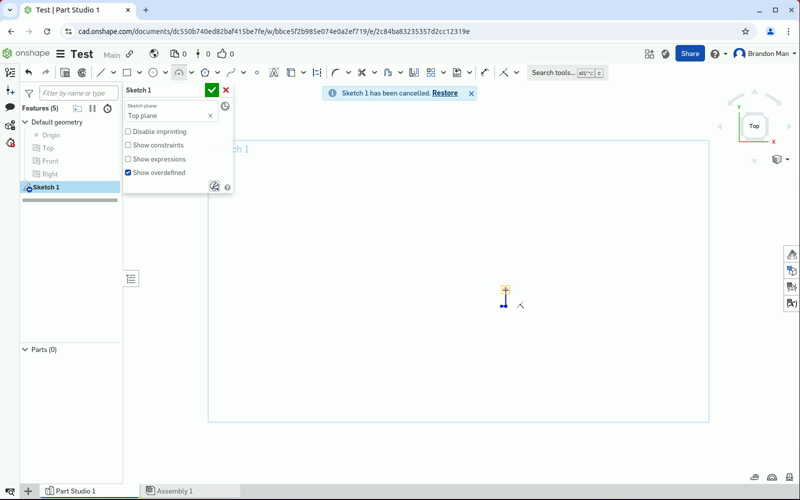
click(505, 289)
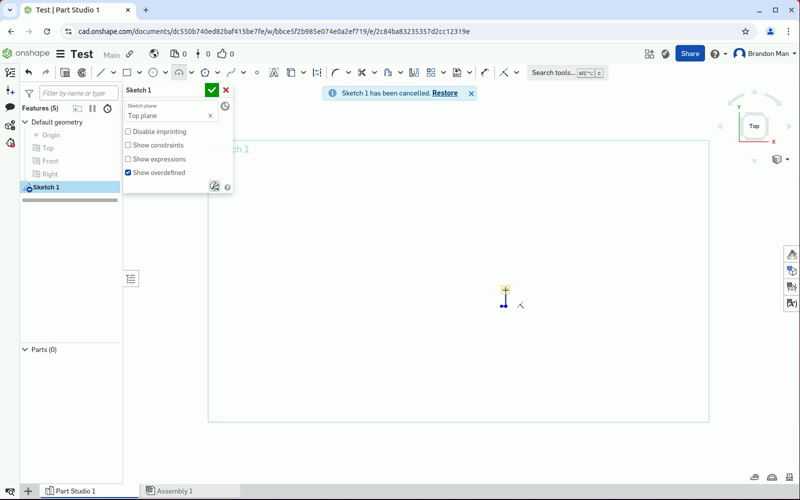
key_down(shift)
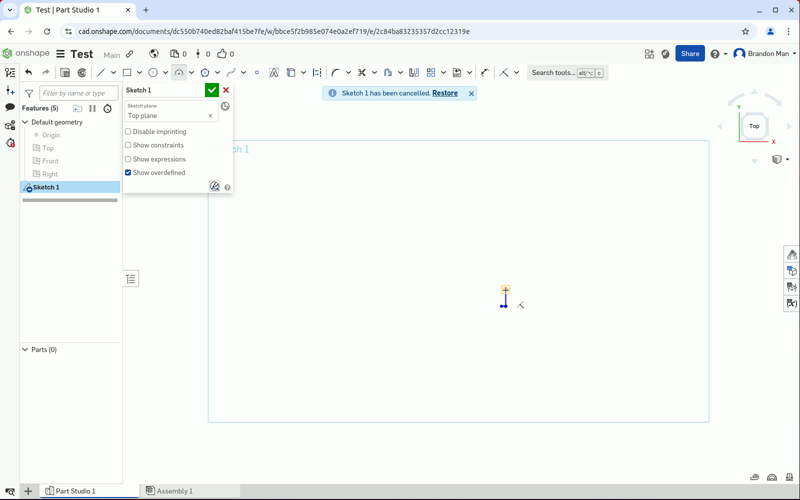
mouse_move(505, 224)
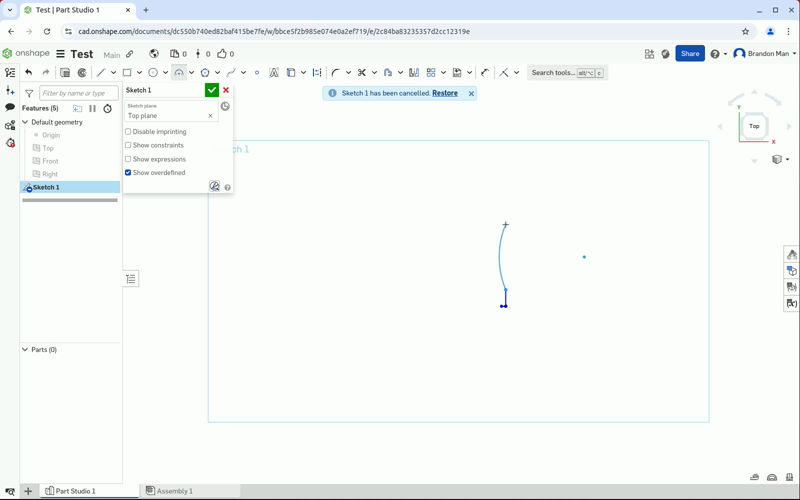
click(505, 224)
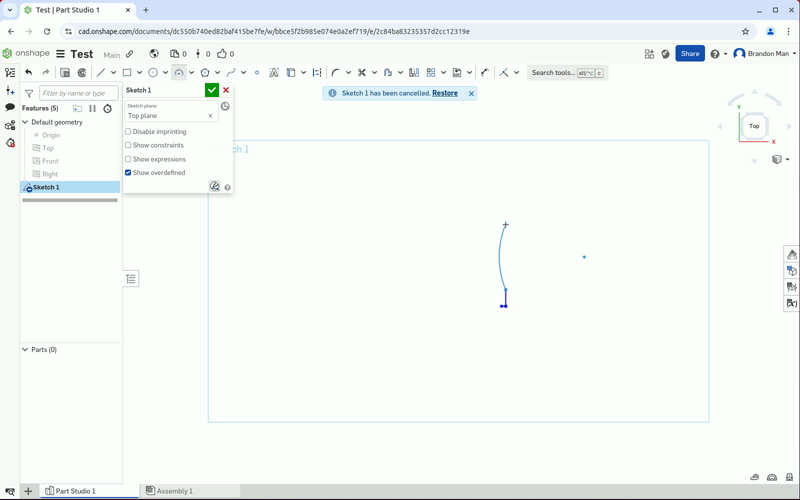
mouse_move(485, 257)
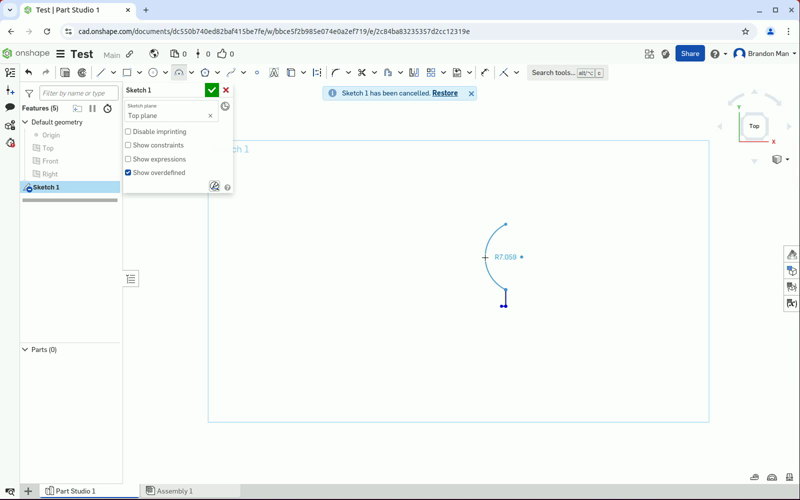
click(485, 257)
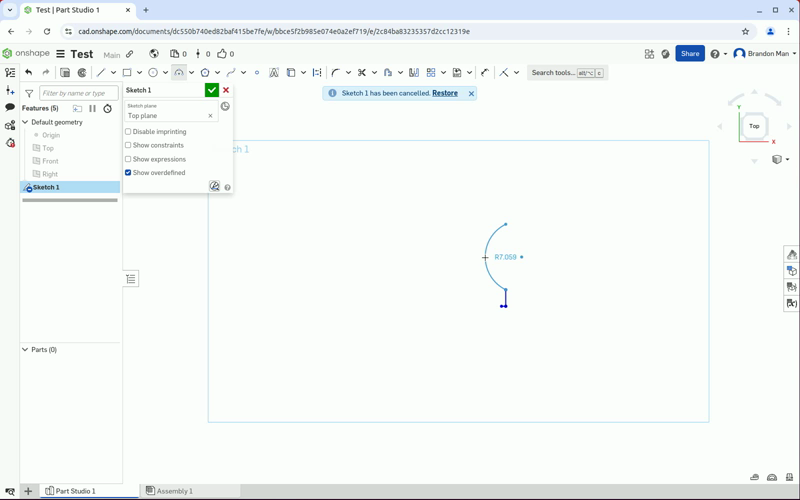
key_up(shift)
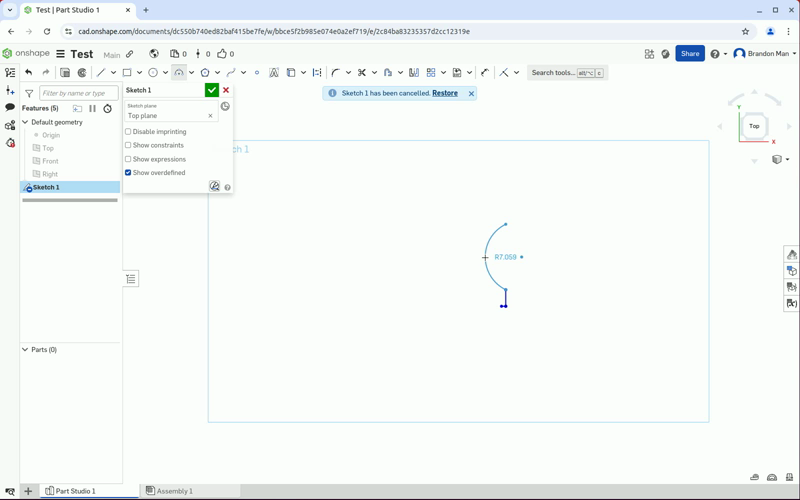
key(esc)
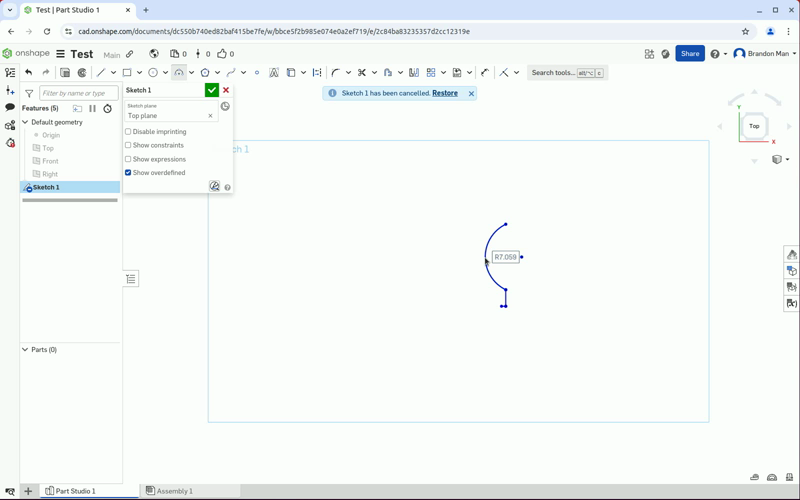
key(l)
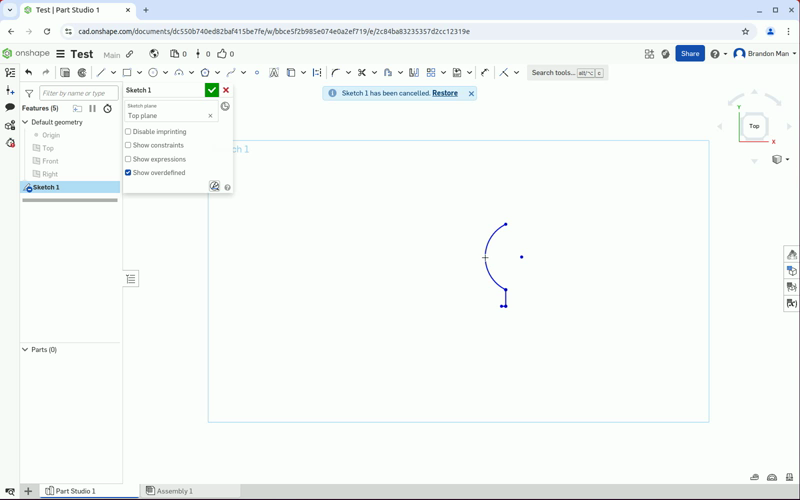
mouse_move(505, 224)
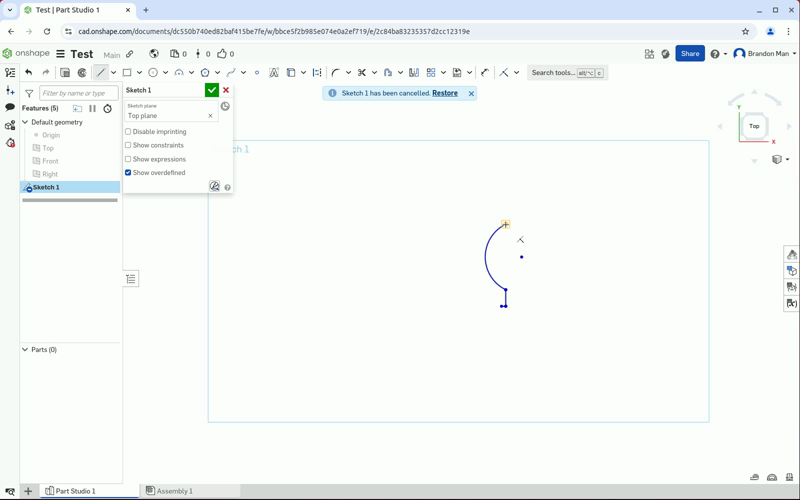
click(505, 224)
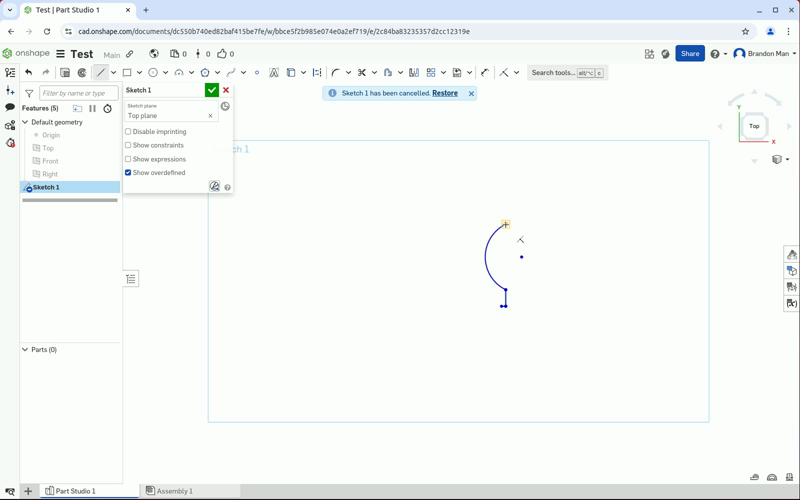
key_down(shift)
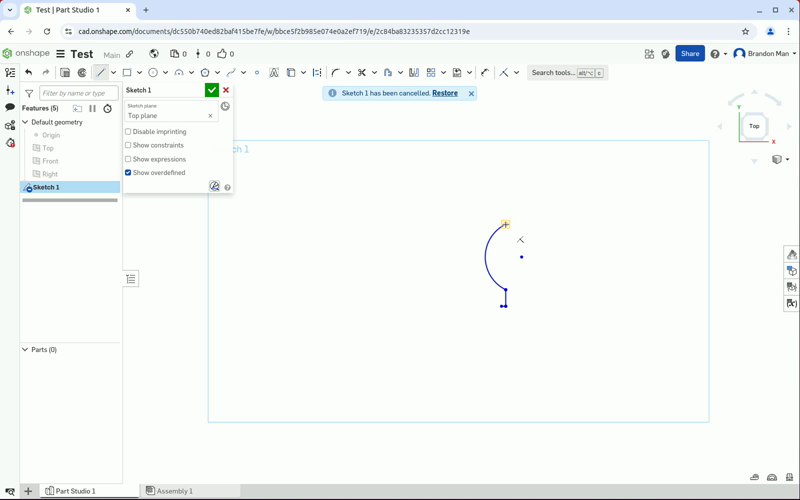
mouse_move(535, 224)
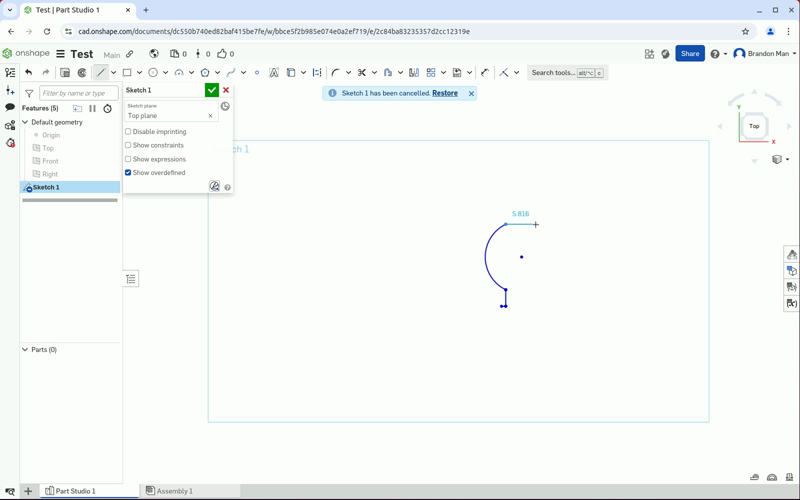
mouse_move(505, 206)
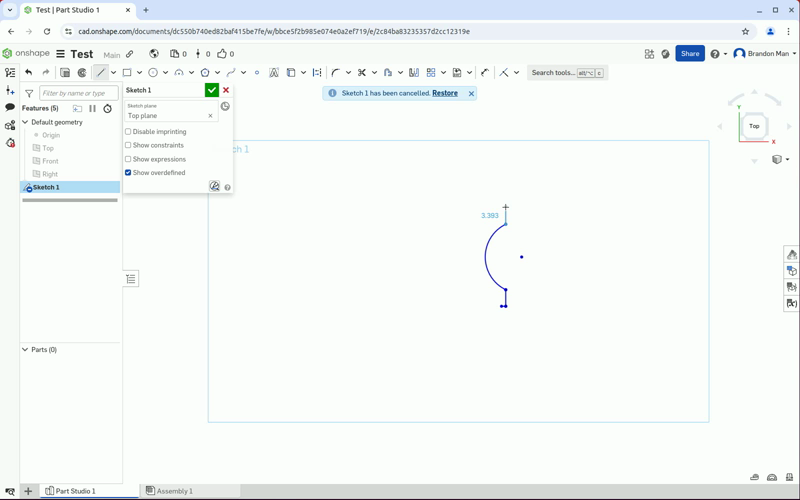
click(505, 206)
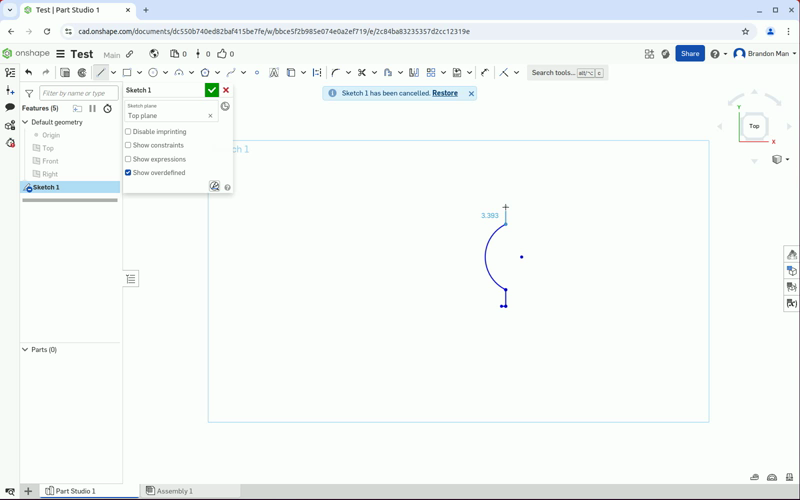
key_up(shift)
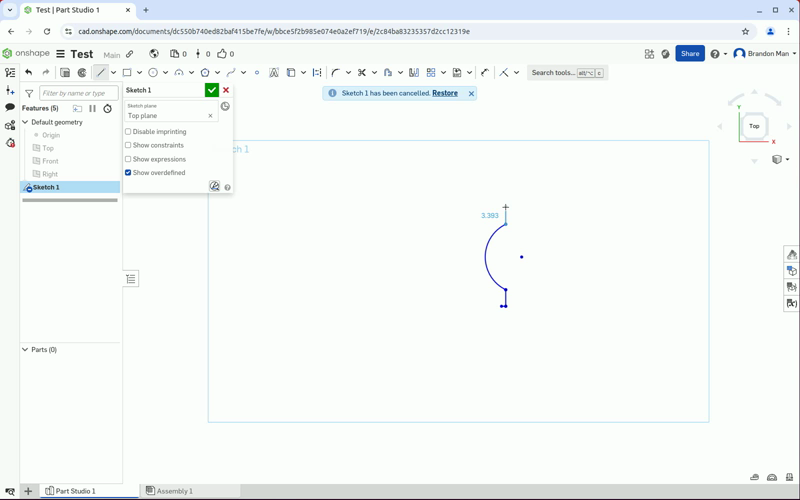
key(esc)
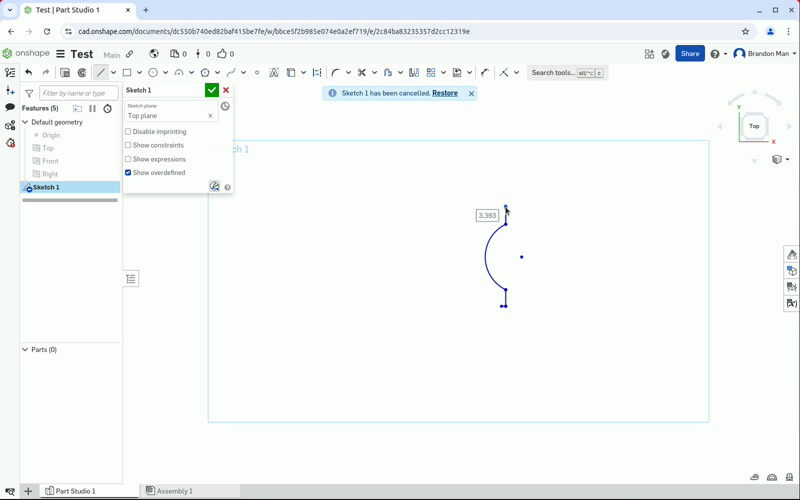
key(a)
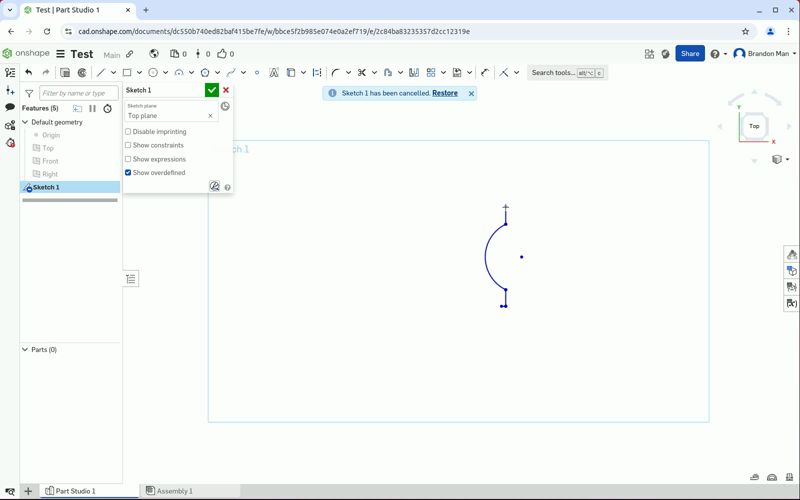
mouse_move(505, 206)
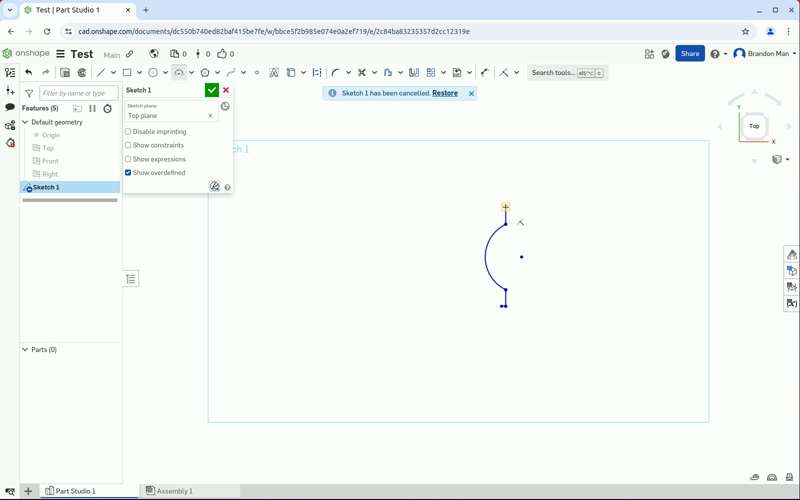
click(505, 206)
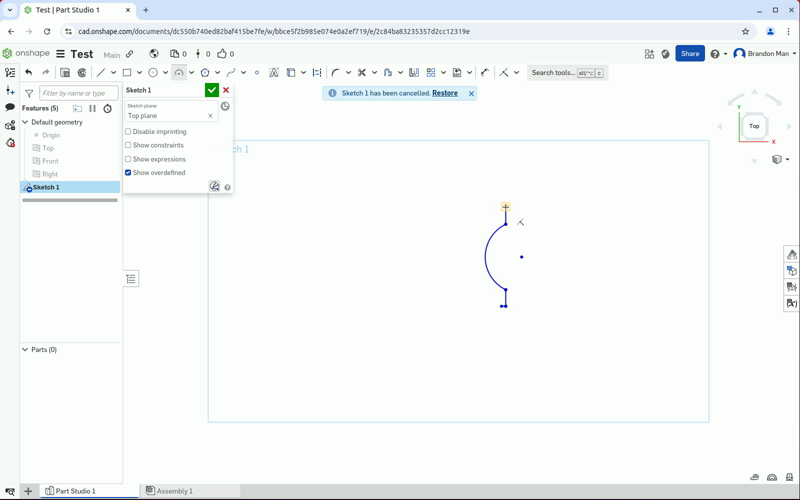
mouse_move(501, 306)
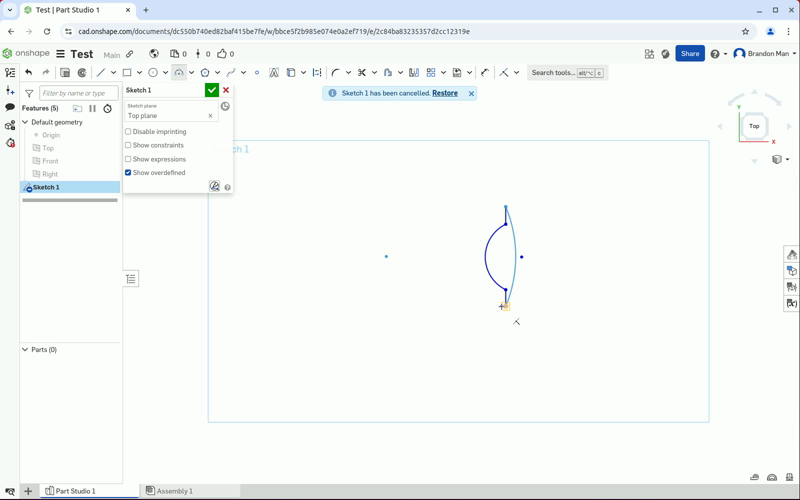
scroll(6)
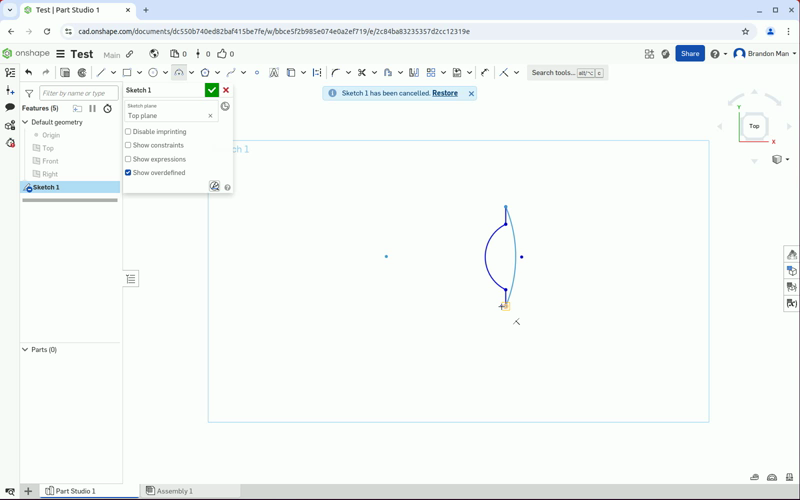
scroll(6)
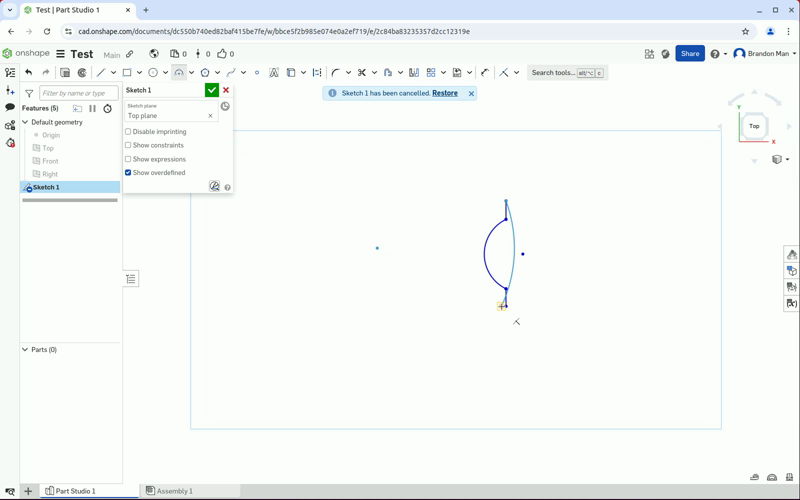
scroll(6)
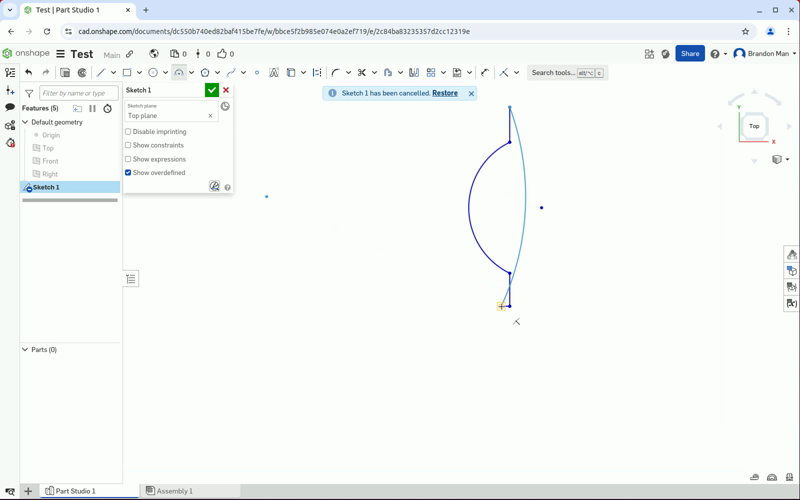
scroll(6)
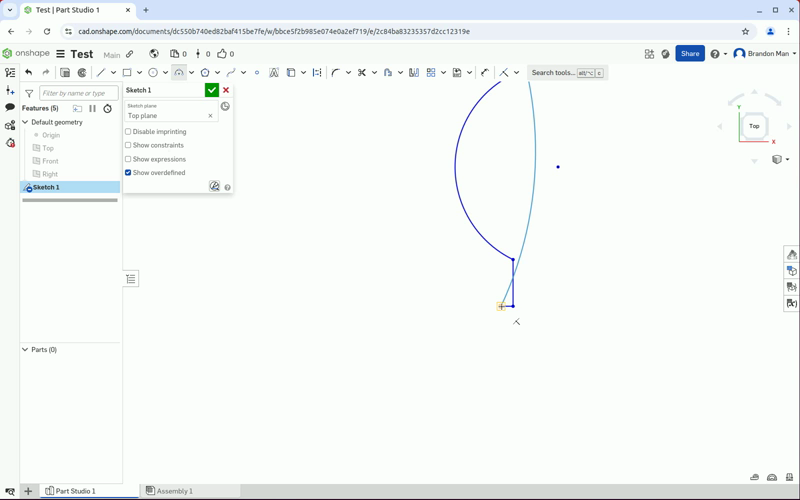
scroll(6)
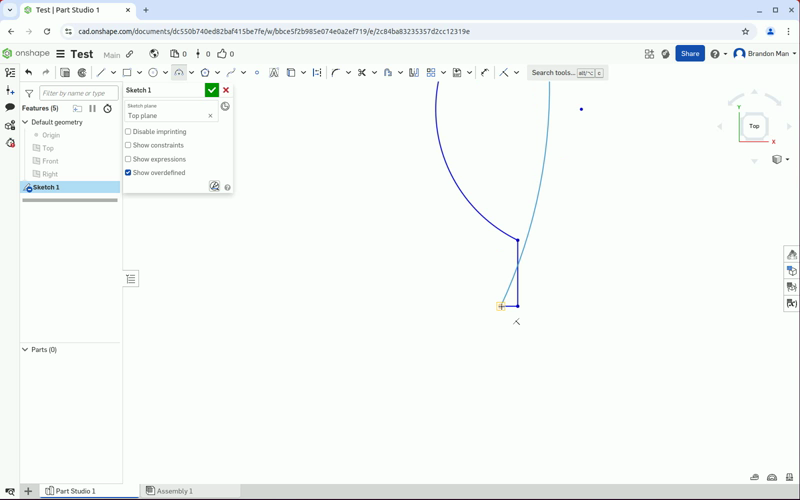
scroll(6)
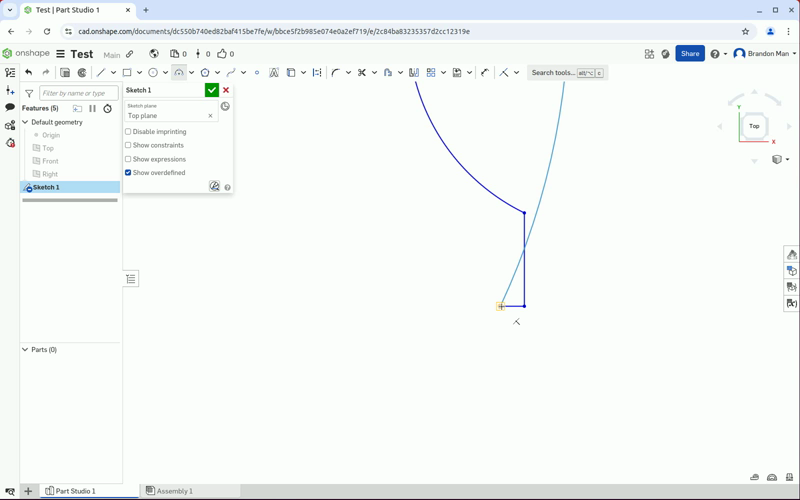
scroll(6)
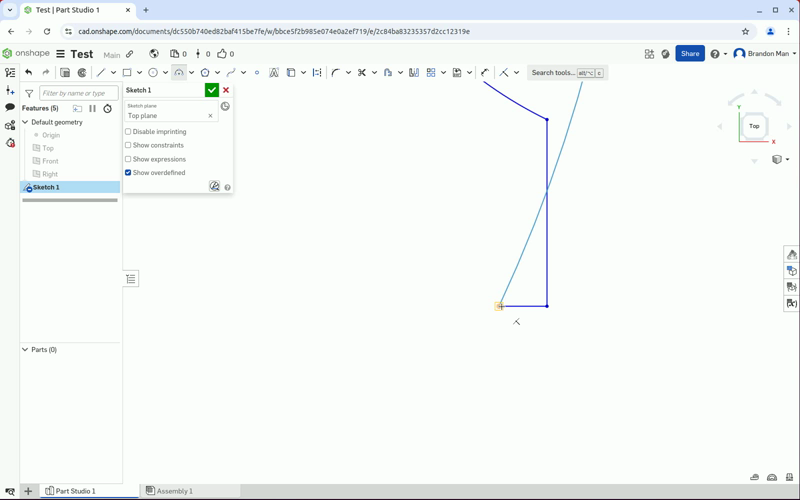
click(501, 306)
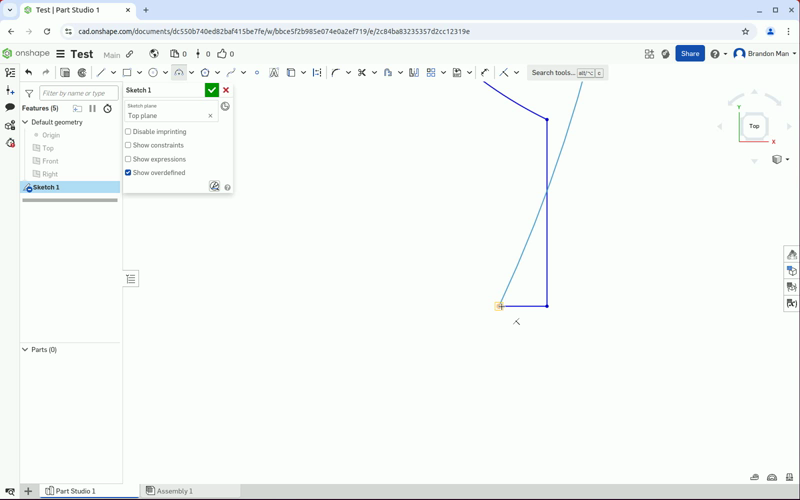
scroll(-6)
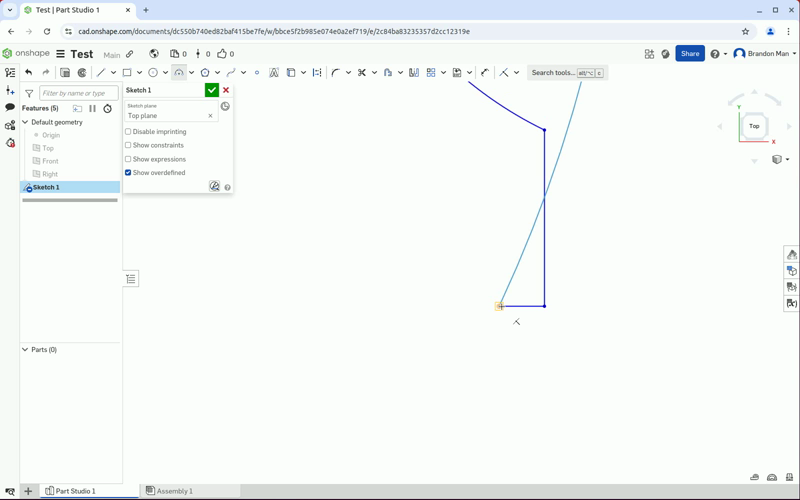
scroll(-6)
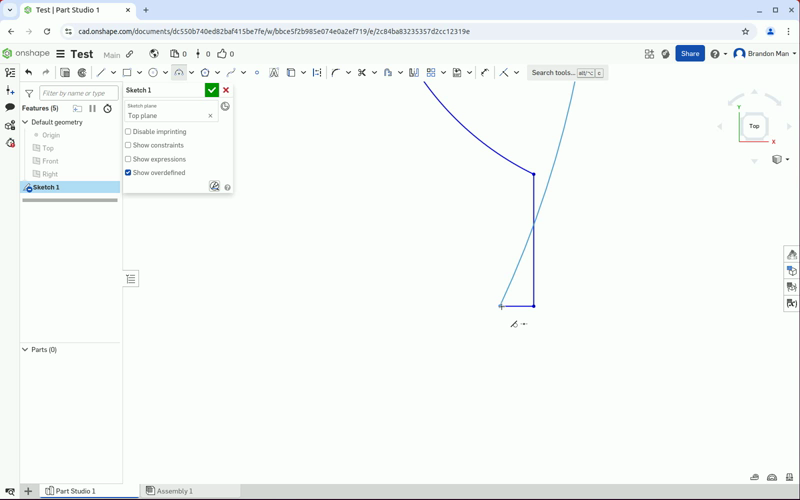
scroll(-6)
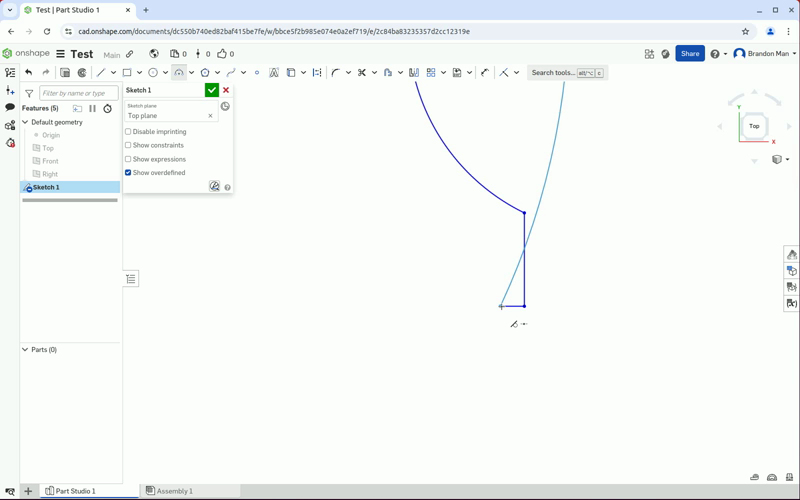
scroll(-6)
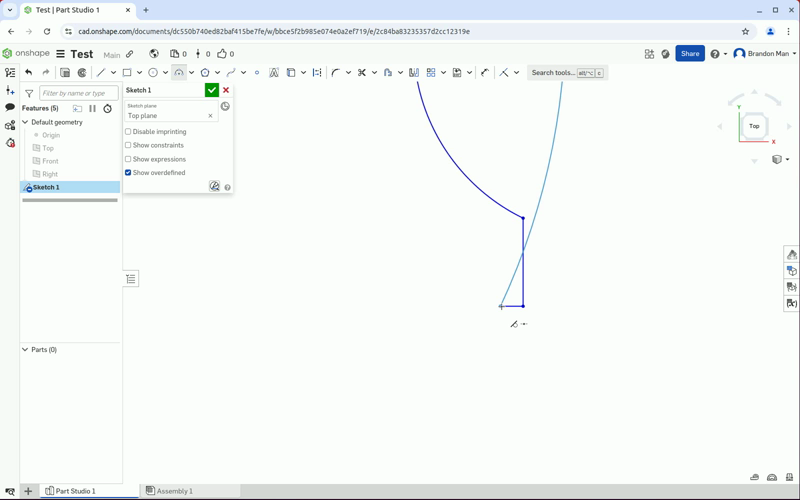
scroll(-6)
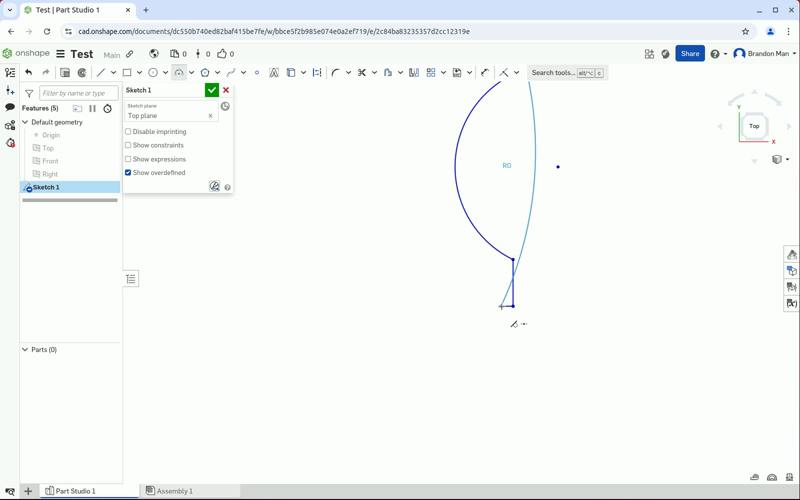
scroll(-6)
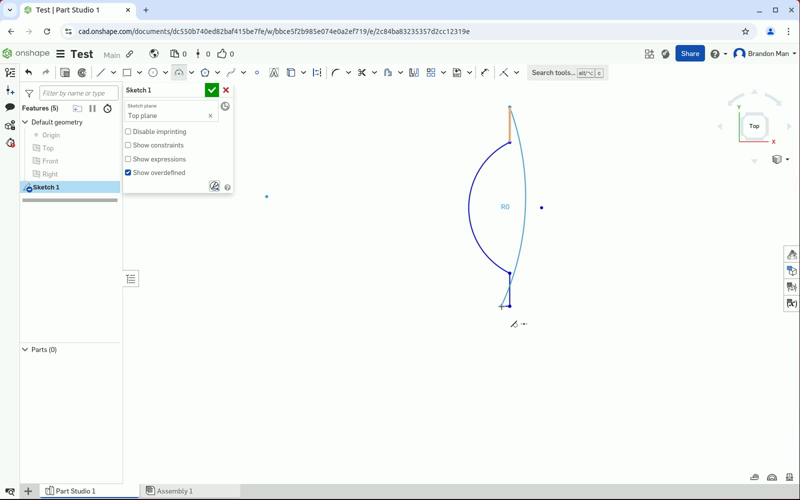
scroll(-6)
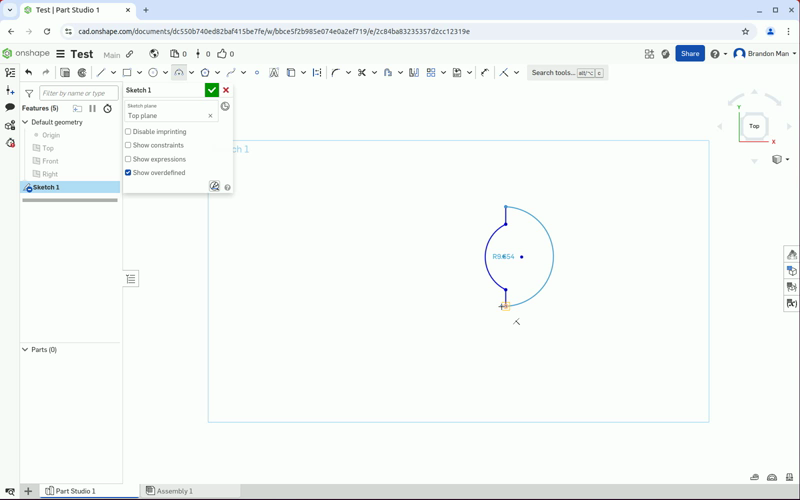
key_down(shift)
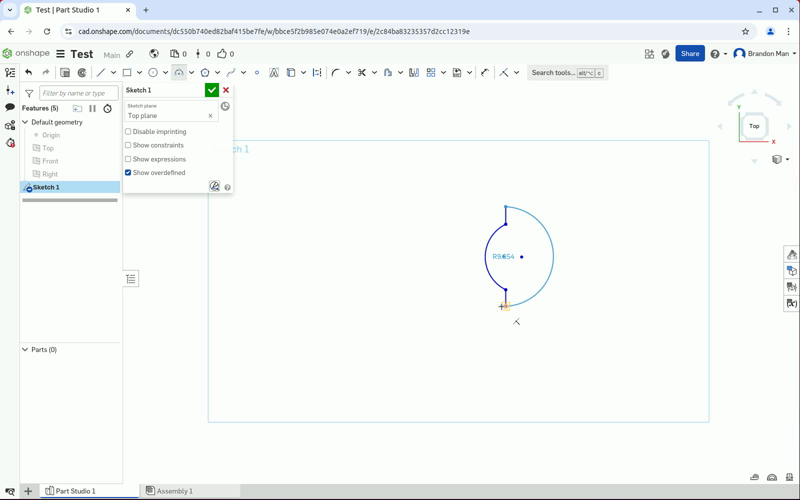
mouse_move(468, 255)
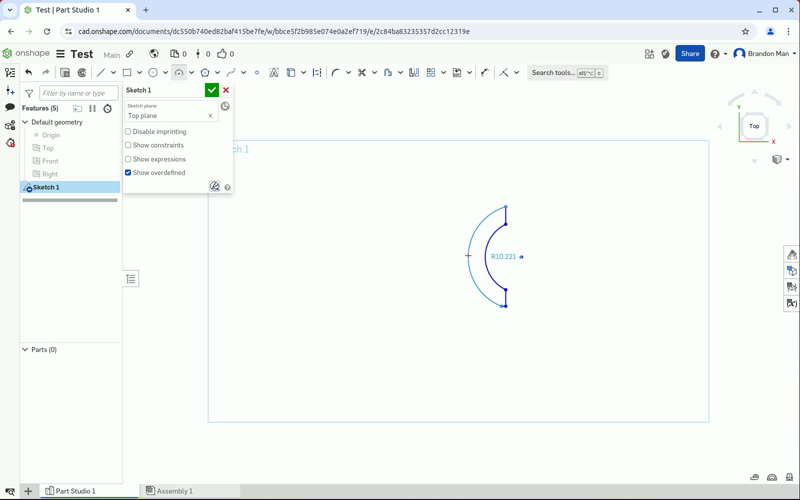
click(468, 255)
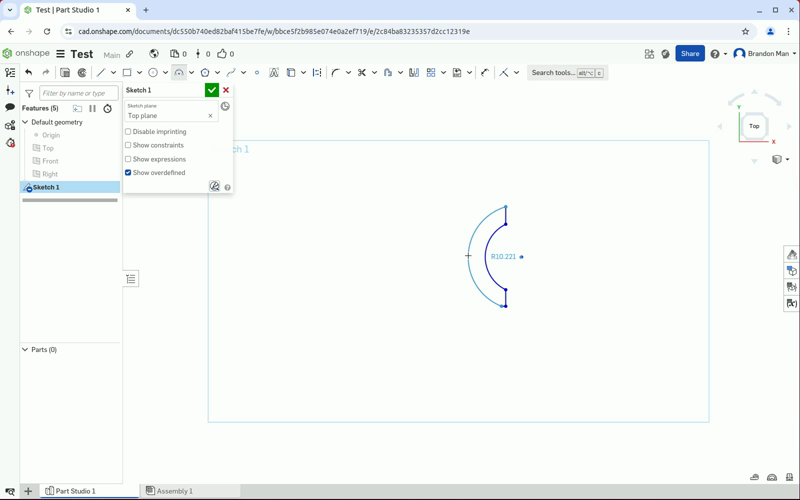
key_up(shift)
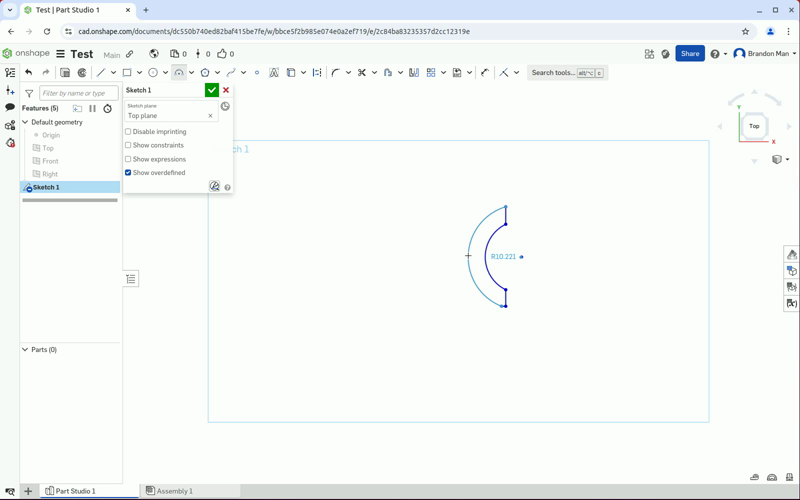
key(esc)
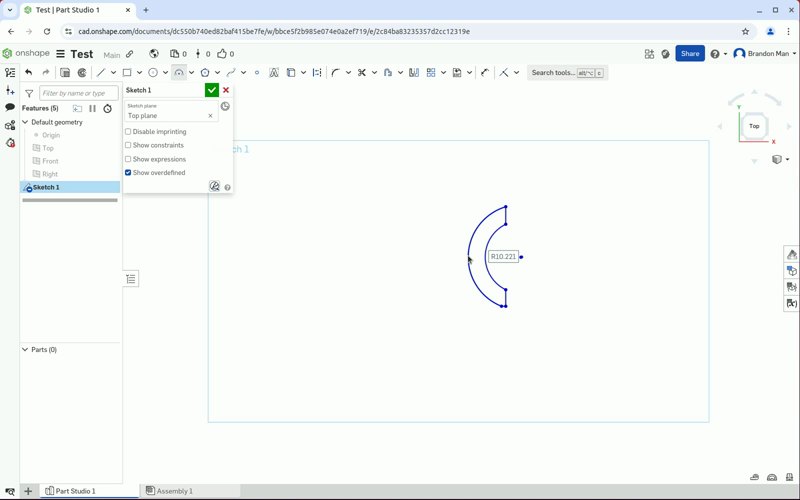
mouse_move(502, 304)
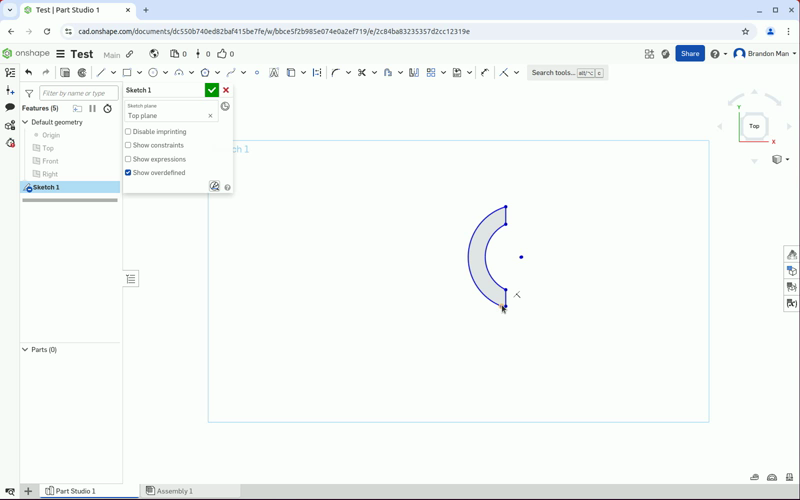
click(502, 304)
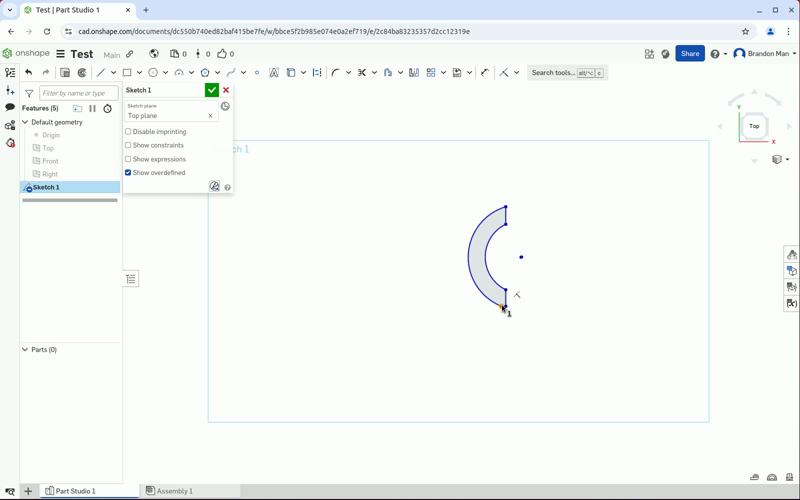
mouse_move(73, 352)
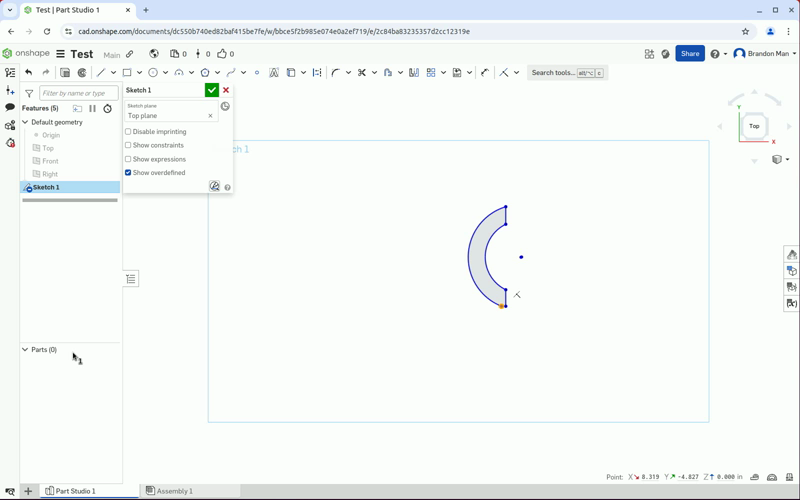
key(shift+y)
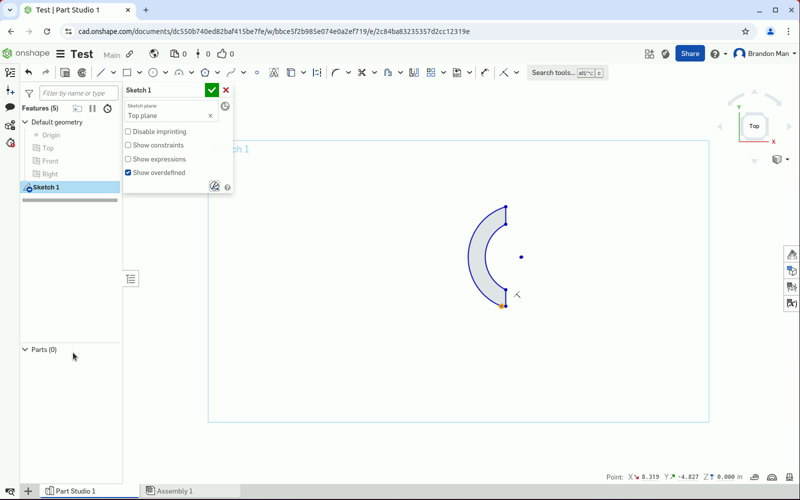
key(shift+e)
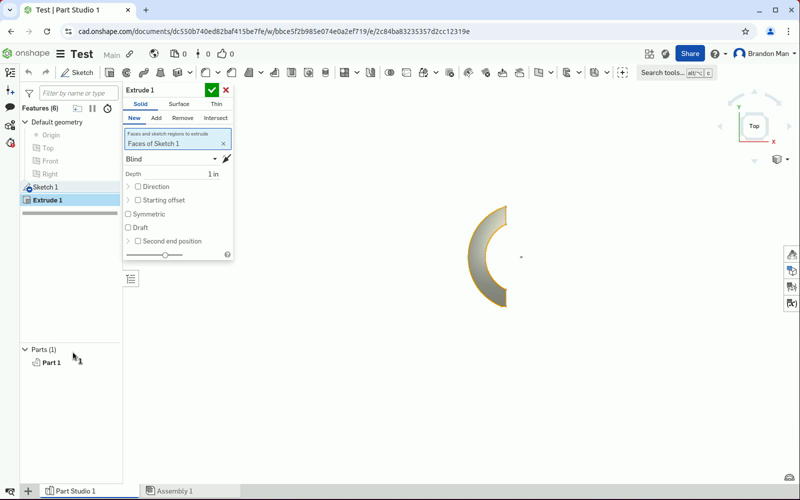
mouse_move(143, 106)
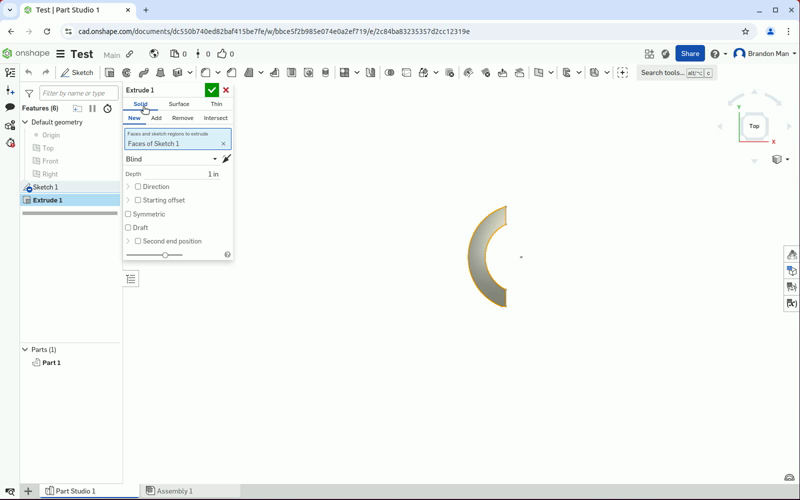
click(143, 106)
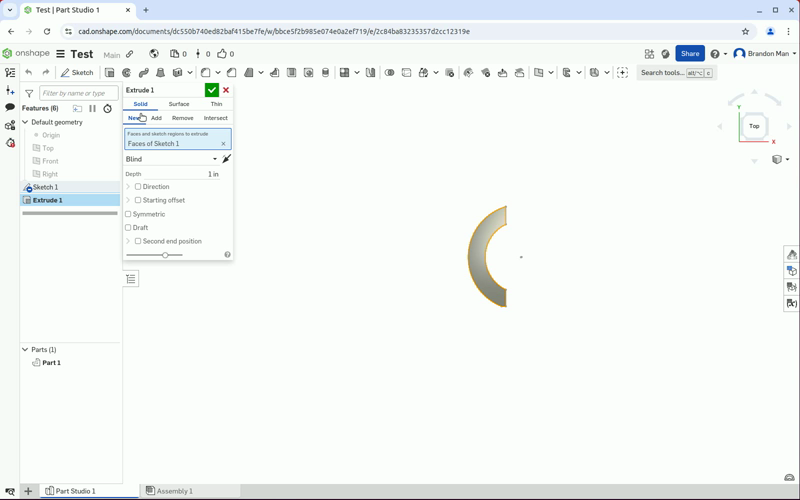
mouse_move(137, 120)
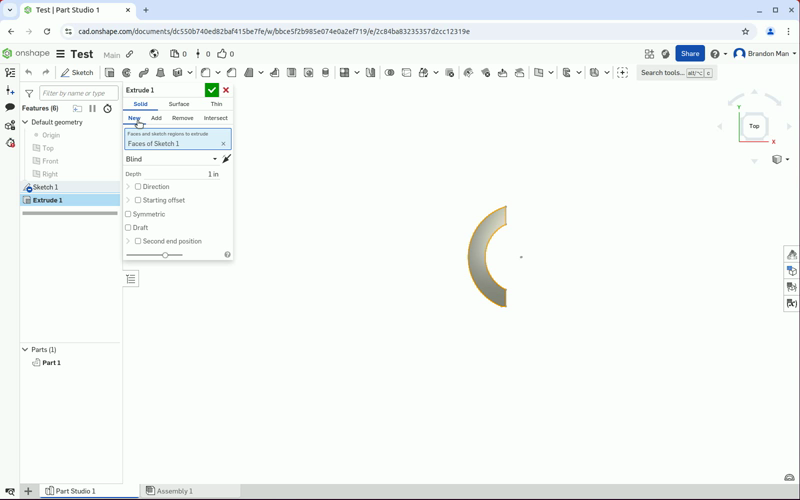
click(137, 120)
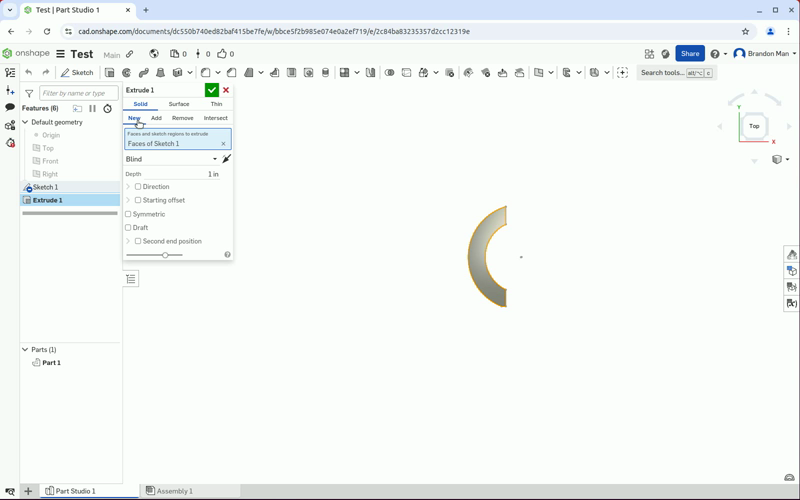
key(tab, 4)
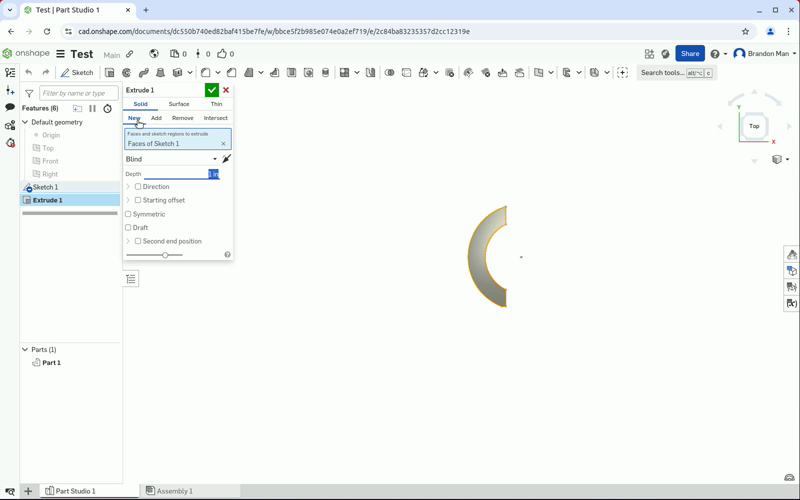
text(12.517)
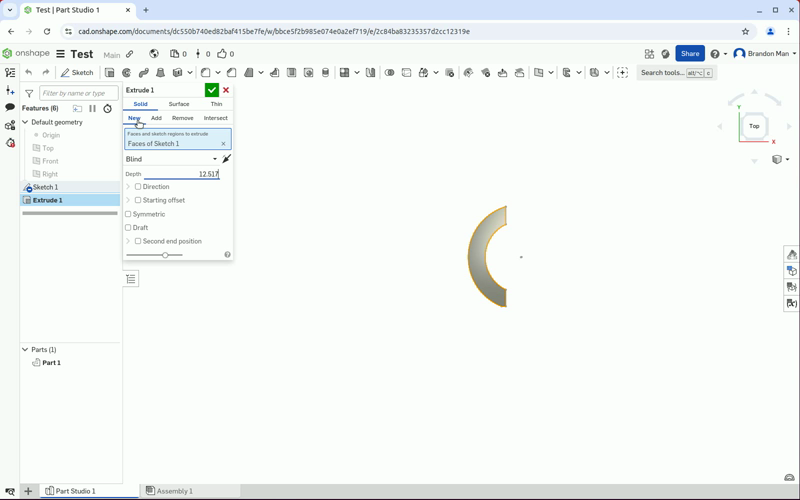
key(enter)
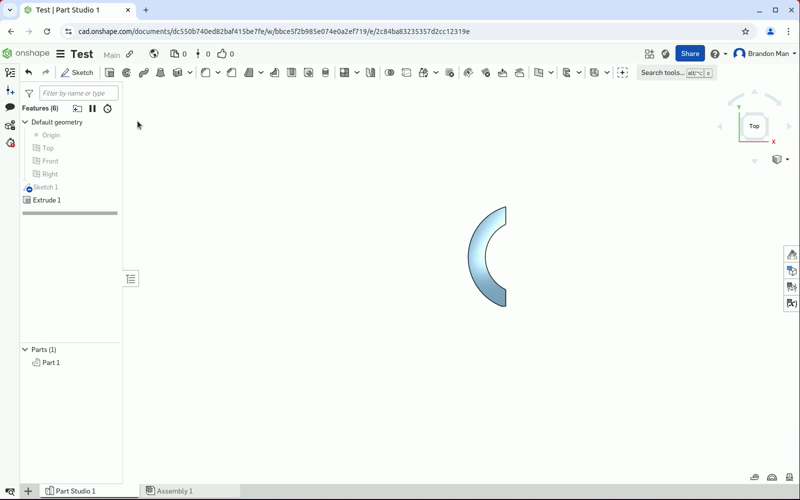
key(shift+h)
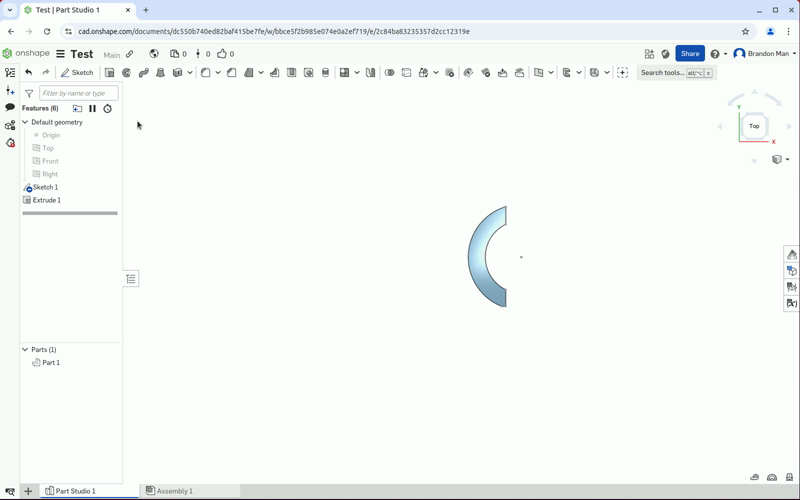
key(shift+h)
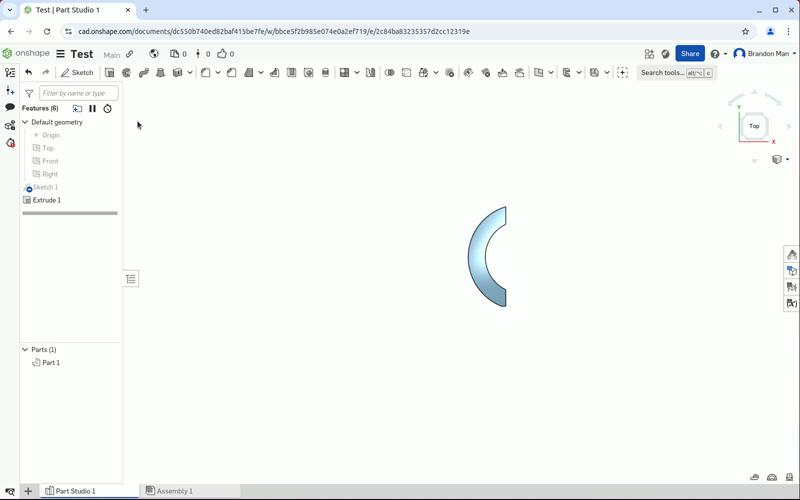
mouse_move(73, 189)
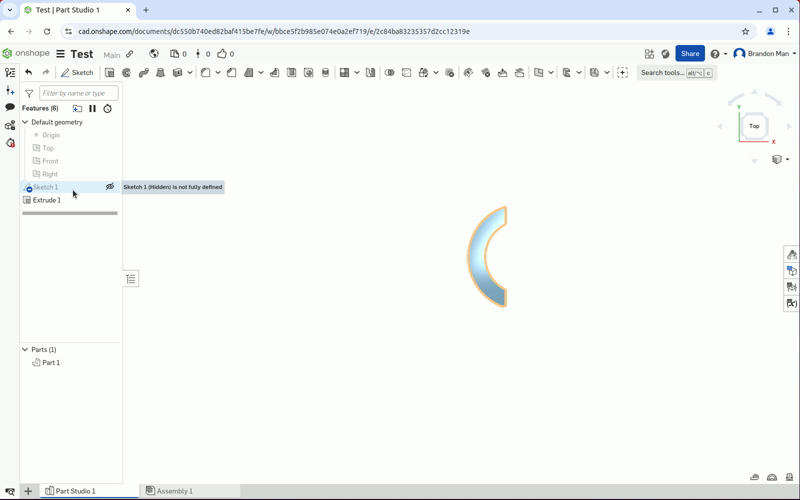
click(73, 189)
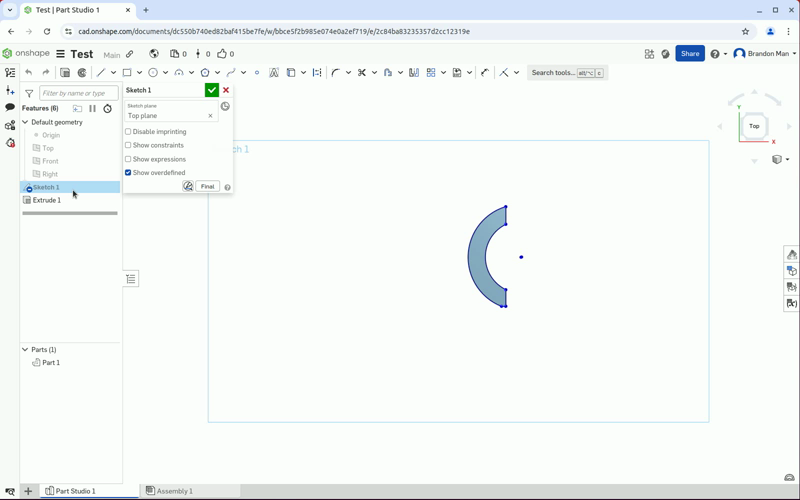
mouse_move(229, 92)
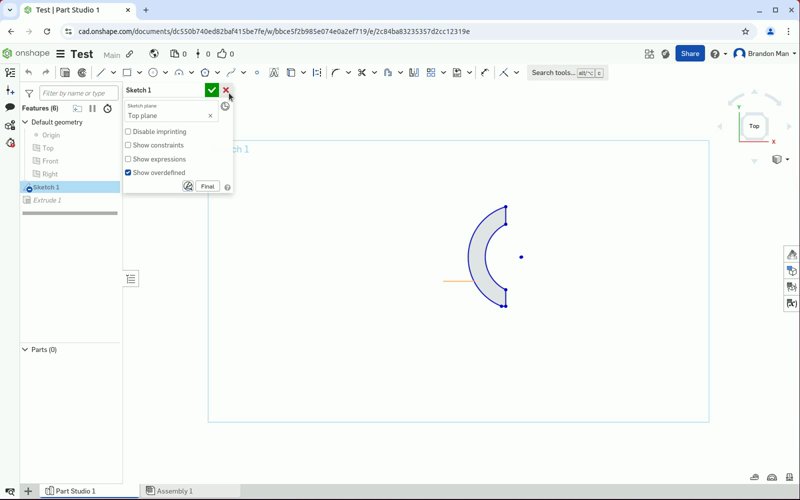
click(229, 92)
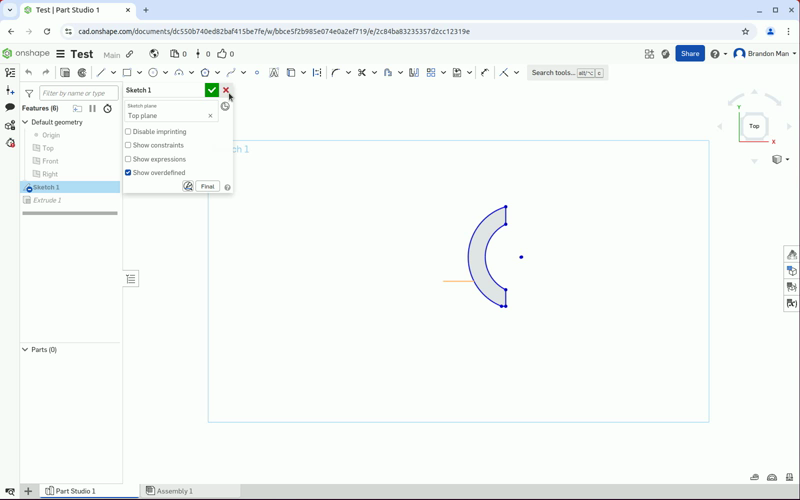
key(shift+s)
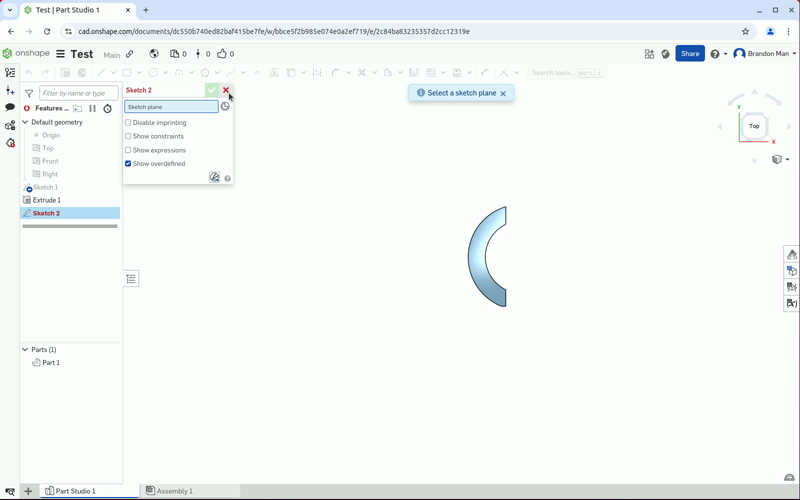
mouse_move(73, 150)
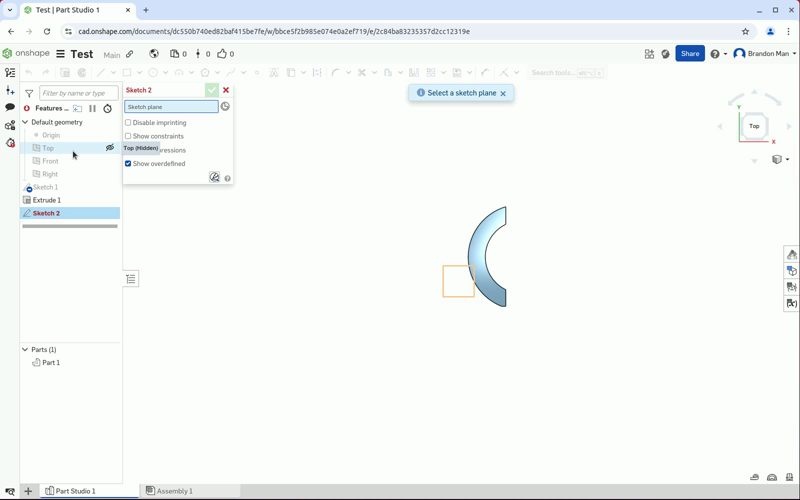
click(73, 150)
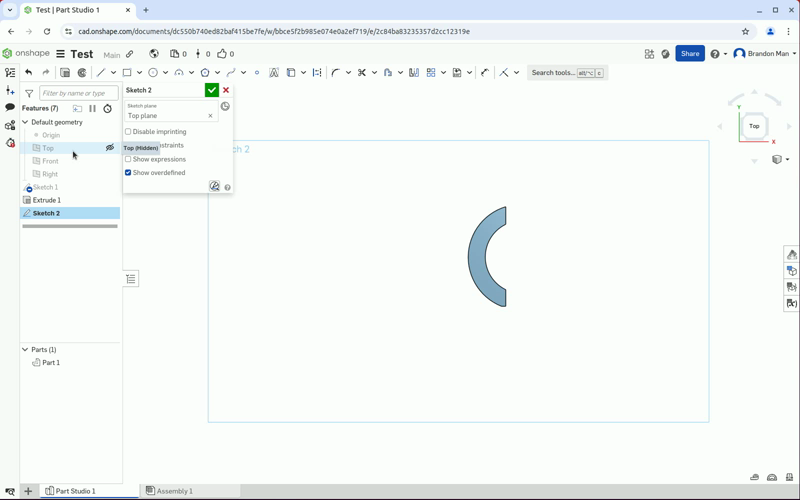
mouse_move(73, 352)
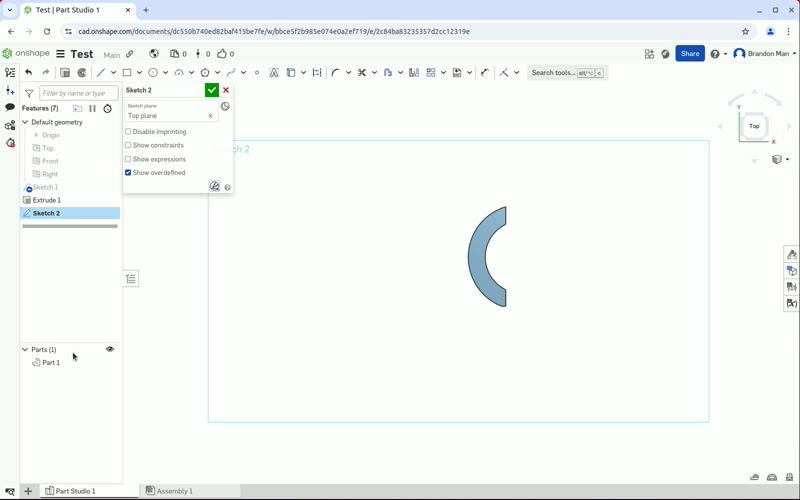
key(y)
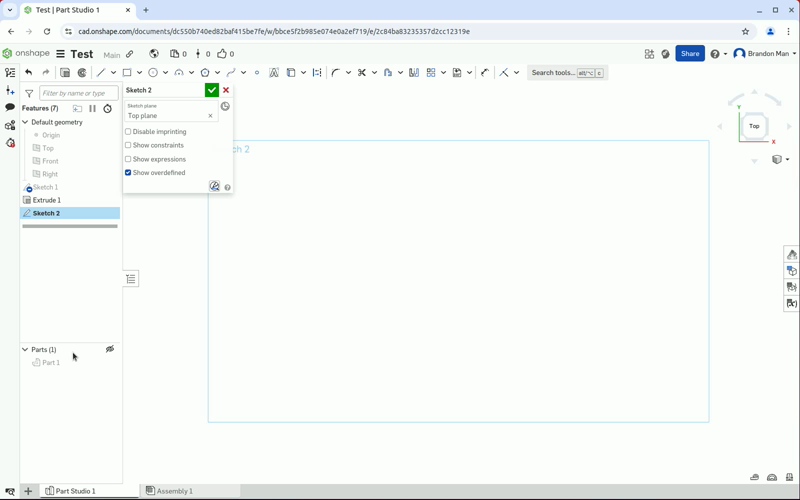
key(l)
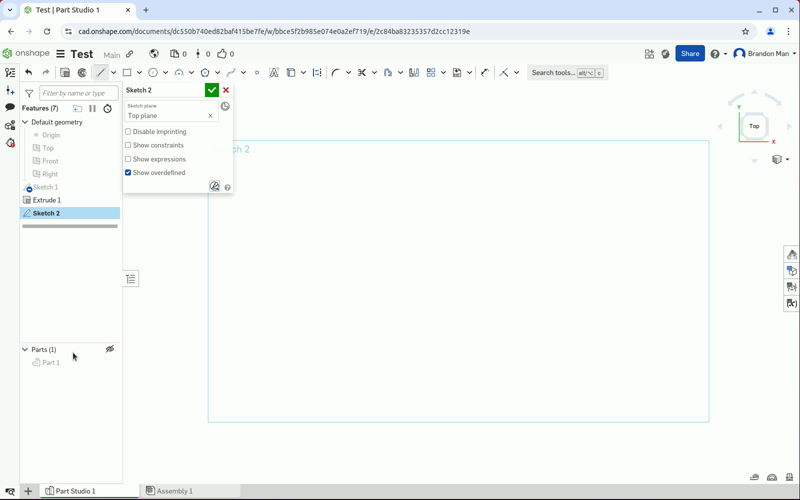
key_down(shift)
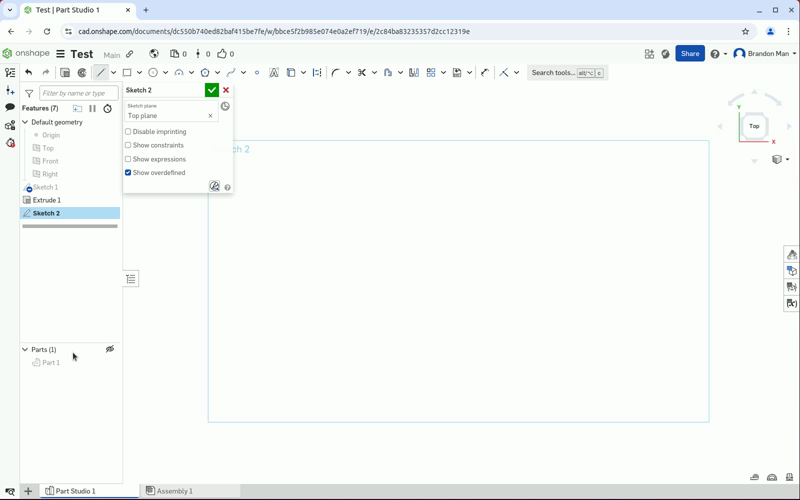
mouse_move(501, 306)
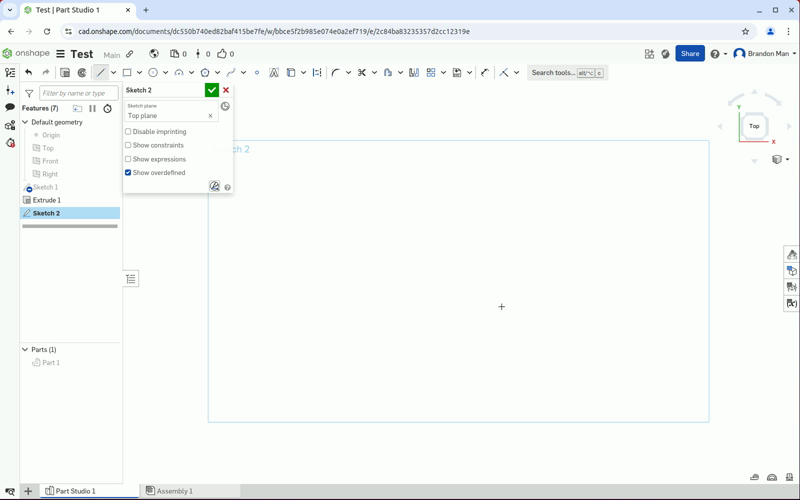
click(501, 306)
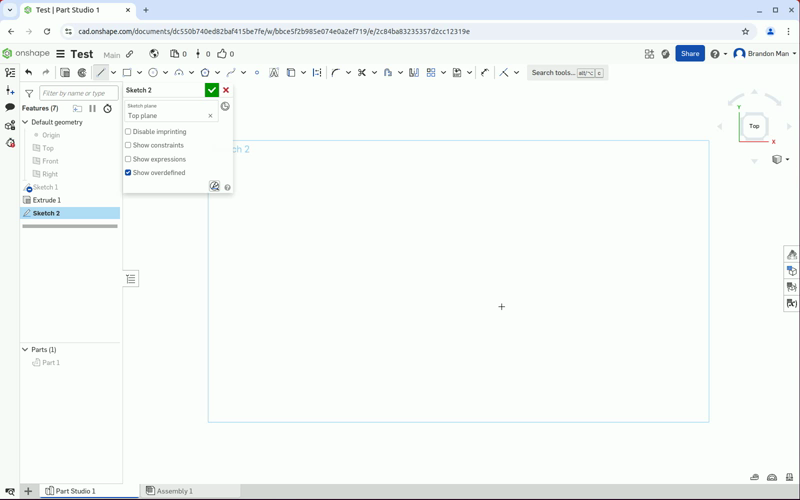
key_up(shift)
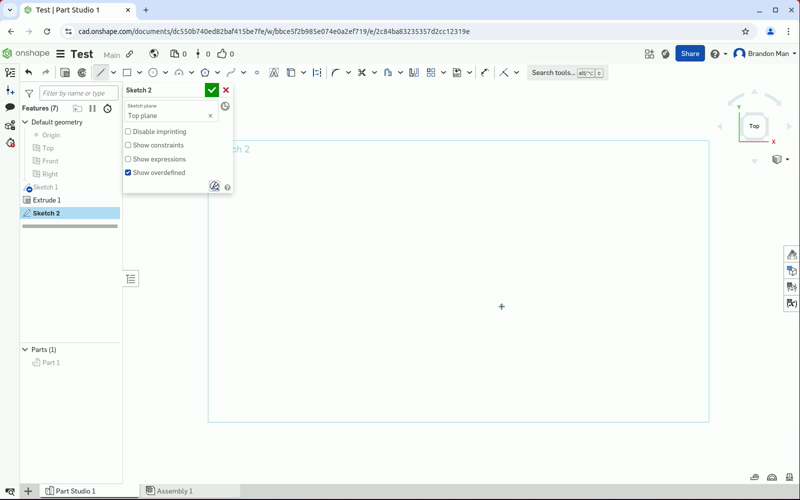
key_down(shift)
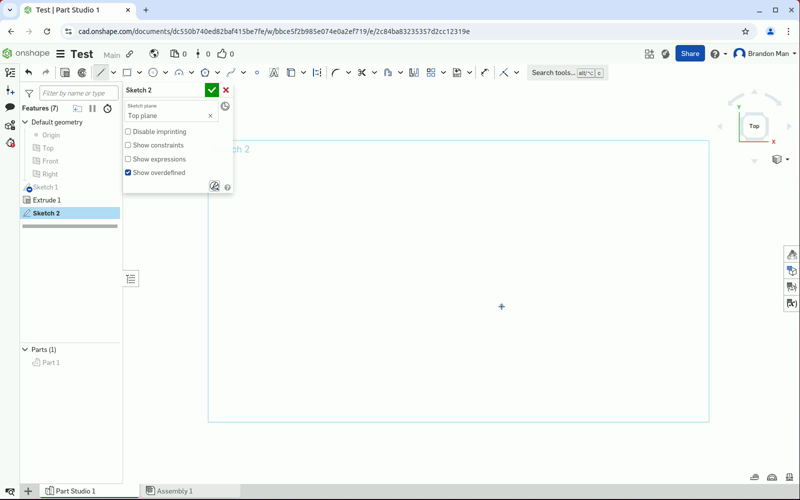
mouse_move(531, 306)
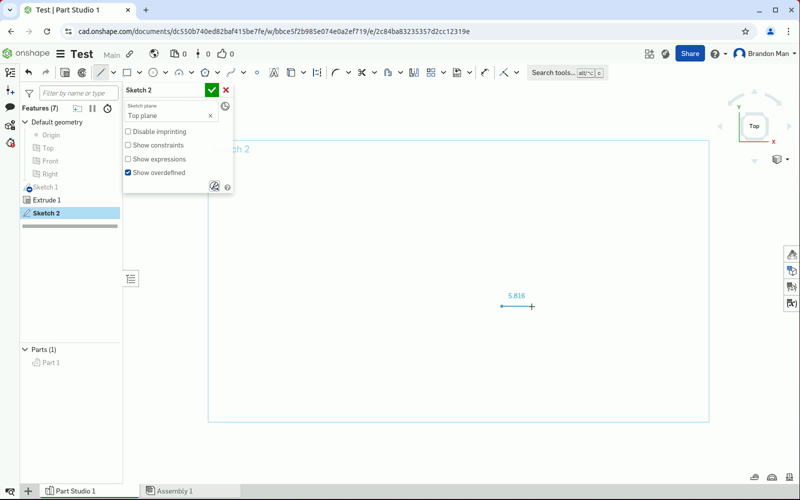
mouse_move(506, 306)
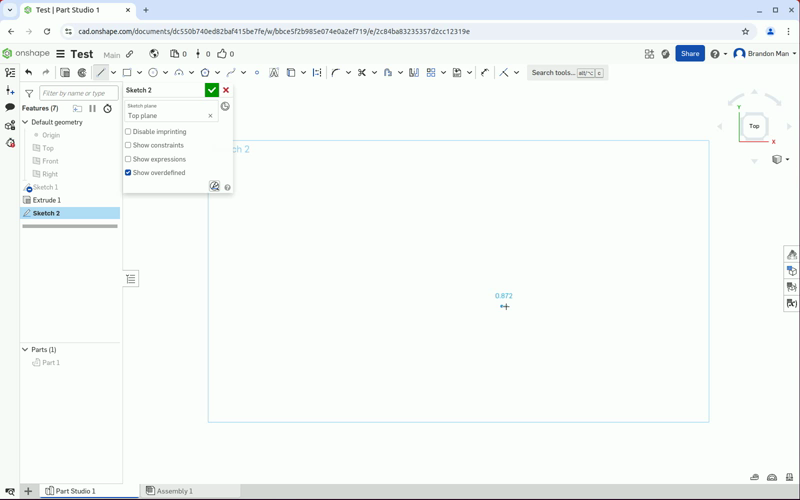
scroll(6)
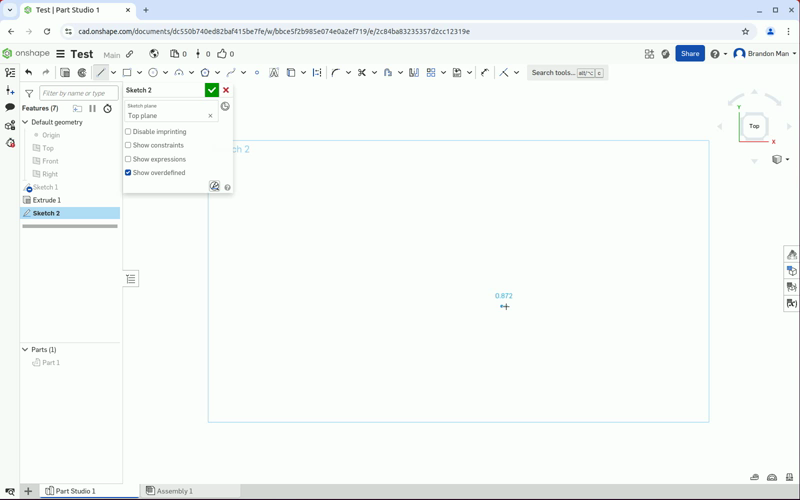
scroll(6)
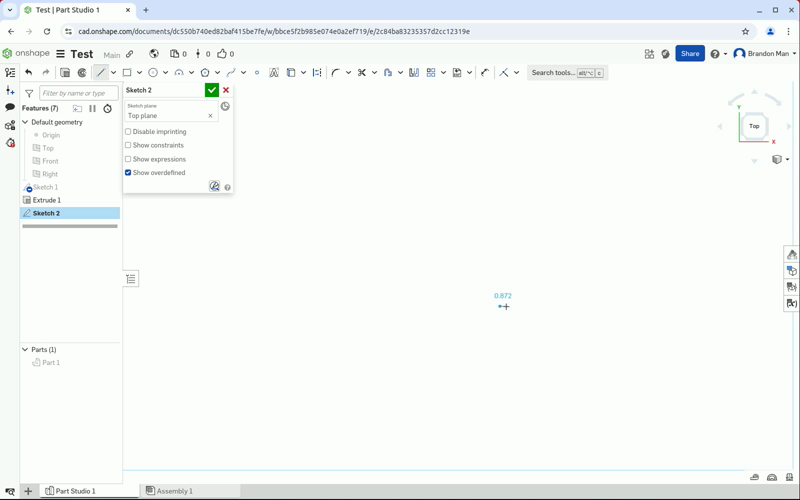
scroll(6)
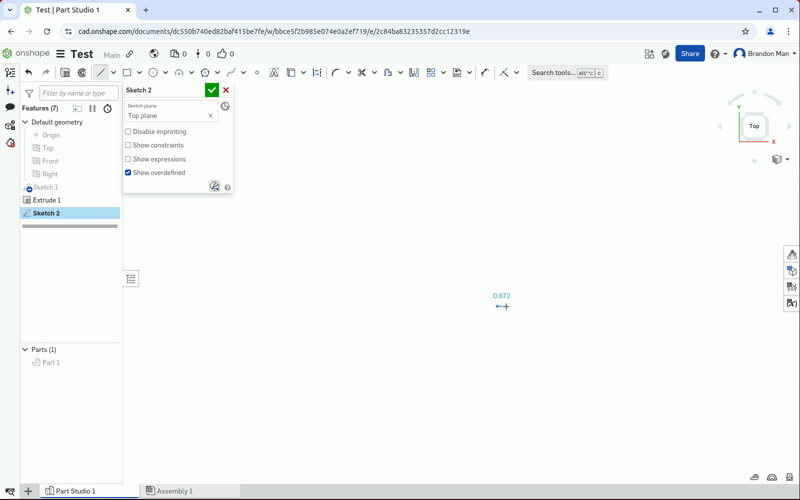
scroll(6)
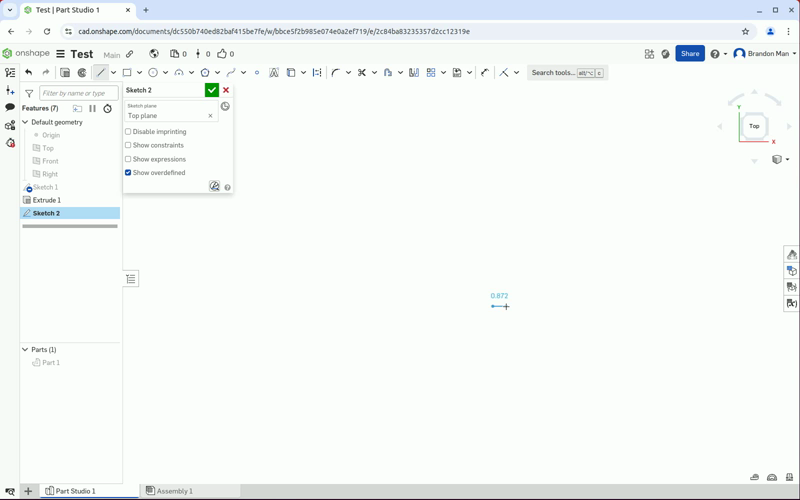
scroll(6)
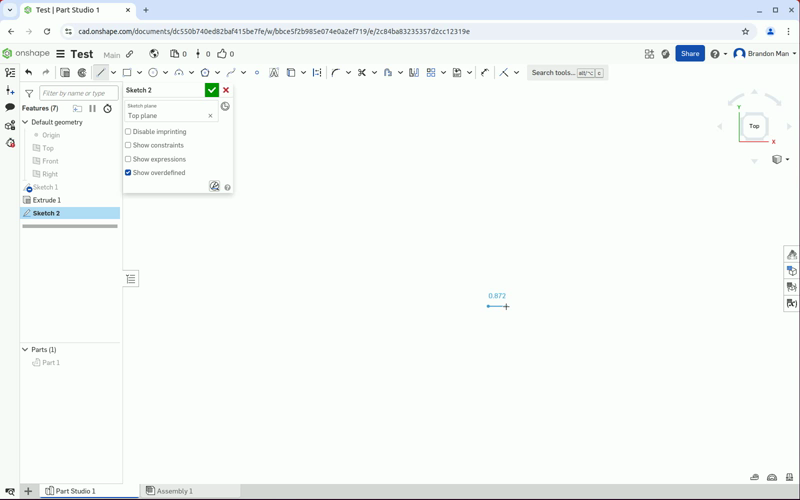
scroll(6)
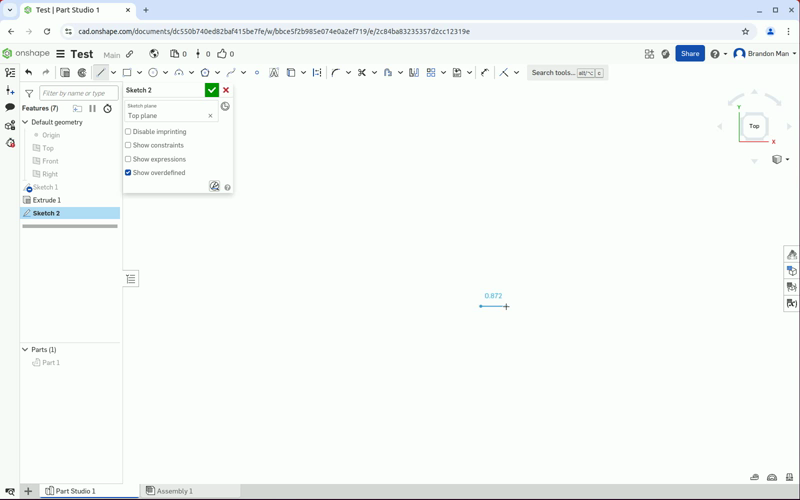
scroll(6)
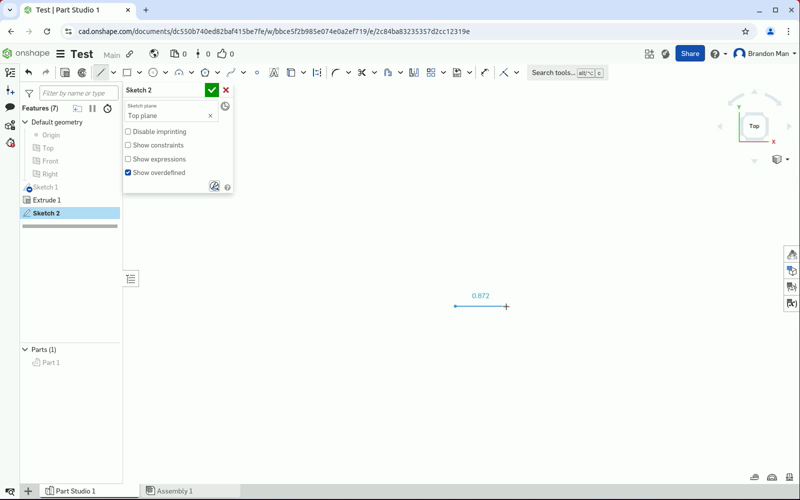
click(506, 306)
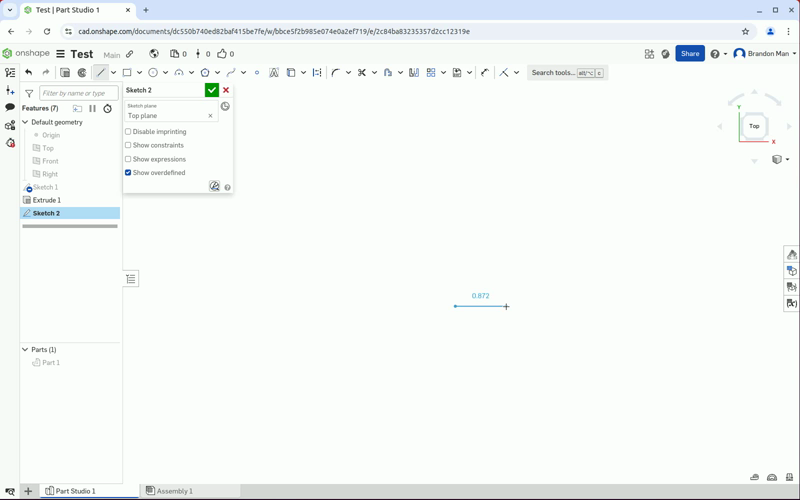
scroll(-6)
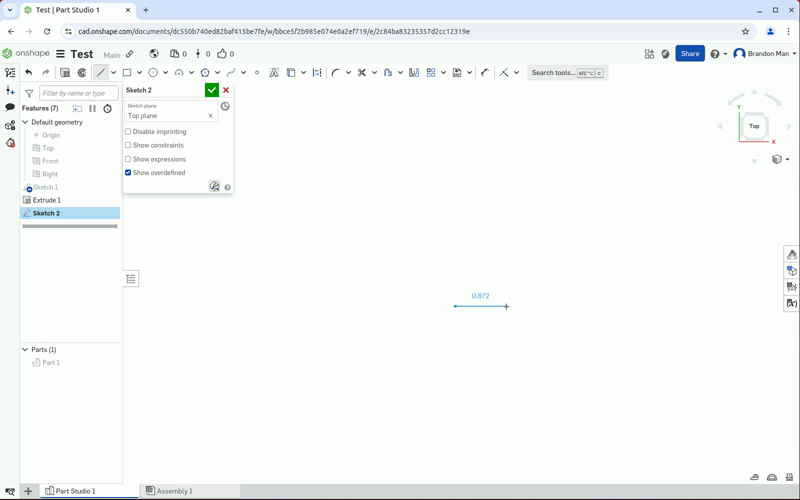
scroll(-6)
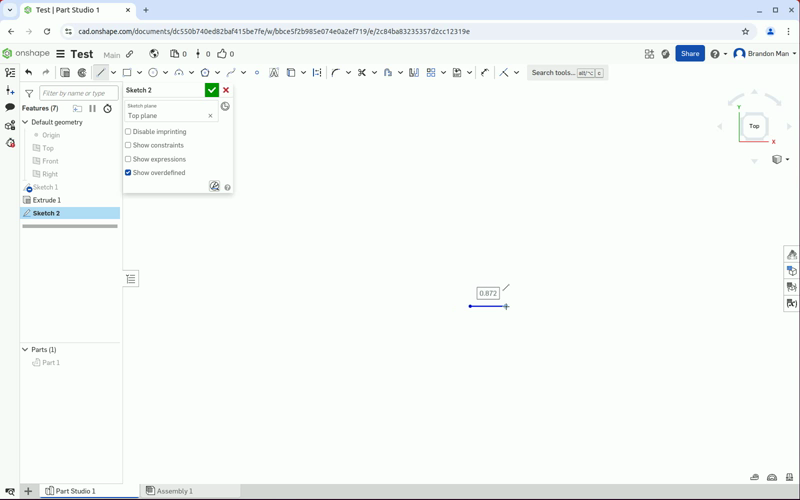
scroll(-6)
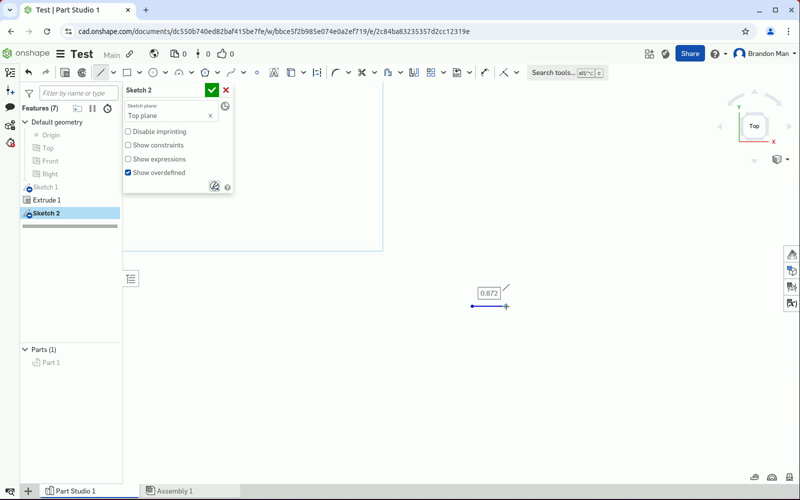
scroll(-6)
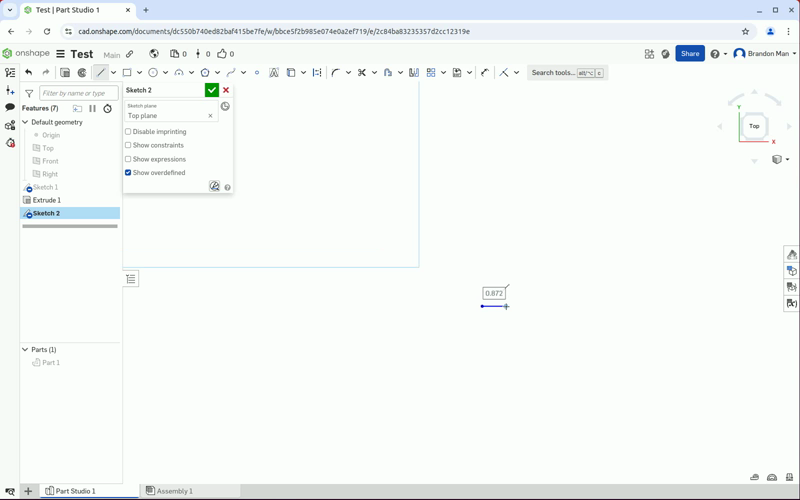
scroll(-6)
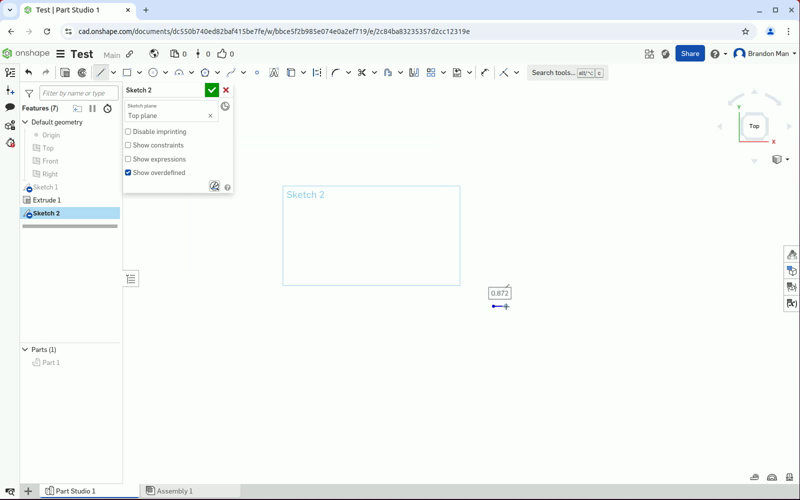
scroll(-6)
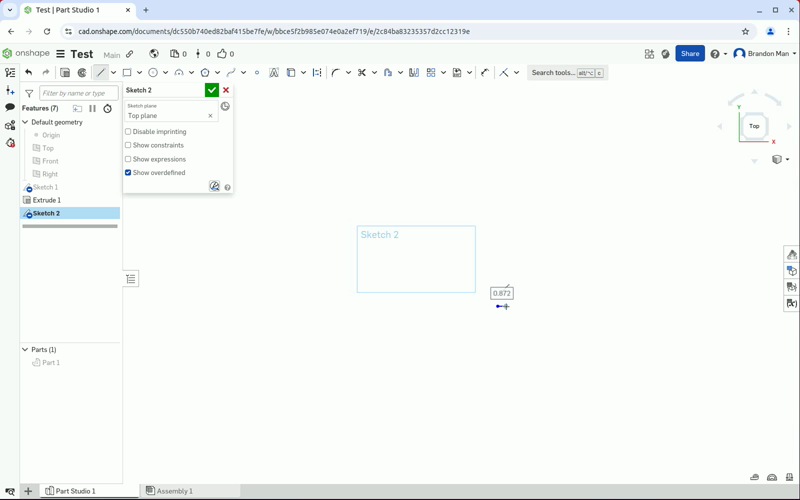
scroll(-6)
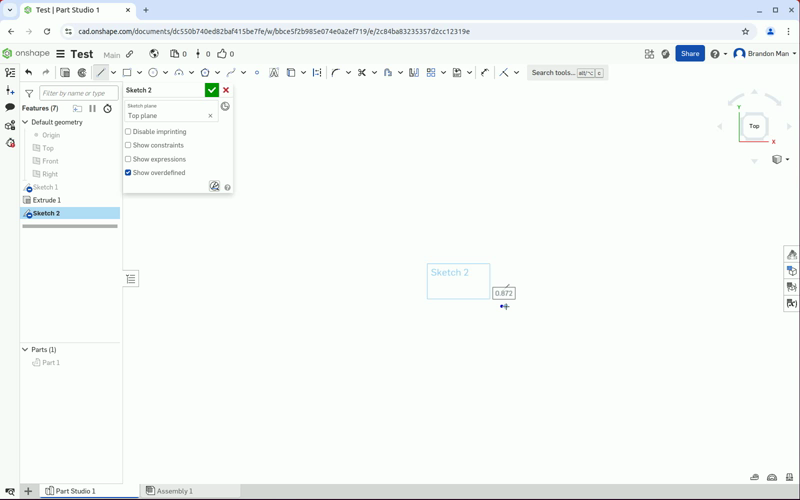
key_up(shift)
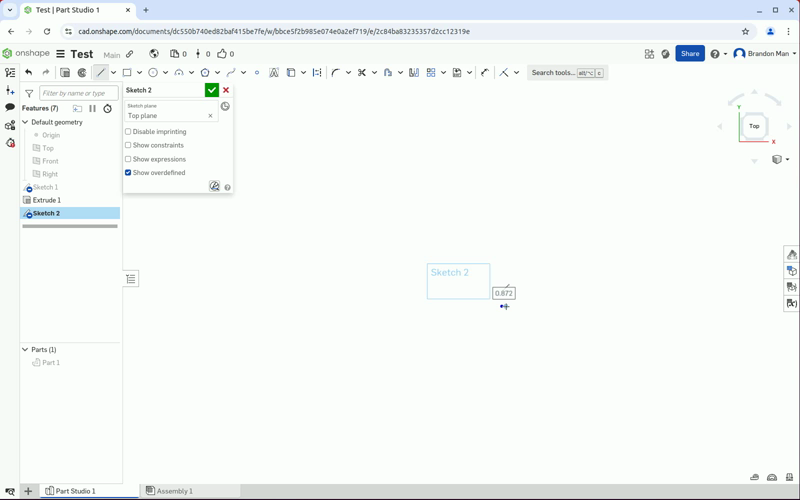
key_down(shift)
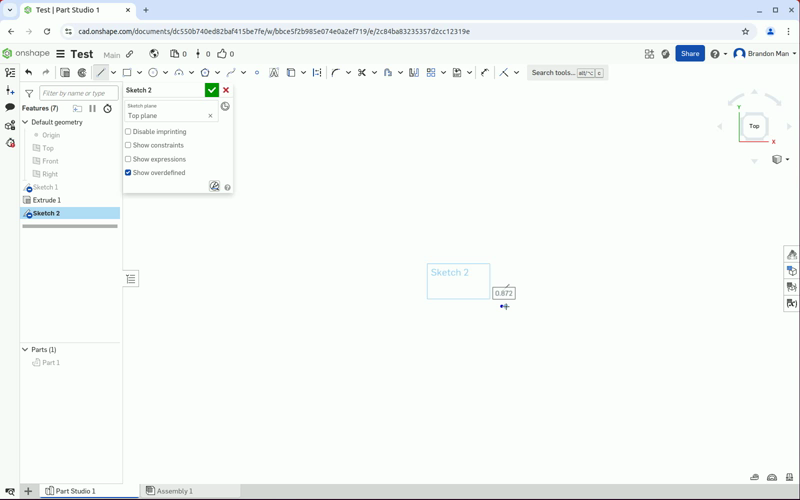
mouse_move(536, 306)
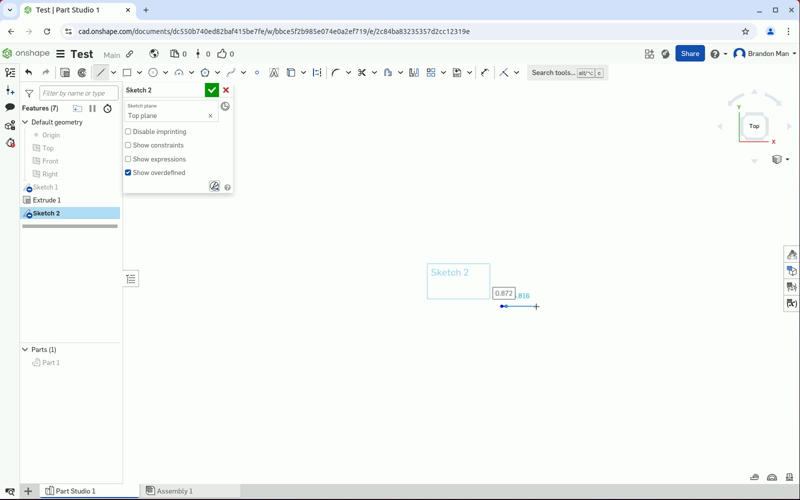
mouse_move(506, 289)
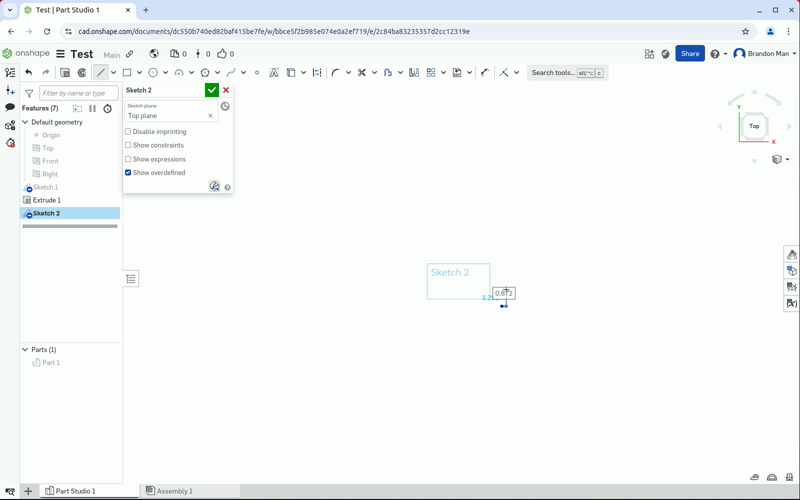
click(506, 289)
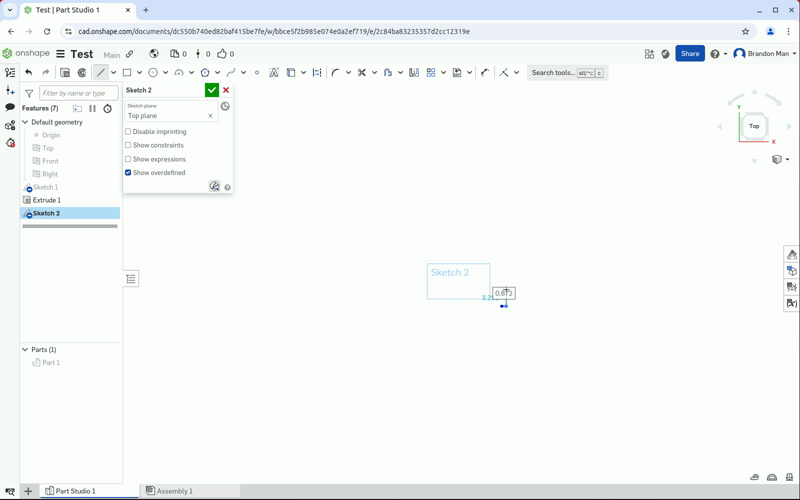
key_up(shift)
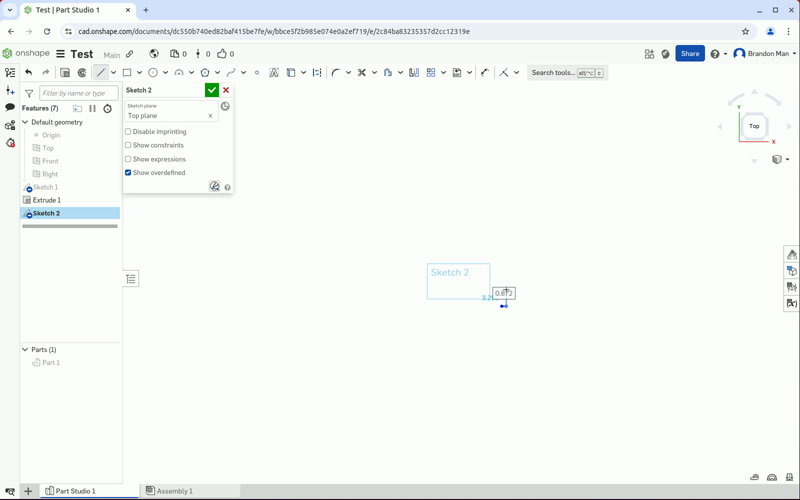
key(esc)
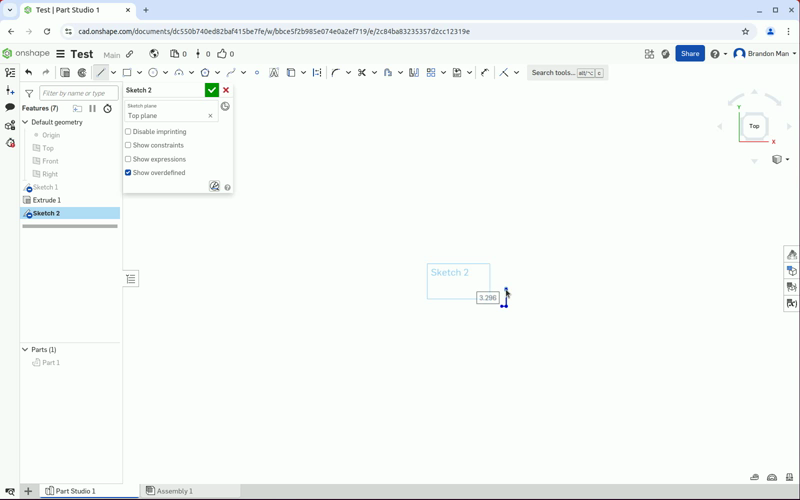
key(a)
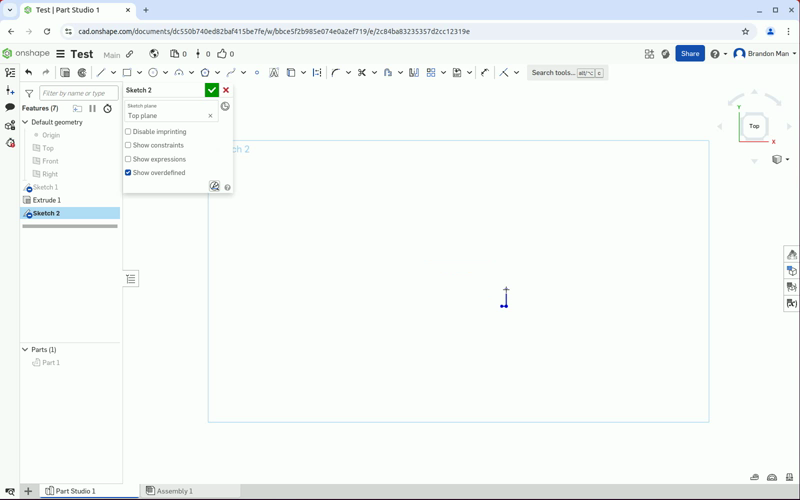
mouse_move(506, 289)
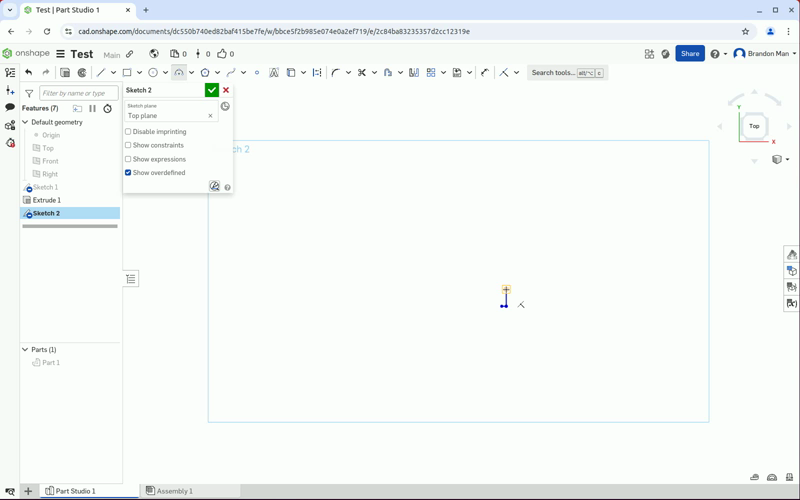
click(506, 289)
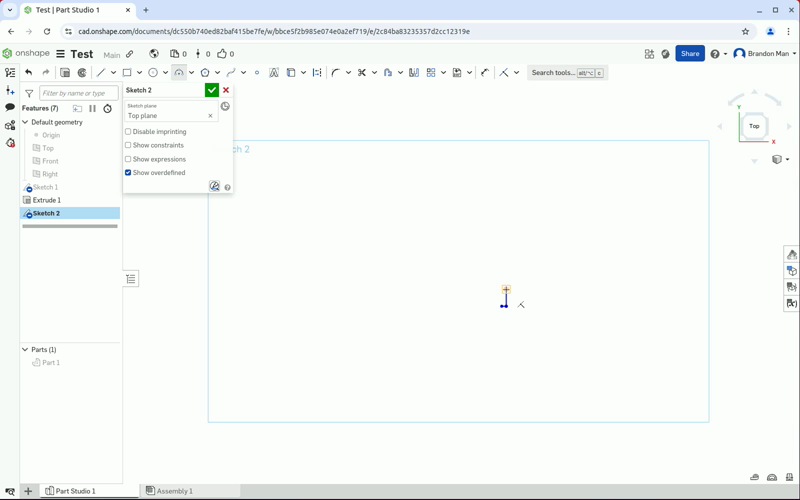
key_down(shift)
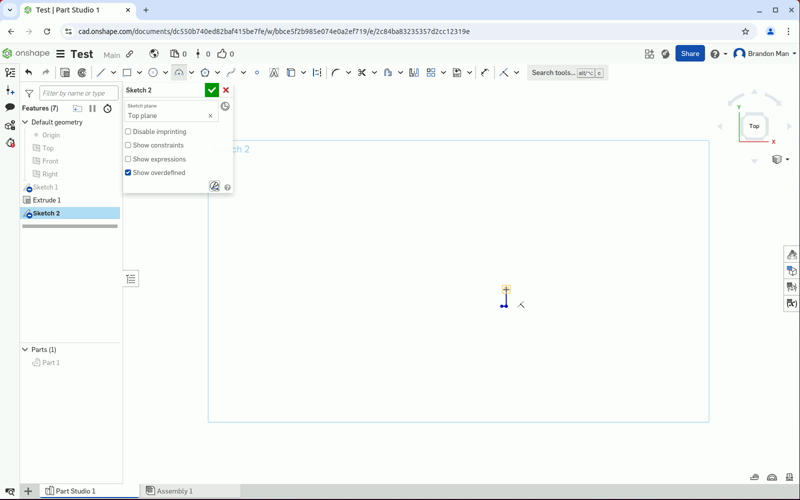
mouse_move(506, 225)
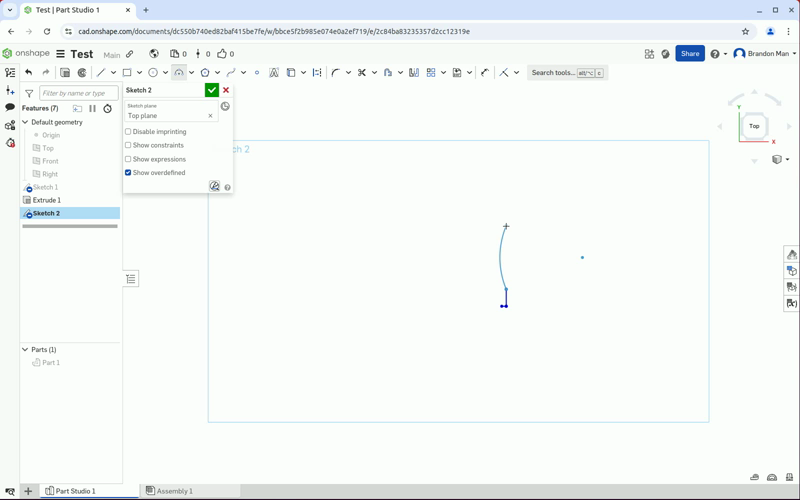
click(506, 225)
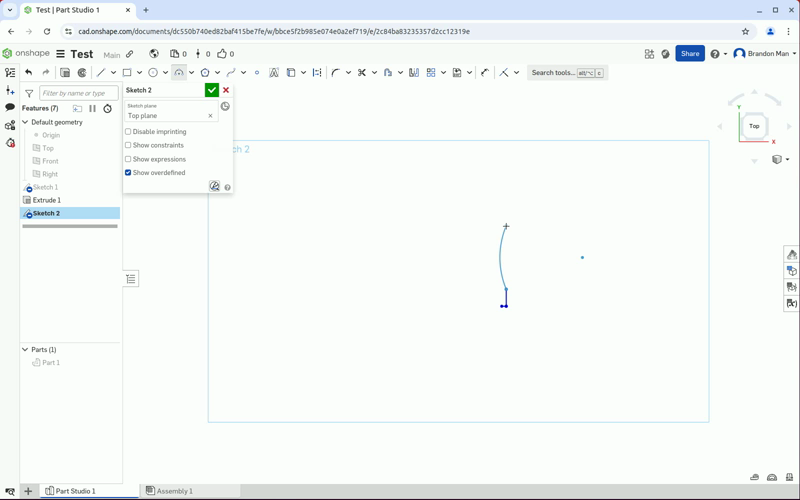
mouse_move(555, 257)
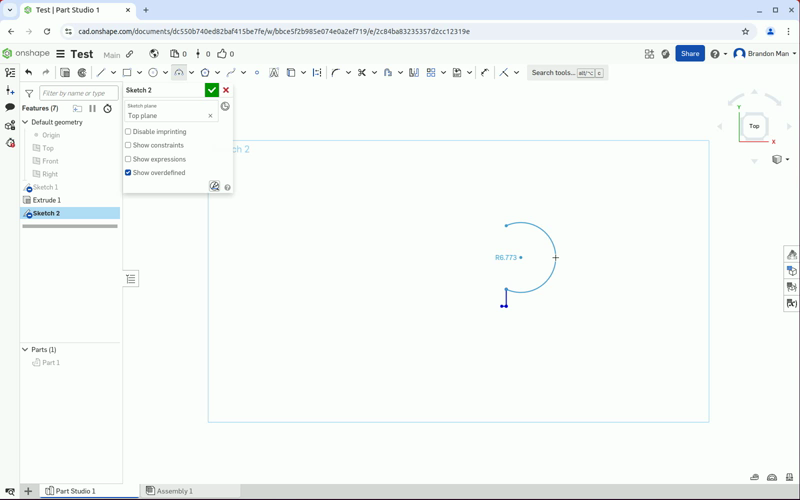
click(555, 257)
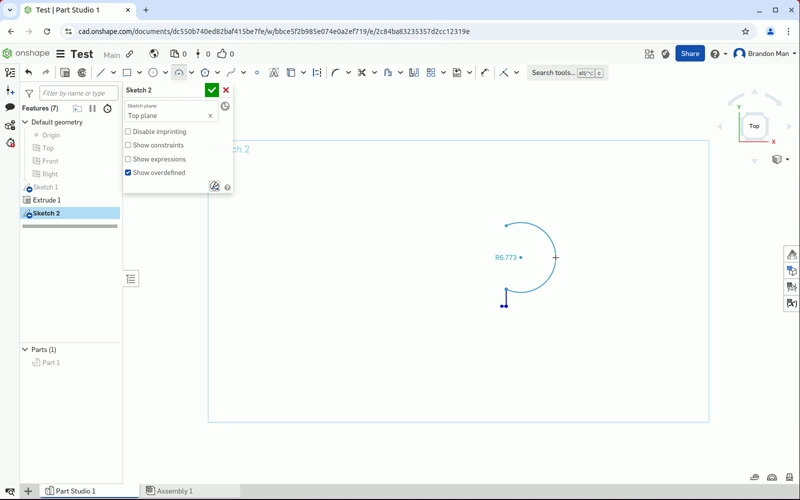
key_up(shift)
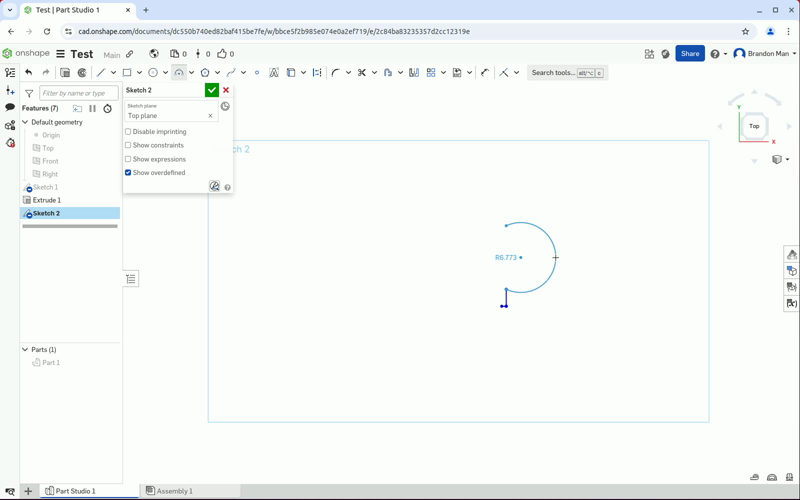
key(esc)
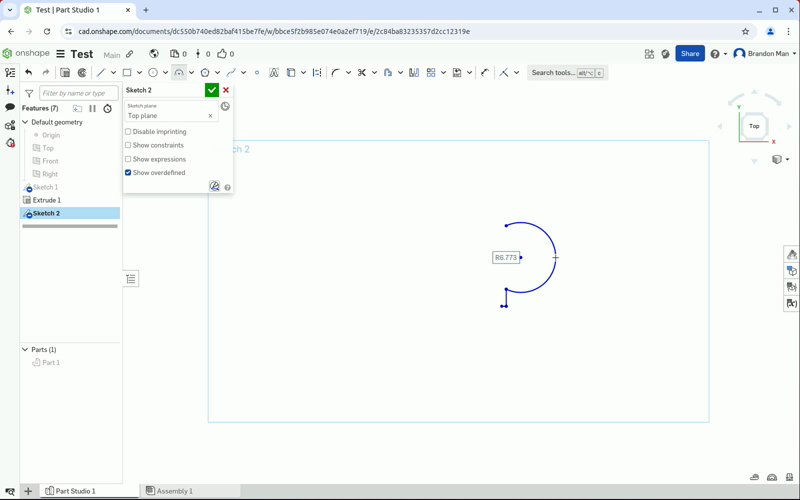
key(l)
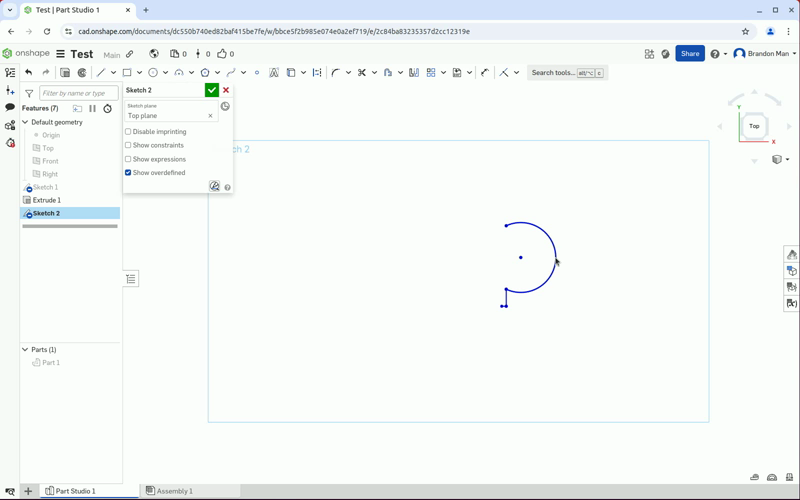
mouse_move(506, 225)
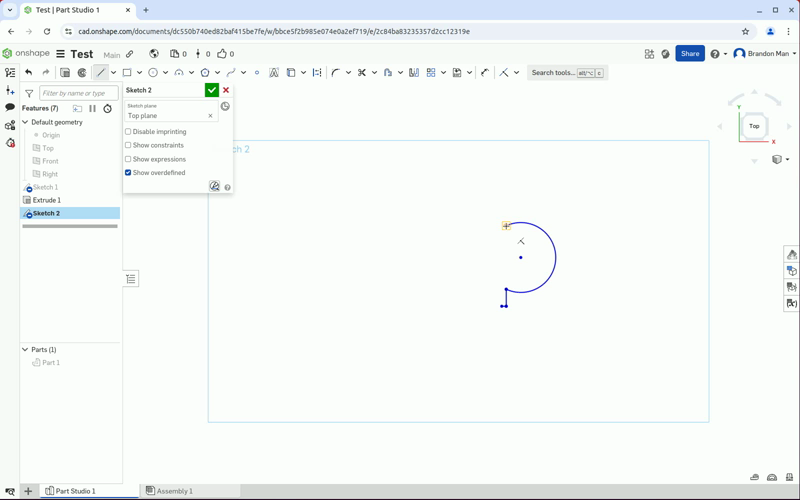
click(506, 225)
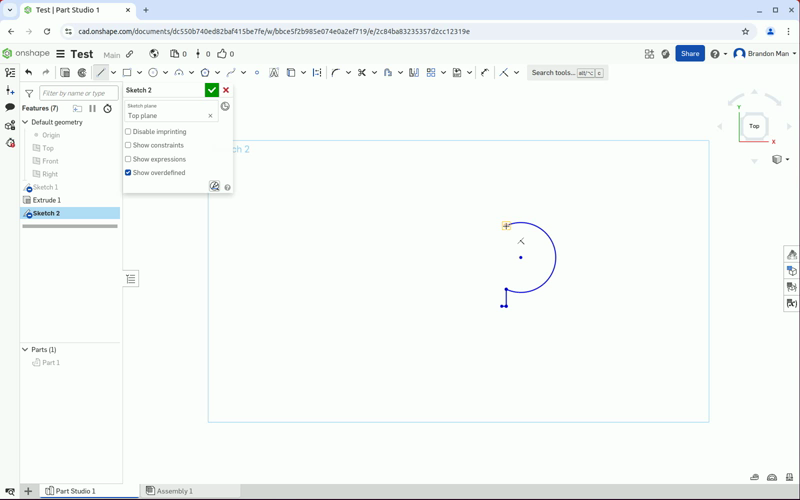
key_down(shift)
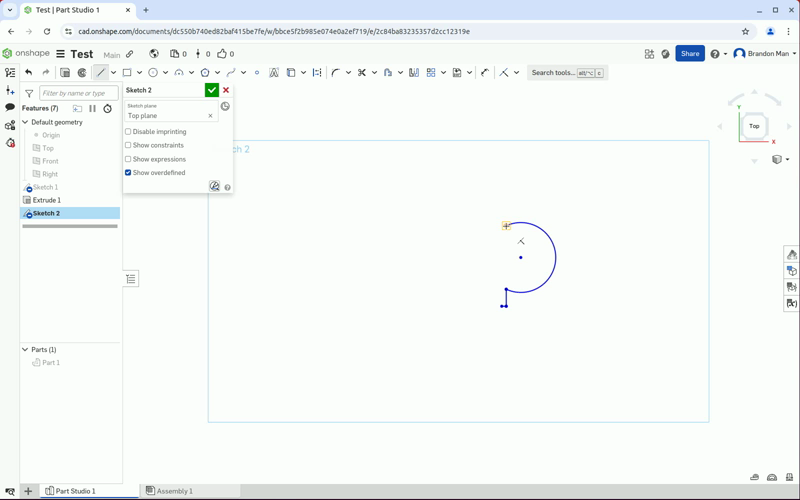
mouse_move(536, 225)
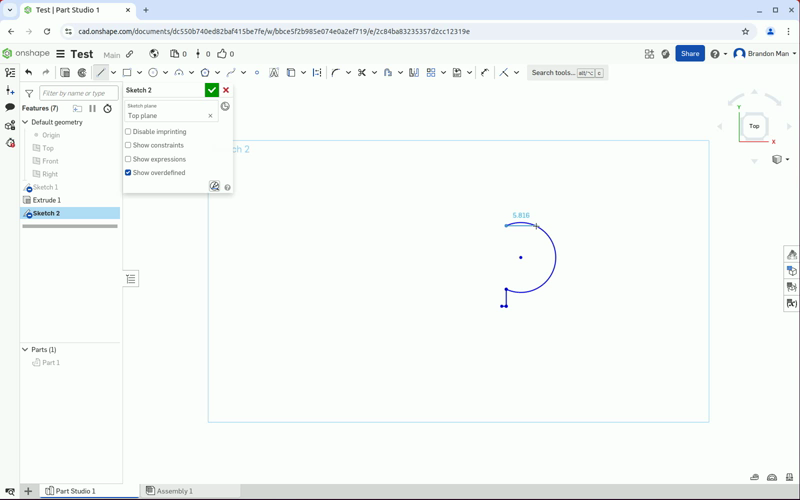
mouse_move(506, 207)
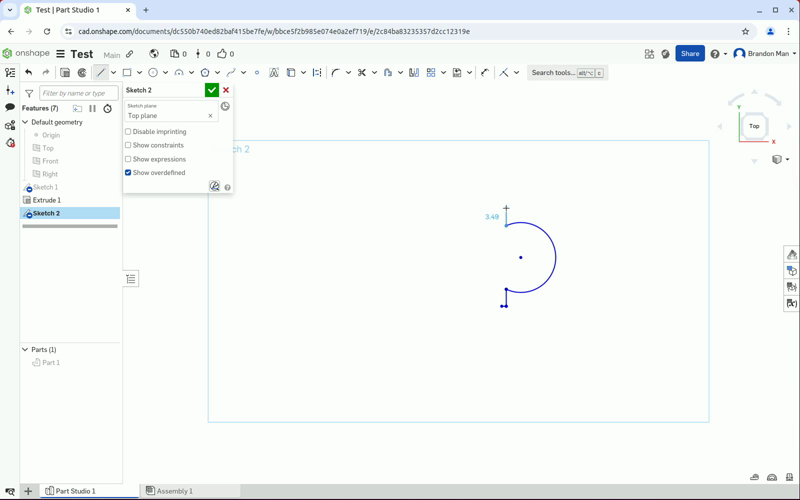
click(506, 207)
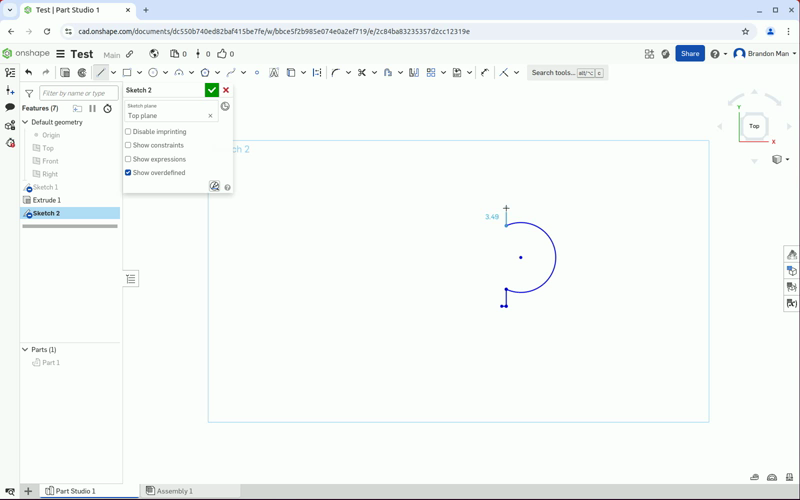
key_up(shift)
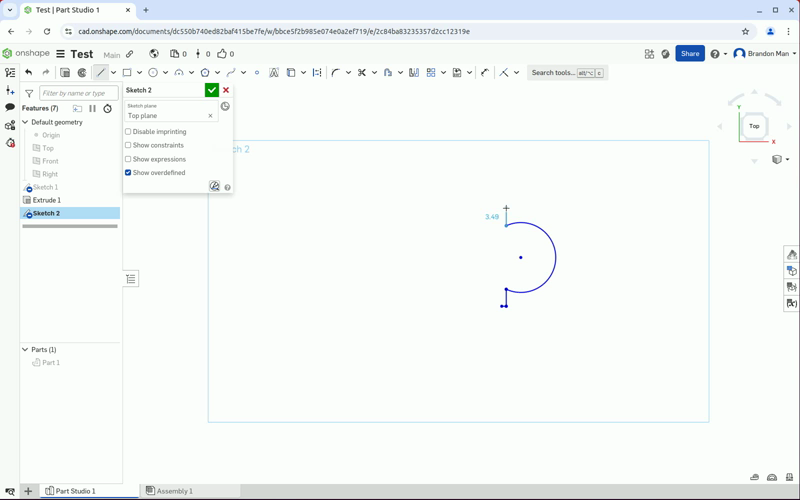
key(esc)
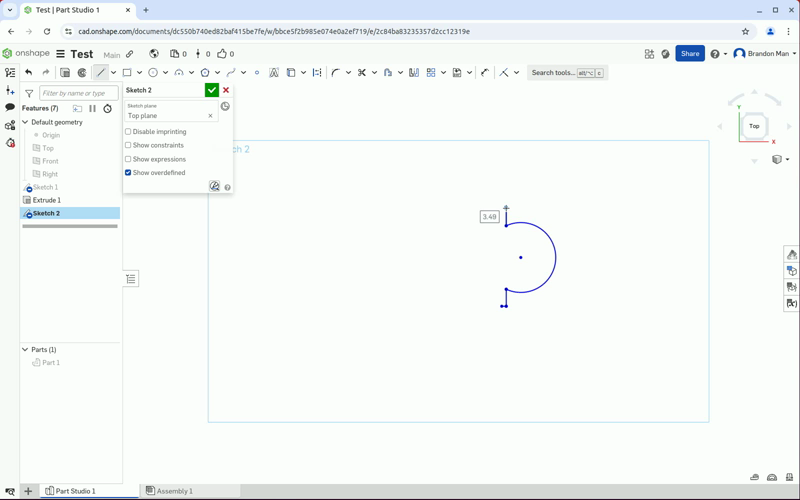
key(a)
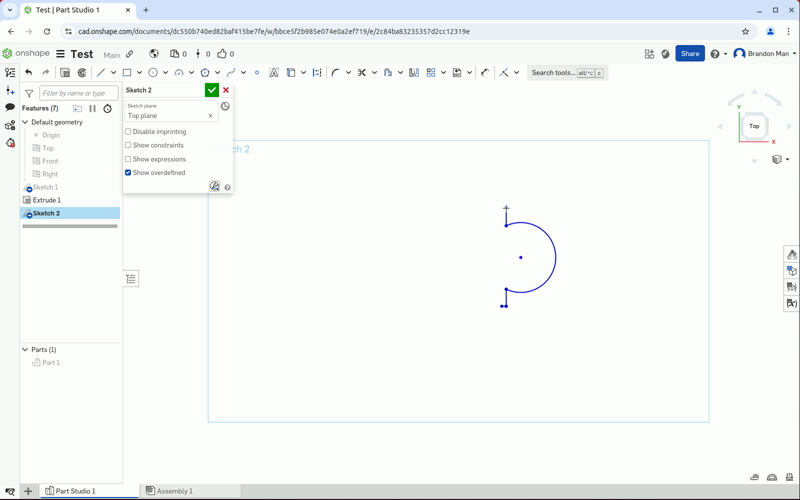
mouse_move(506, 207)
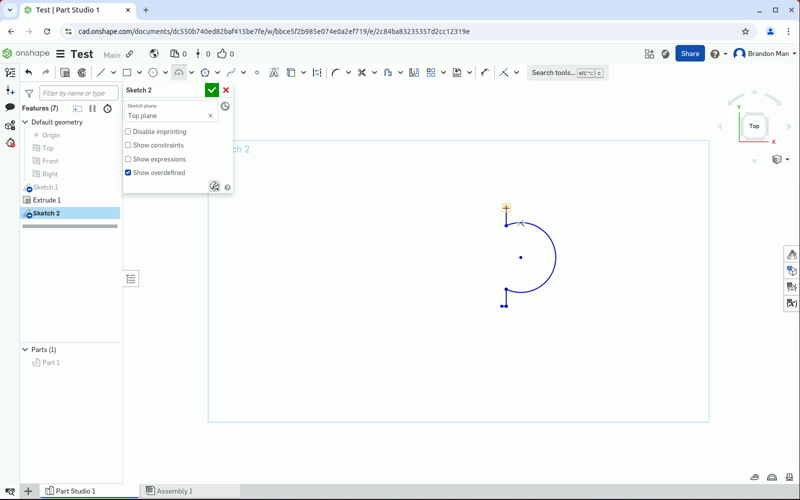
click(506, 207)
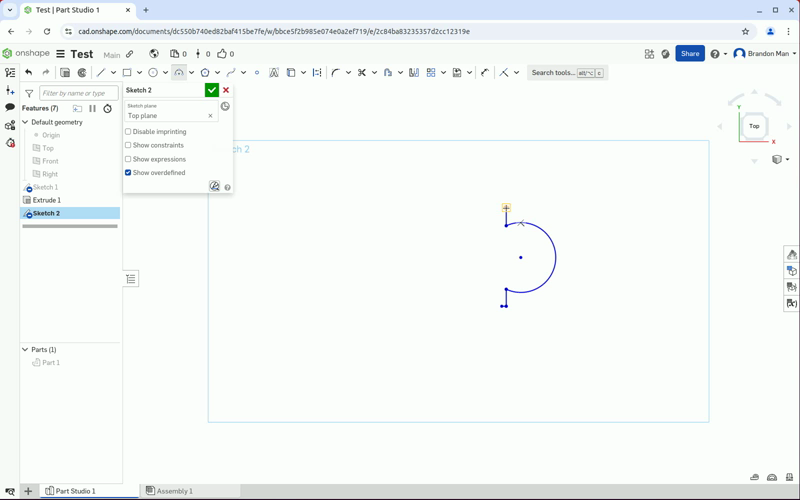
mouse_move(501, 306)
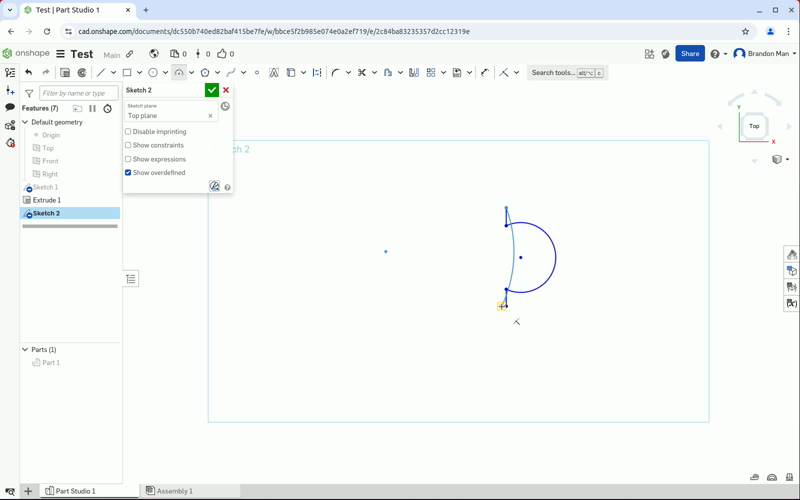
click(501, 306)
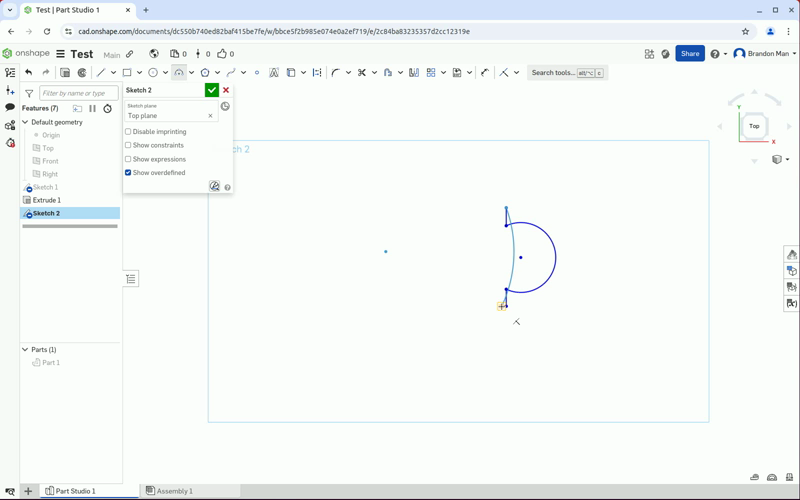
key_down(shift)
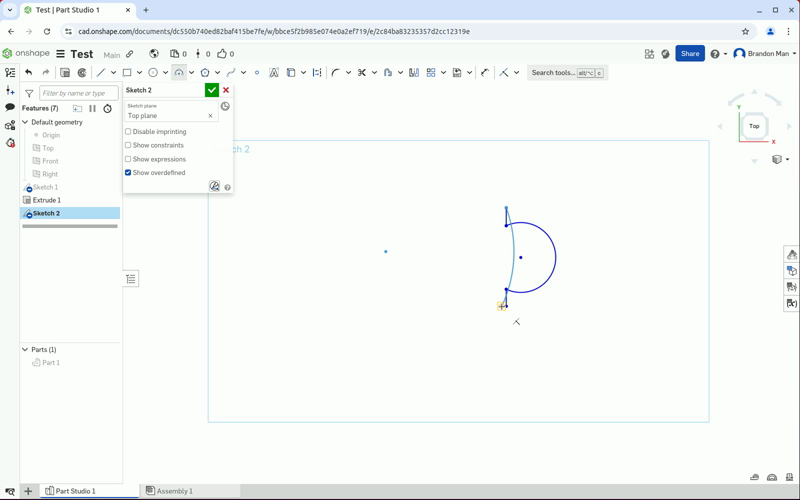
mouse_move(573, 259)
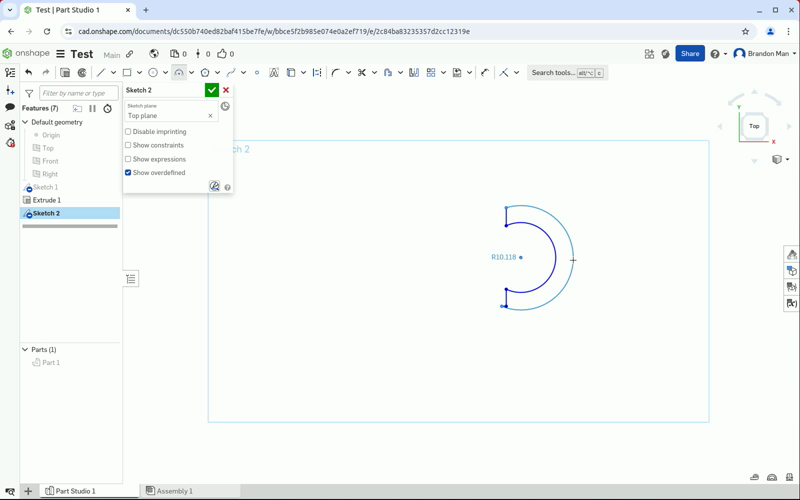
click(573, 259)
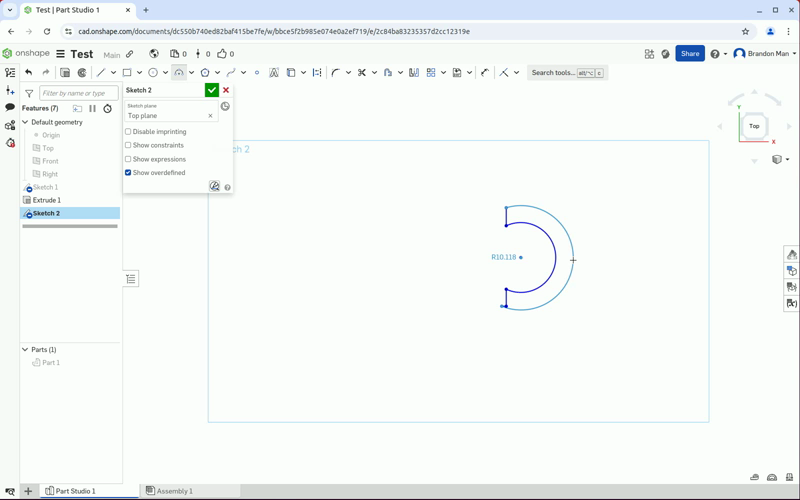
key_up(shift)
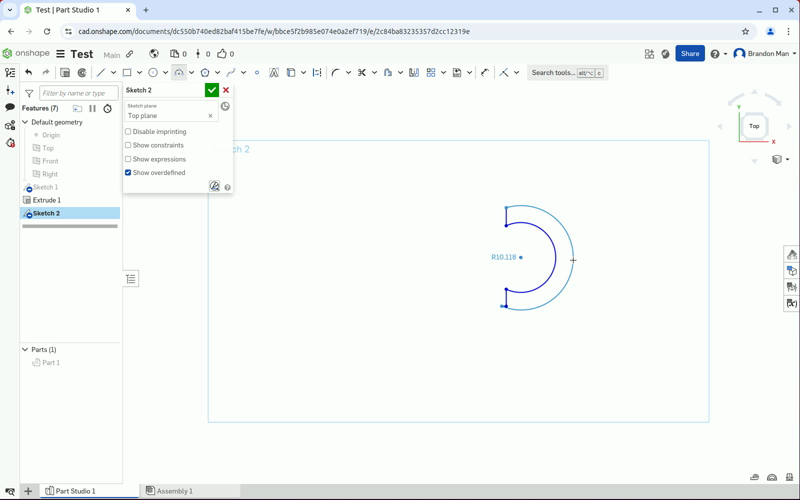
key(esc)
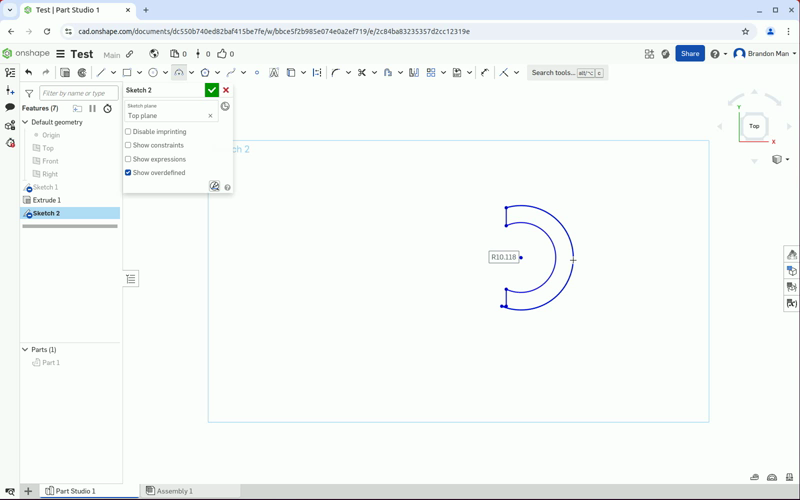
mouse_move(540, 298)
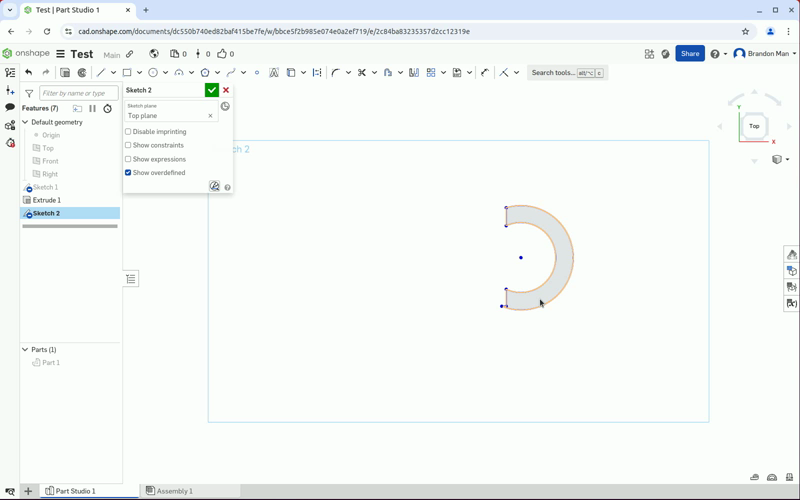
click(540, 298)
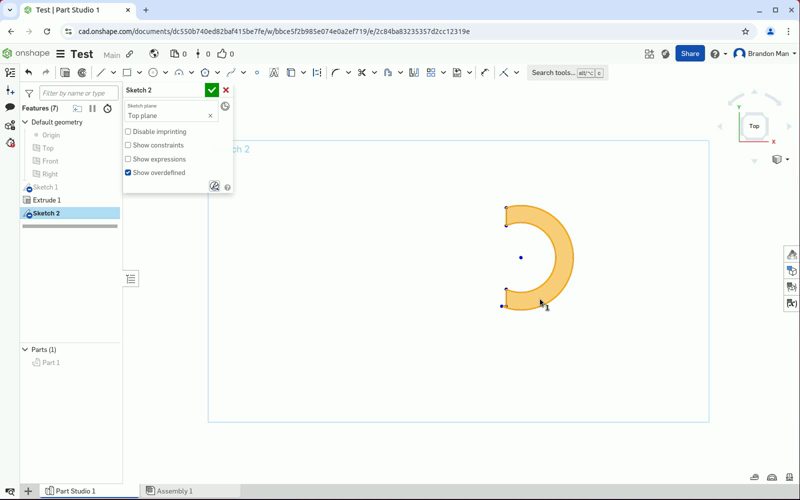
mouse_move(73, 352)
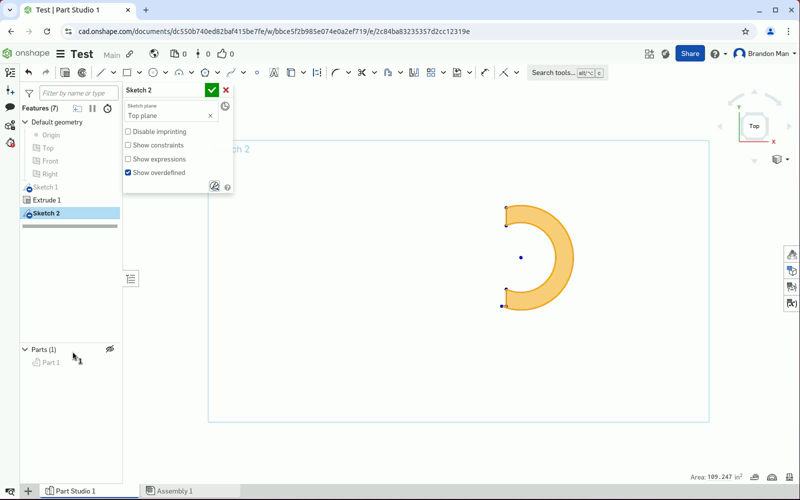
key(shift+y)
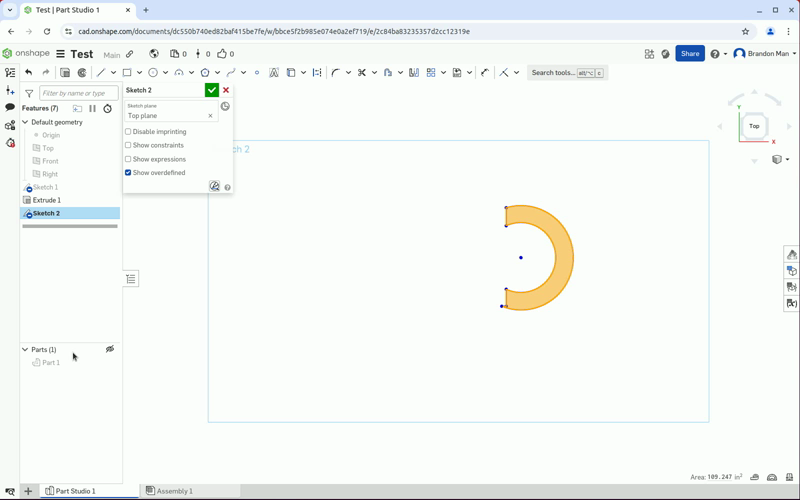
key(shift+e)
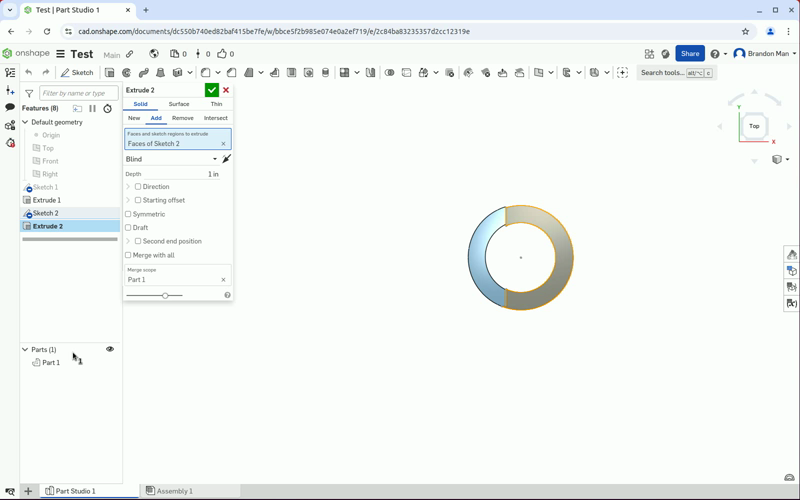
mouse_move(143, 106)
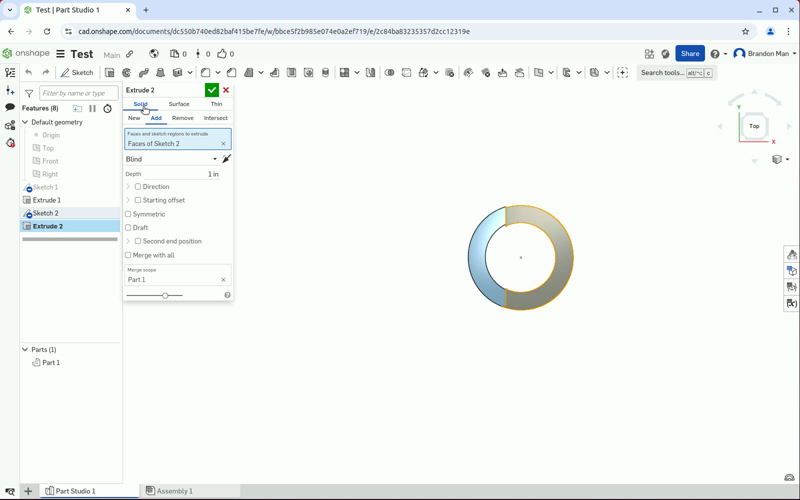
click(143, 106)
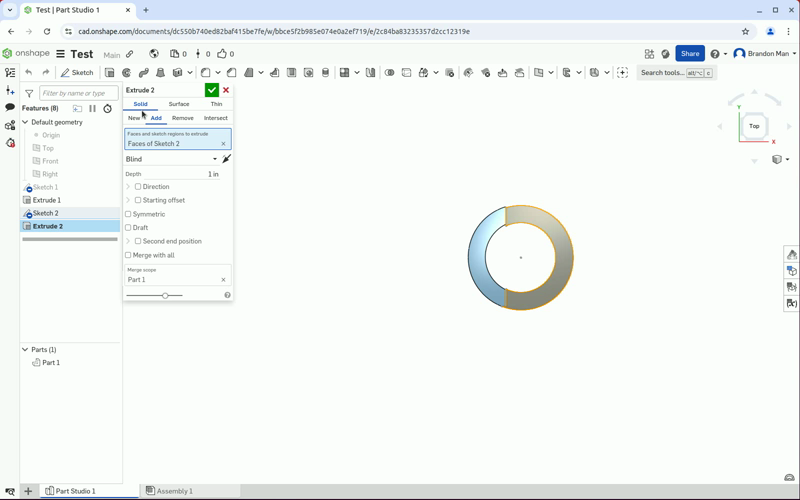
mouse_move(137, 120)
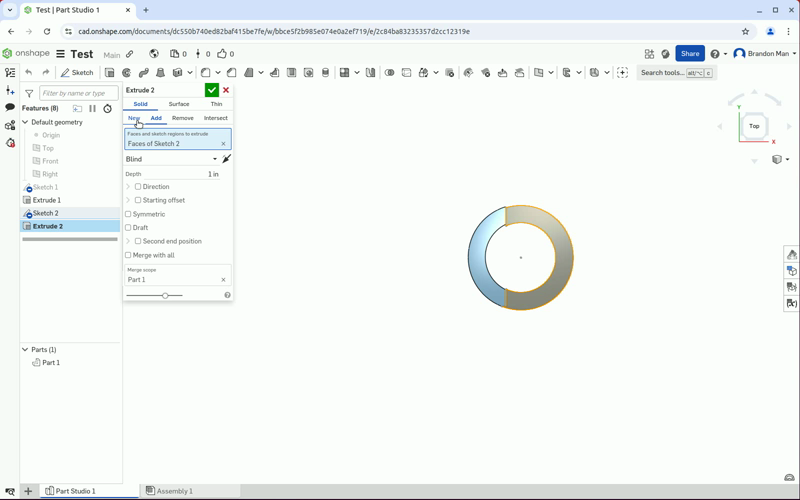
click(137, 120)
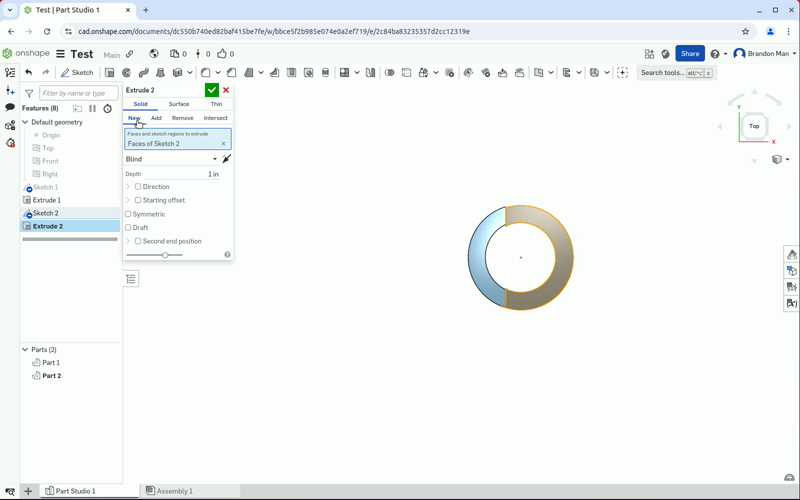
key(tab, 4)
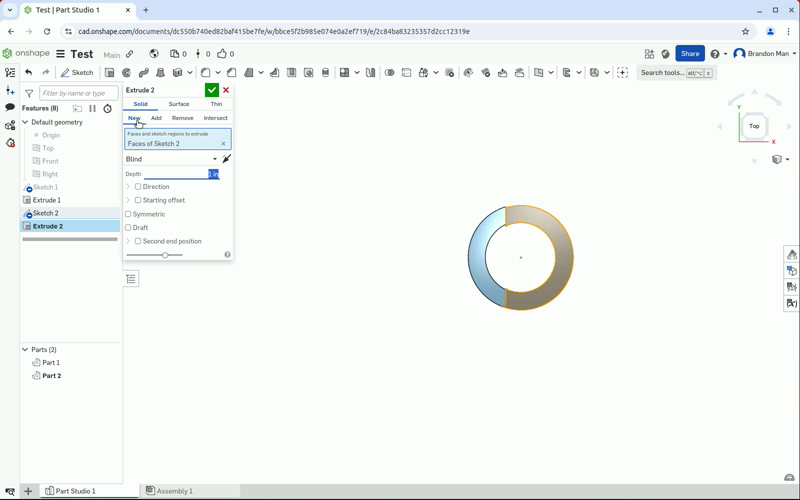
text(12.517)
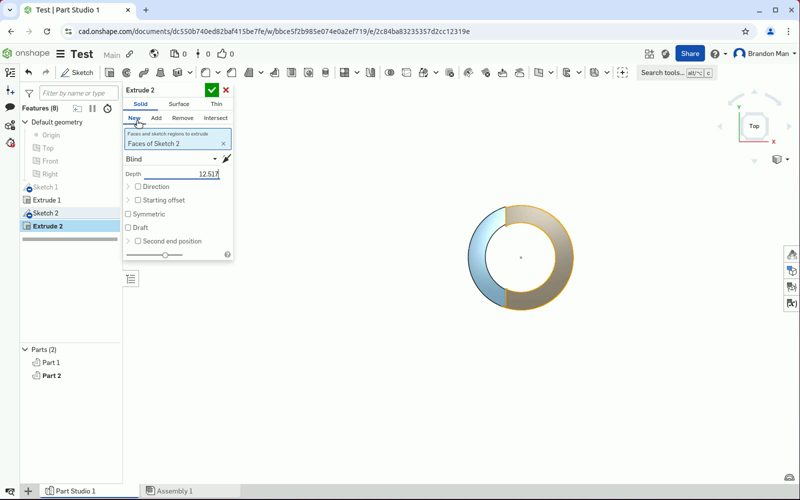
key(enter)
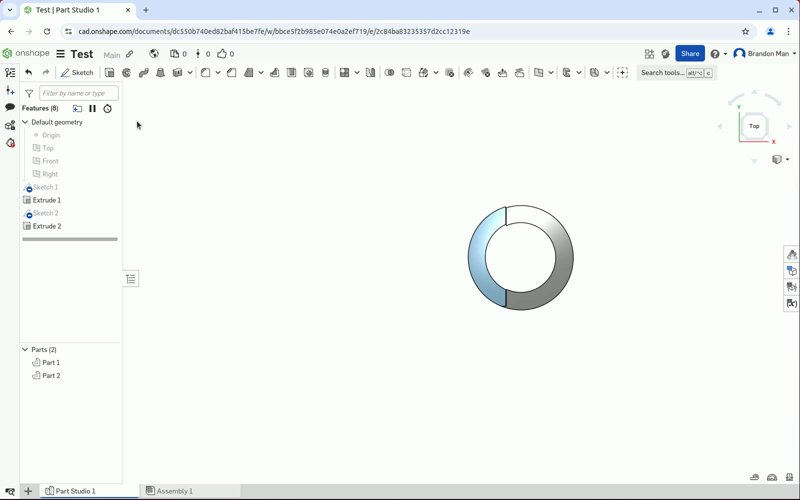
key(shift+h)
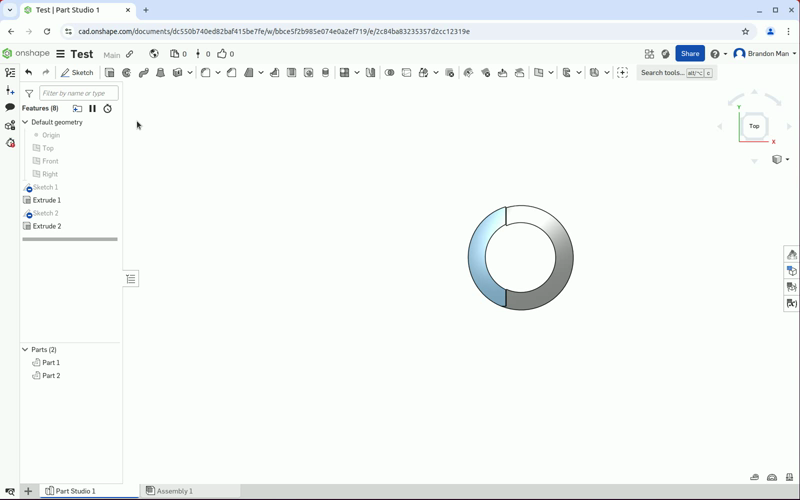
key(shift+h)
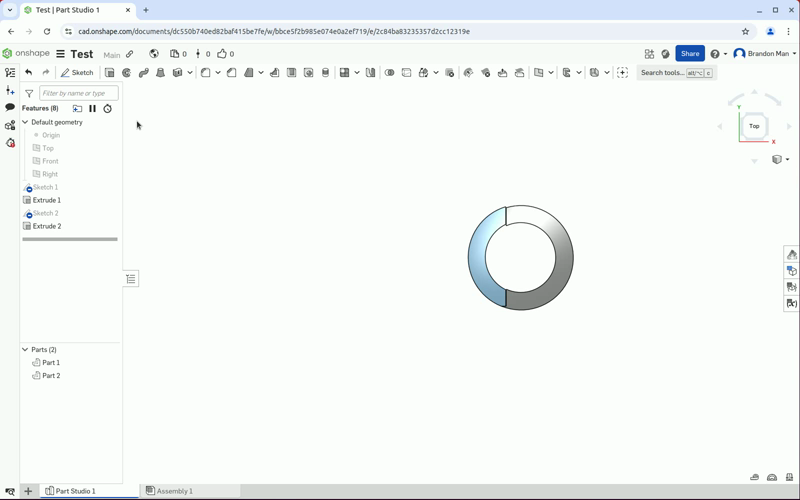
mouse_move(73, 189)
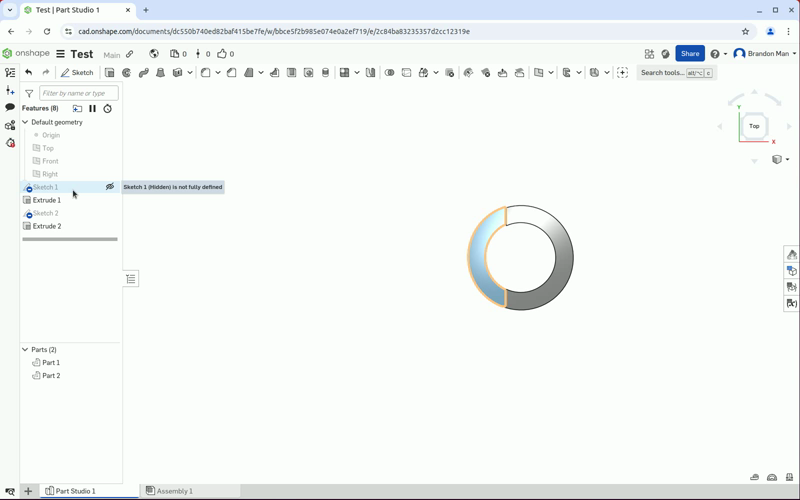
click(73, 189)
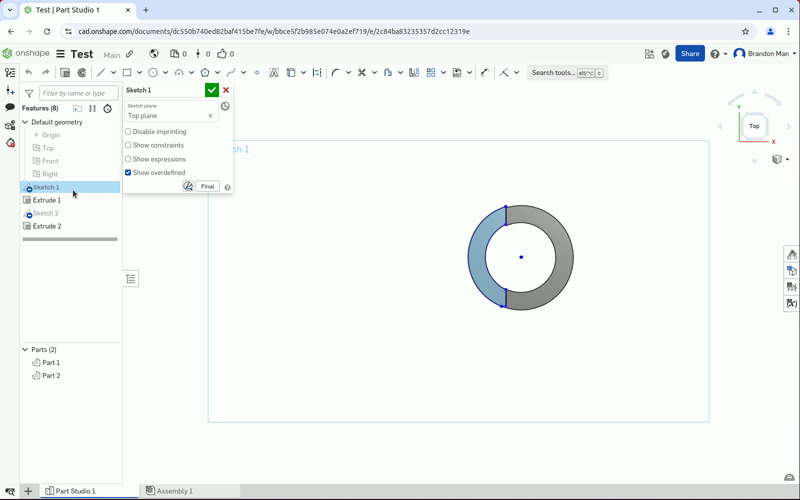
mouse_move(229, 92)
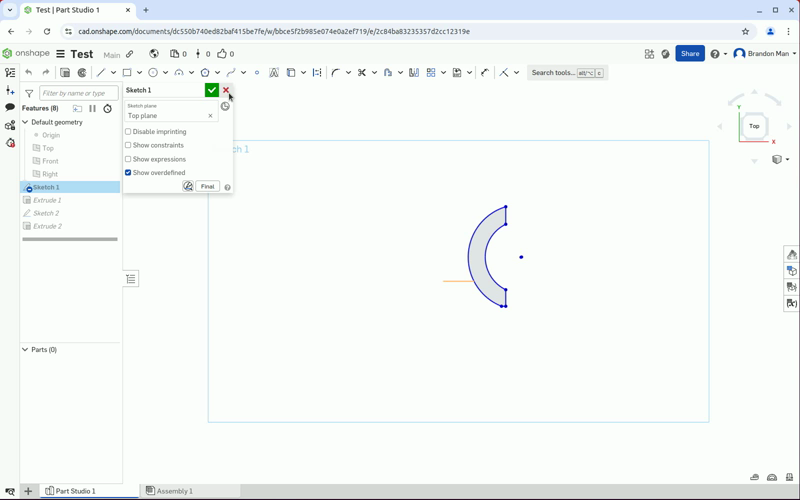
click(229, 92)
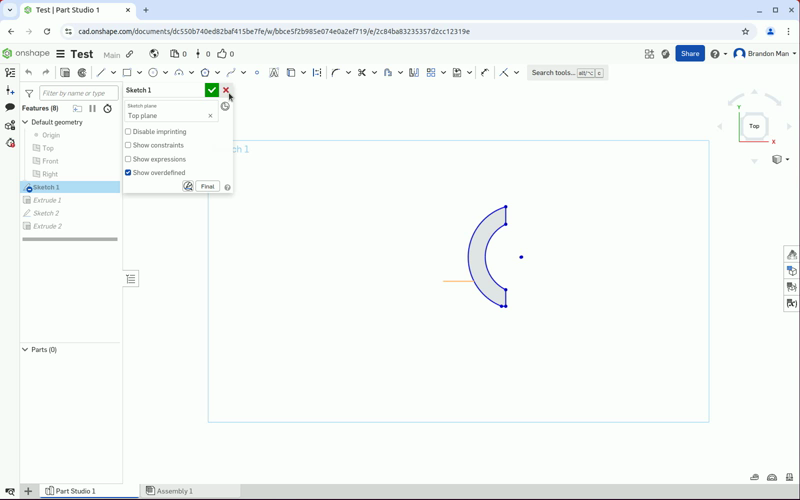
key(shift+s)
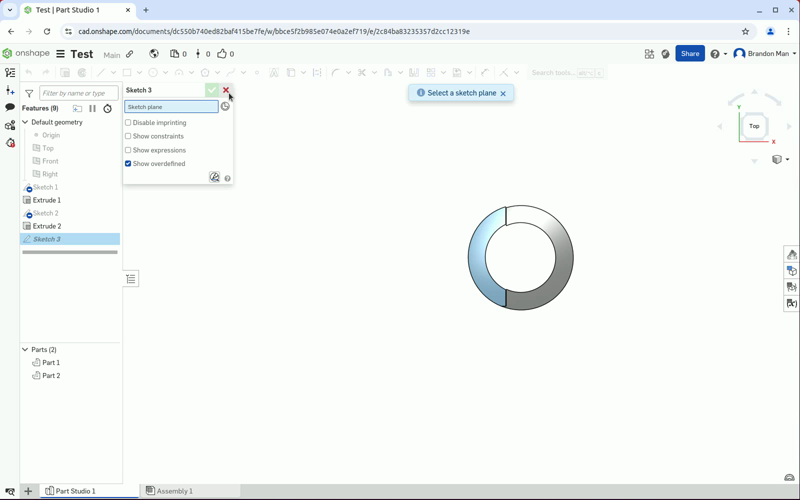
mouse_move(73, 150)
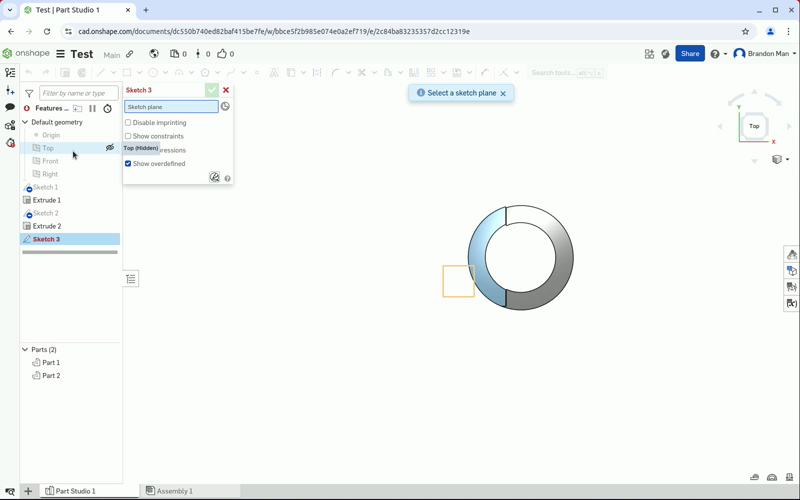
click(73, 150)
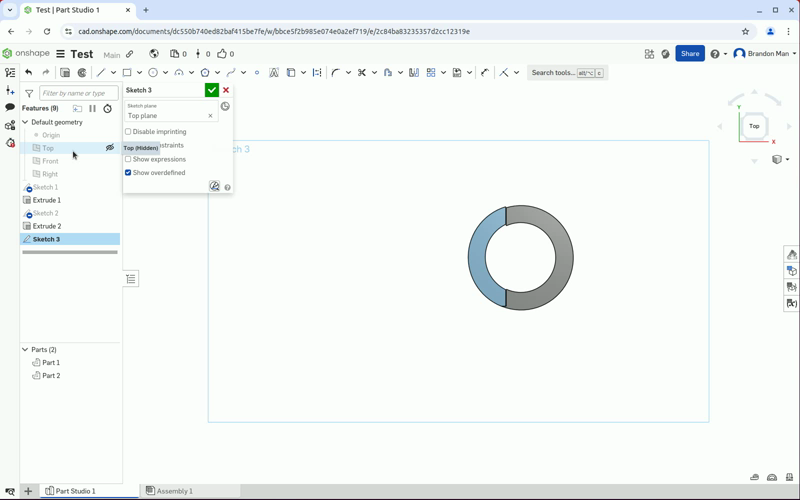
mouse_move(73, 352)
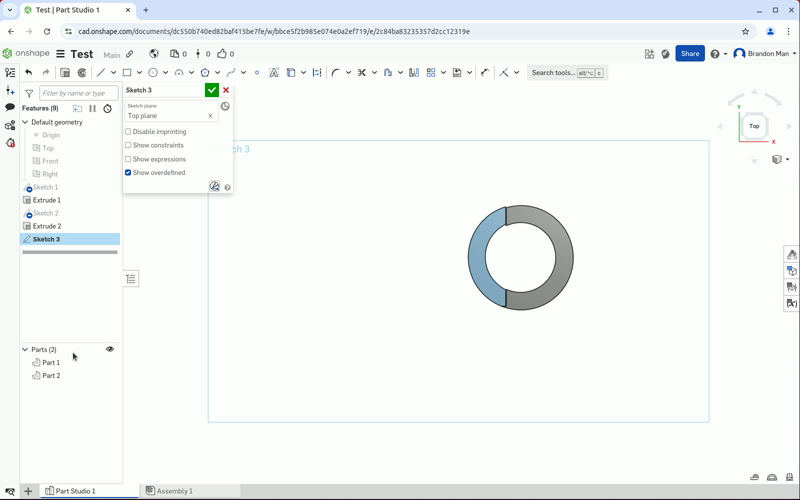
key(y)
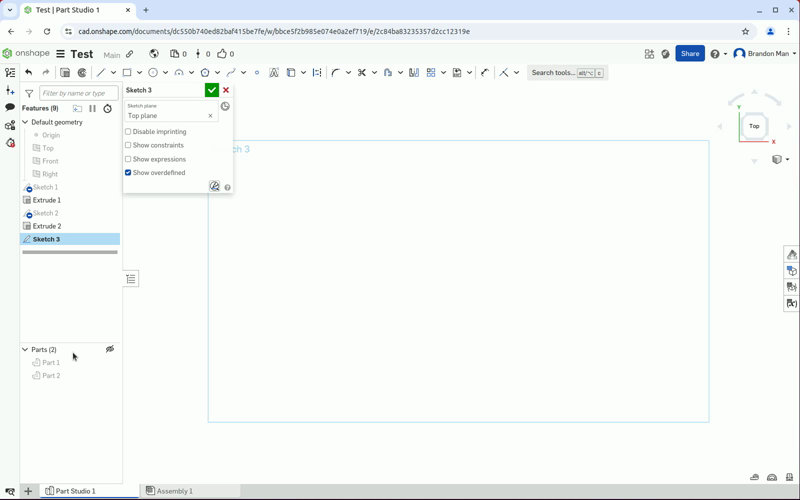
key(l)
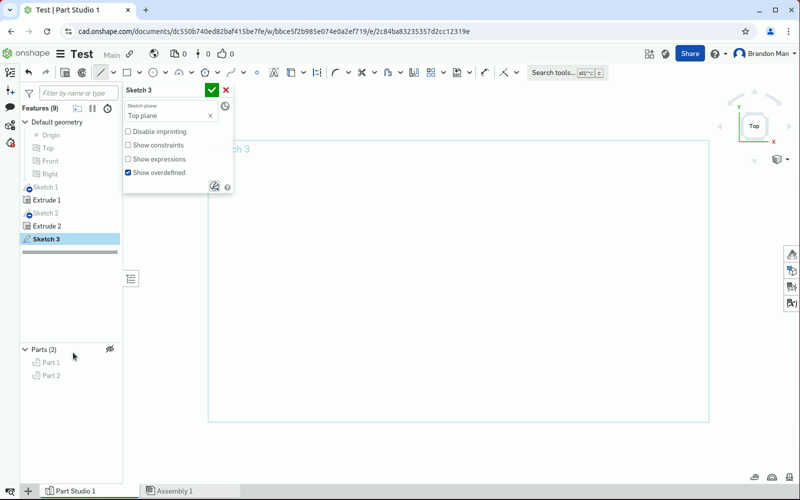
key_down(shift)
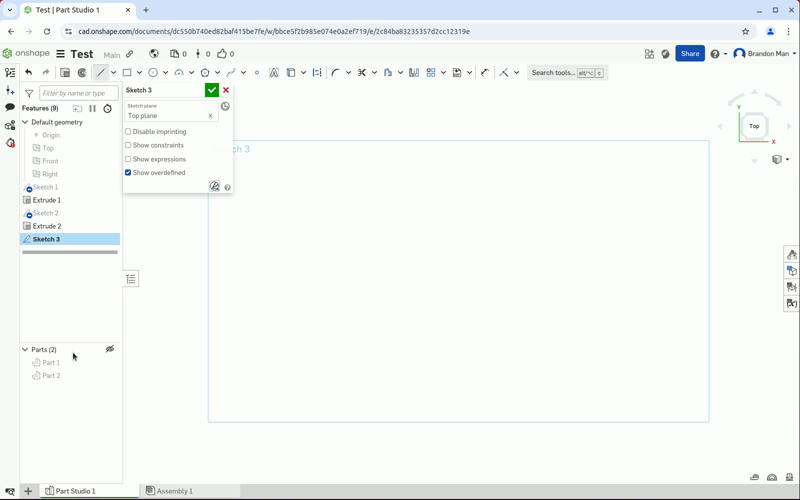
mouse_move(371, 306)
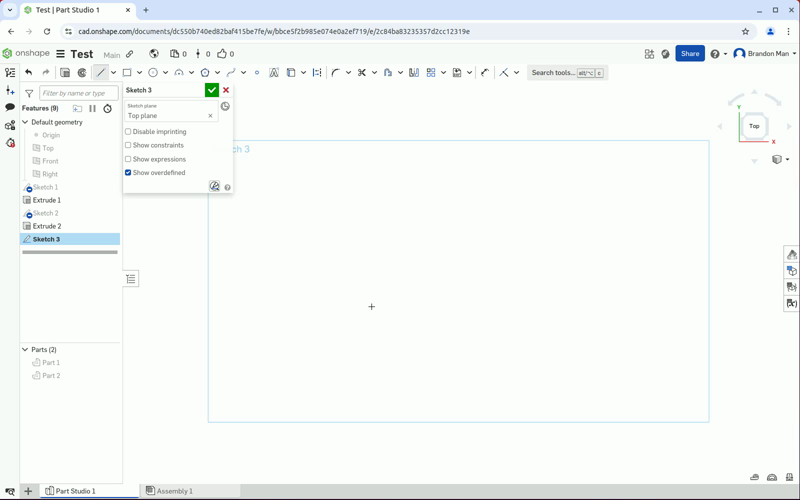
click(371, 306)
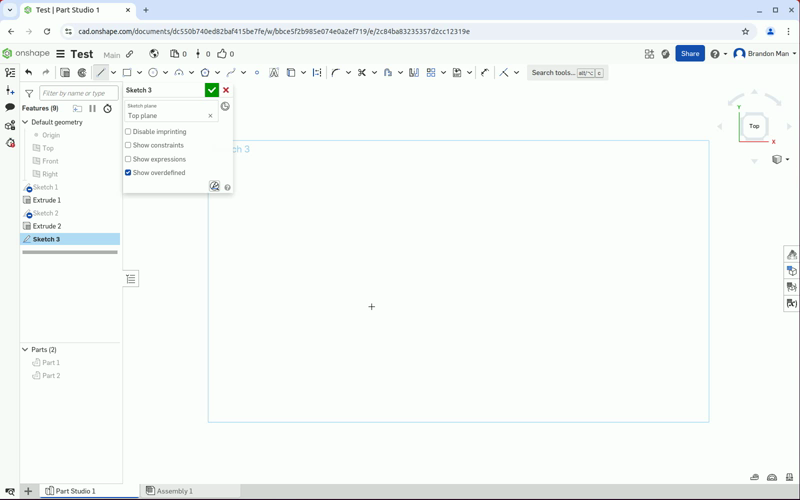
key_up(shift)
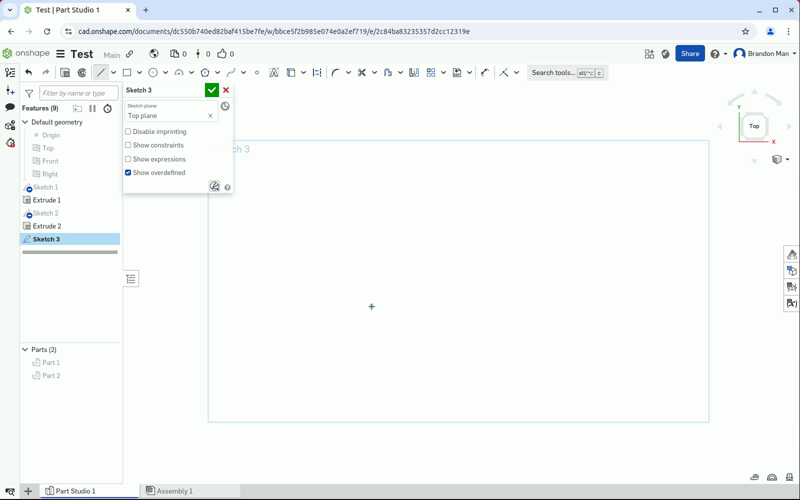
key_down(shift)
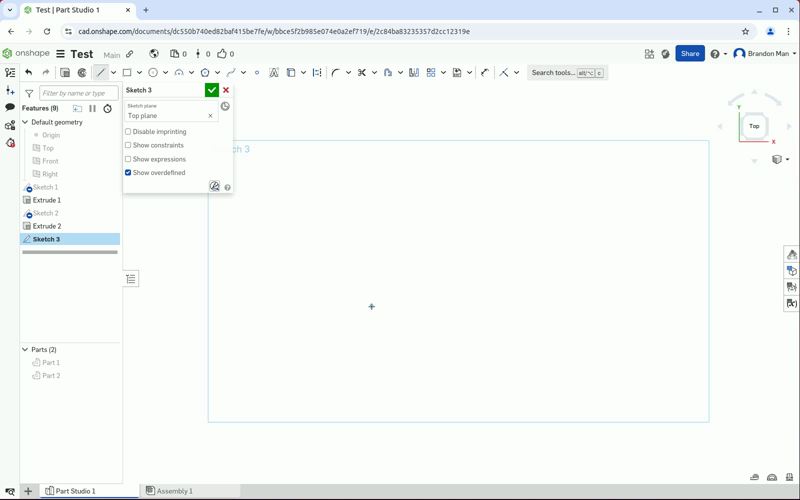
mouse_move(501, 306)
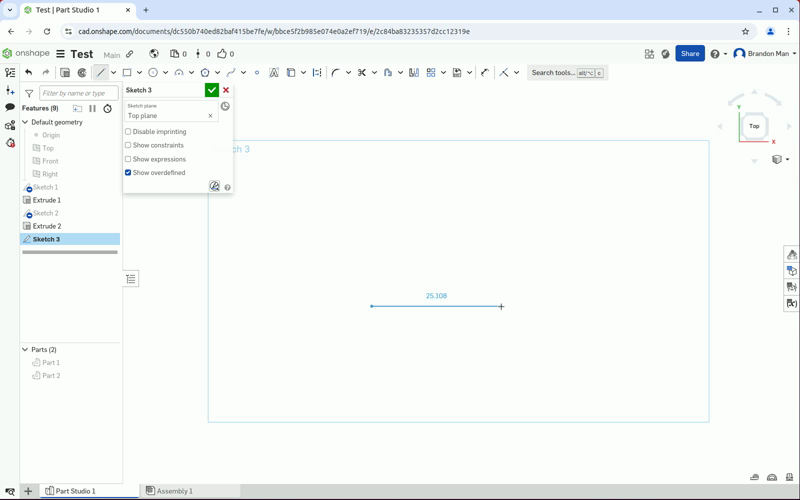
click(501, 306)
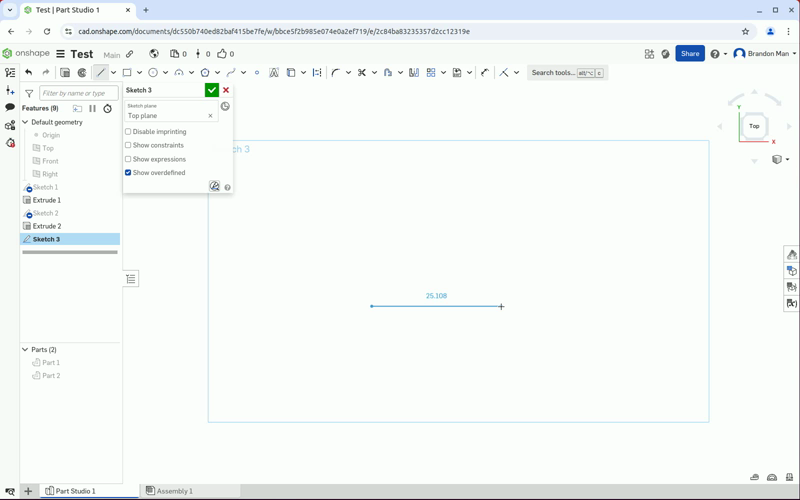
key_up(shift)
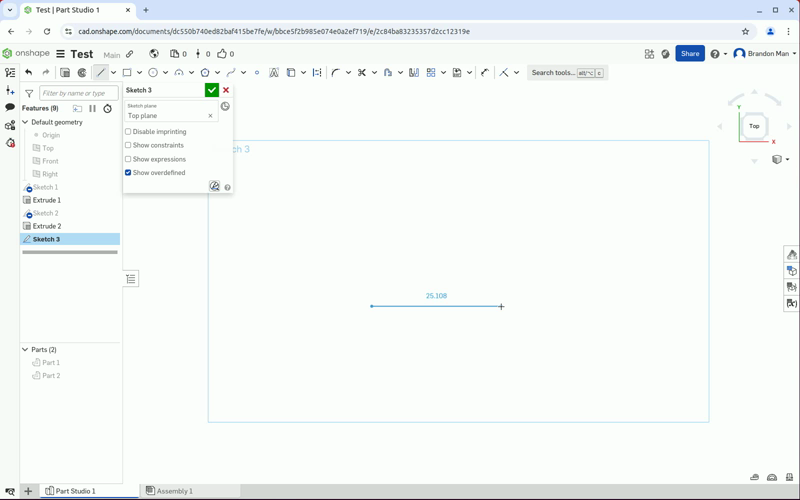
key(esc)
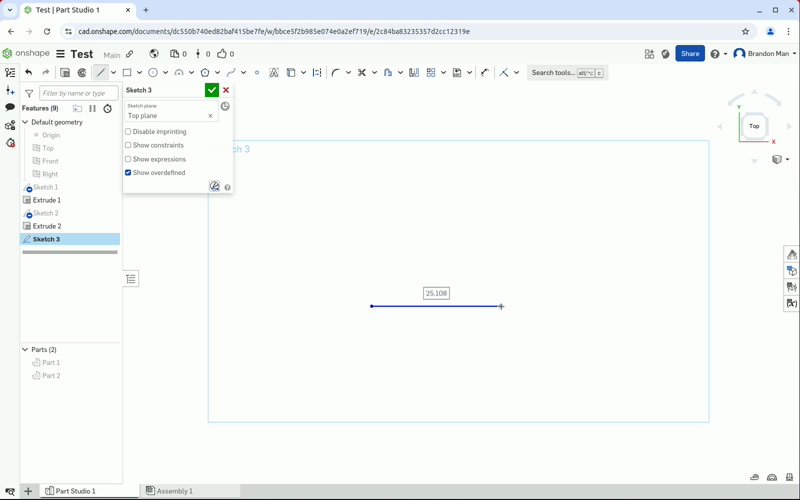
key(a)
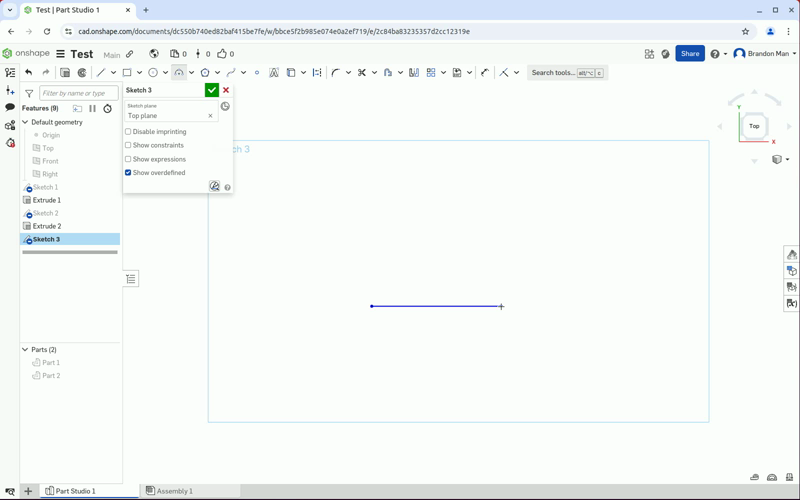
mouse_move(501, 306)
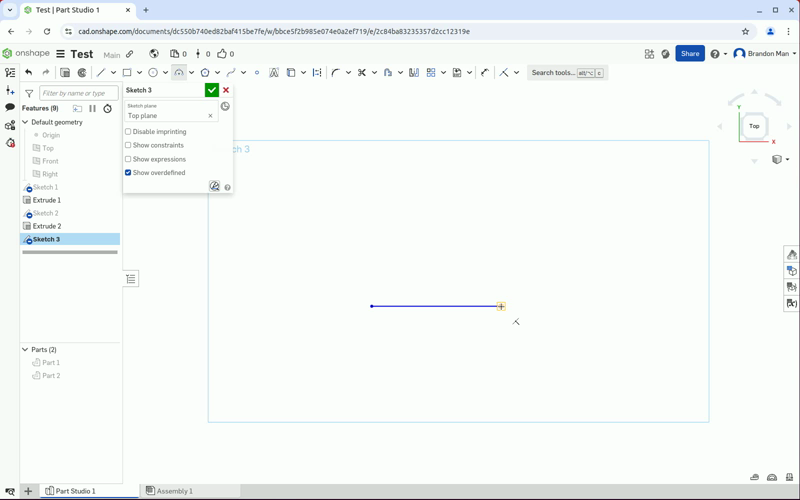
click(501, 306)
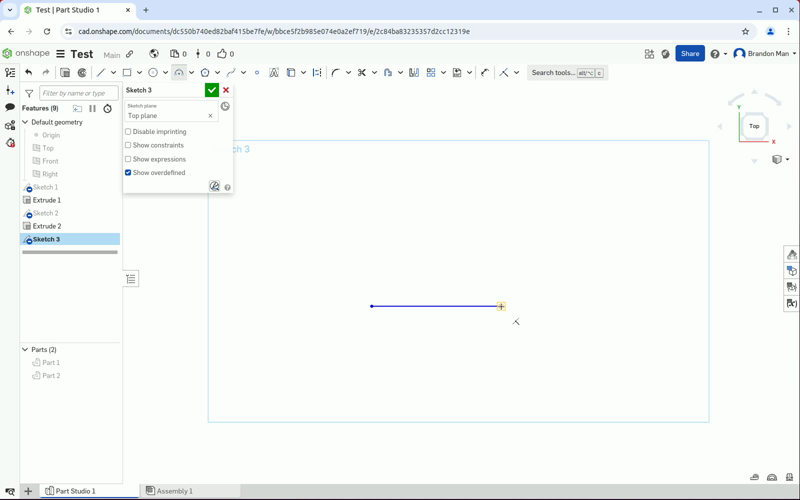
key_down(shift)
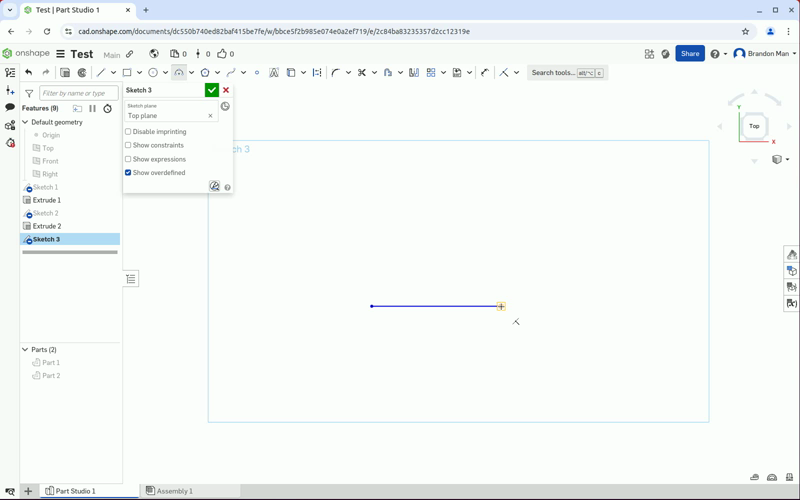
mouse_move(505, 207)
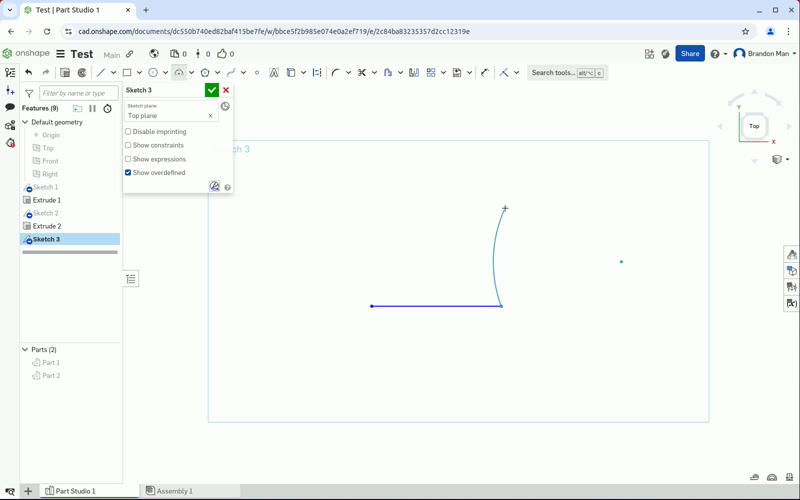
click(505, 207)
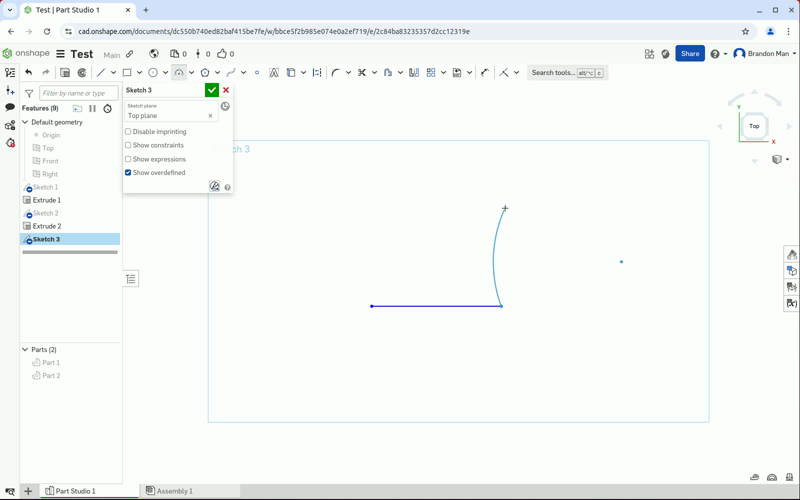
mouse_move(467, 255)
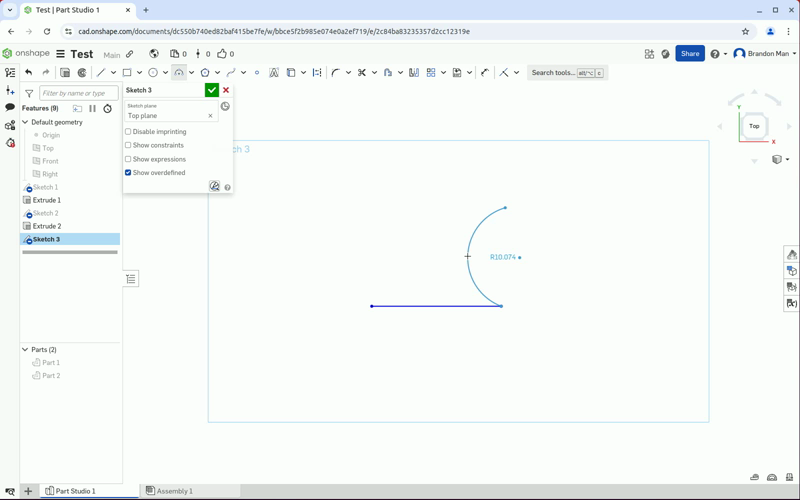
click(467, 255)
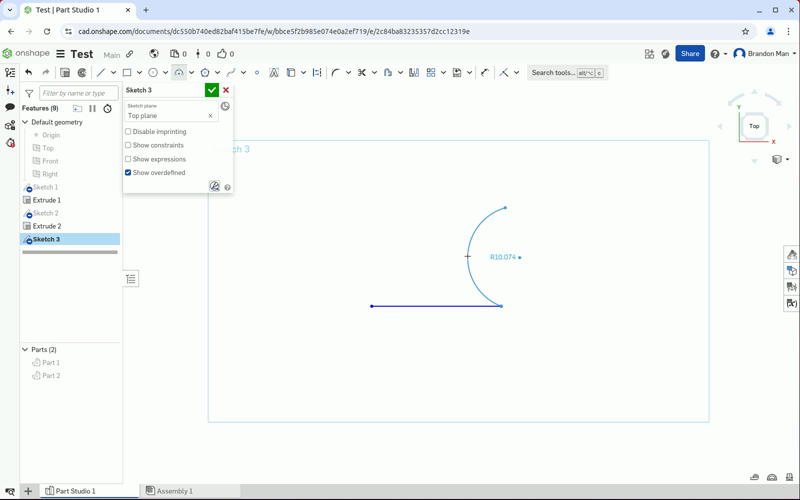
key_up(shift)
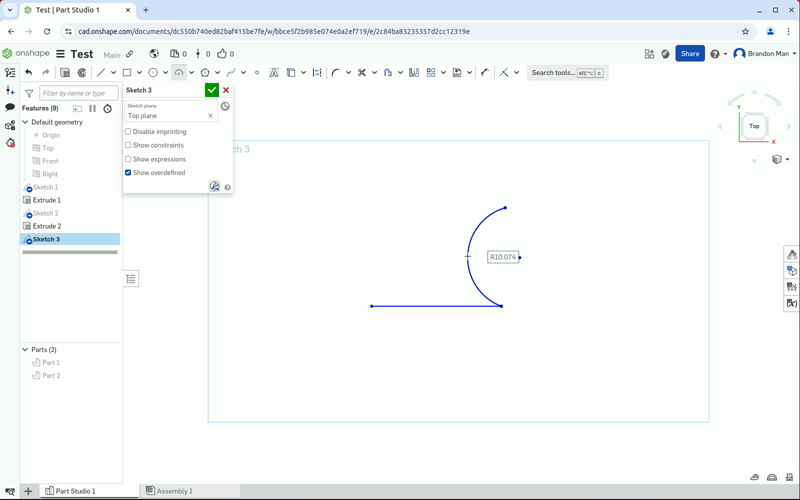
key(esc)
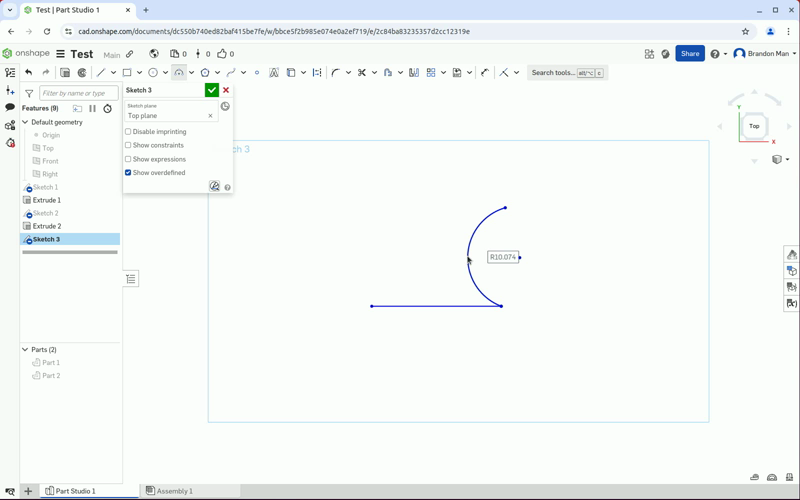
key(l)
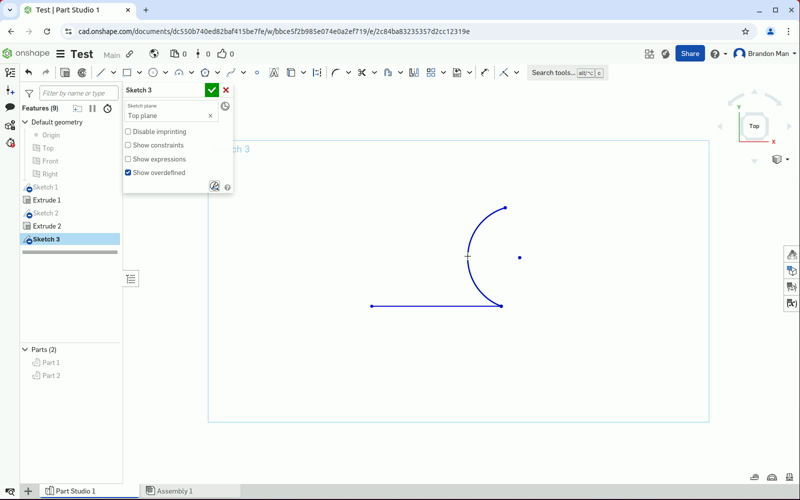
mouse_move(505, 207)
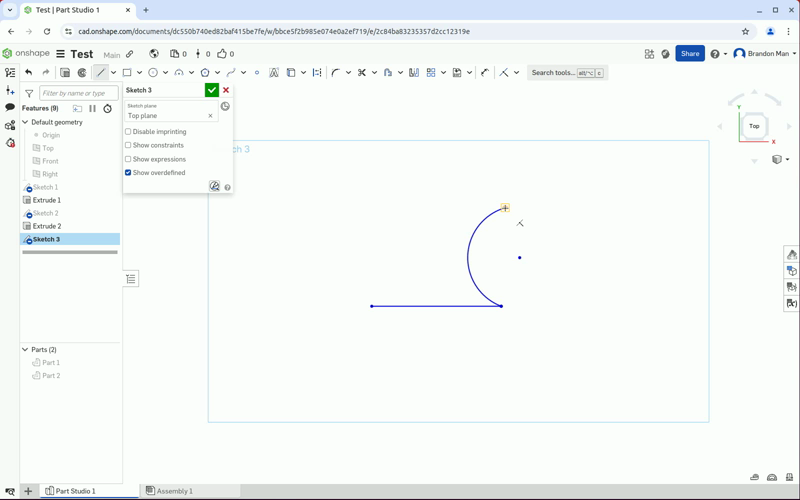
click(505, 207)
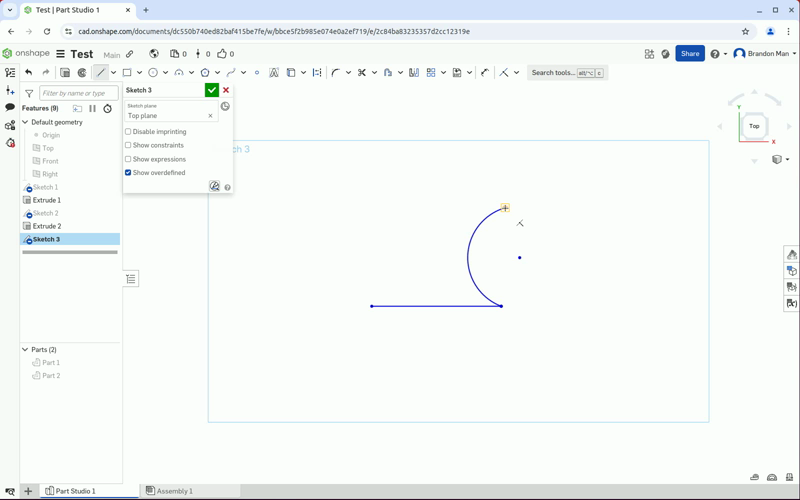
key_down(shift)
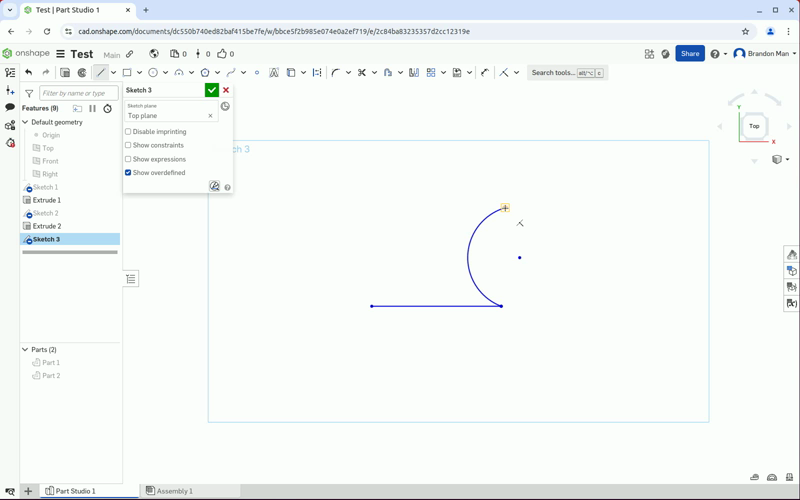
mouse_move(371, 207)
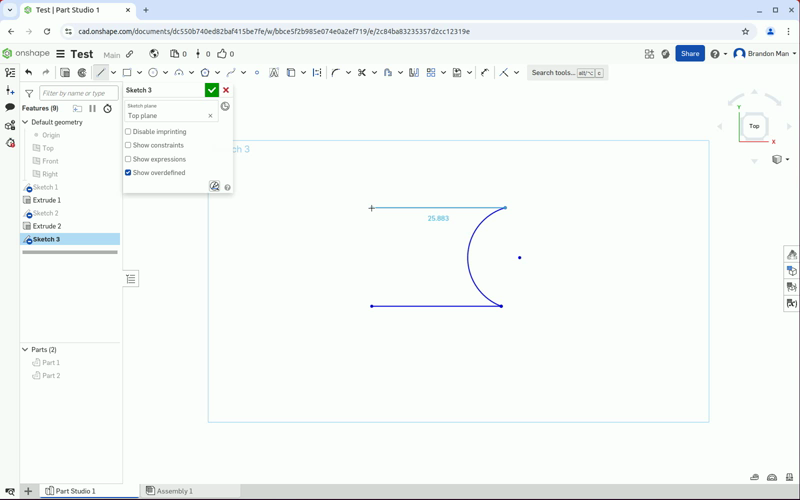
click(371, 207)
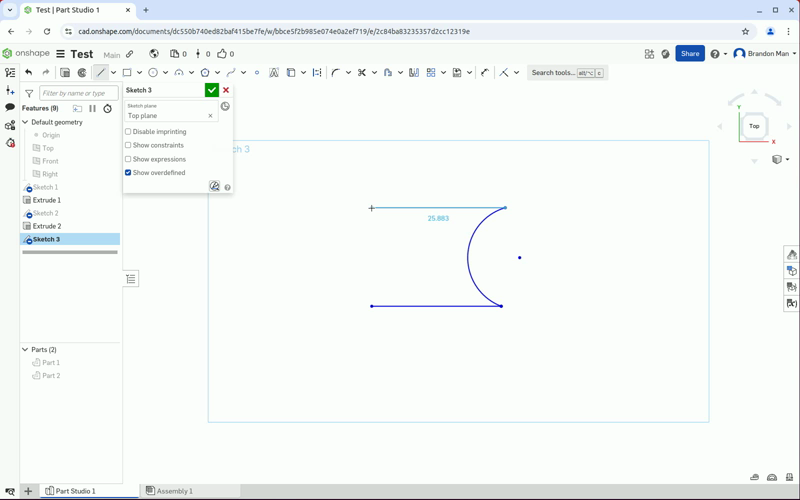
key_up(shift)
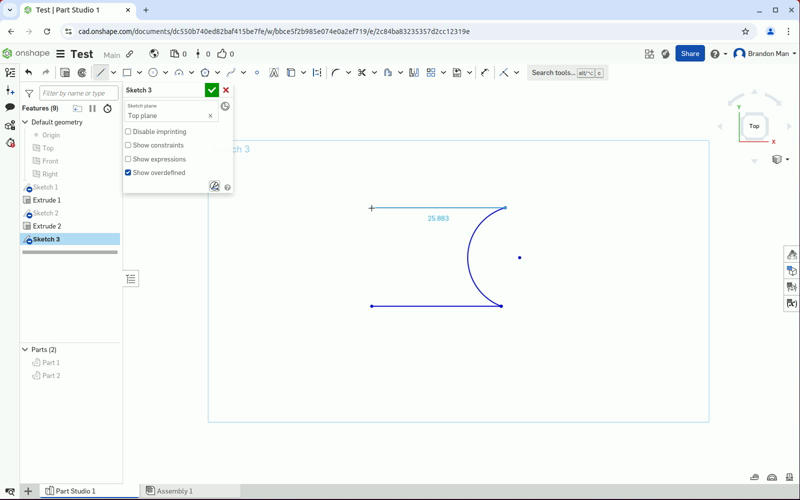
key_down(shift)
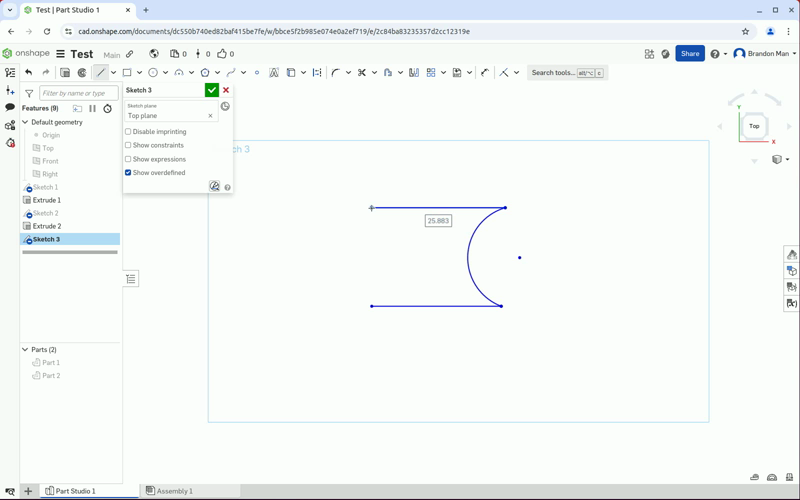
mouse_move(371, 306)
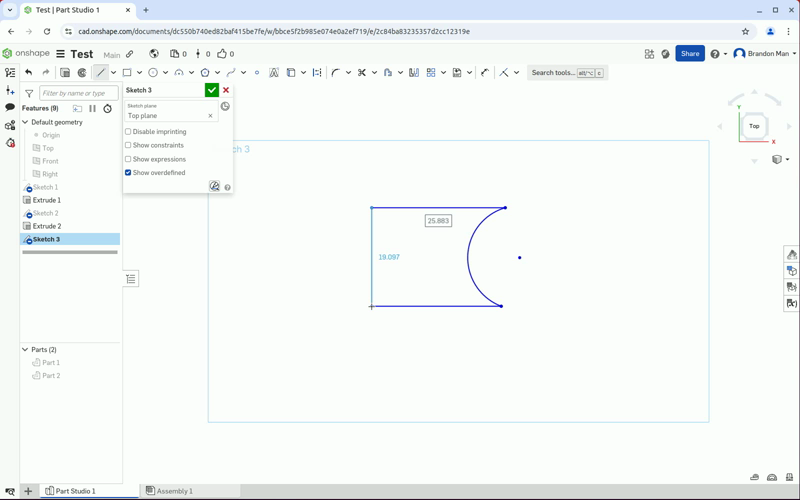
key_up(shift)
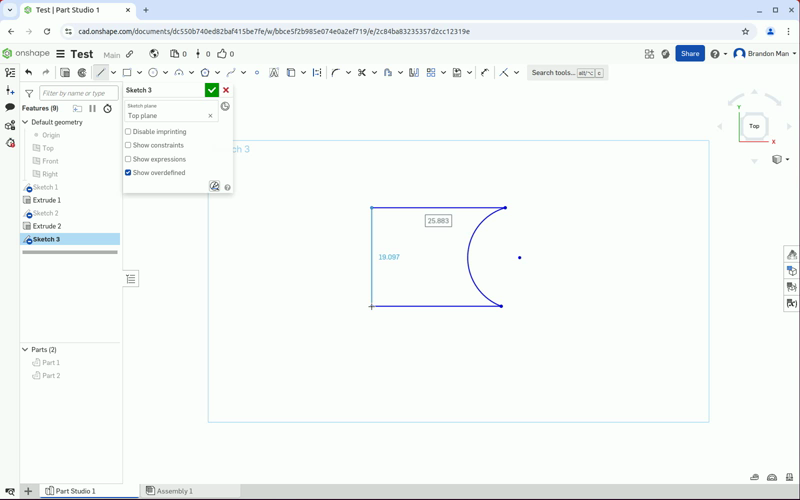
click(371, 306)
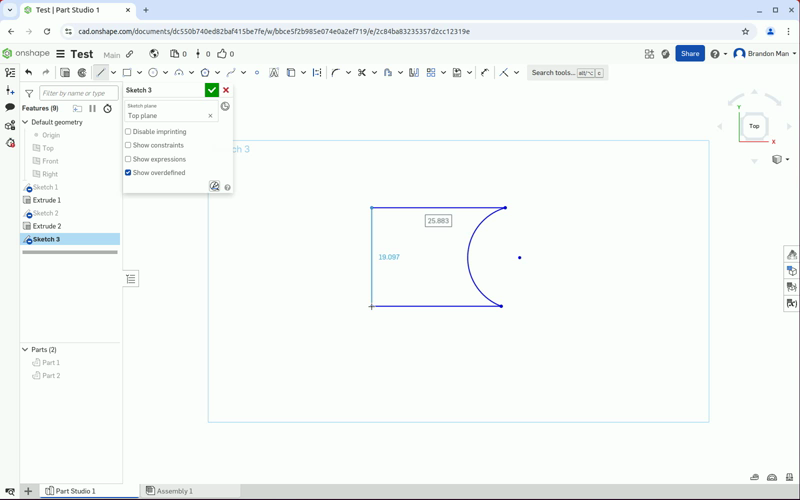
key(esc)
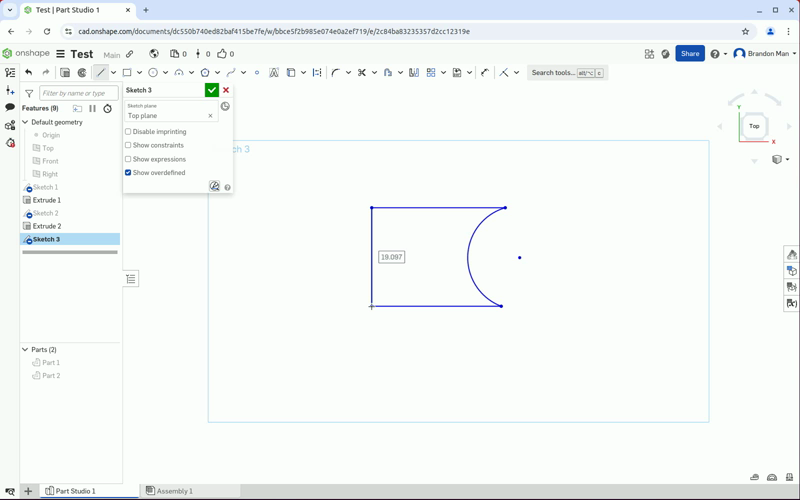
mouse_move(384, 221)
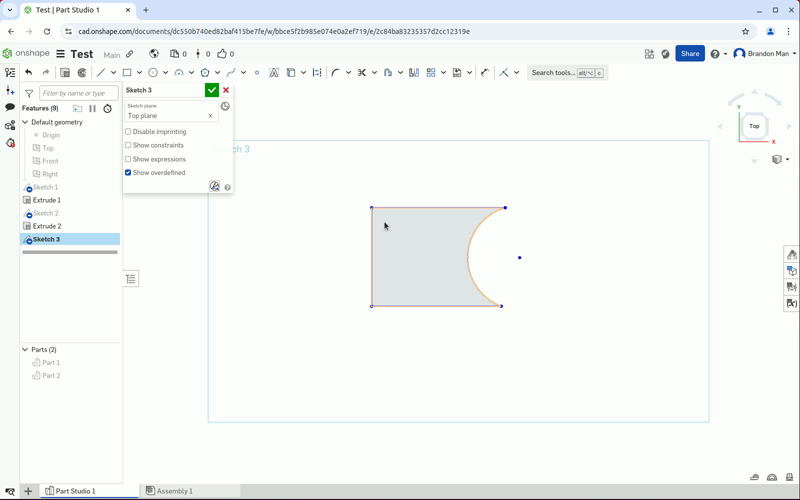
click(384, 221)
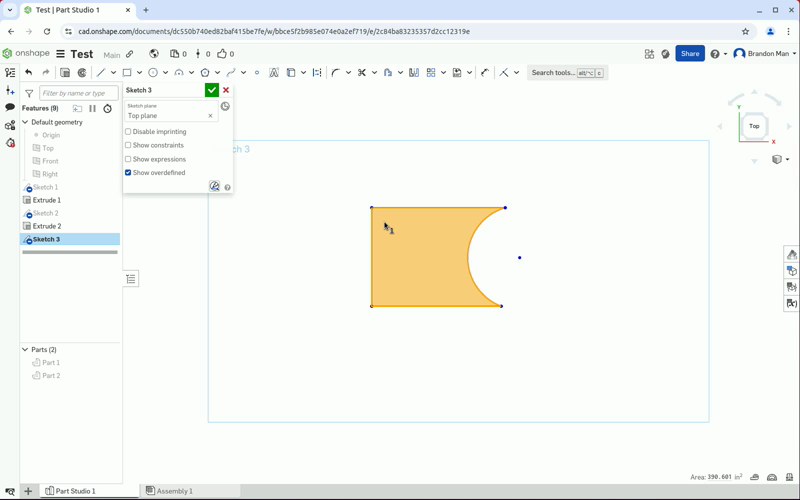
mouse_move(73, 352)
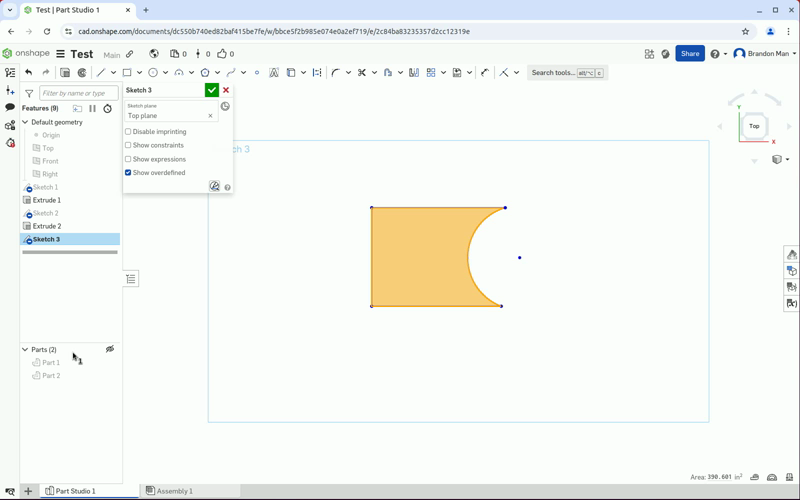
key(shift+y)
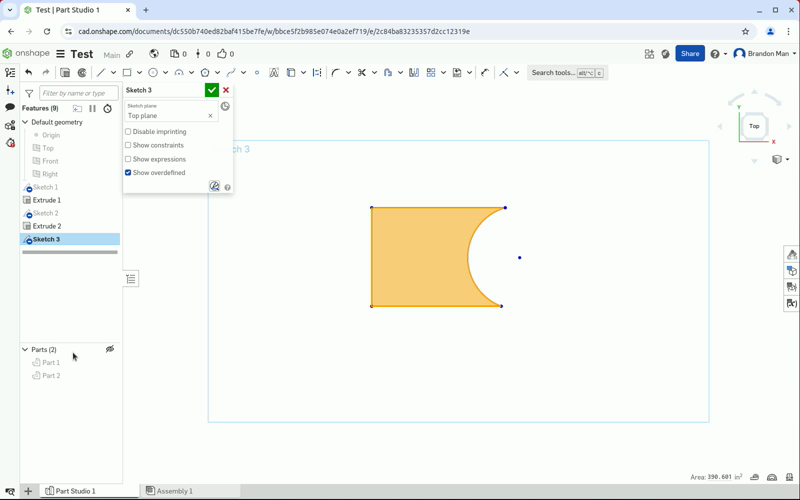
key(shift+e)
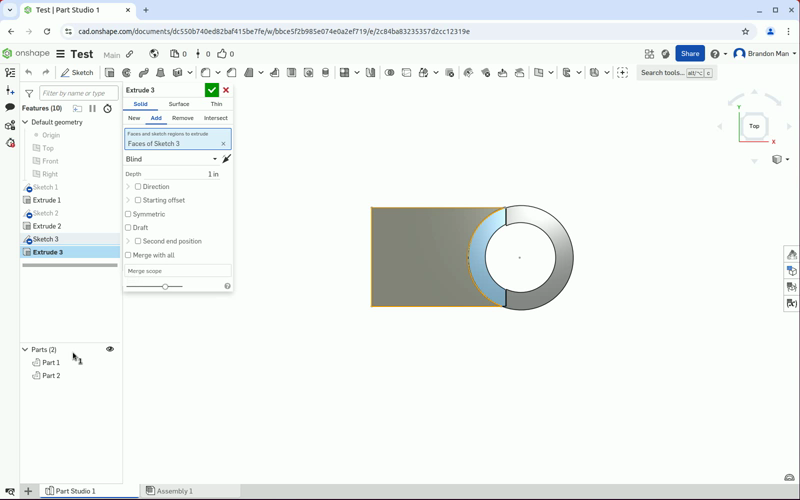
mouse_move(143, 106)
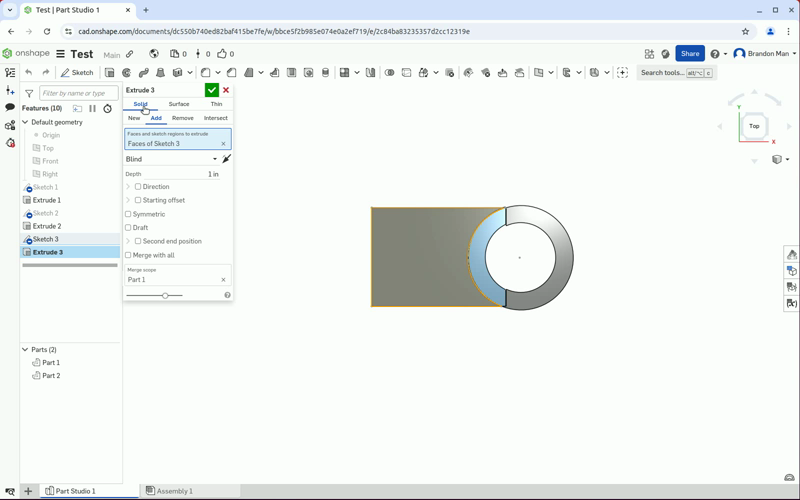
click(143, 106)
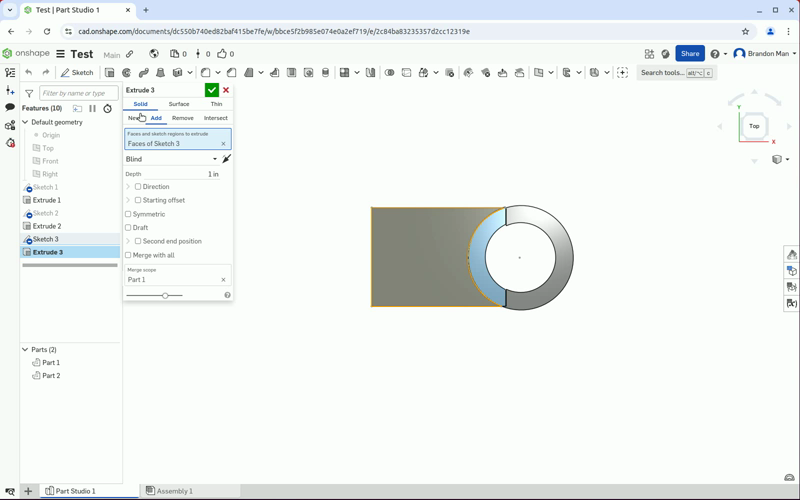
mouse_move(137, 120)
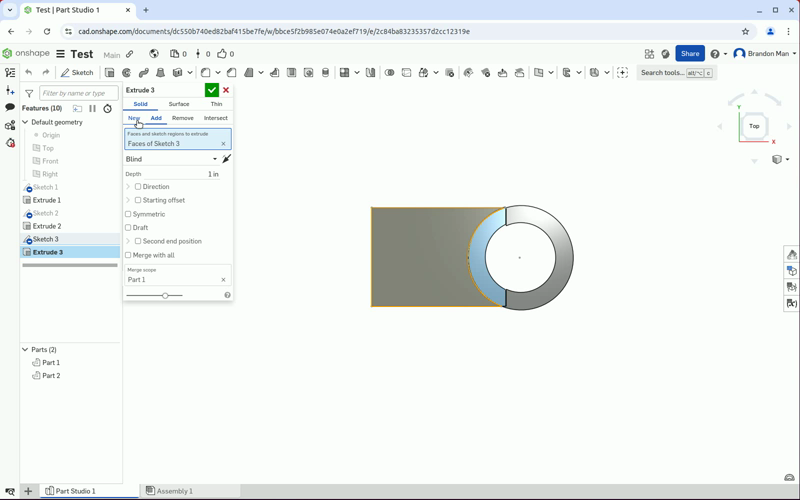
click(137, 120)
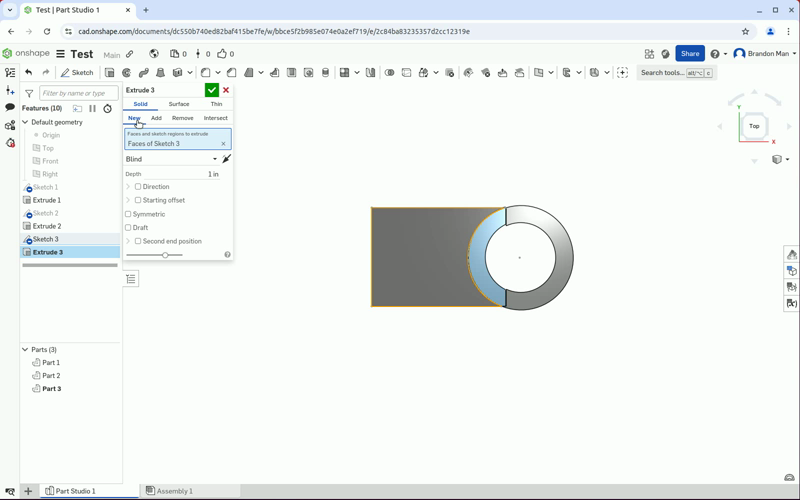
key(tab, 4)
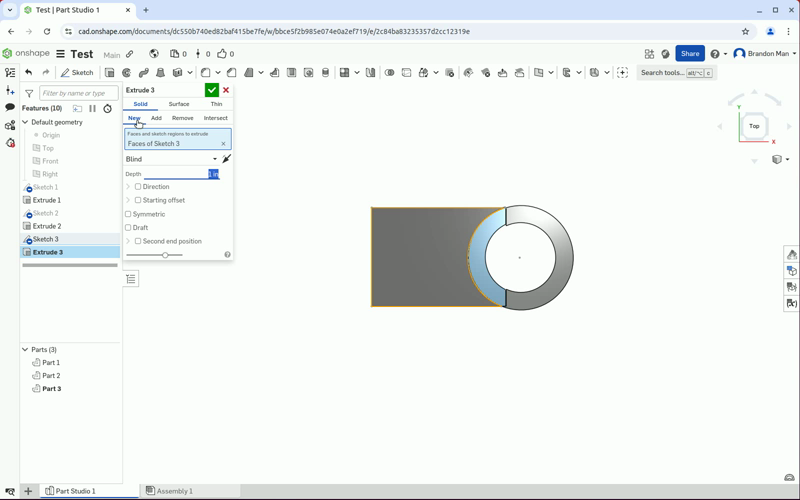
text(3.129)
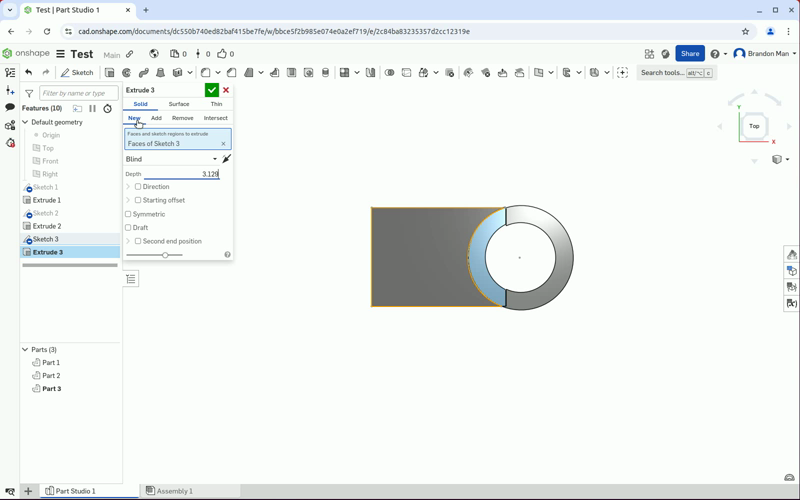
key(enter)
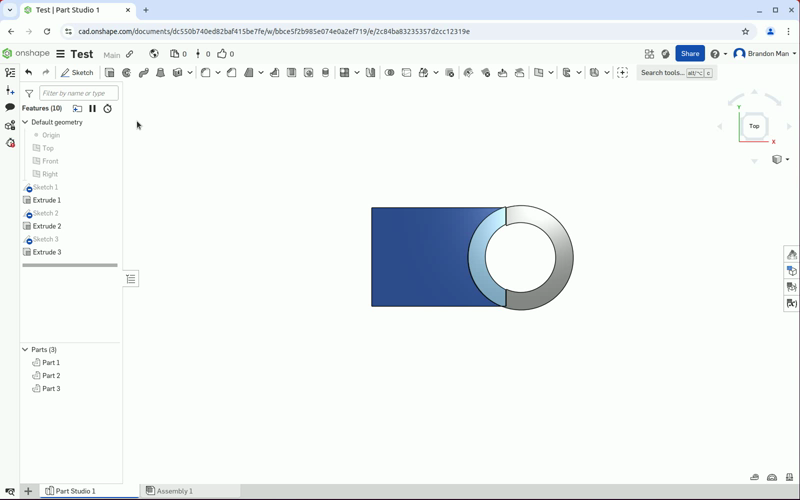
key(shift+h)
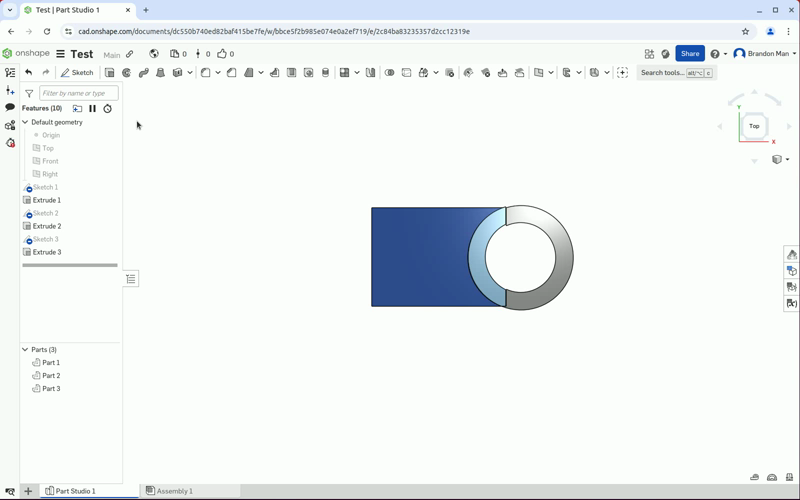
key(shift+h)
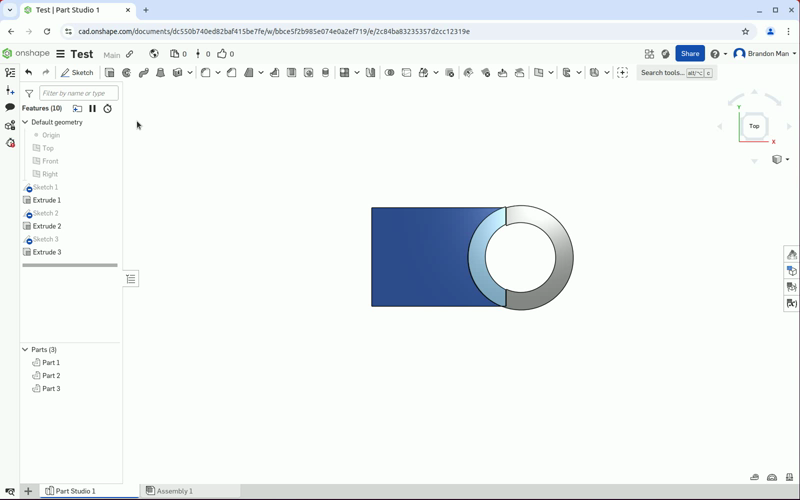
mouse_move(73, 189)
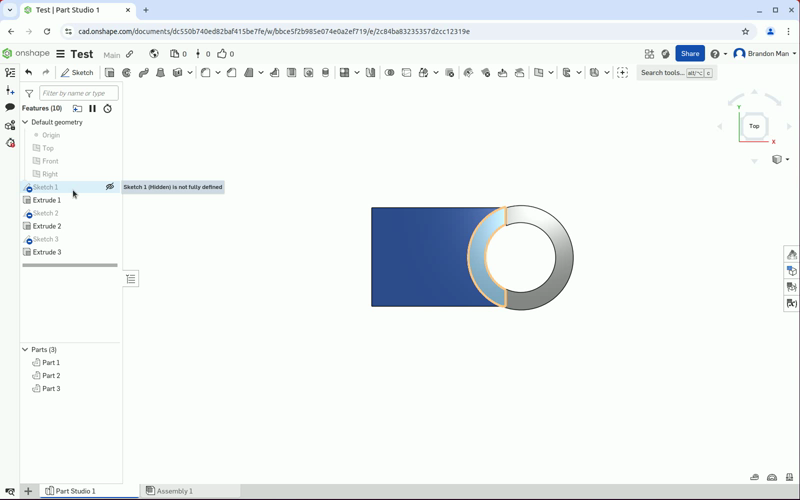
click(73, 189)
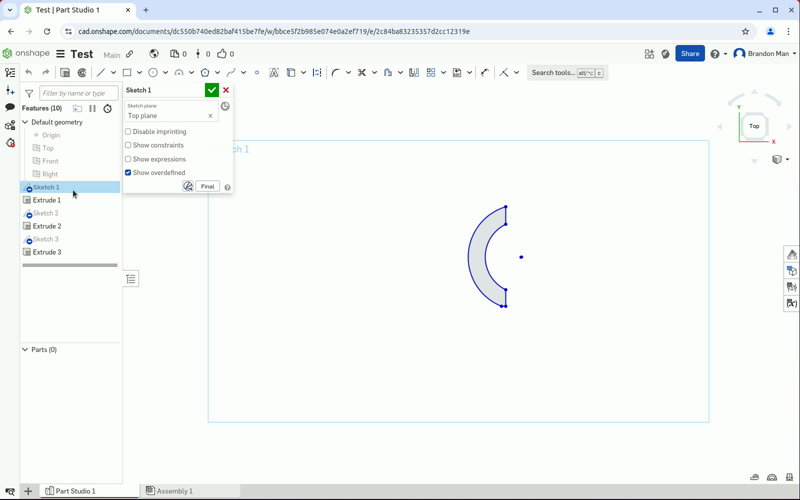
mouse_move(229, 92)
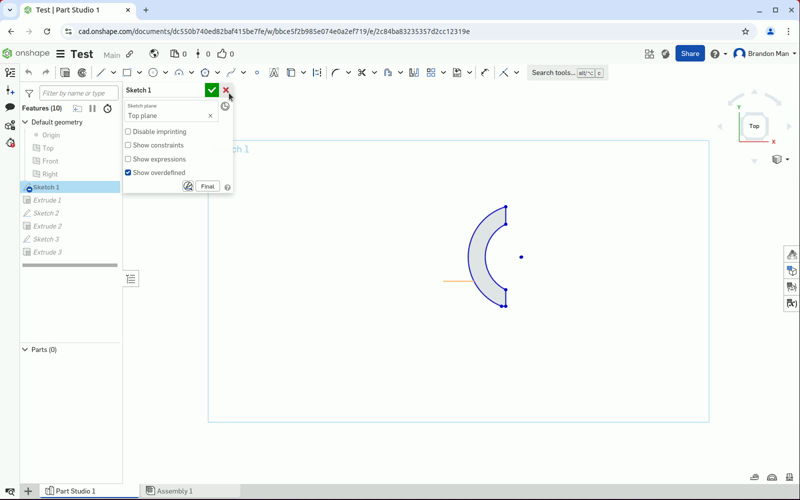
click(229, 92)
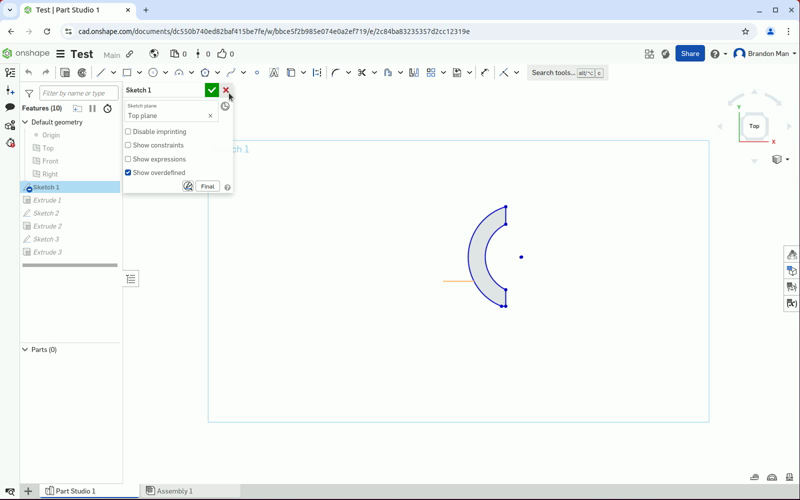
key(shift+s)
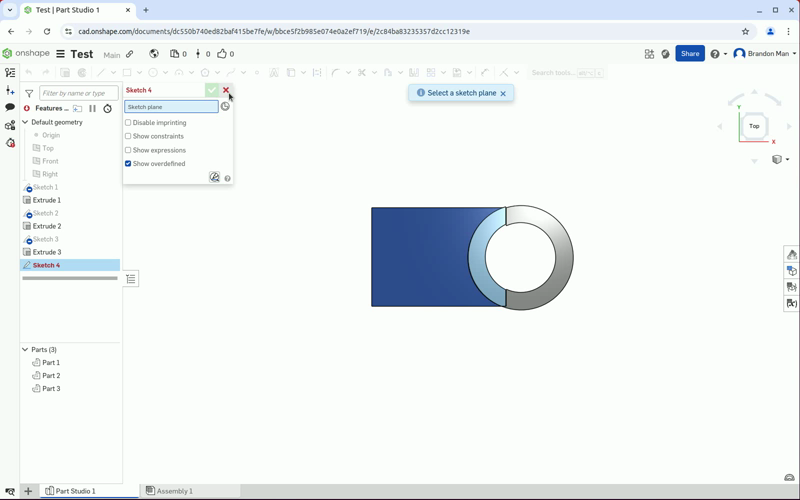
mouse_move(73, 150)
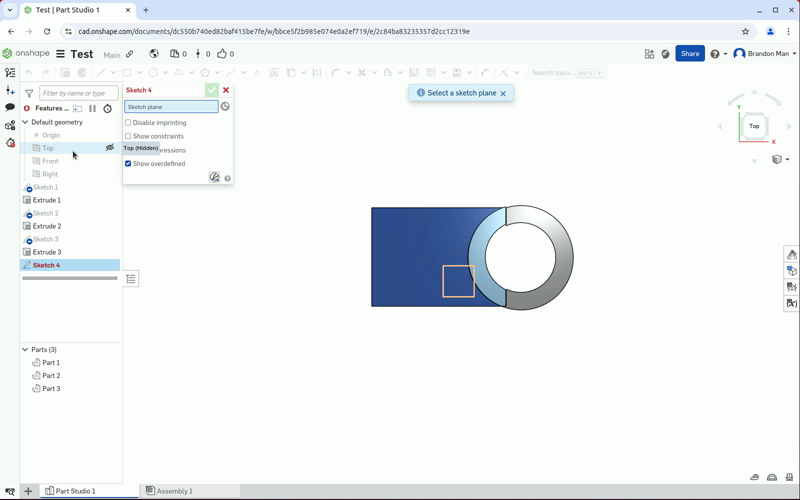
click(73, 150)
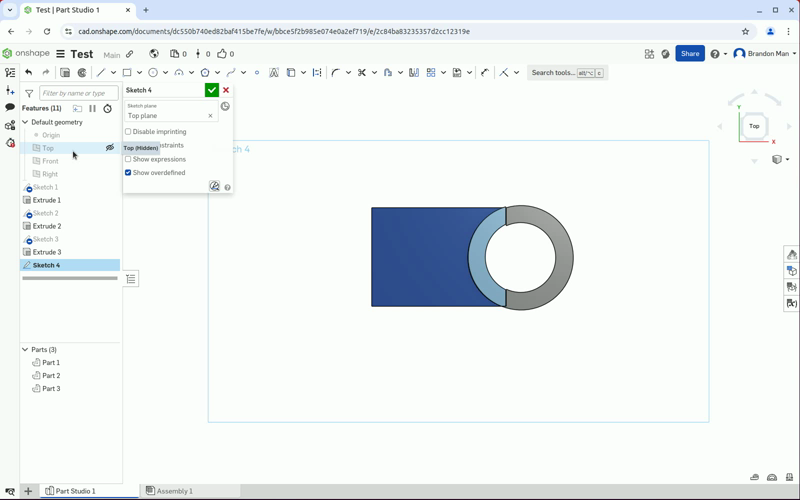
mouse_move(73, 352)
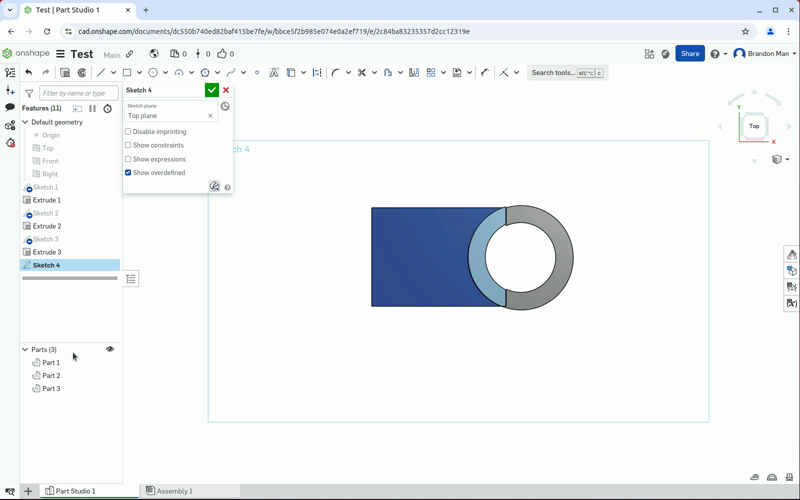
key(y)
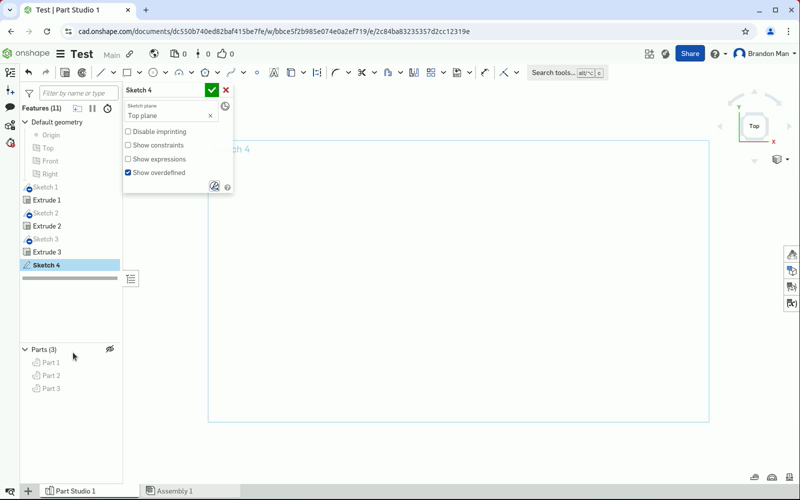
key(l)
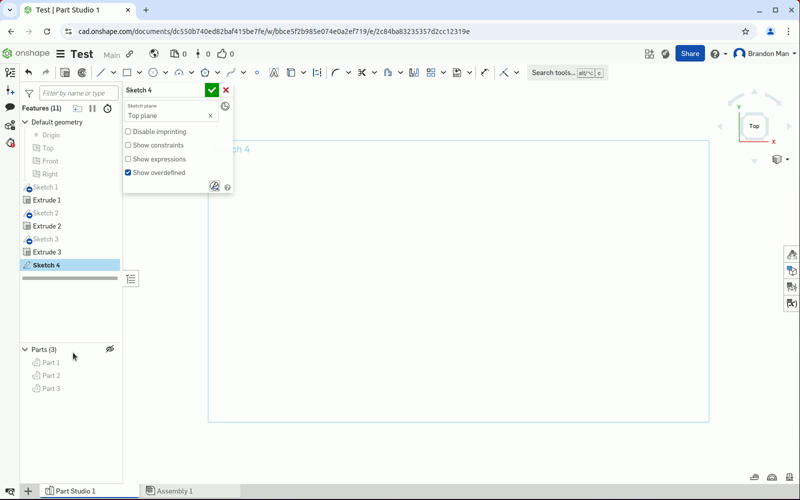
key_down(shift)
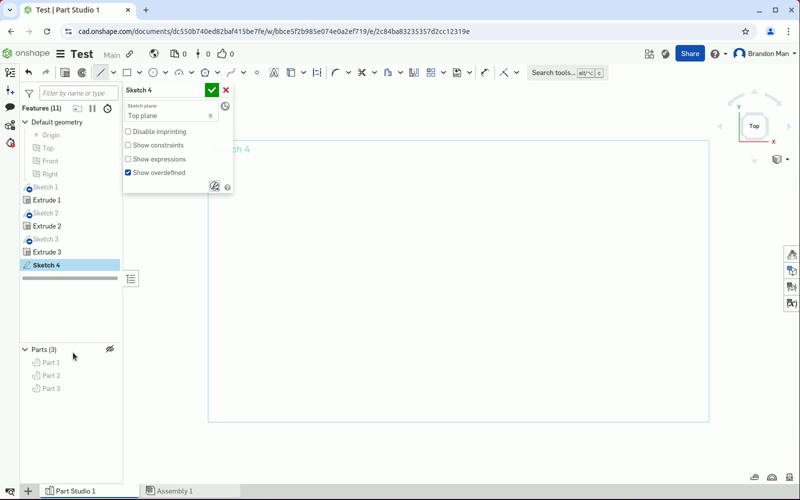
mouse_move(501, 306)
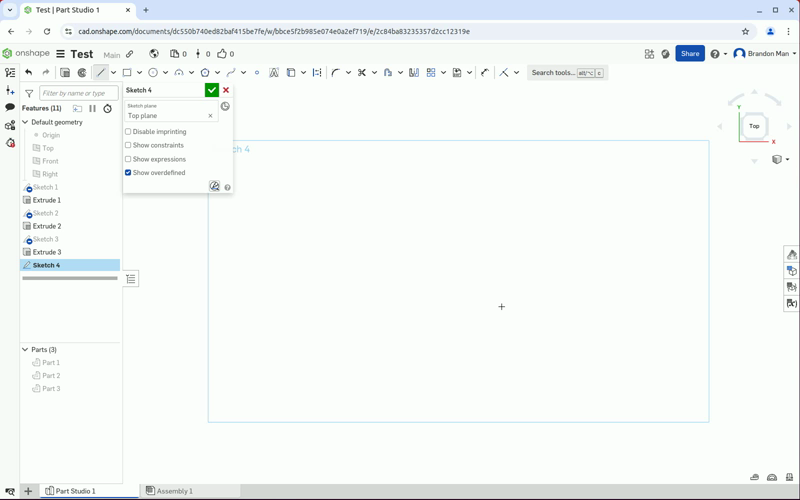
click(501, 306)
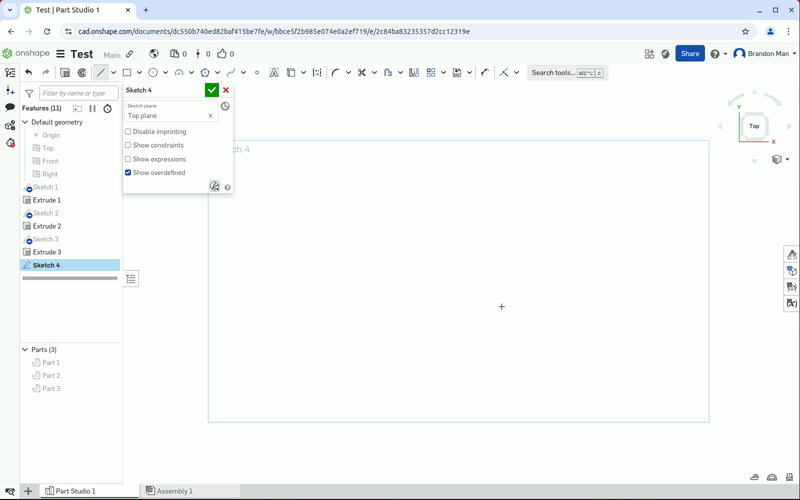
key_up(shift)
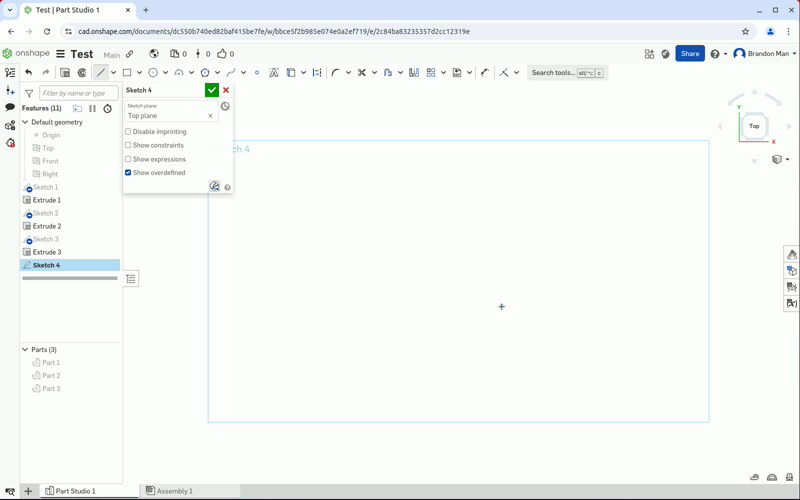
key_down(shift)
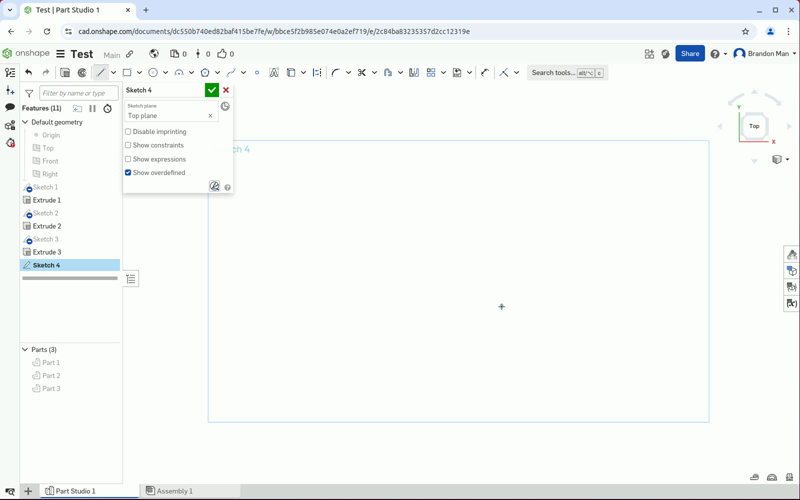
mouse_move(531, 306)
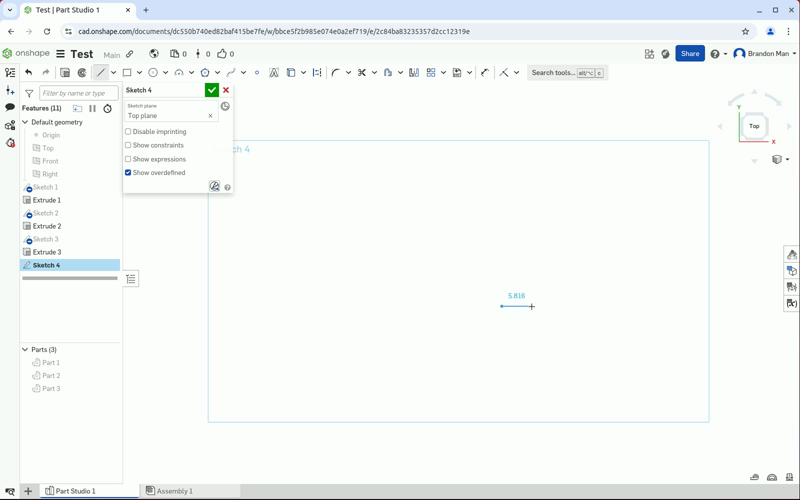
mouse_move(506, 306)
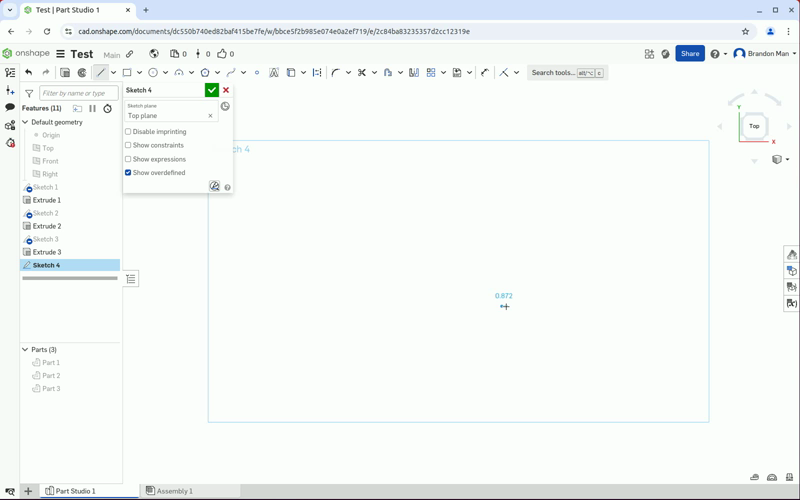
scroll(6)
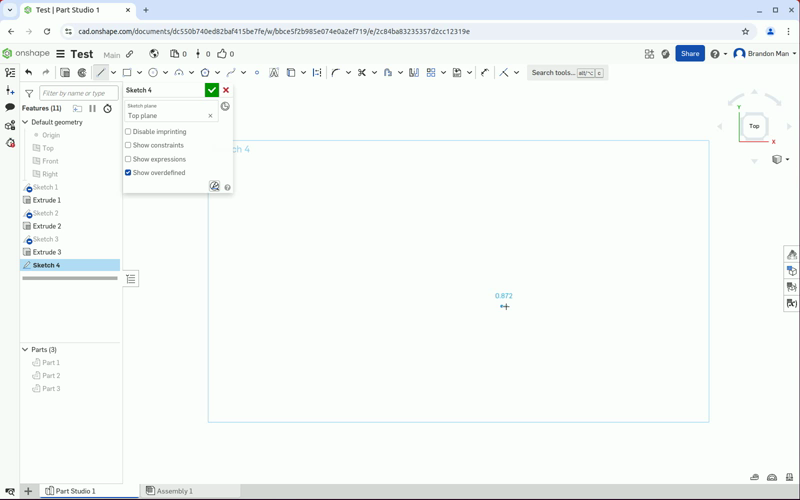
scroll(6)
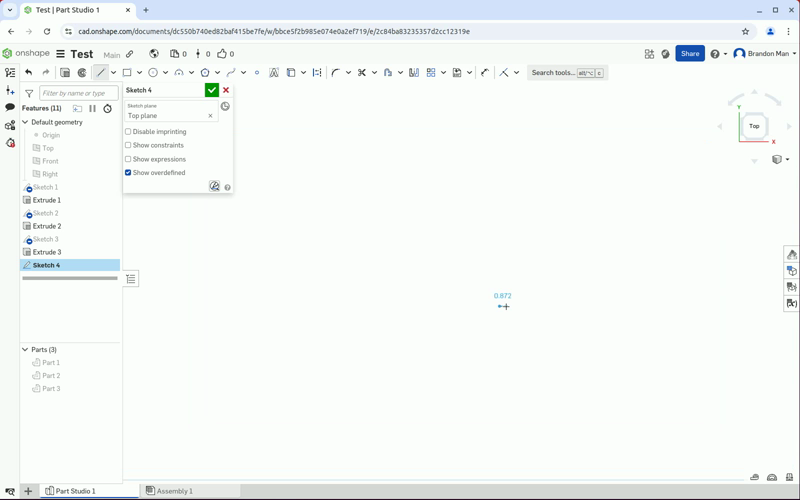
scroll(6)
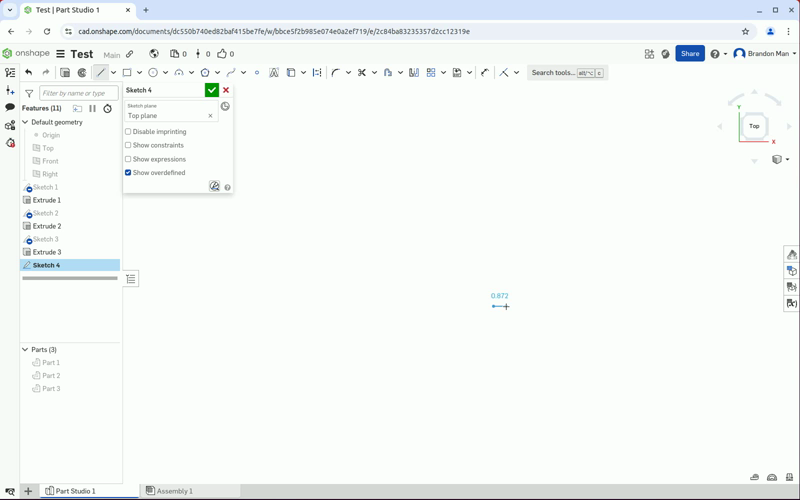
scroll(6)
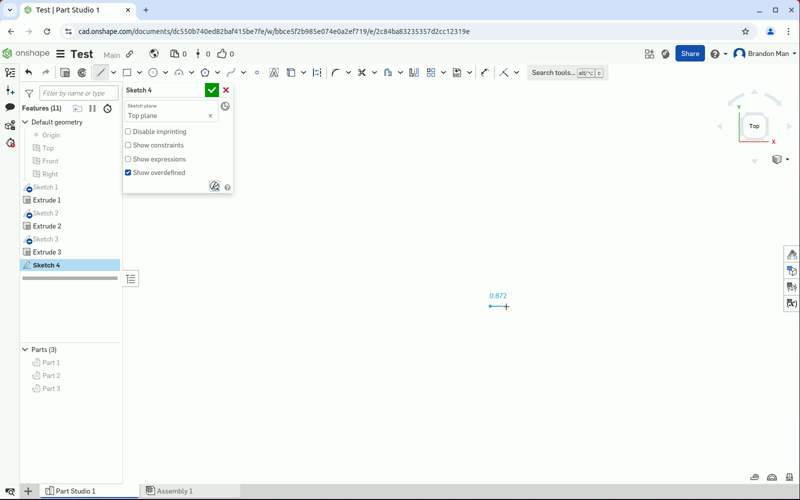
scroll(6)
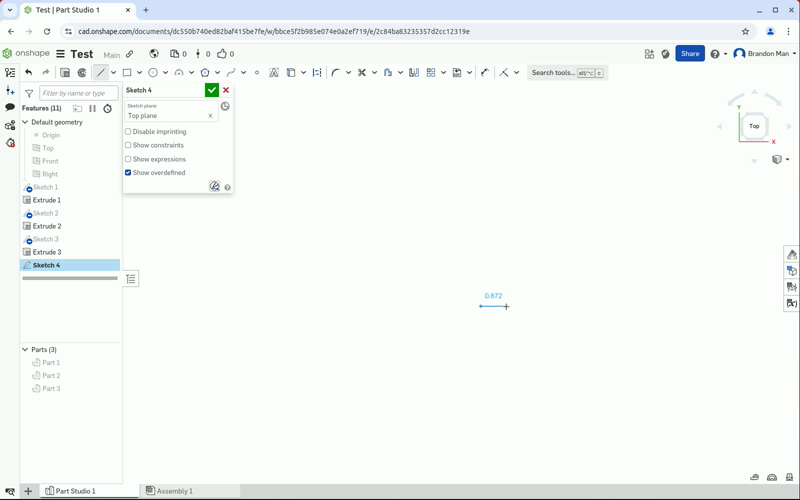
scroll(6)
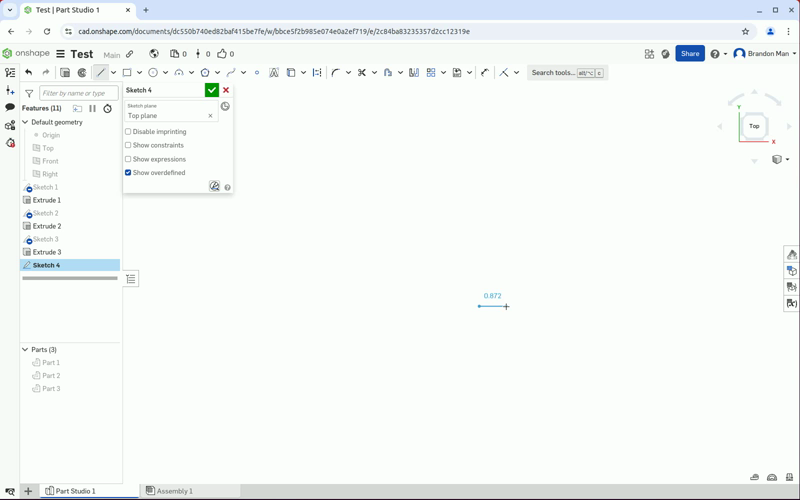
scroll(6)
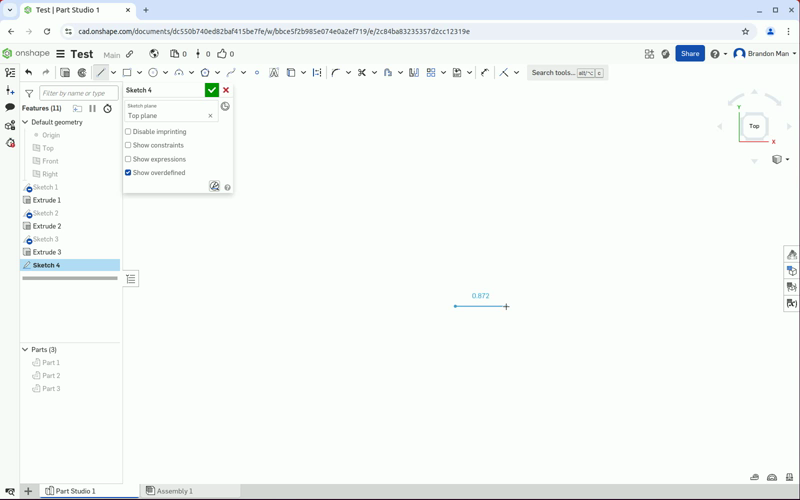
click(506, 306)
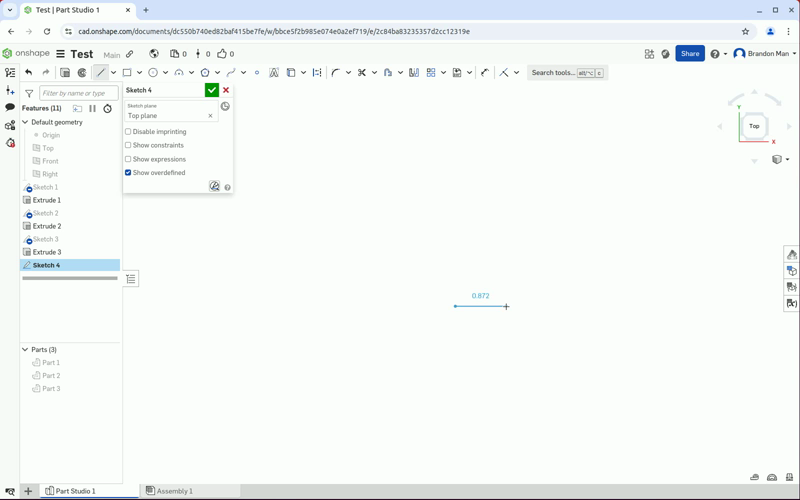
scroll(-6)
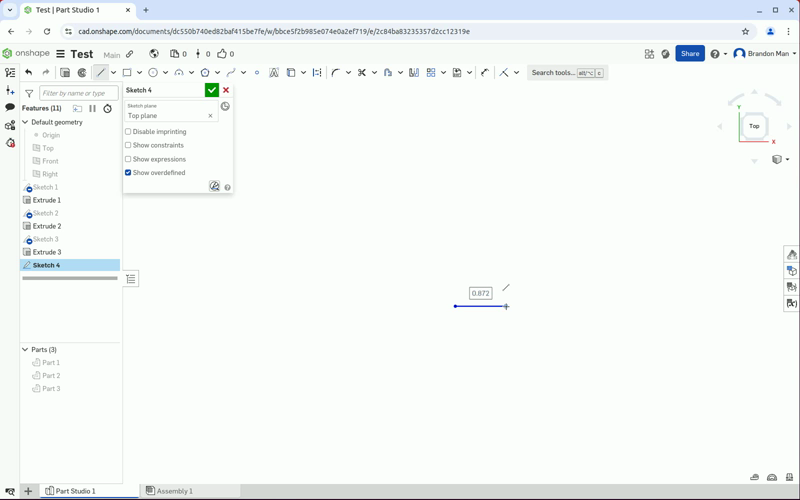
scroll(-6)
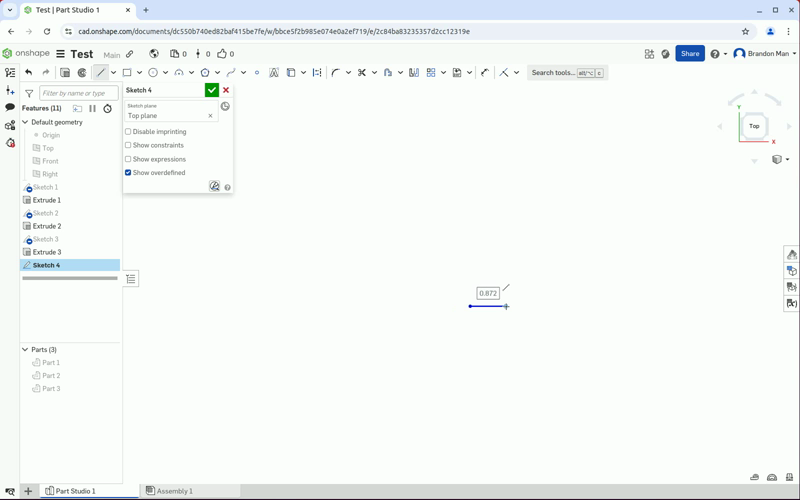
scroll(-6)
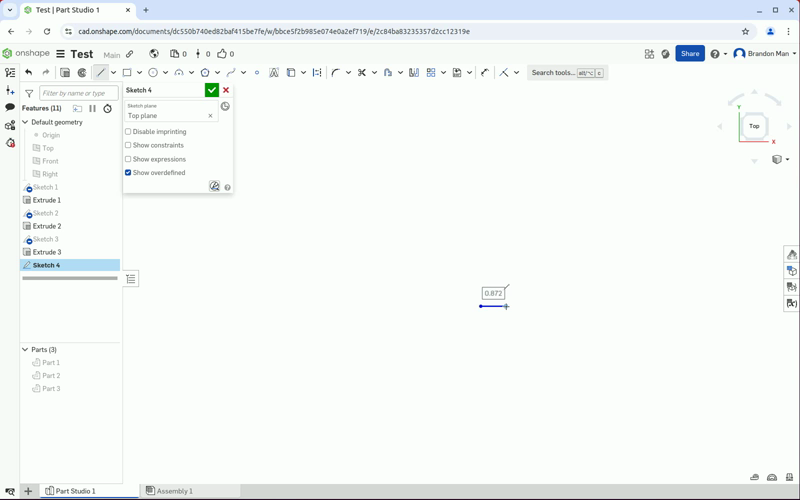
scroll(-6)
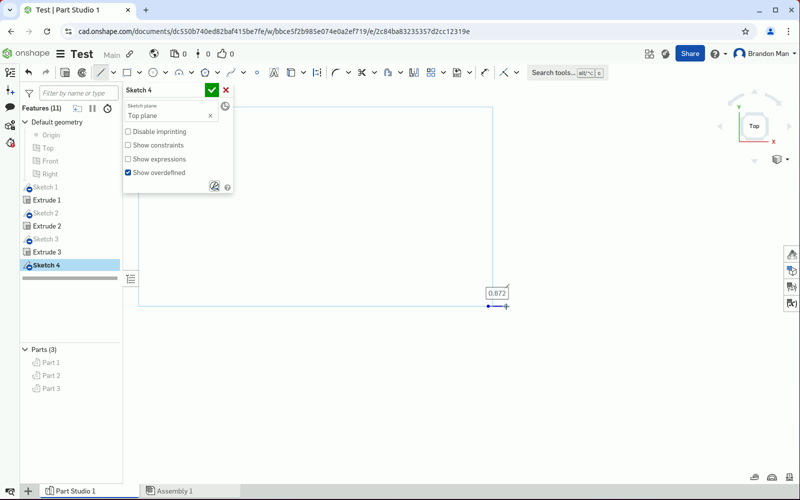
scroll(-6)
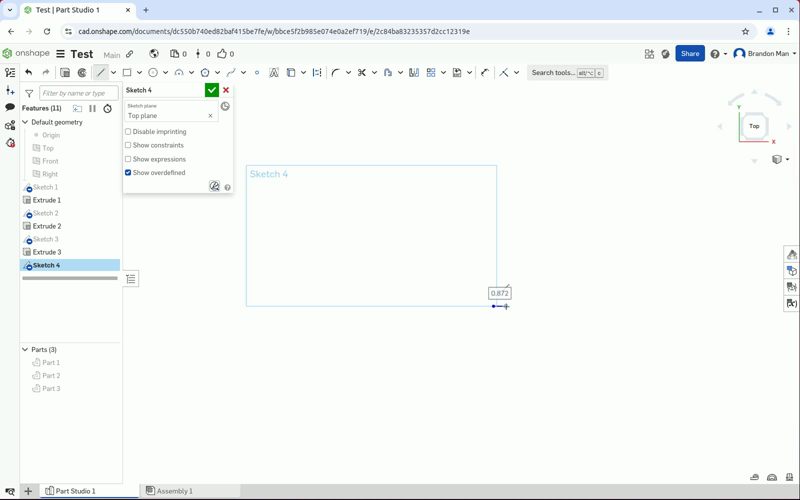
scroll(-6)
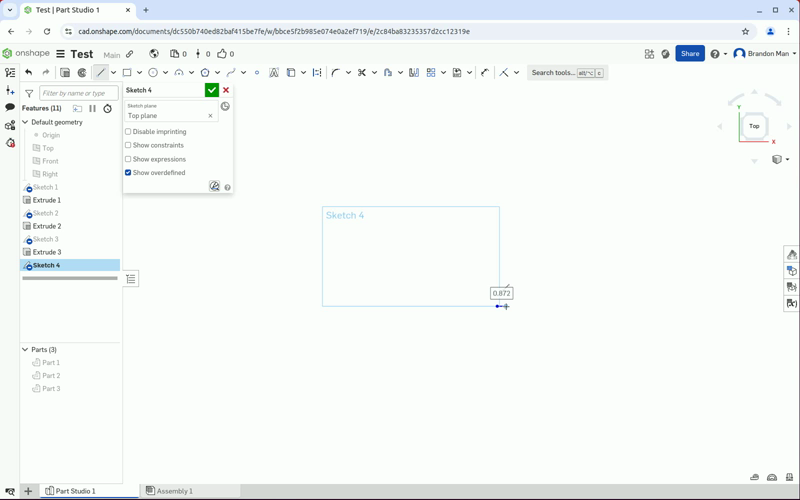
scroll(-6)
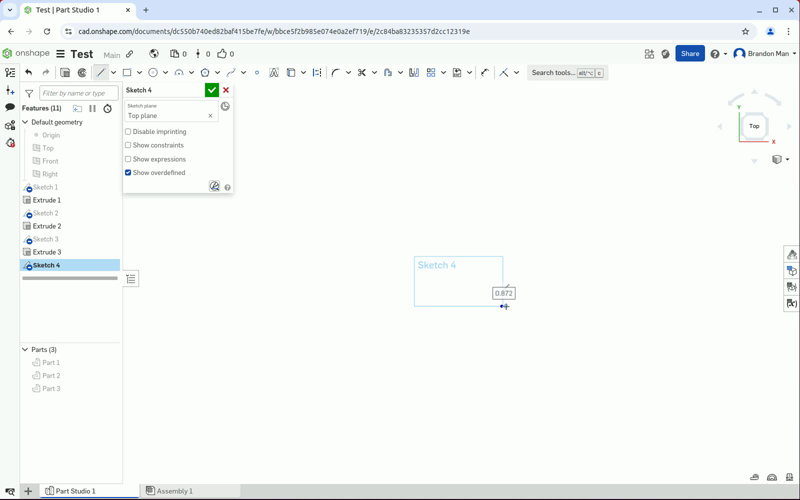
key_up(shift)
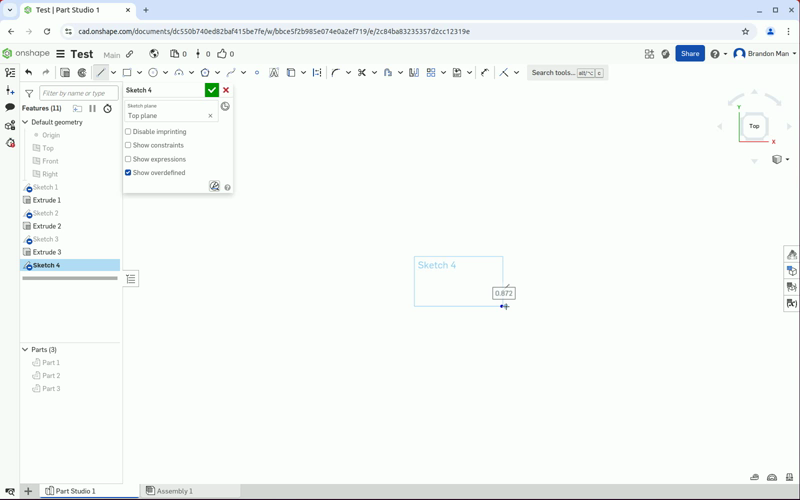
key_down(shift)
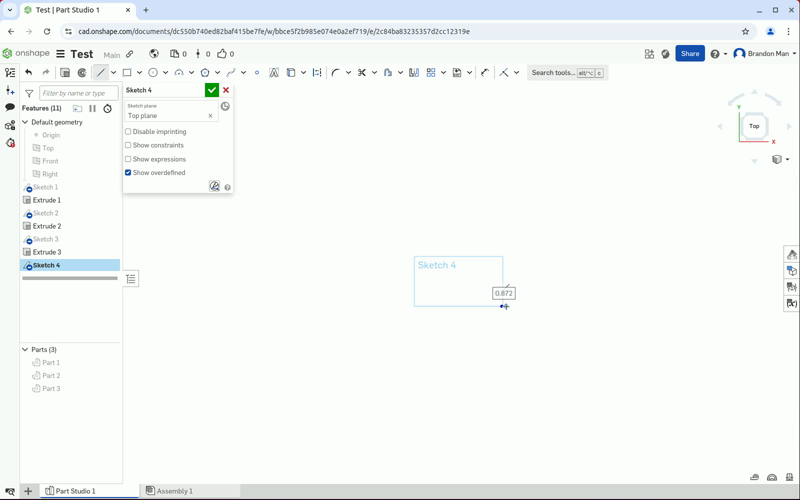
mouse_move(536, 306)
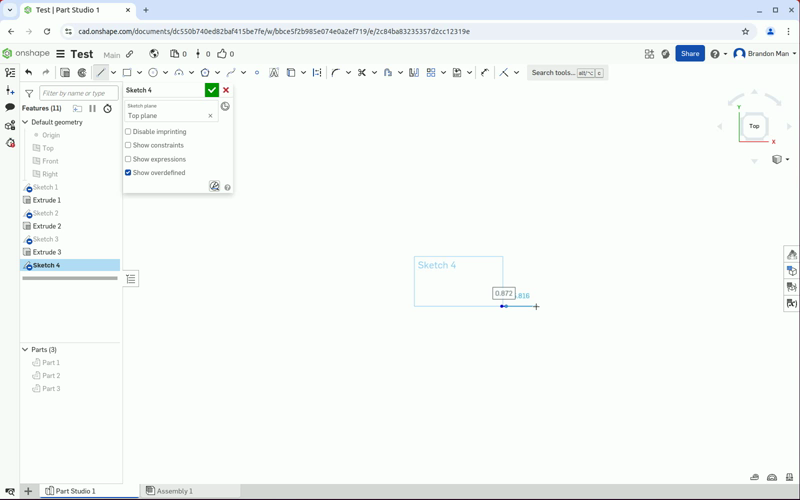
mouse_move(506, 289)
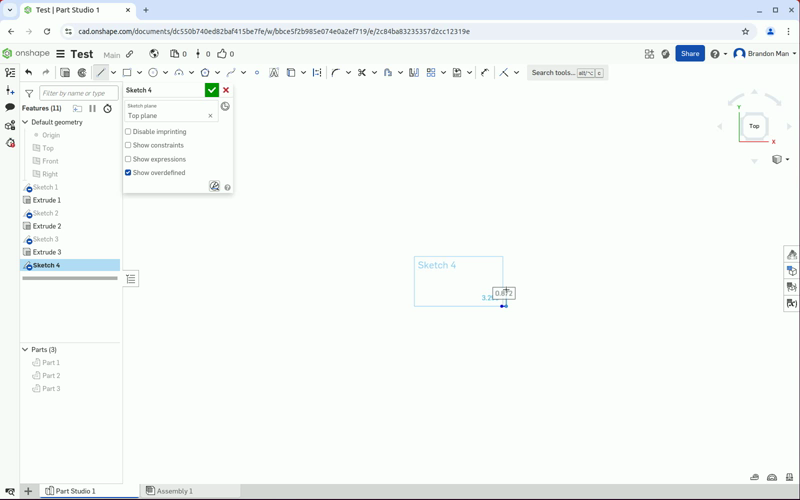
click(506, 289)
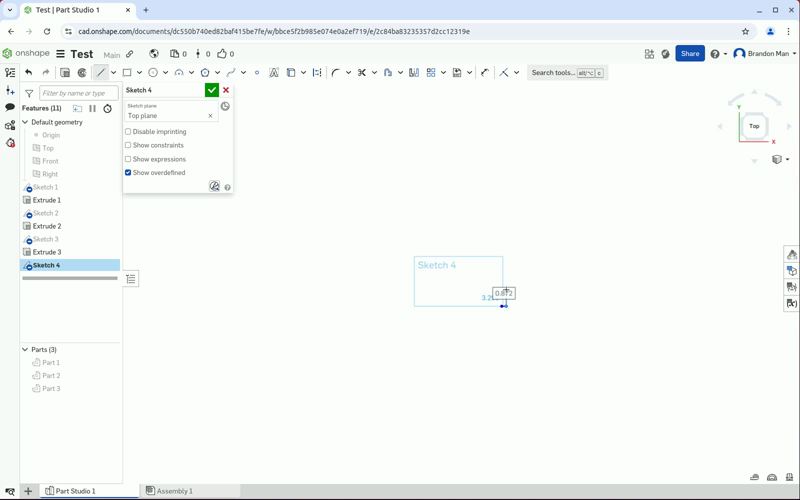
key_up(shift)
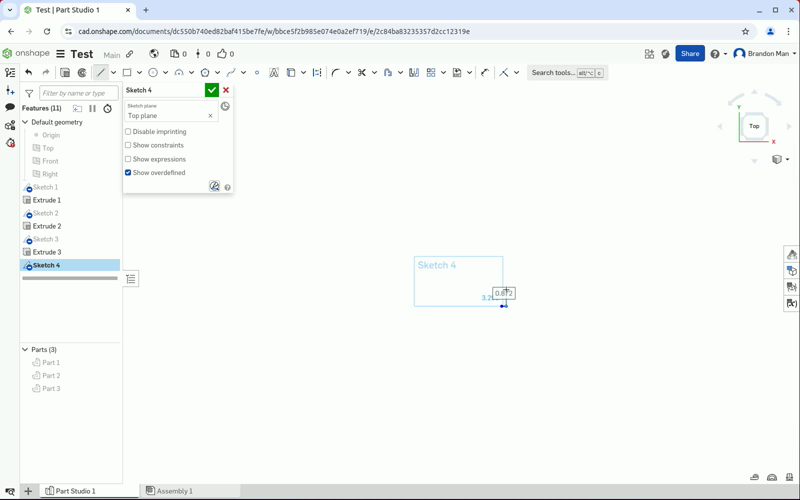
key(esc)
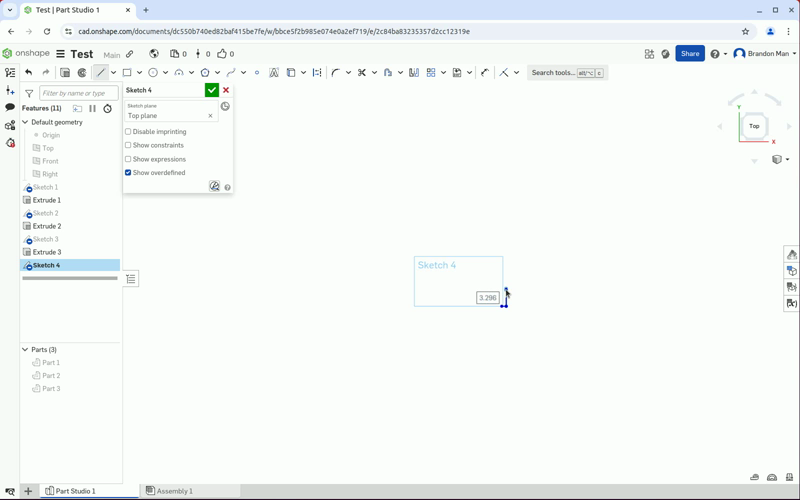
key(a)
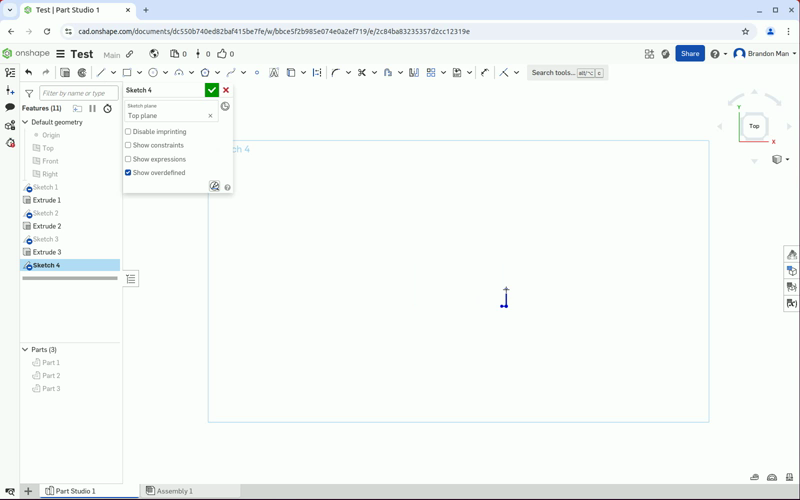
mouse_move(506, 289)
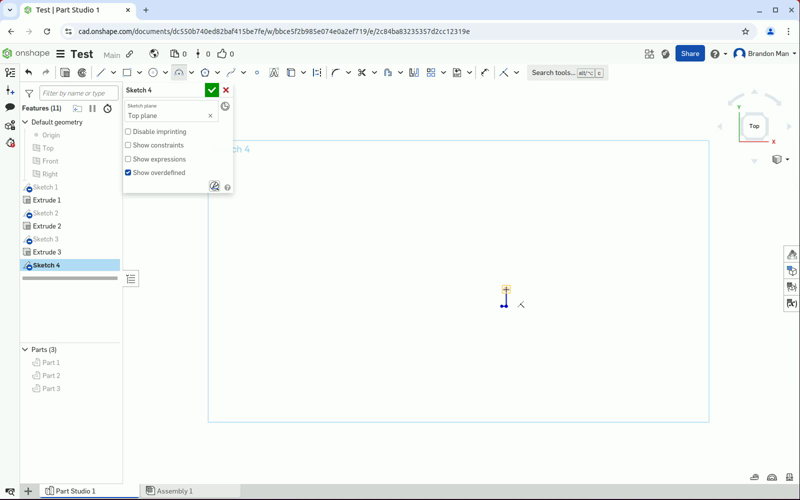
click(506, 289)
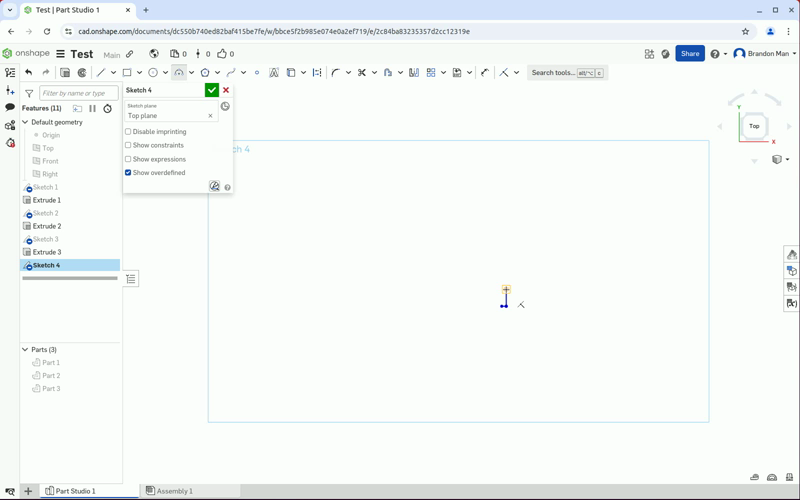
key_down(shift)
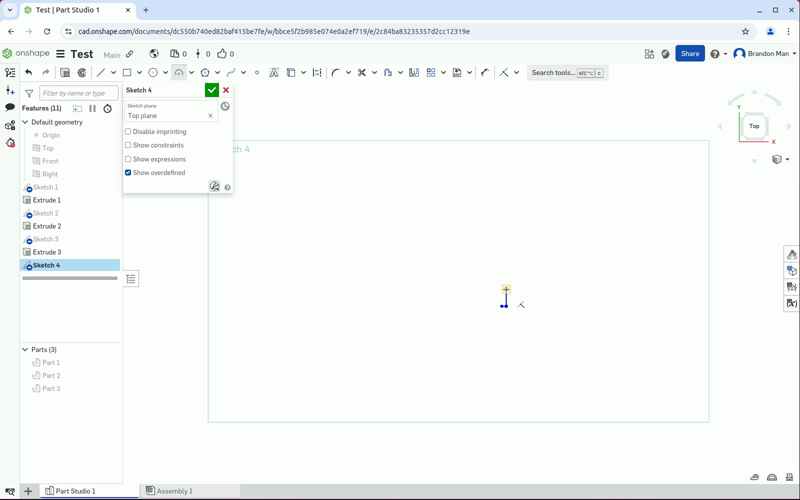
mouse_move(506, 225)
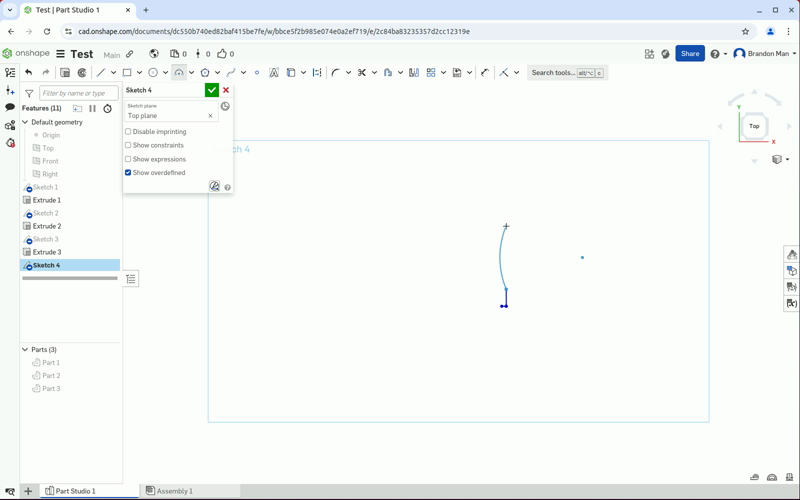
click(506, 225)
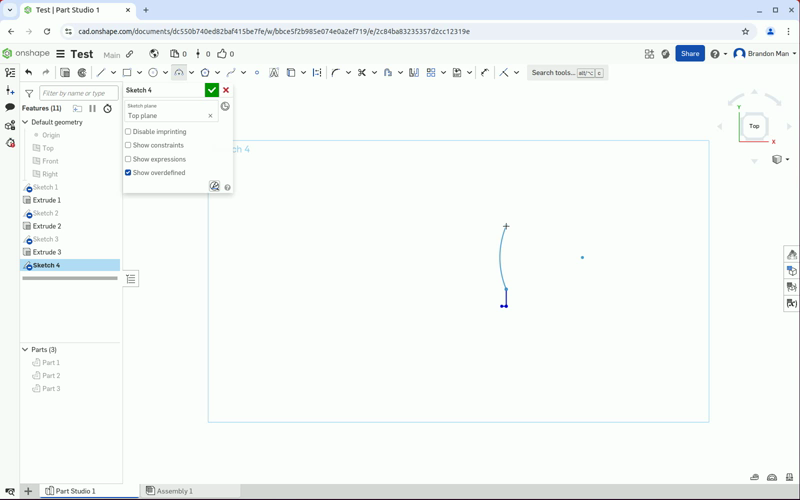
mouse_move(555, 257)
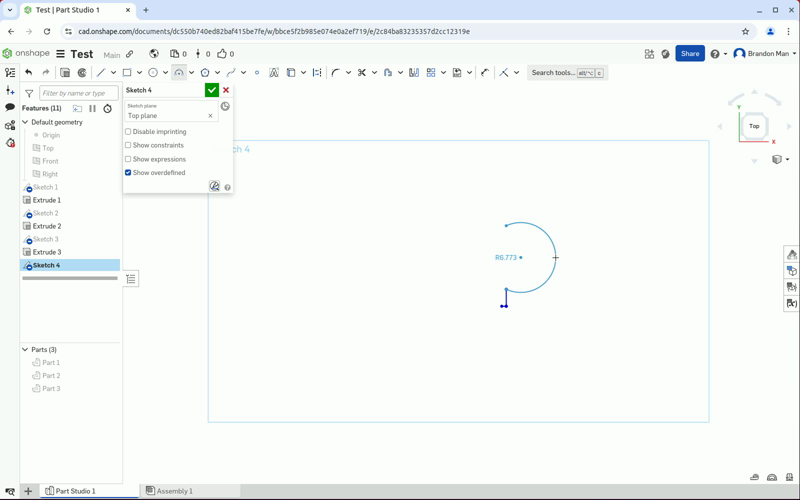
click(555, 257)
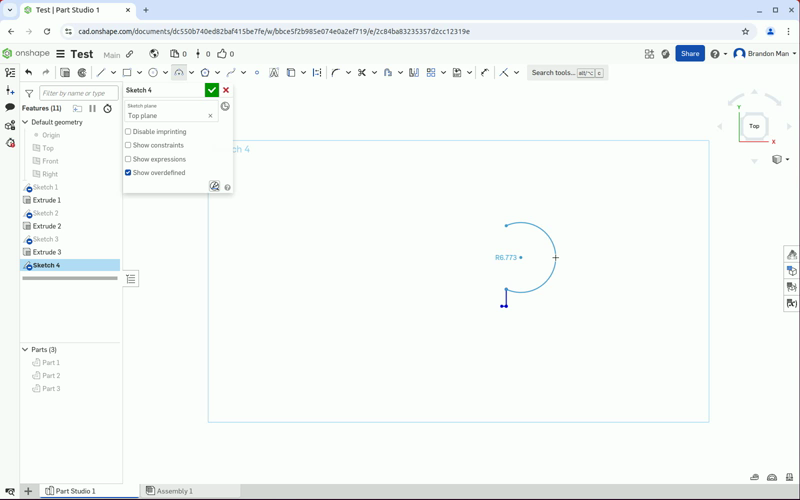
key_up(shift)
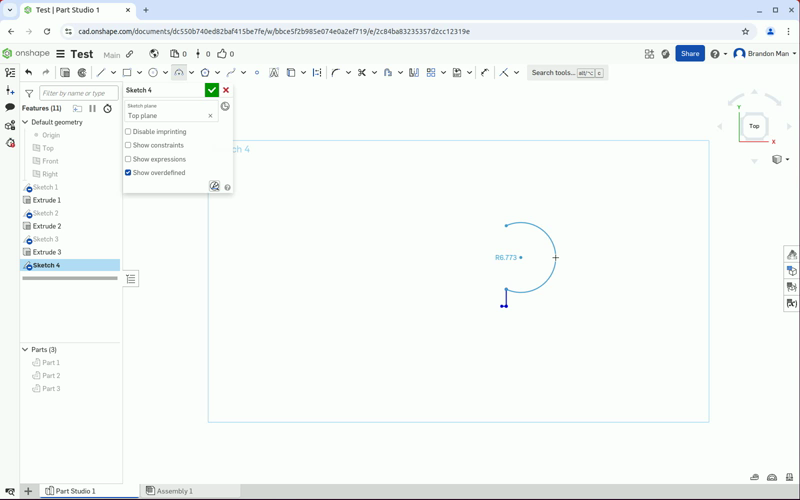
key(esc)
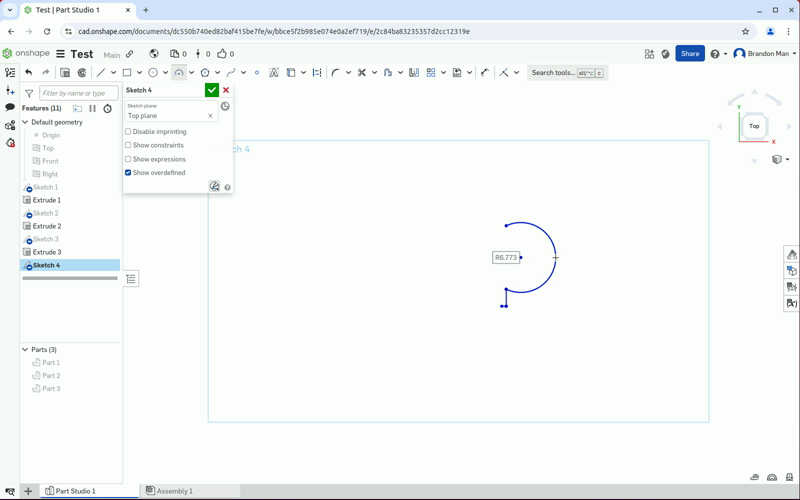
key(l)
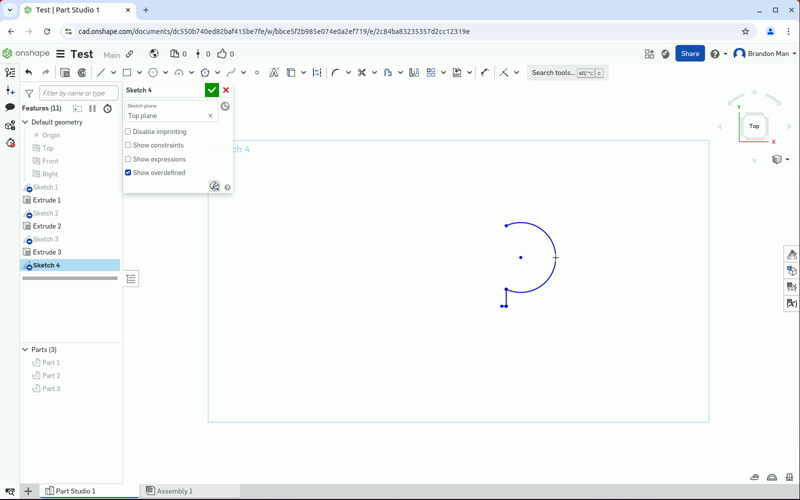
mouse_move(506, 225)
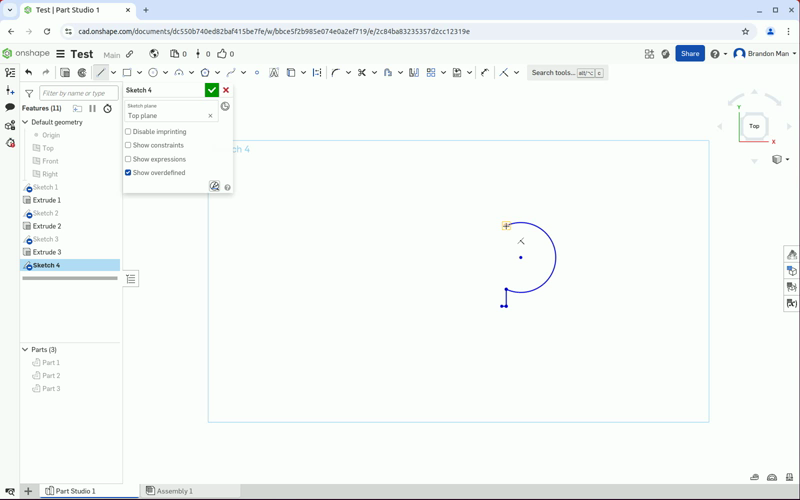
click(506, 225)
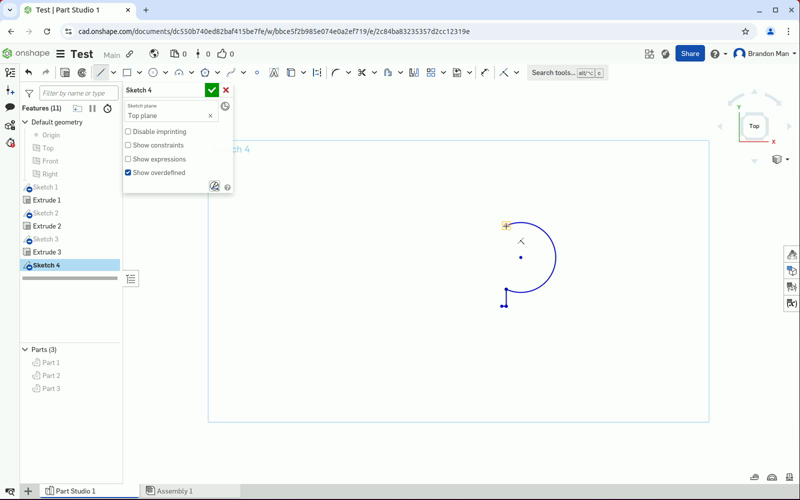
key_down(shift)
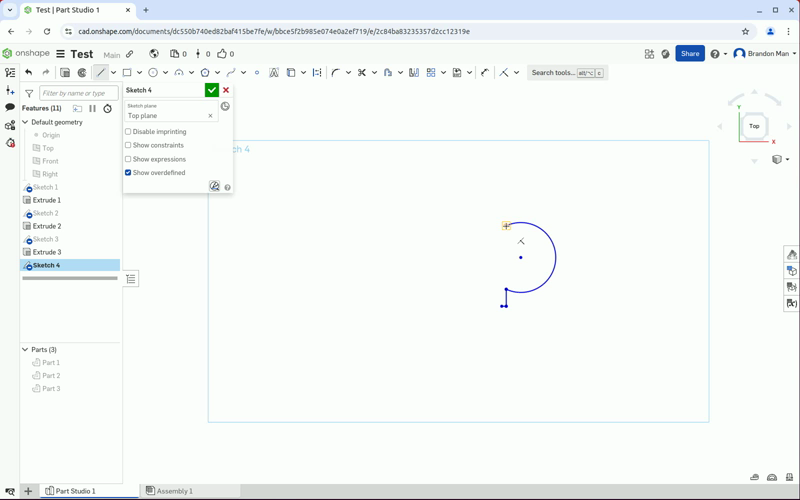
mouse_move(536, 225)
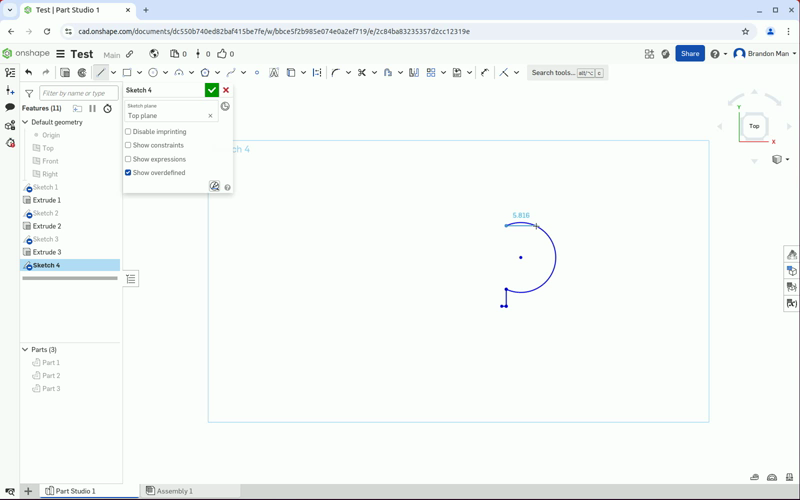
mouse_move(506, 207)
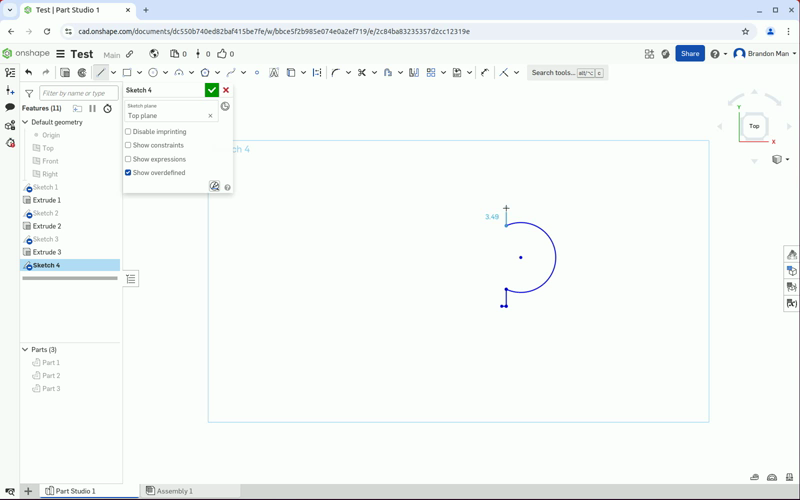
click(506, 207)
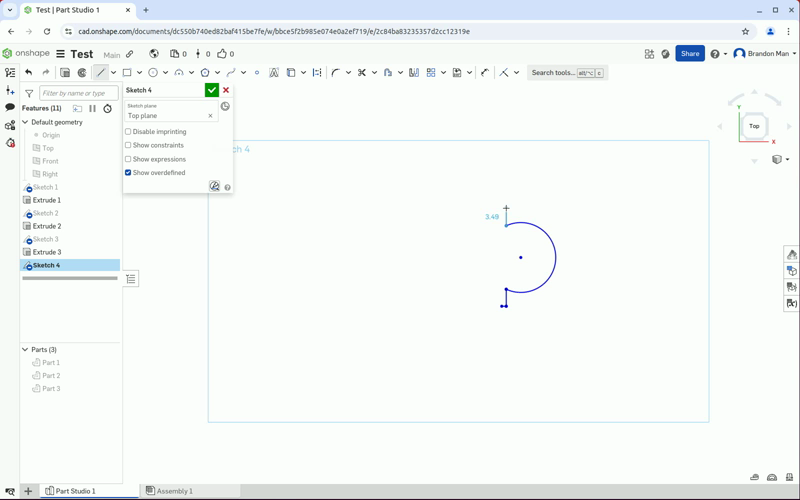
key_up(shift)
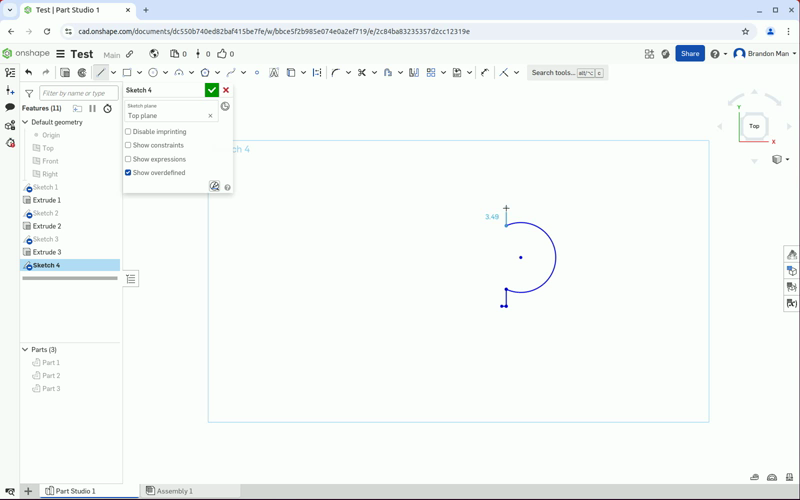
key(esc)
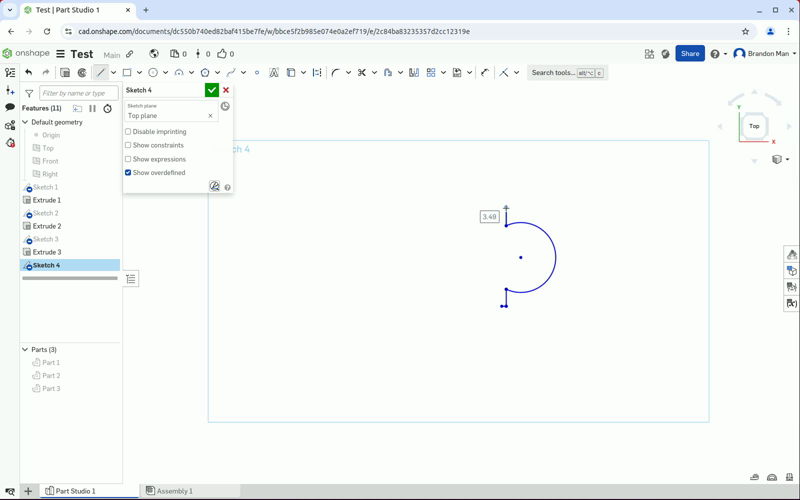
key(a)
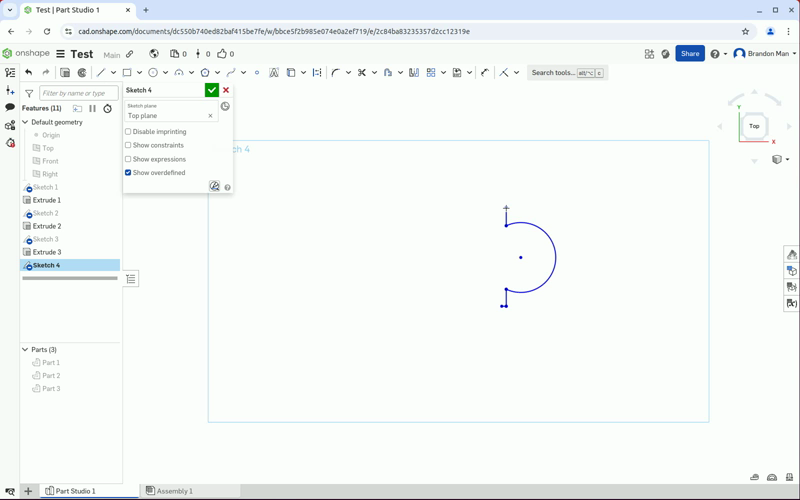
mouse_move(506, 207)
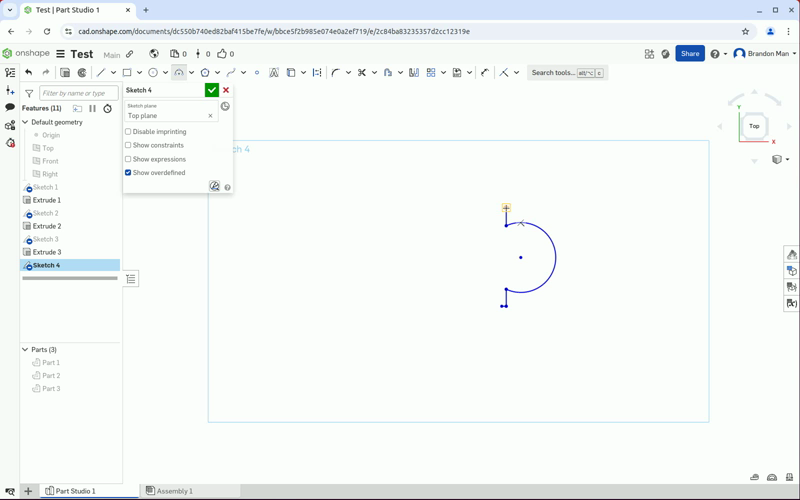
click(506, 207)
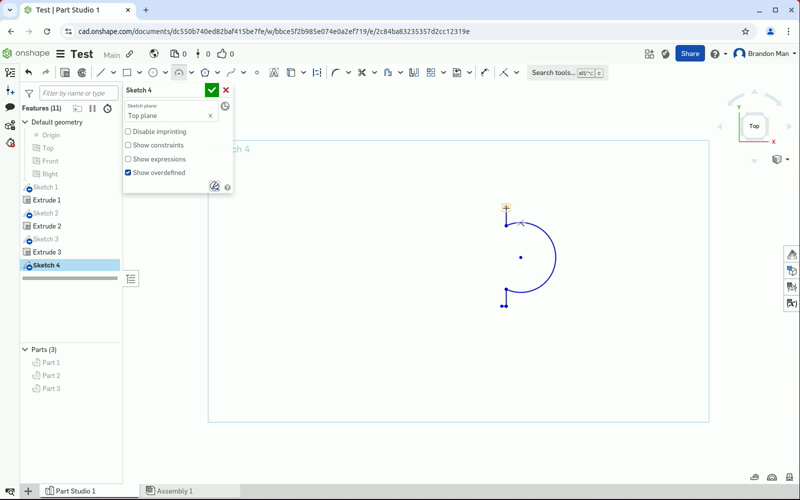
mouse_move(501, 306)
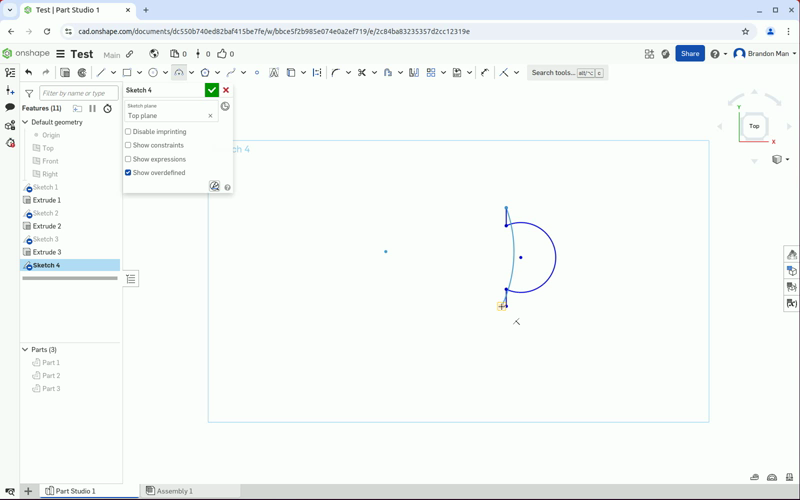
click(501, 306)
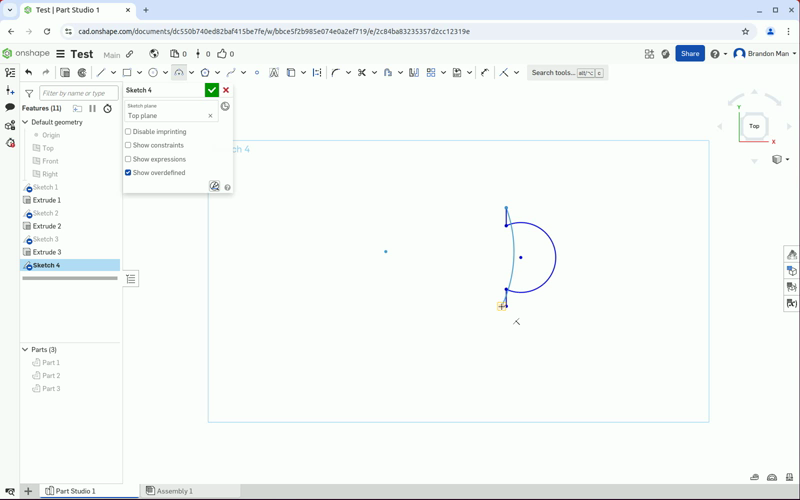
key_down(shift)
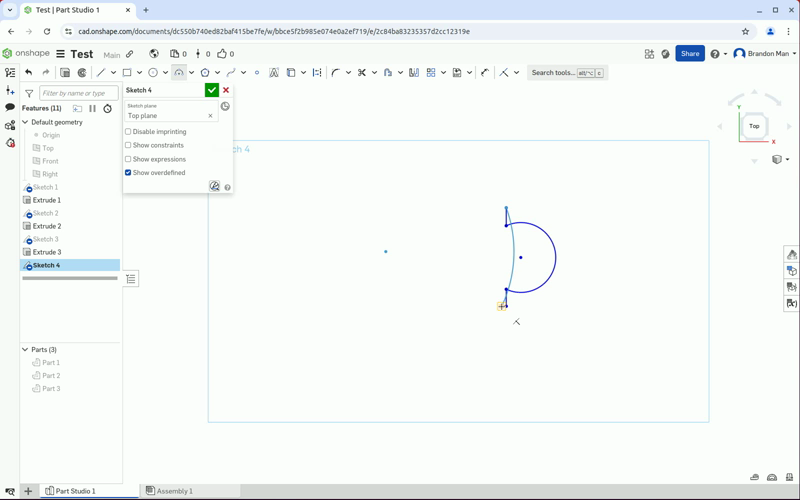
mouse_move(573, 259)
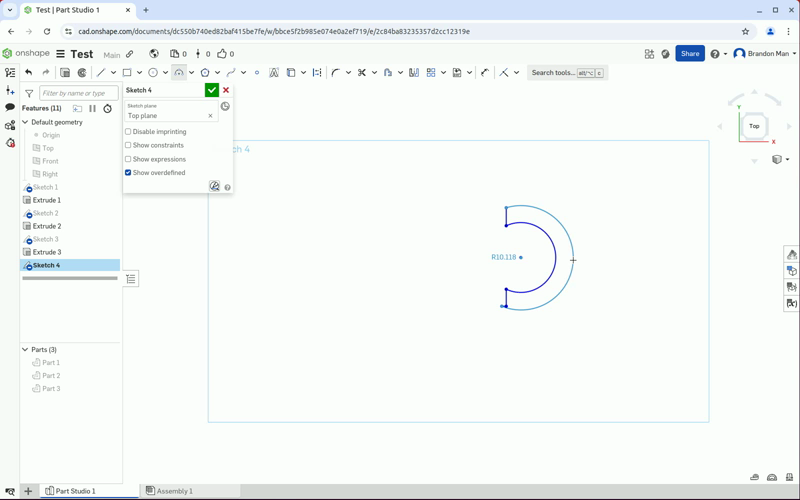
click(573, 259)
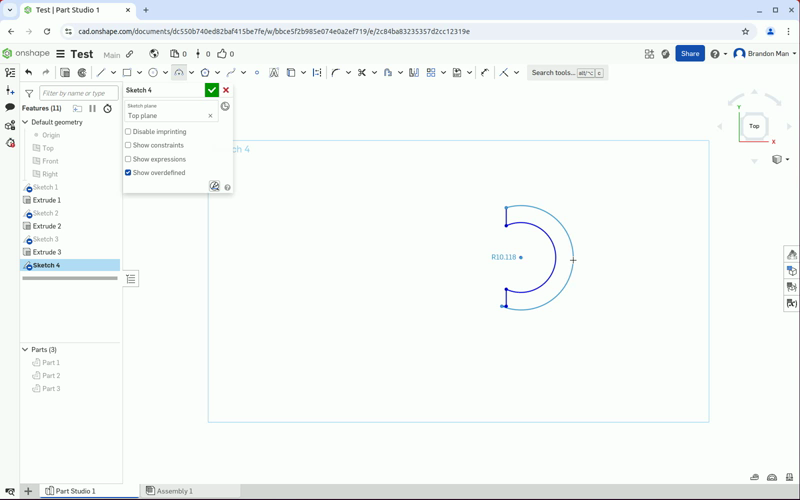
key_up(shift)
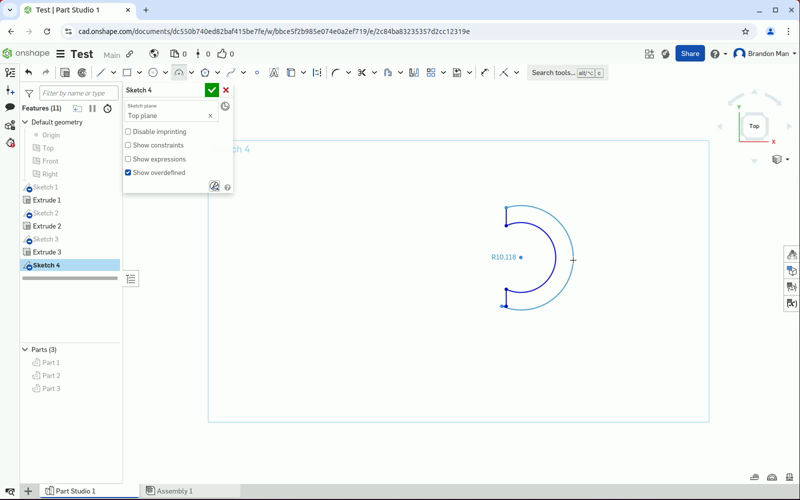
key(esc)
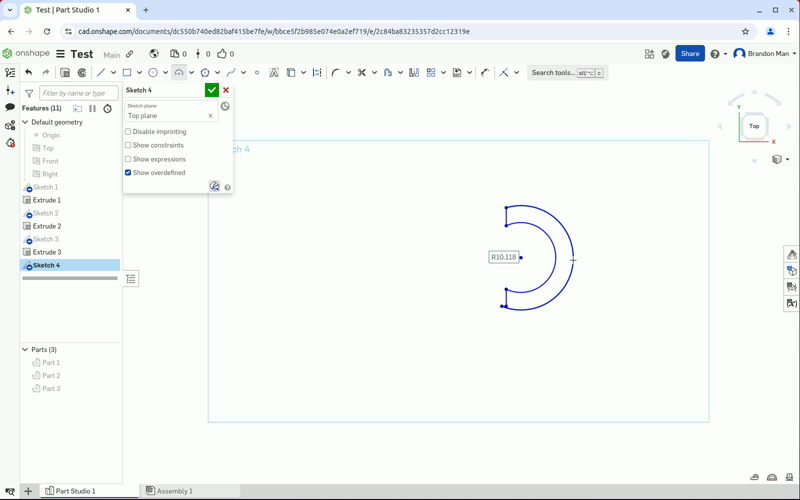
mouse_move(539, 215)
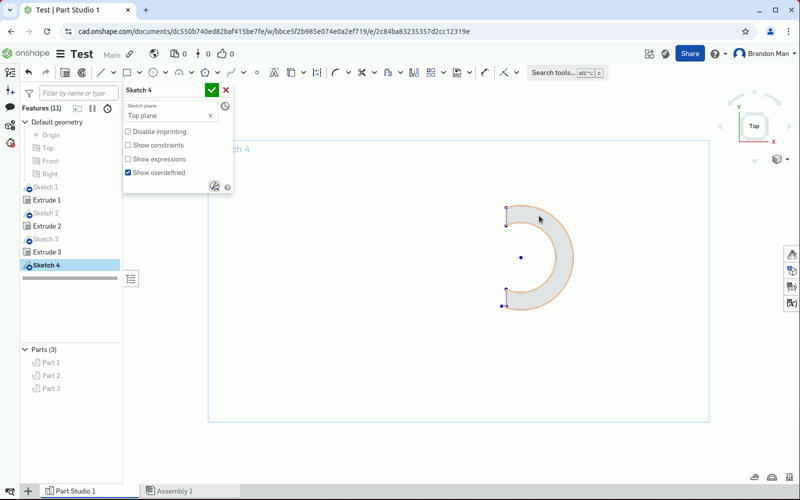
click(539, 215)
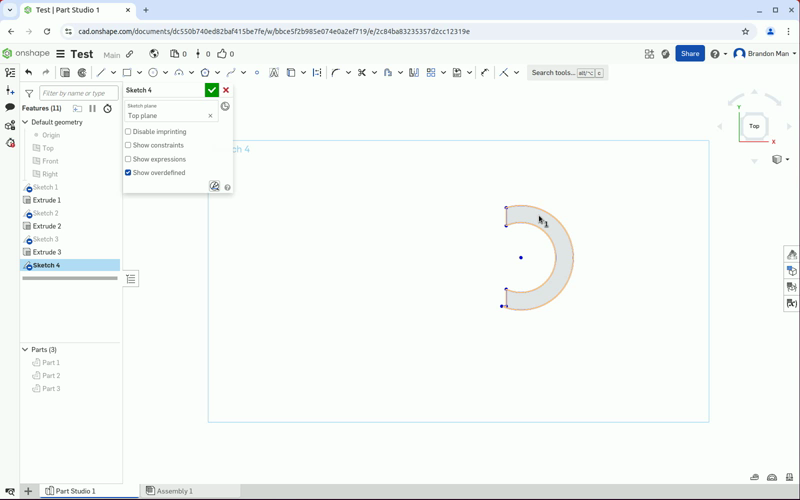
mouse_move(73, 352)
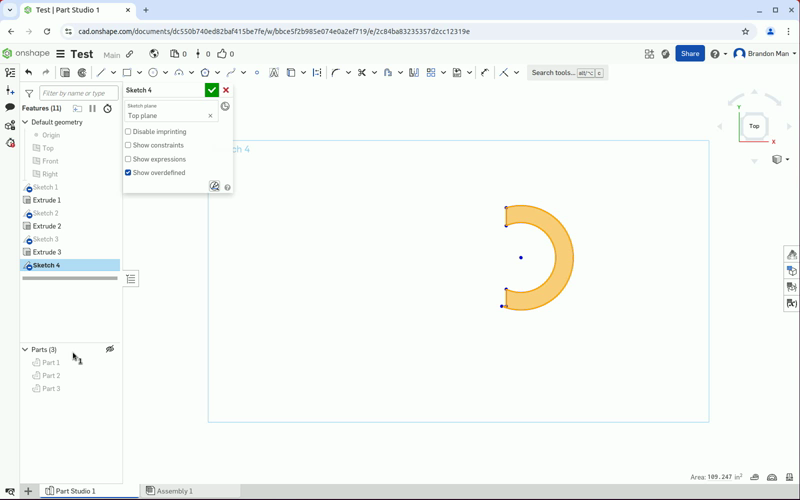
key(shift+y)
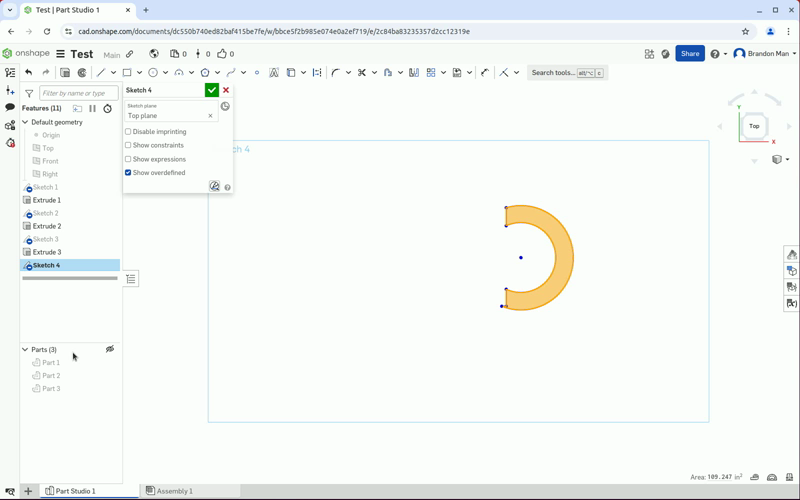
key(shift+e)
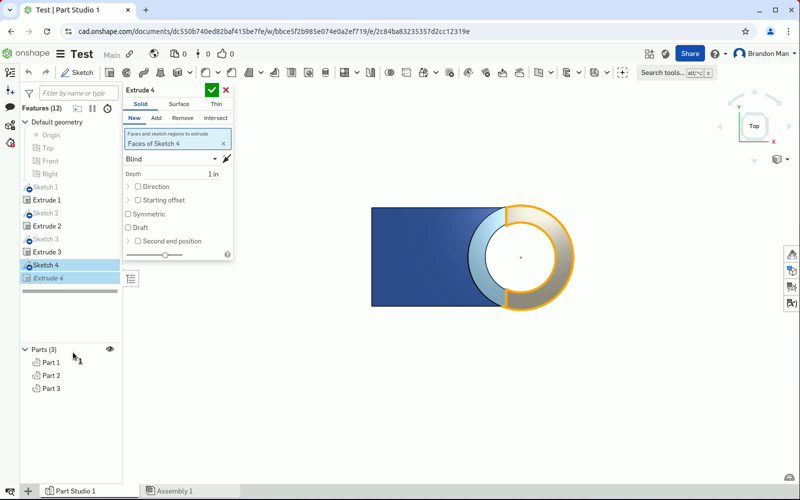
mouse_move(143, 106)
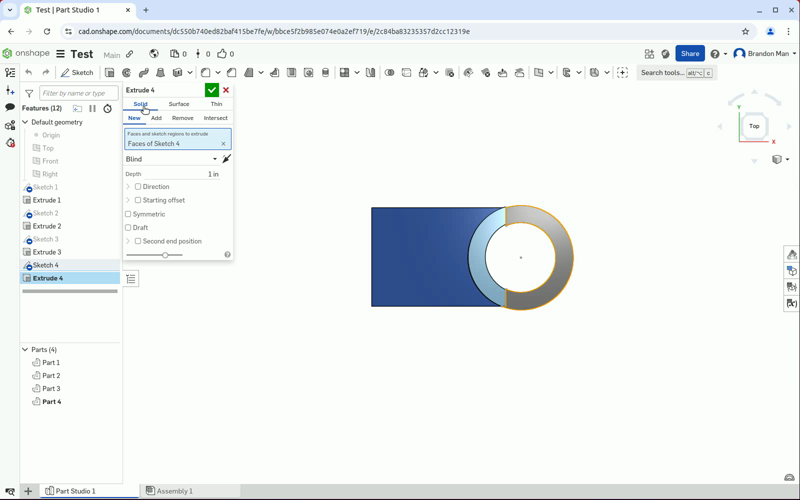
click(143, 106)
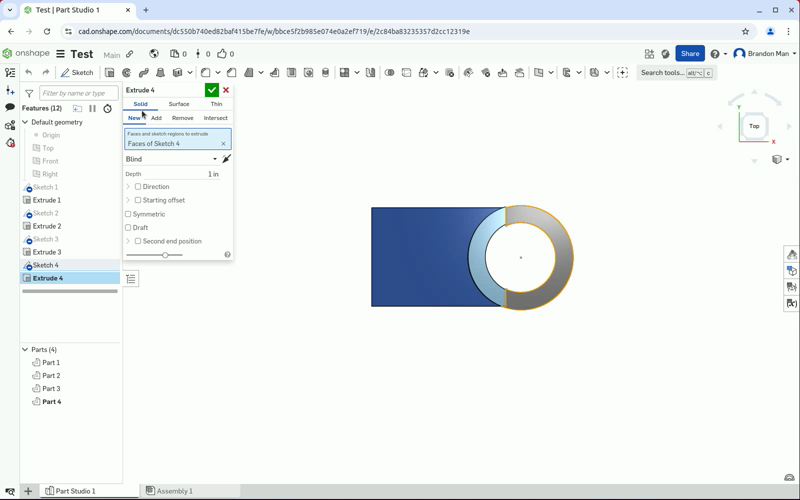
mouse_move(137, 120)
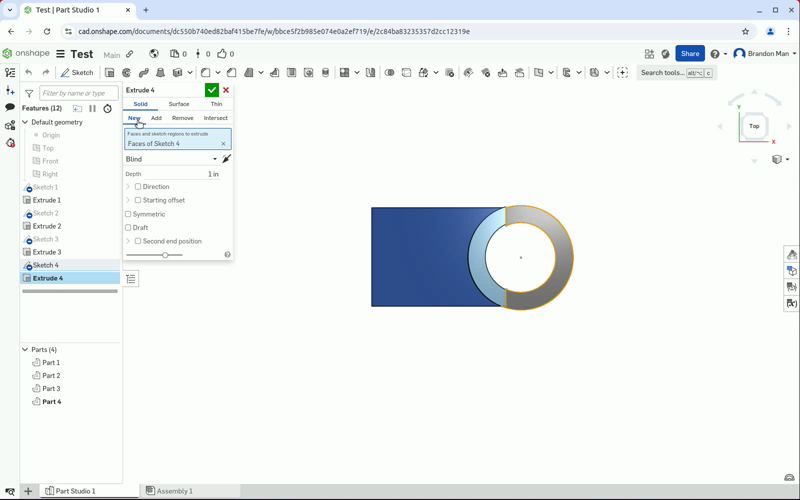
click(137, 120)
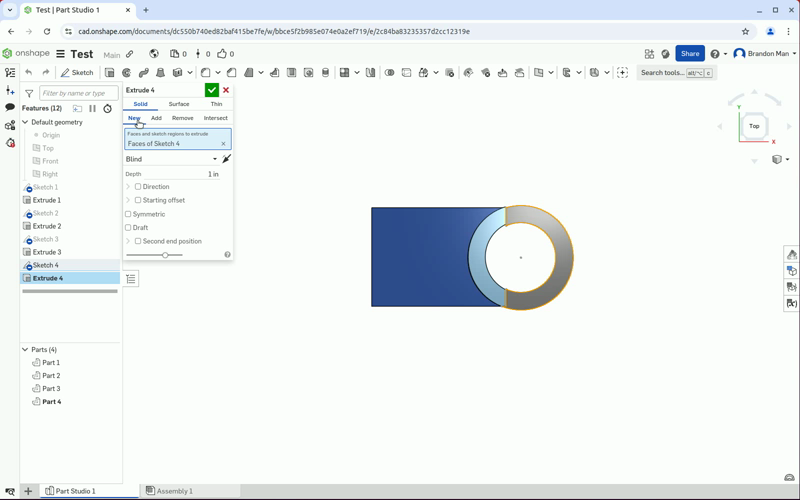
key(tab, 4)
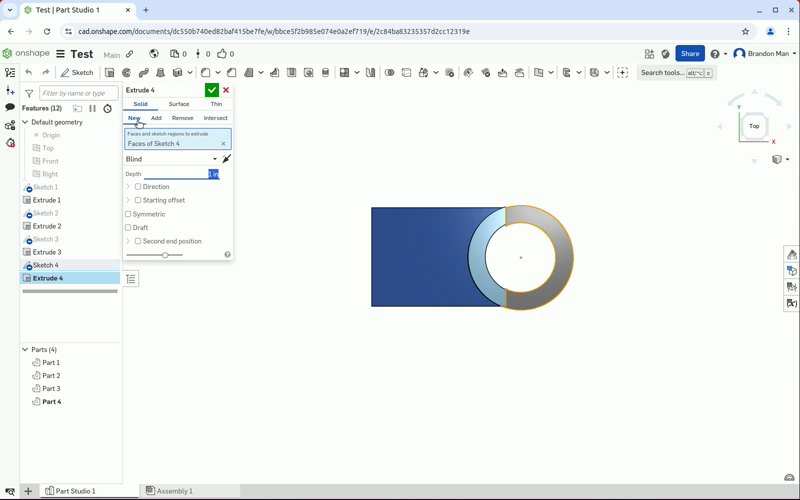
text(3.129)
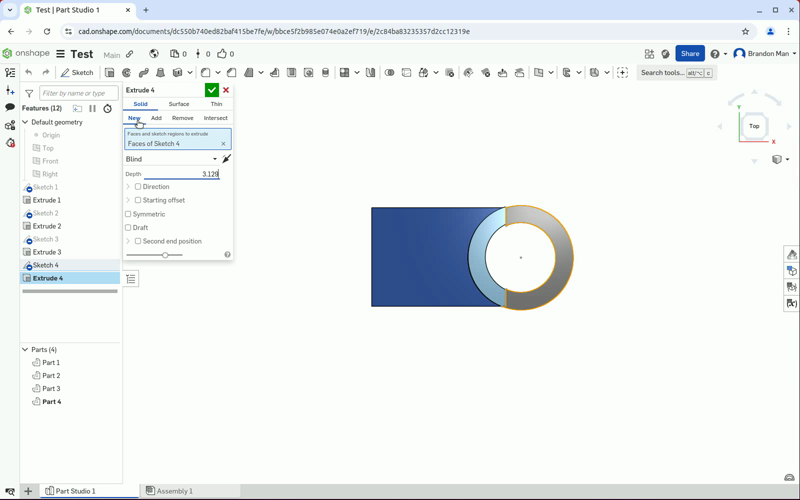
key(enter)
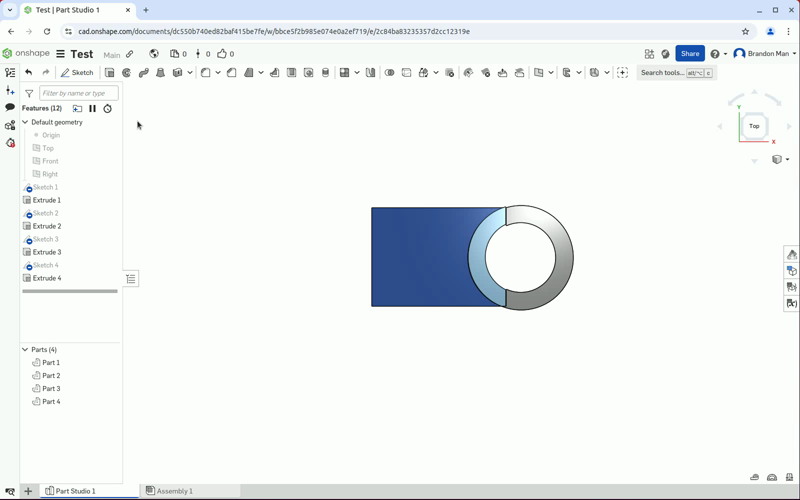
key(shift+h)
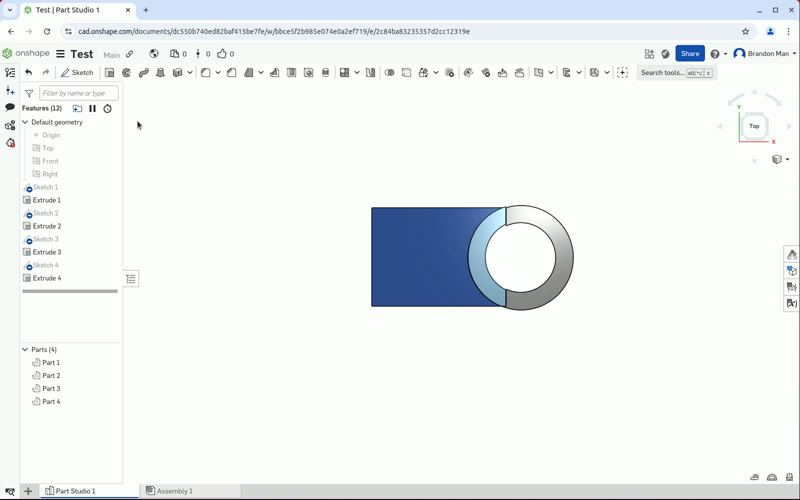
key(shift+h)
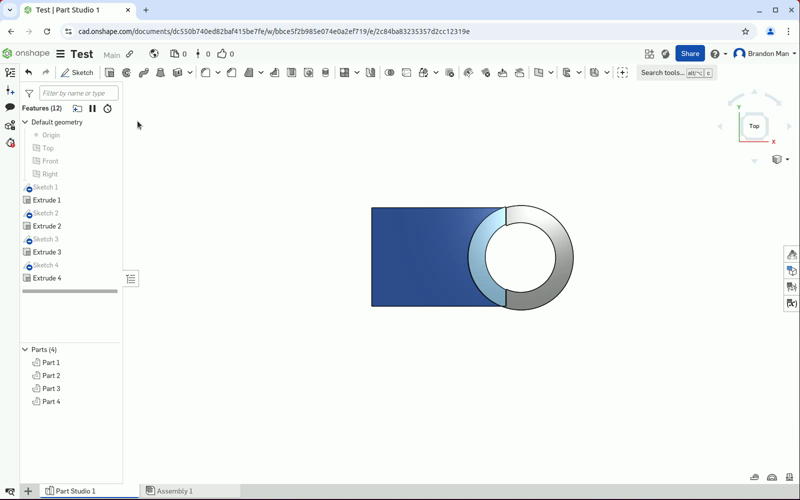
mouse_move(73, 189)
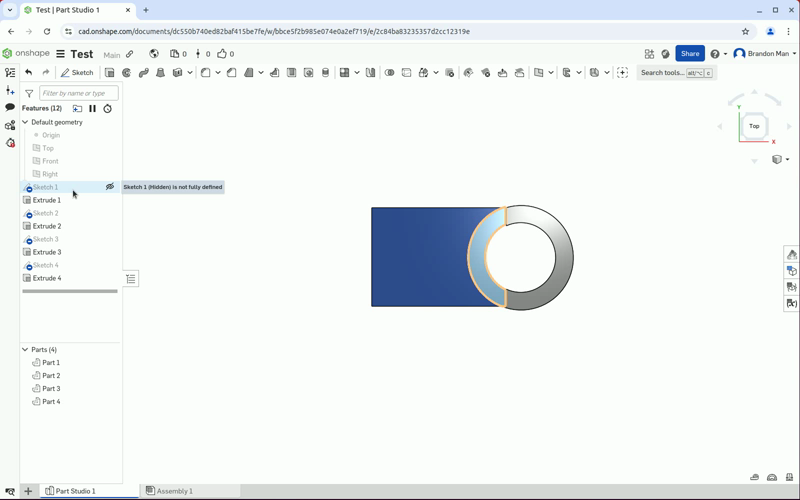
click(73, 189)
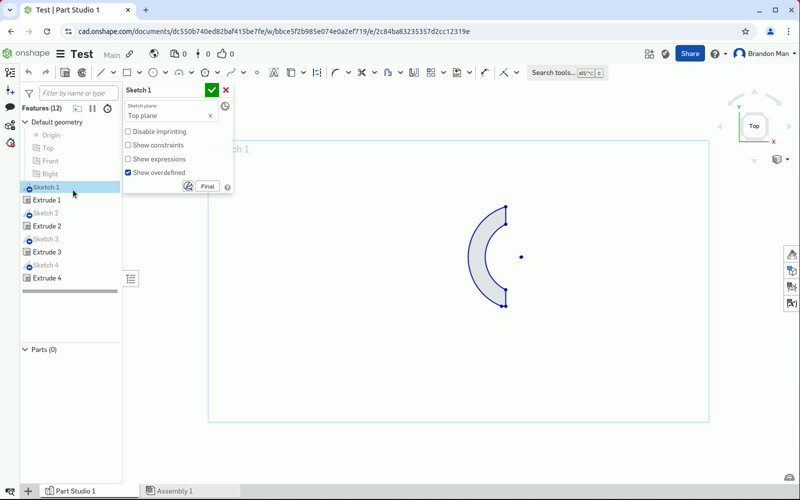
mouse_move(229, 92)
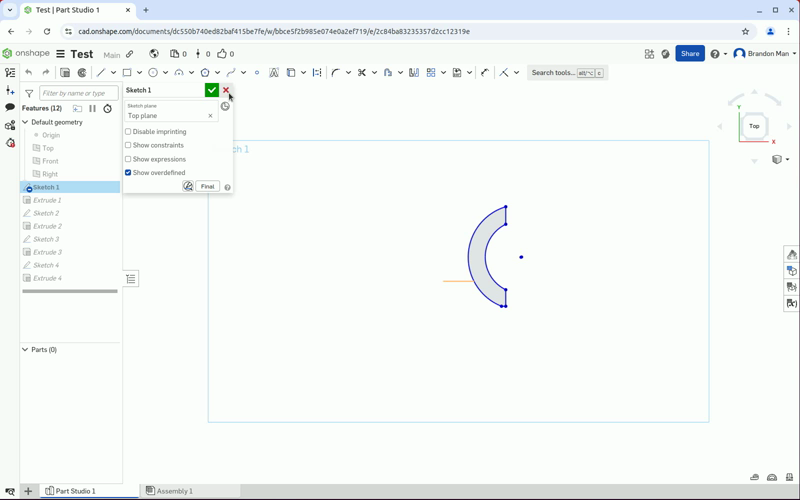
click(229, 92)
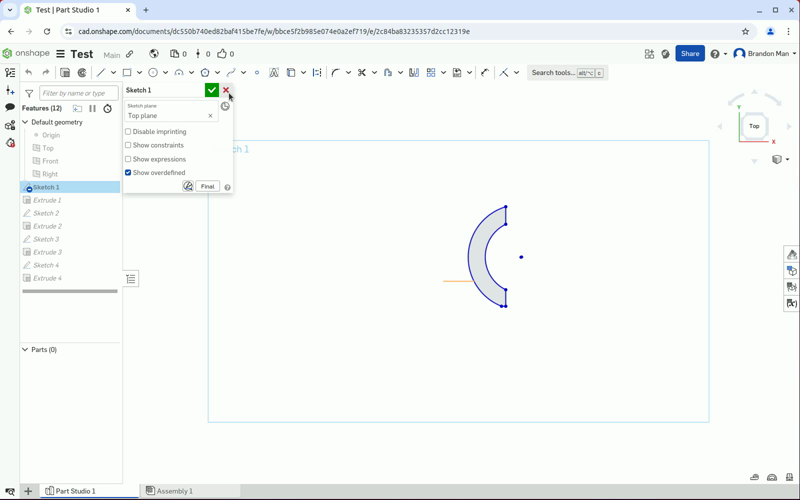
key(shift+s)
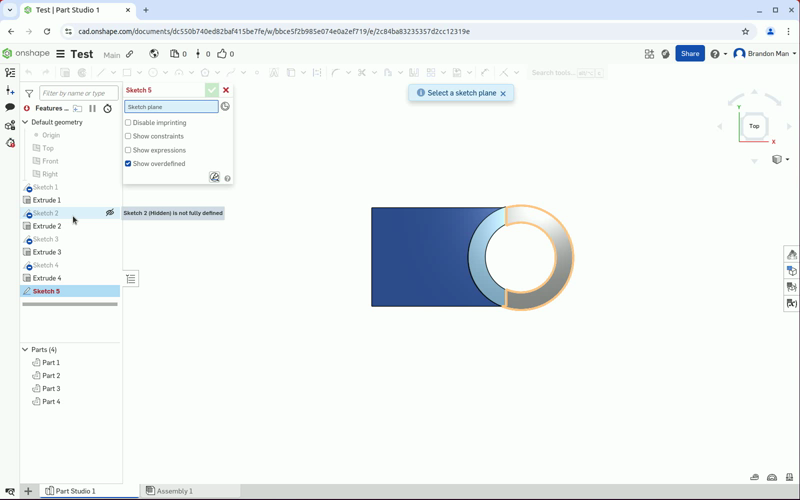
scroll(3)
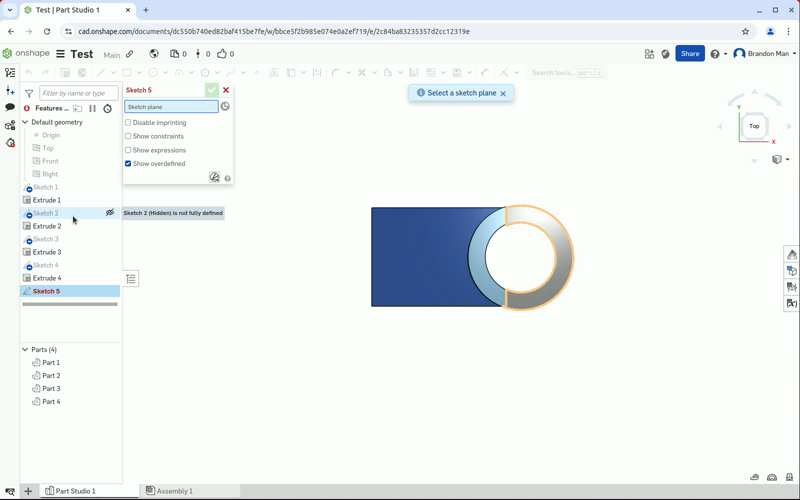
mouse_move(73, 150)
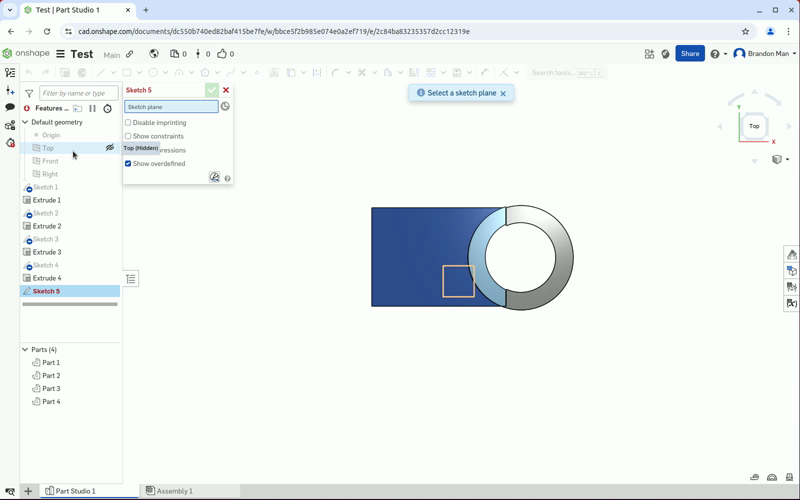
click(73, 150)
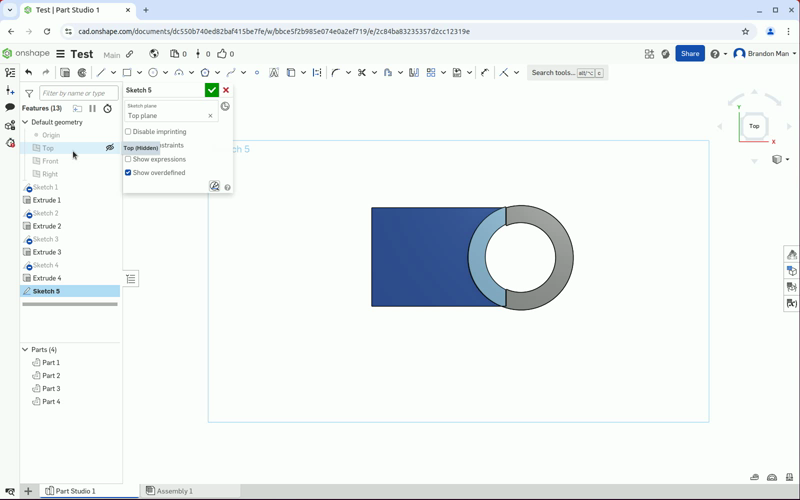
mouse_move(73, 352)
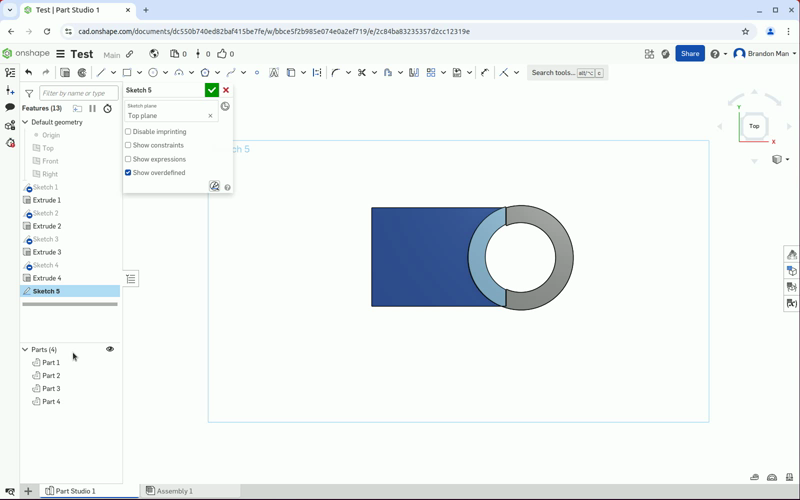
key(y)
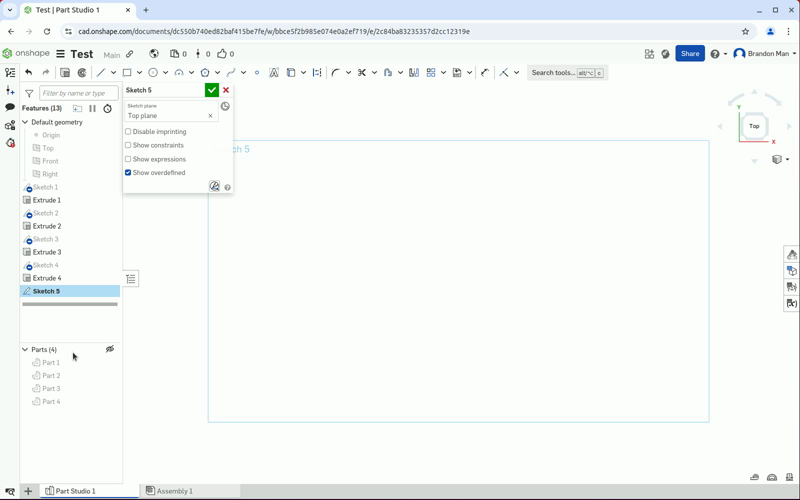
key(l)
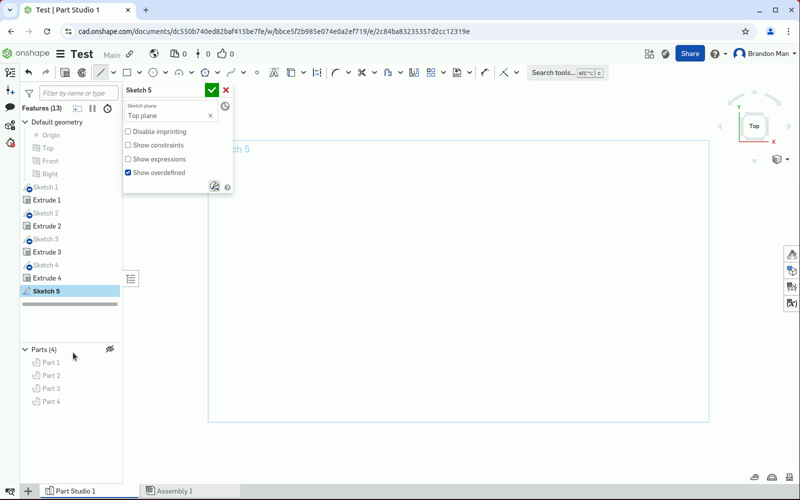
key_down(shift)
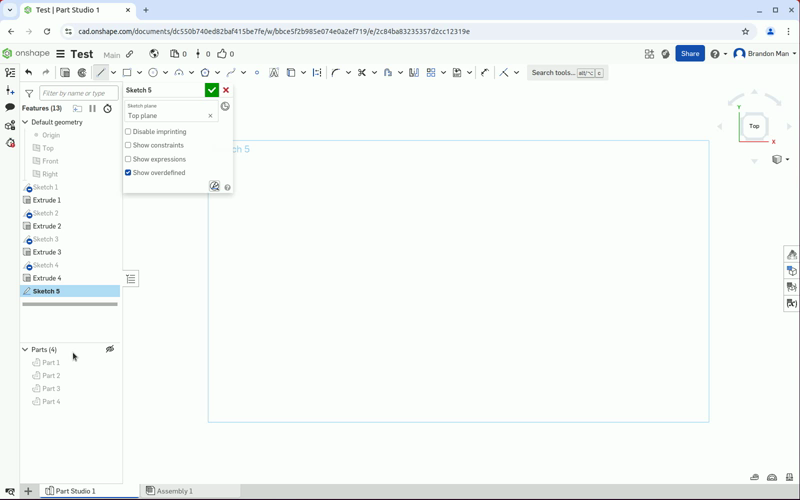
mouse_move(501, 306)
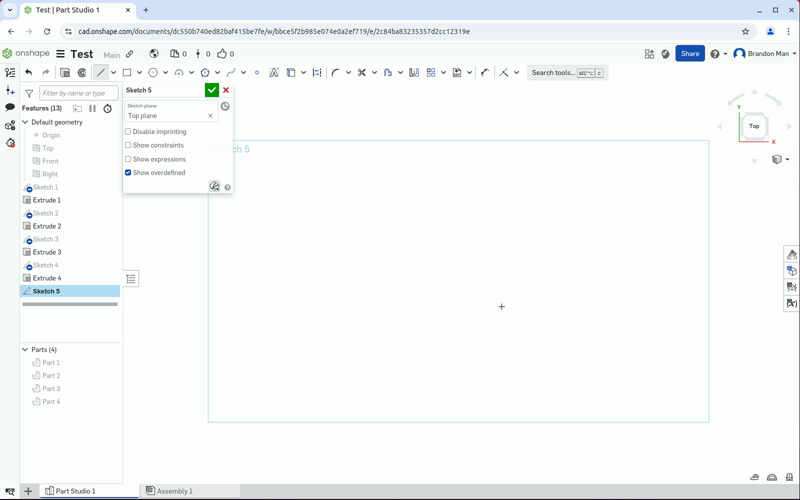
click(501, 306)
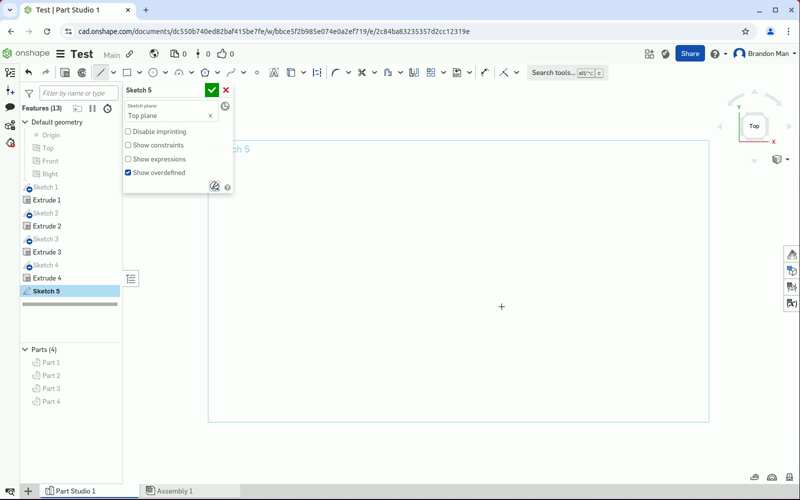
key_up(shift)
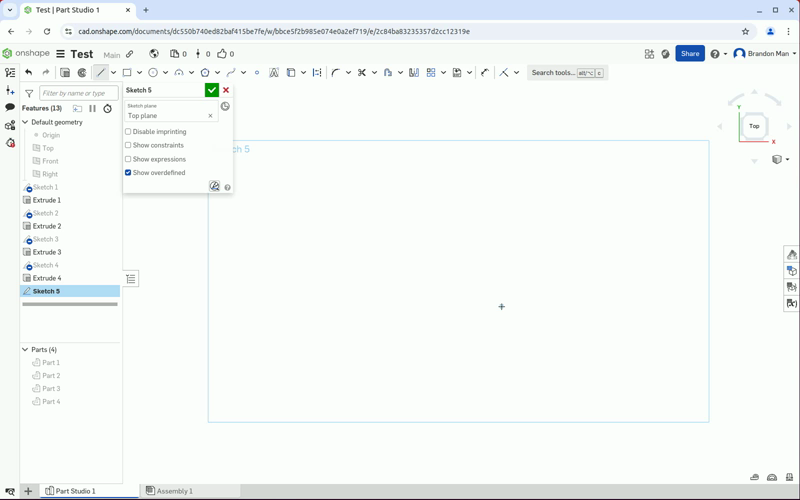
key_down(shift)
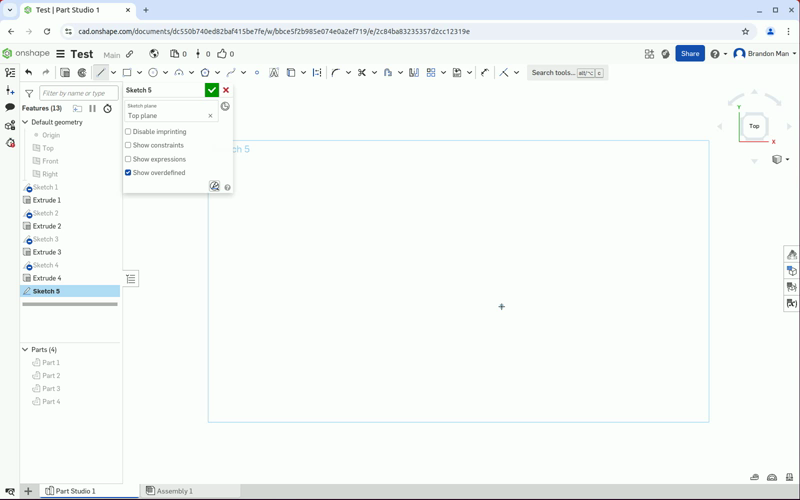
mouse_move(531, 306)
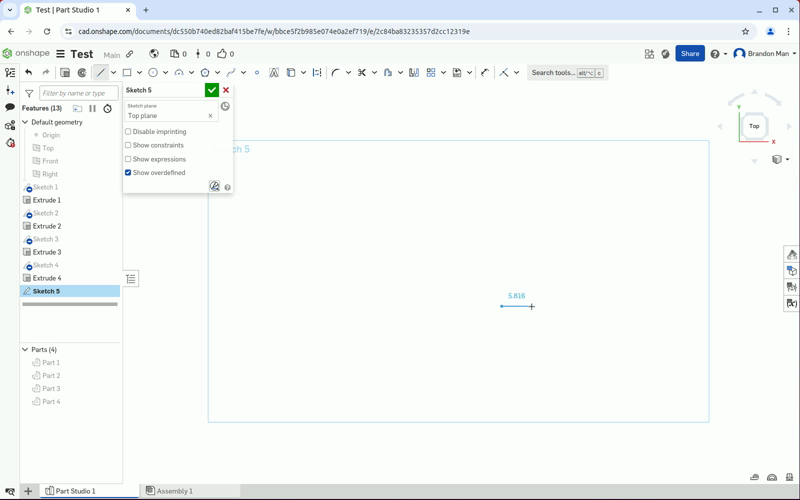
mouse_move(505, 306)
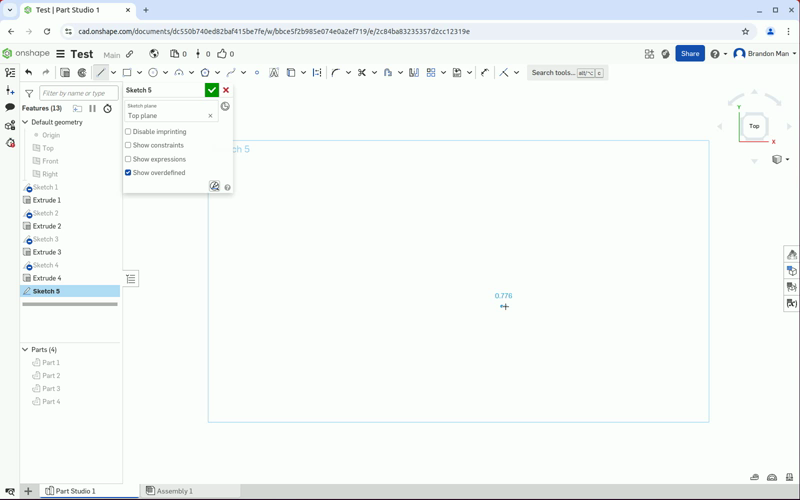
scroll(6)
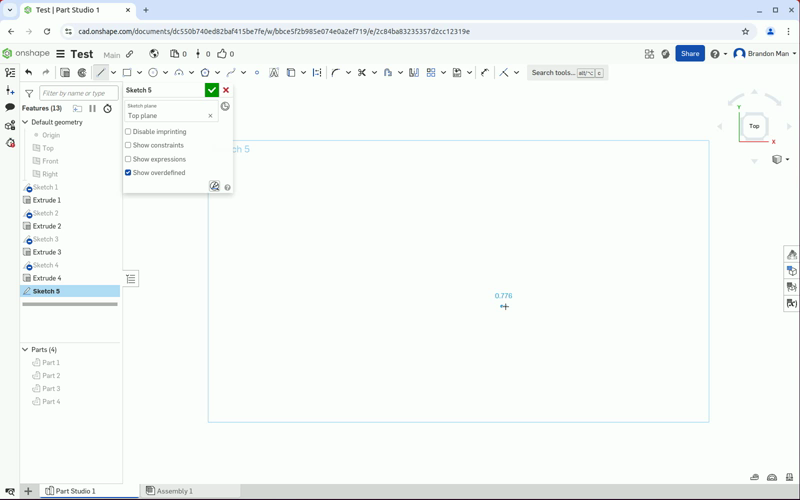
scroll(6)
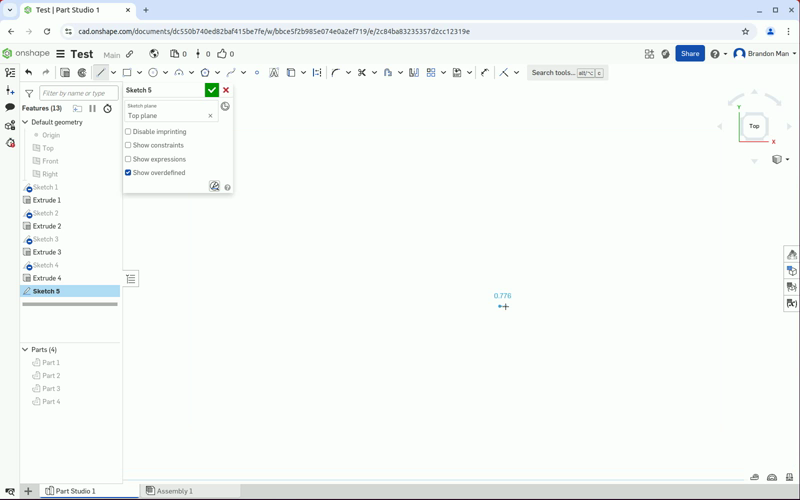
scroll(6)
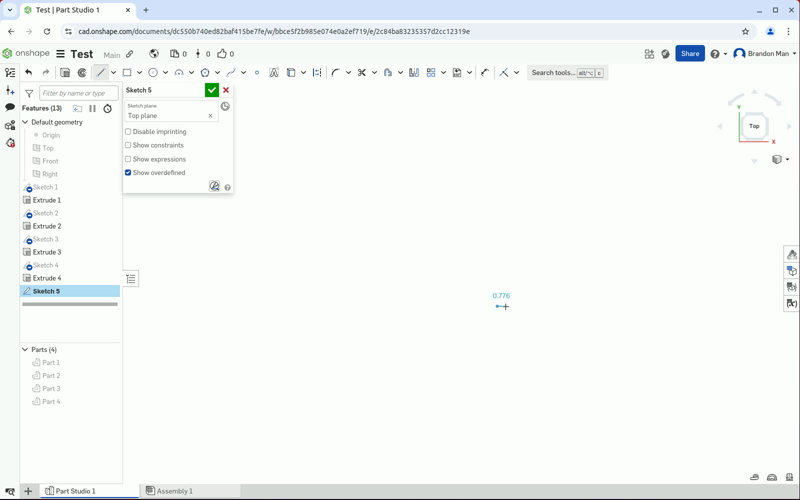
scroll(6)
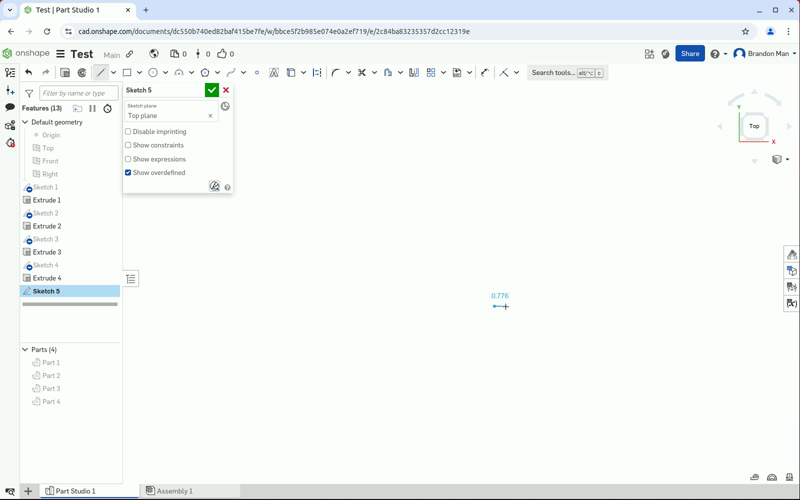
scroll(6)
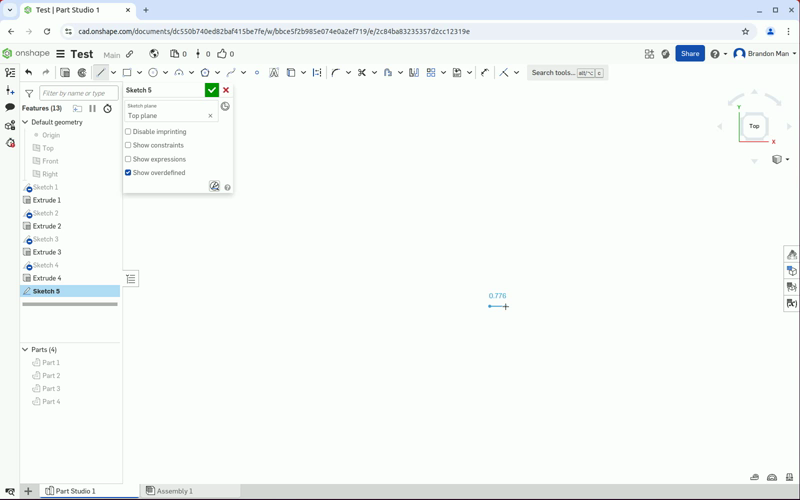
scroll(6)
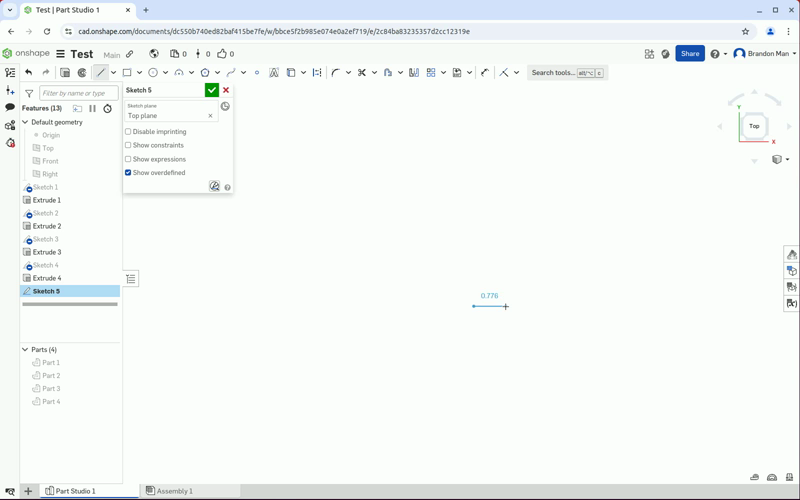
scroll(6)
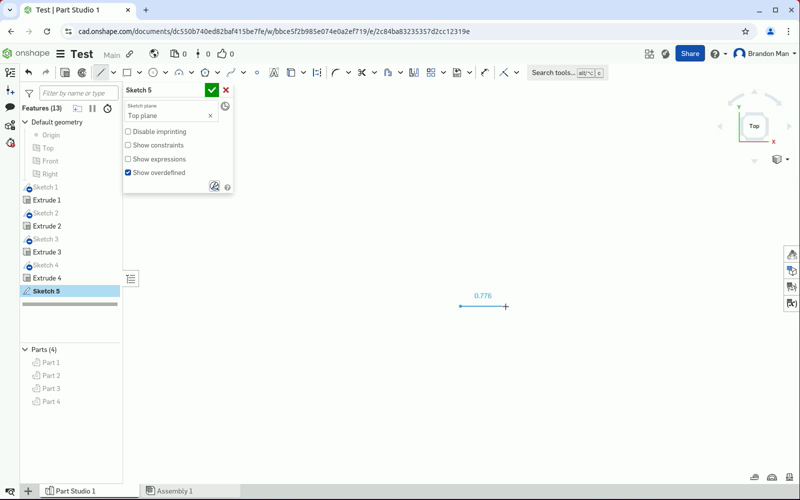
click(505, 306)
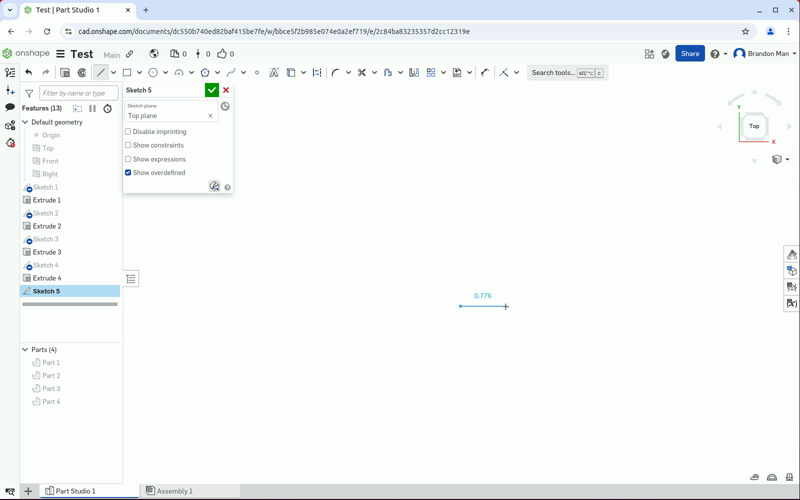
scroll(-6)
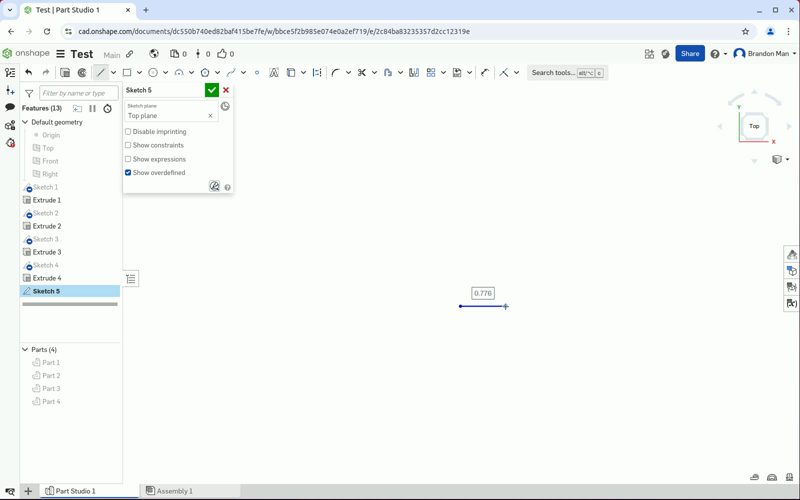
scroll(-6)
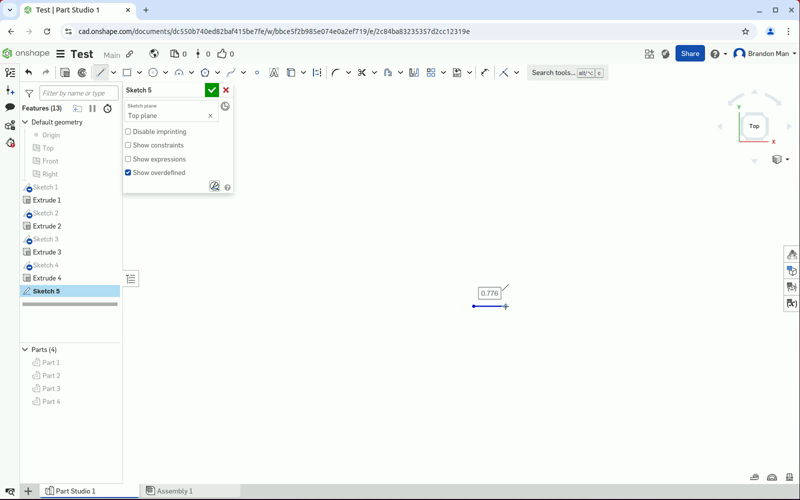
scroll(-6)
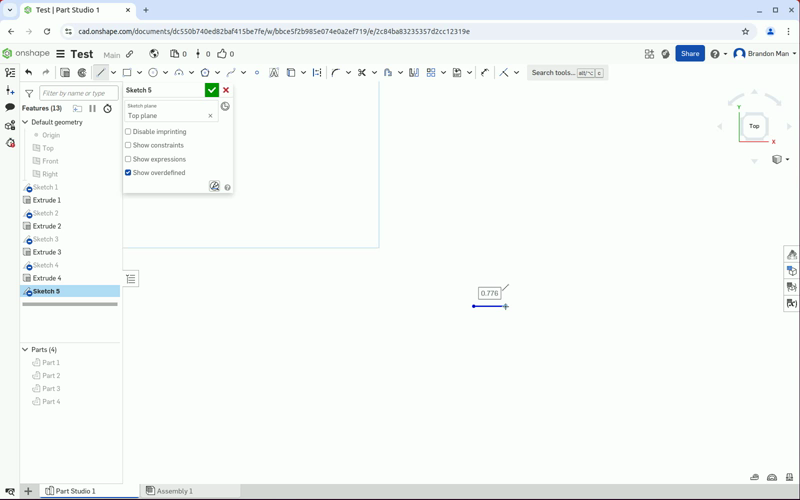
scroll(-6)
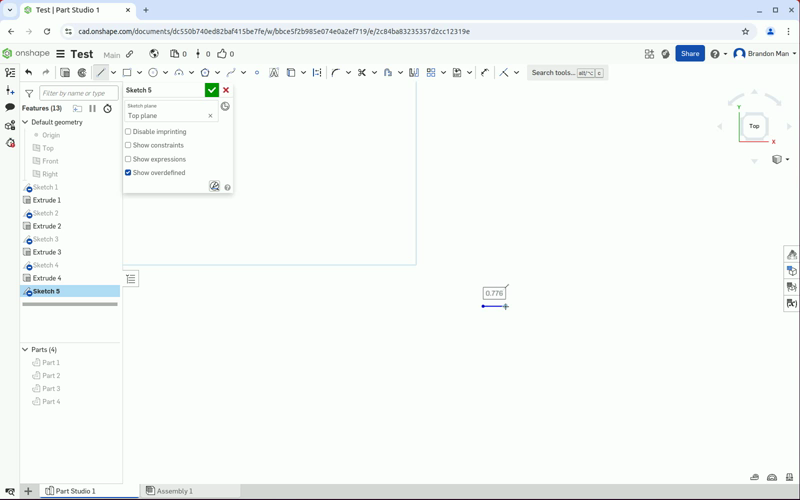
scroll(-6)
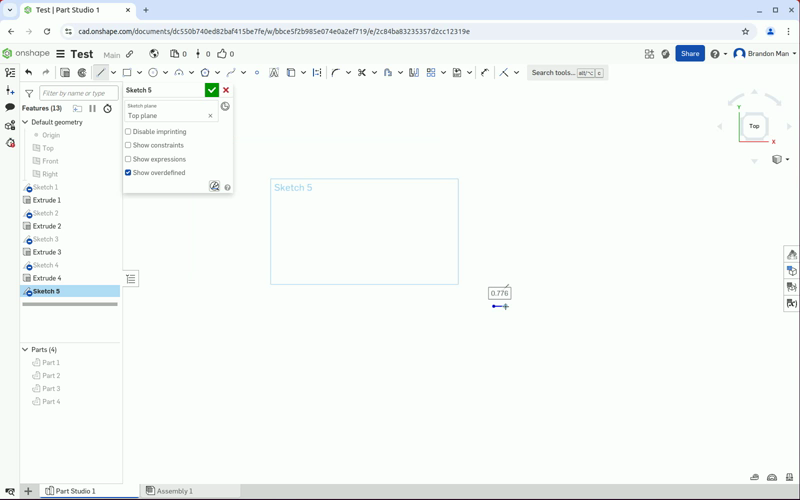
scroll(-6)
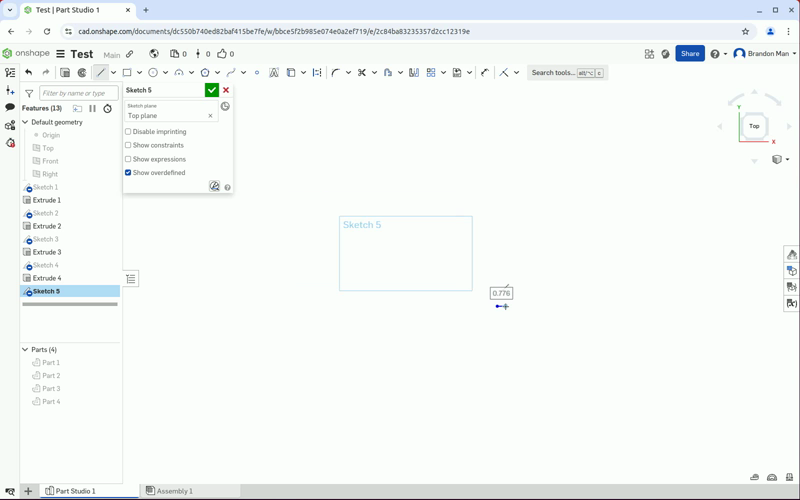
scroll(-6)
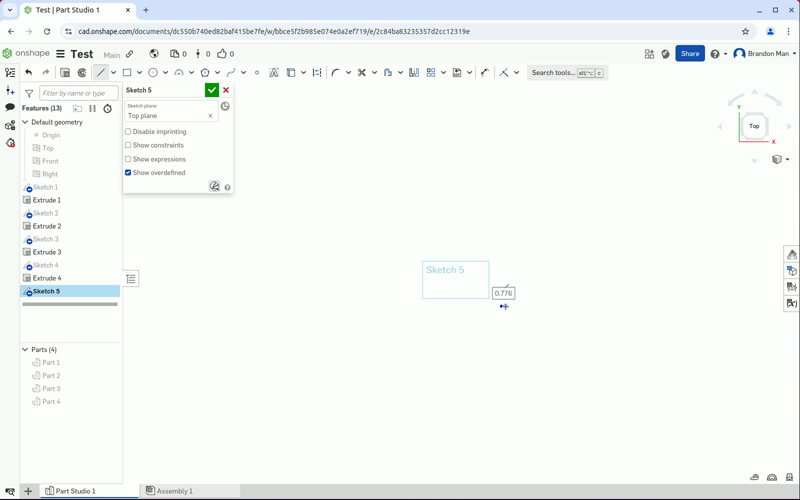
key_up(shift)
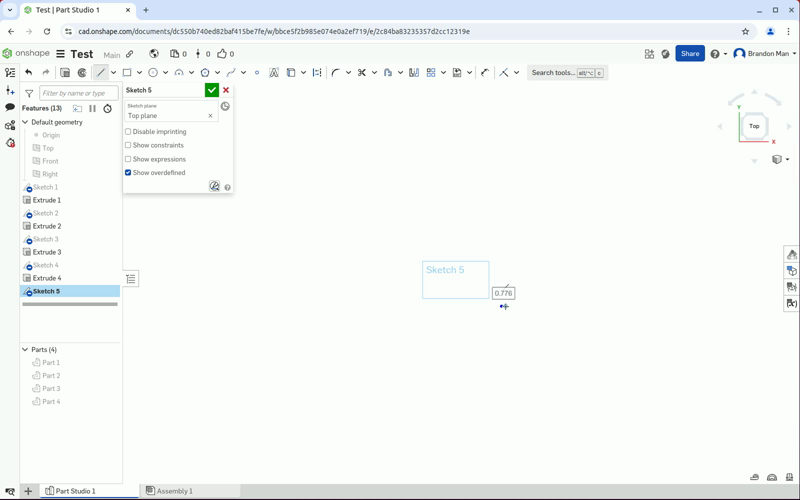
key_down(shift)
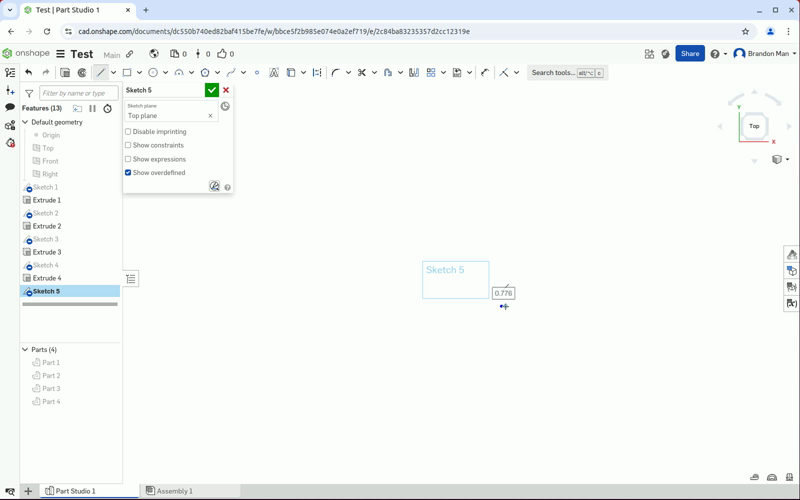
mouse_move(535, 306)
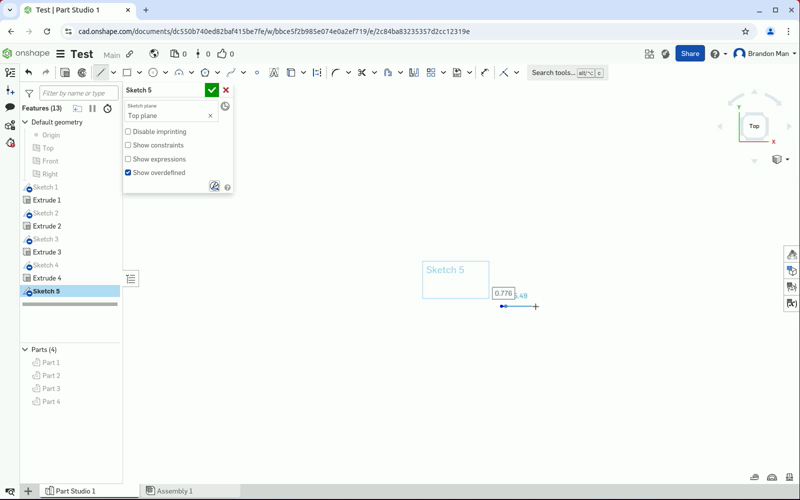
mouse_move(505, 289)
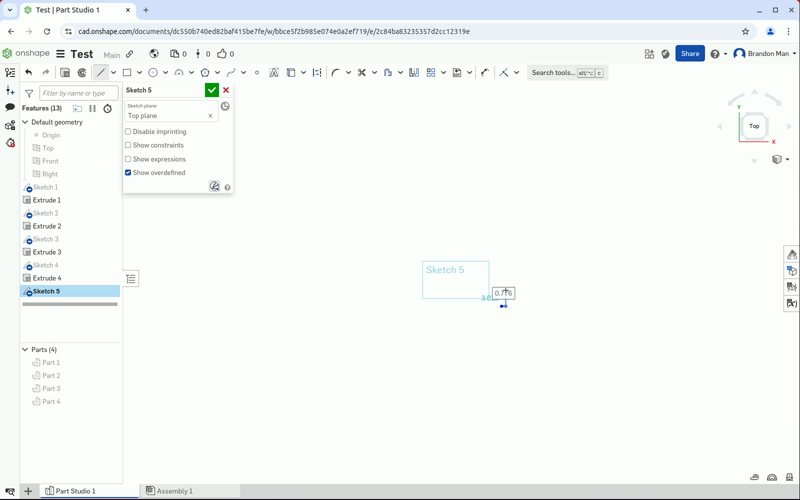
click(505, 289)
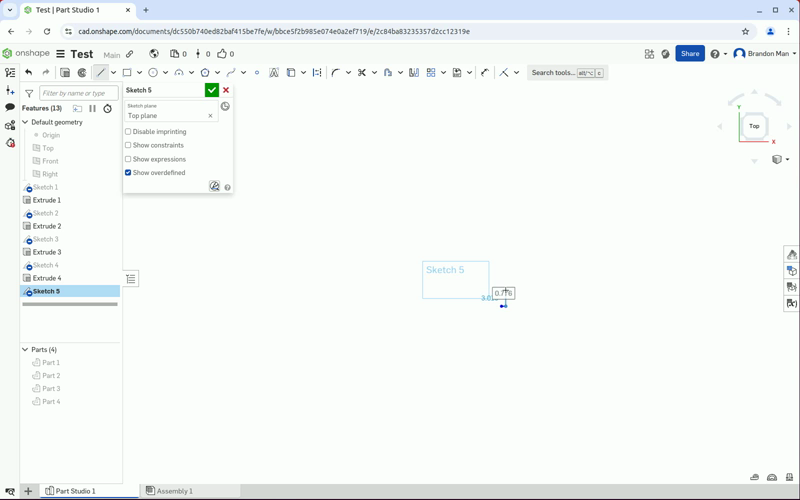
key_up(shift)
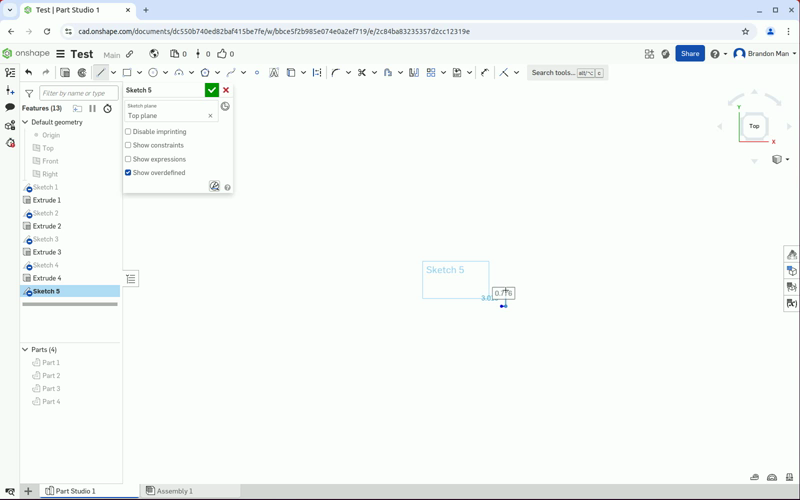
key(esc)
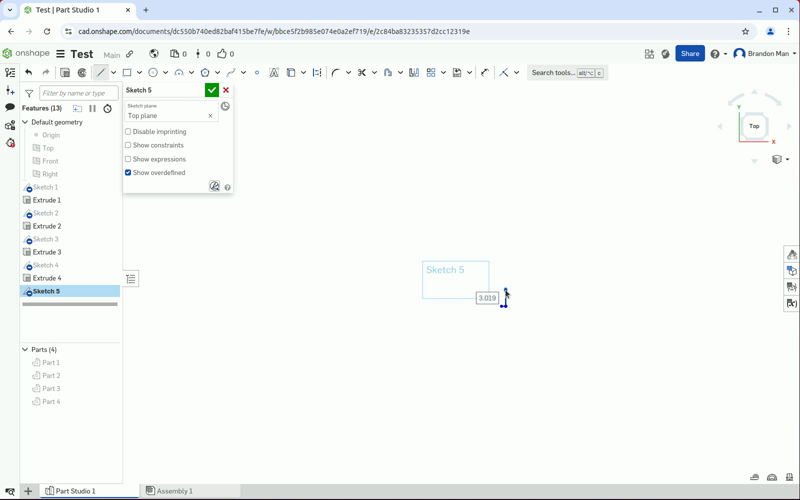
key(a)
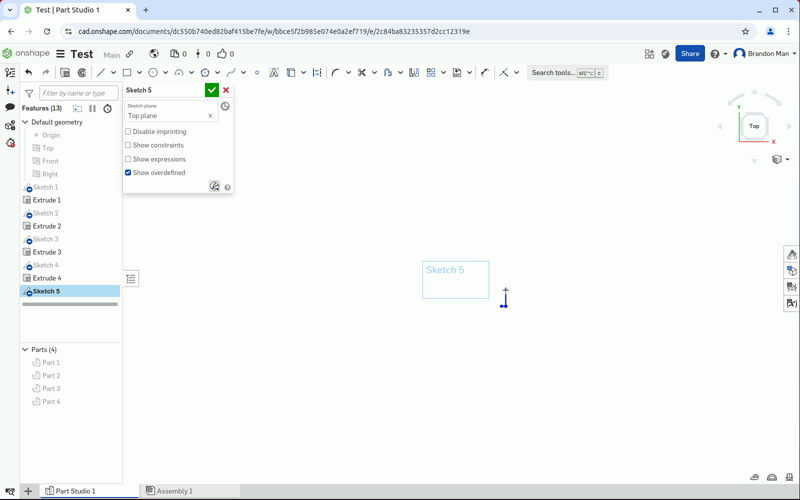
mouse_move(505, 289)
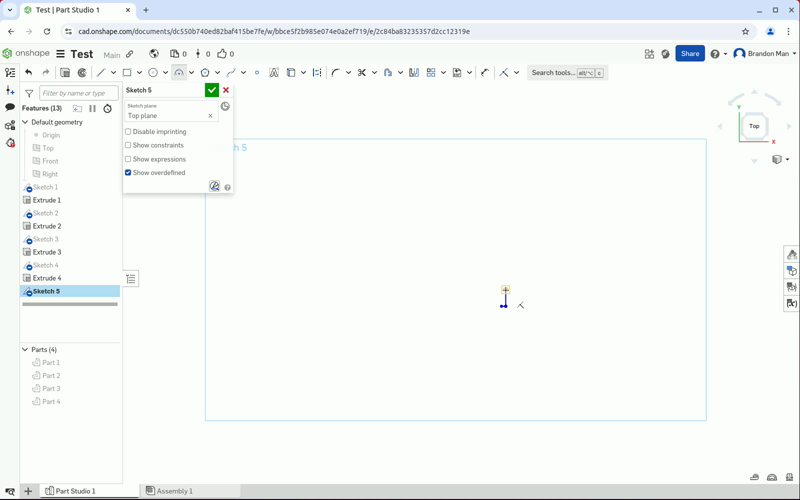
click(505, 289)
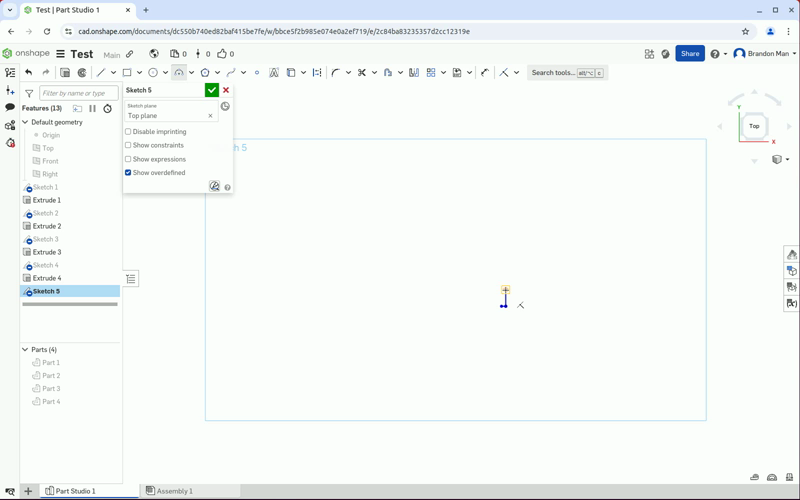
key_down(shift)
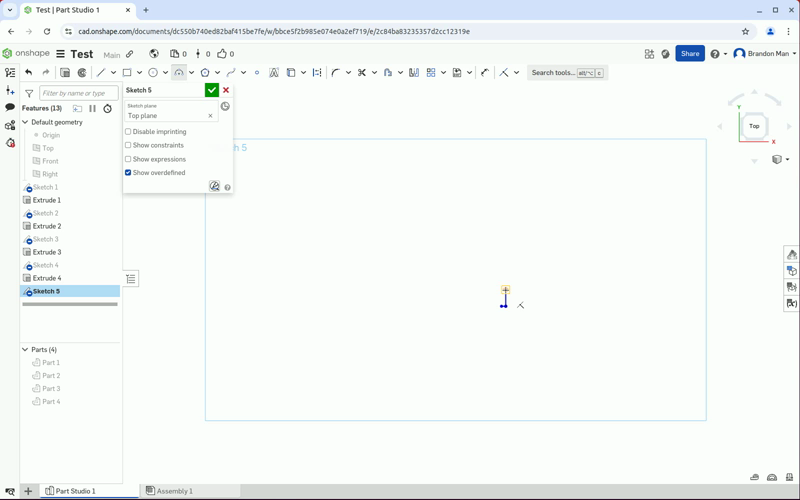
mouse_move(505, 224)
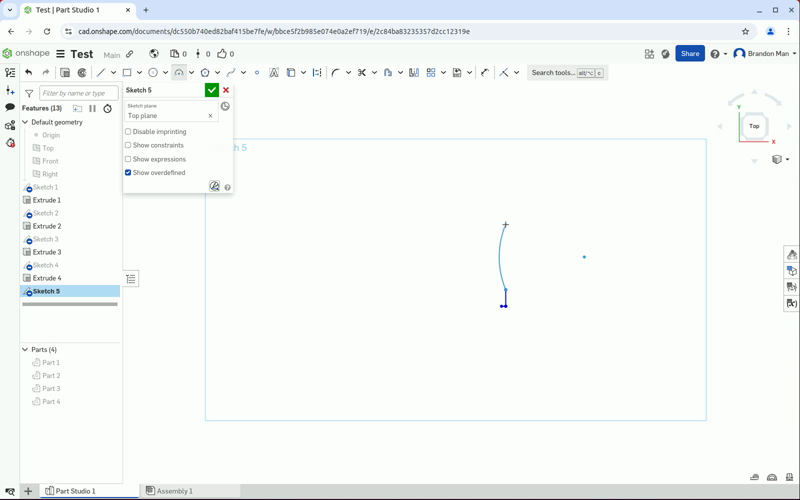
click(505, 224)
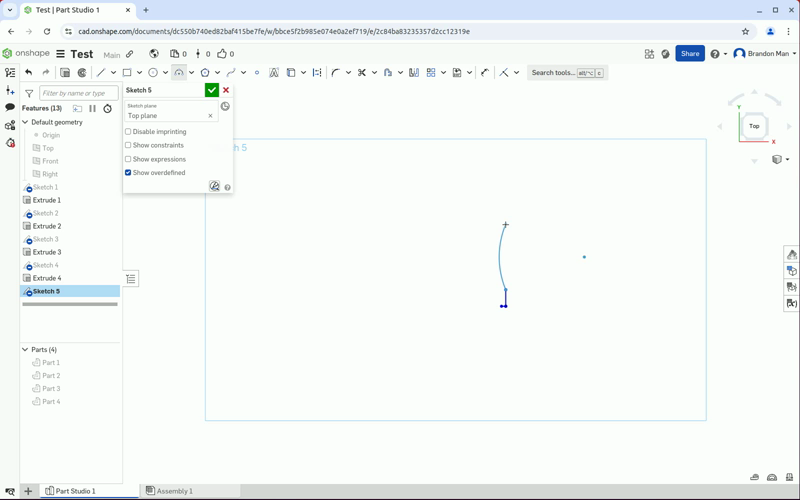
mouse_move(485, 257)
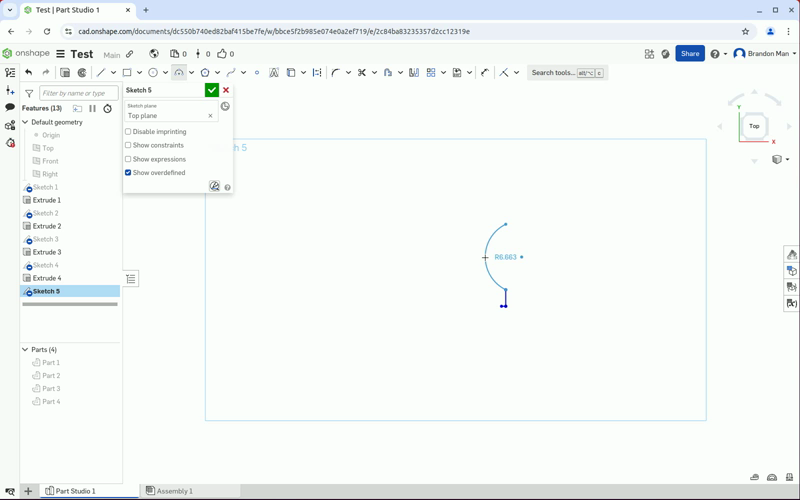
click(485, 257)
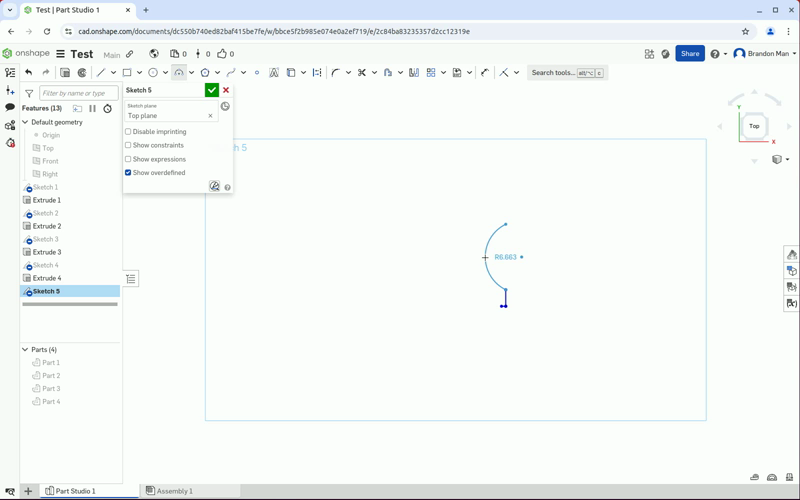
key_up(shift)
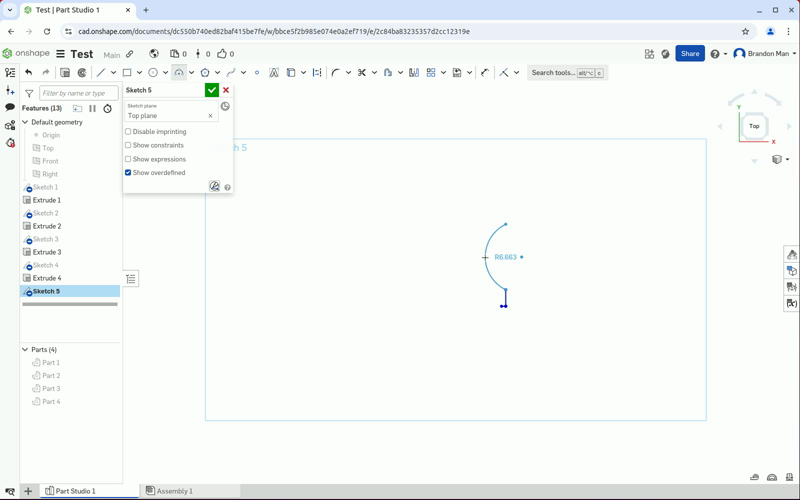
key(esc)
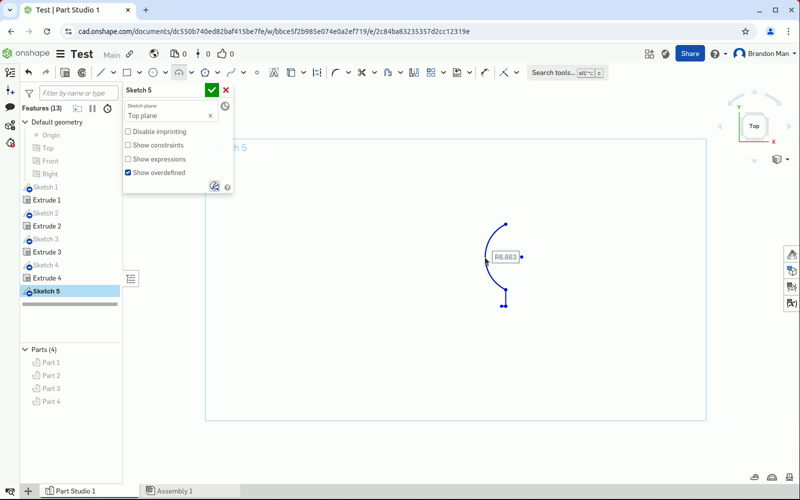
key(l)
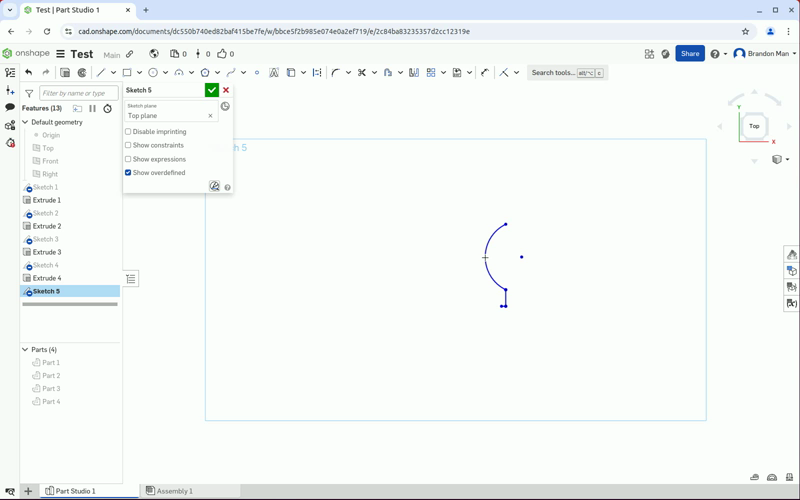
mouse_move(505, 224)
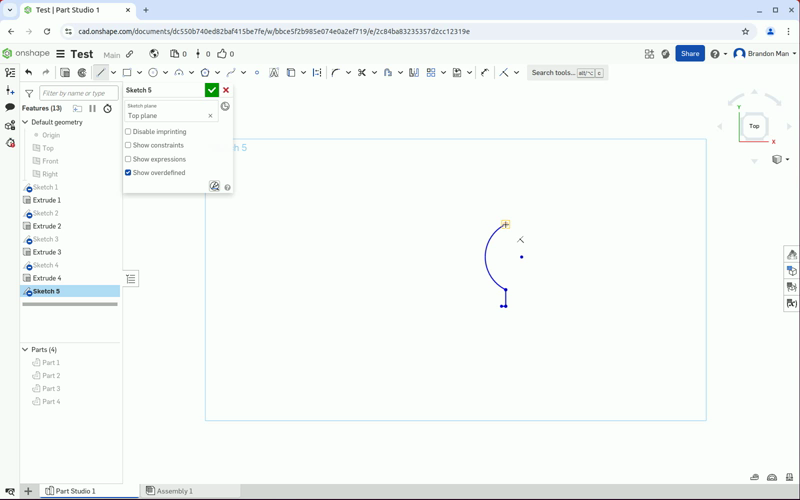
click(505, 224)
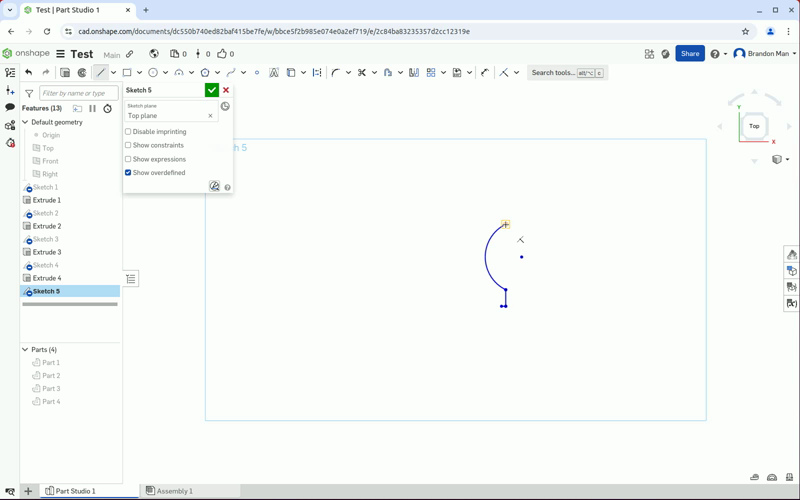
key_down(shift)
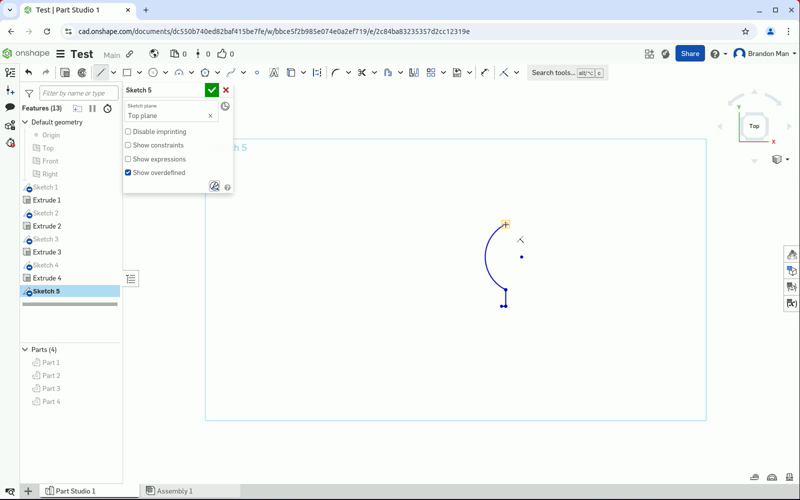
mouse_move(535, 224)
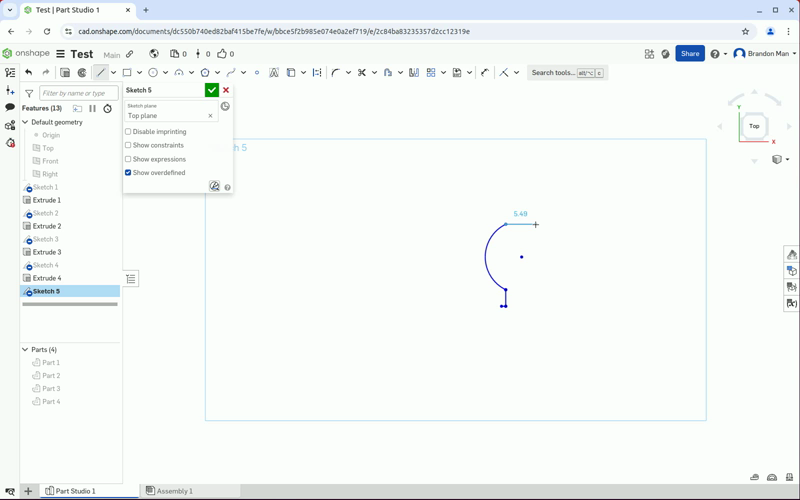
mouse_move(505, 206)
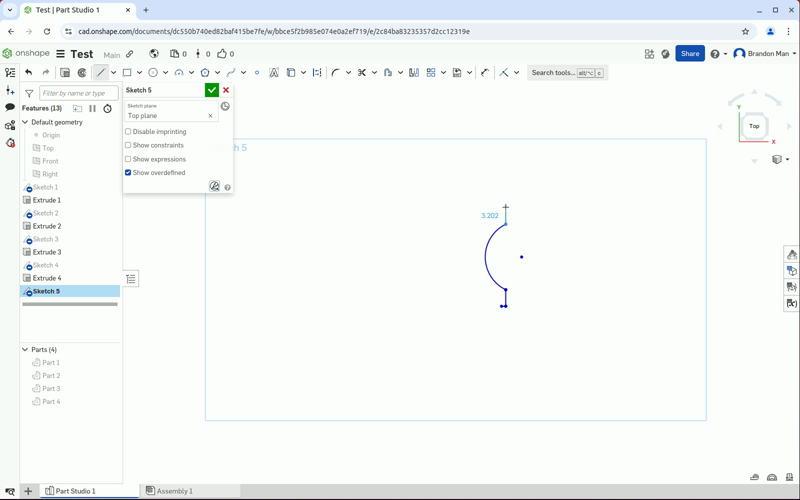
click(505, 206)
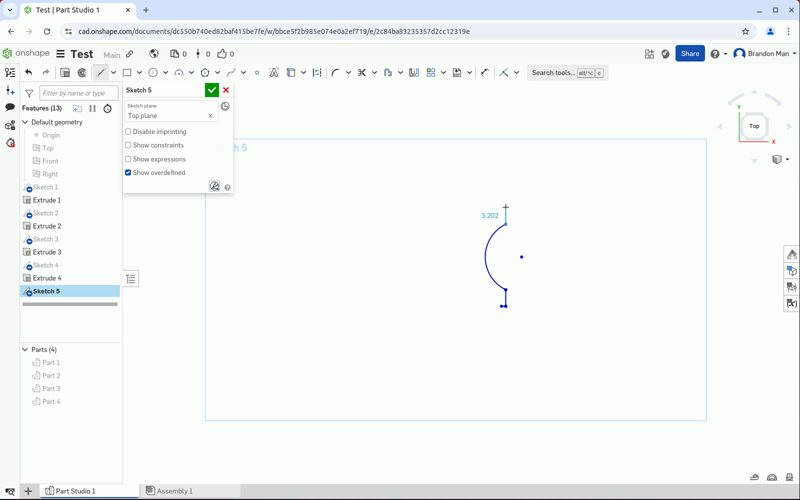
key_up(shift)
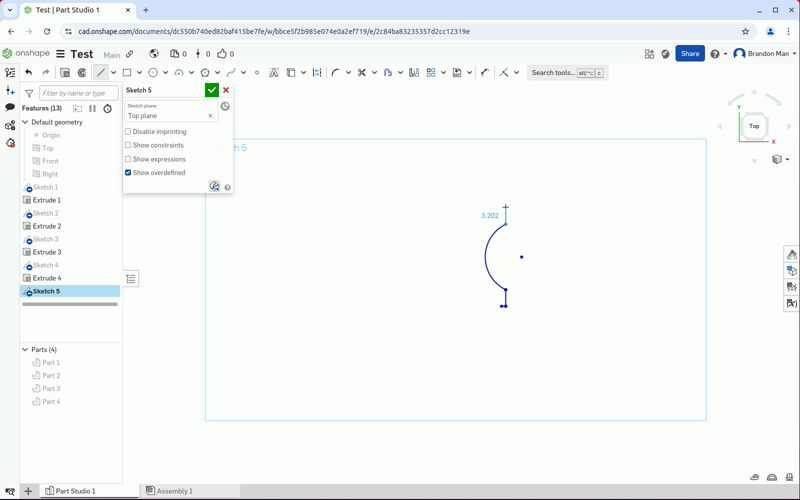
key(esc)
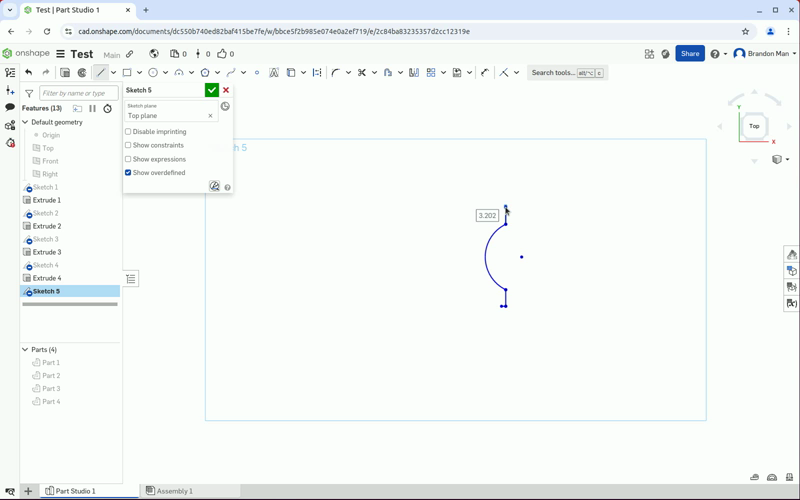
key(a)
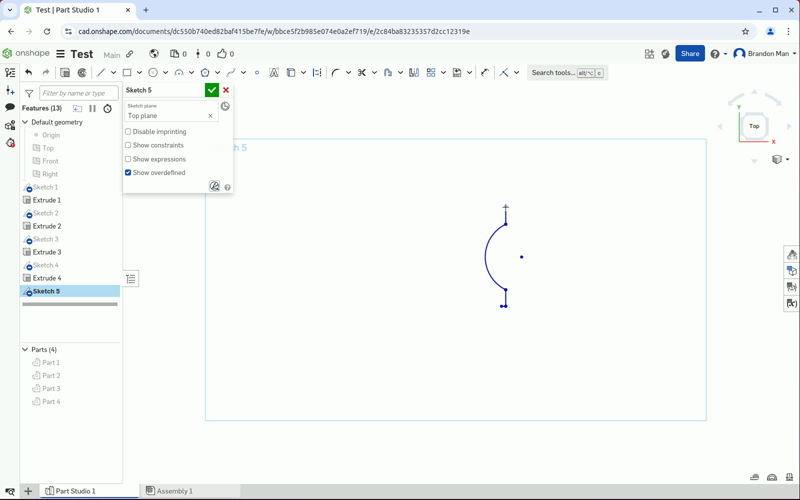
mouse_move(505, 206)
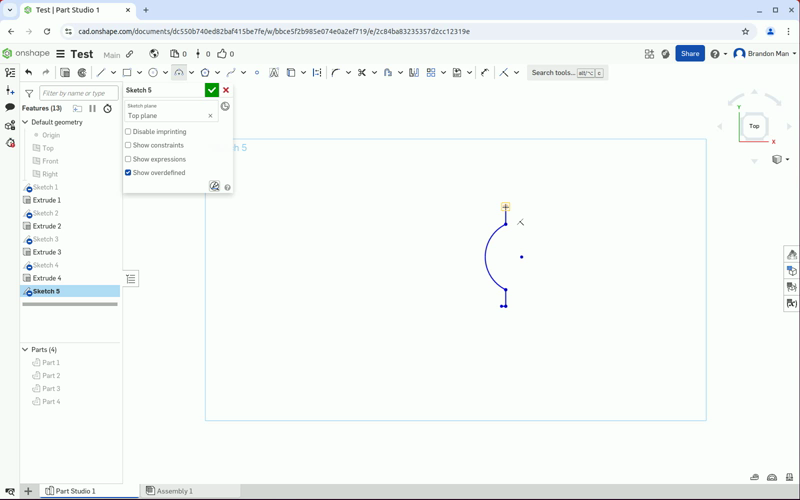
click(505, 206)
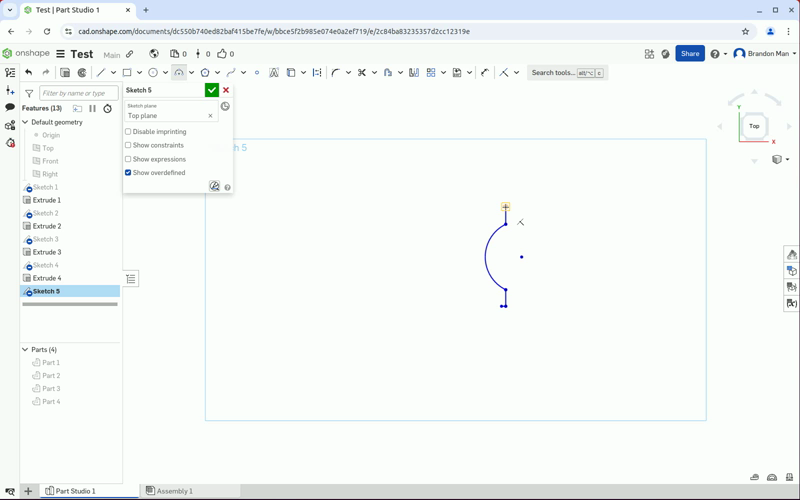
mouse_move(501, 306)
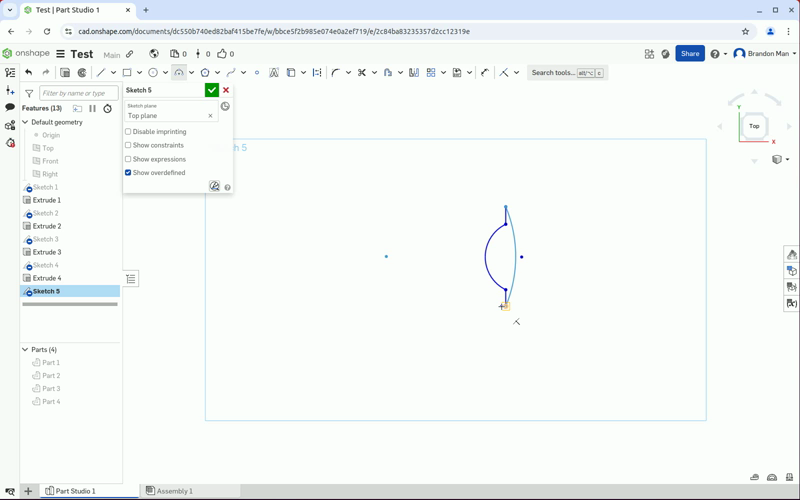
scroll(6)
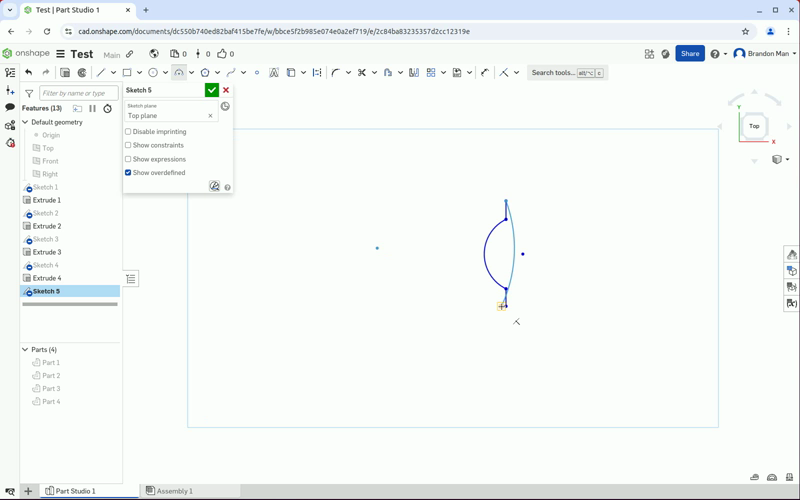
scroll(6)
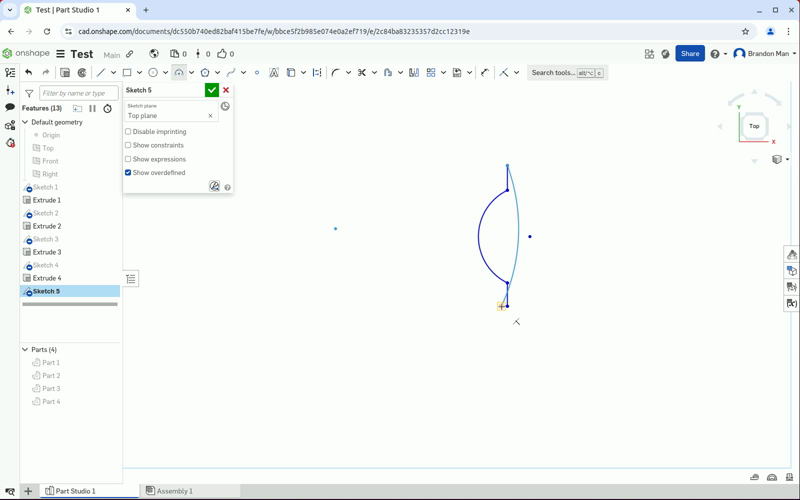
scroll(6)
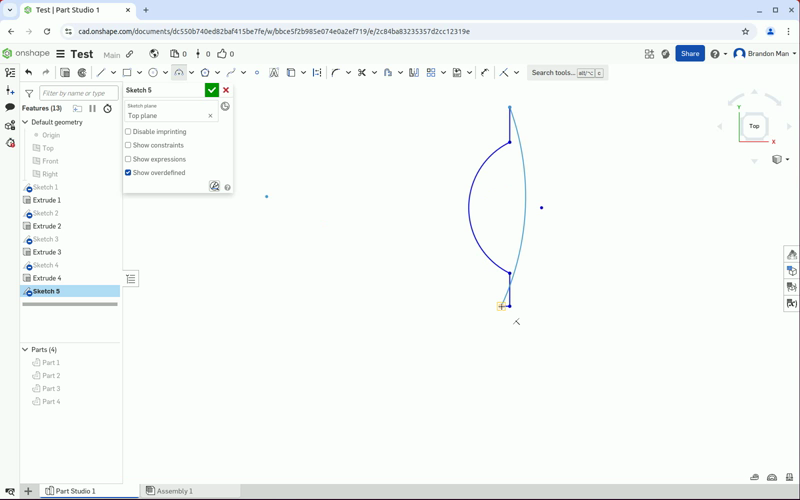
scroll(6)
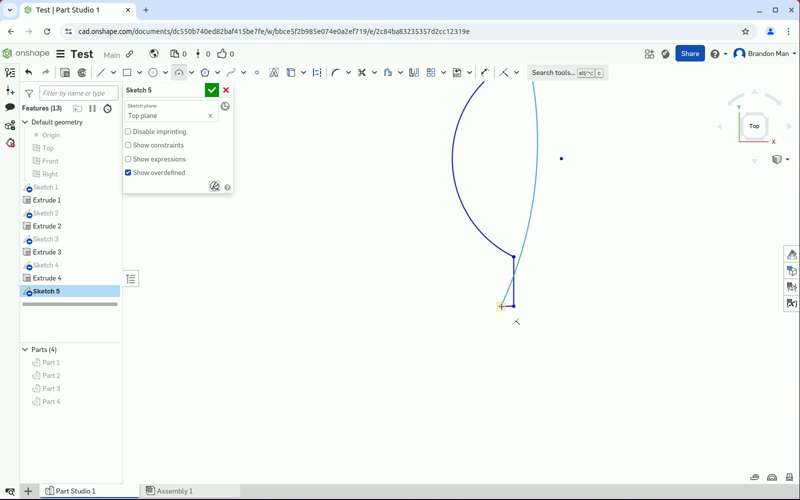
scroll(6)
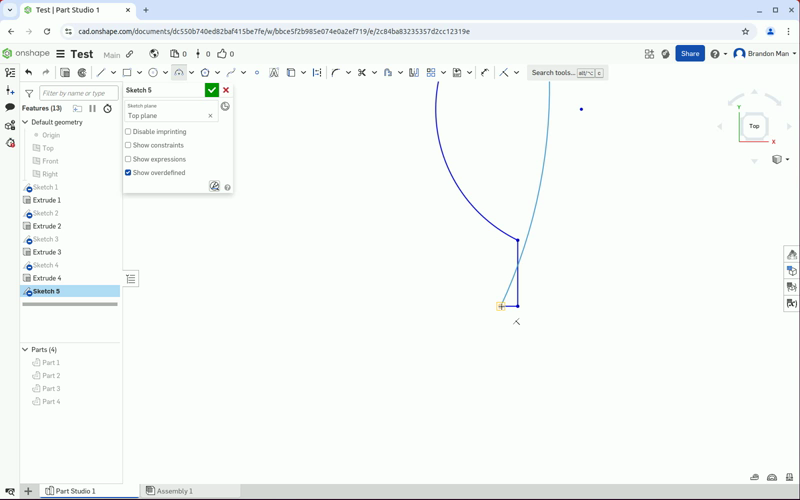
scroll(6)
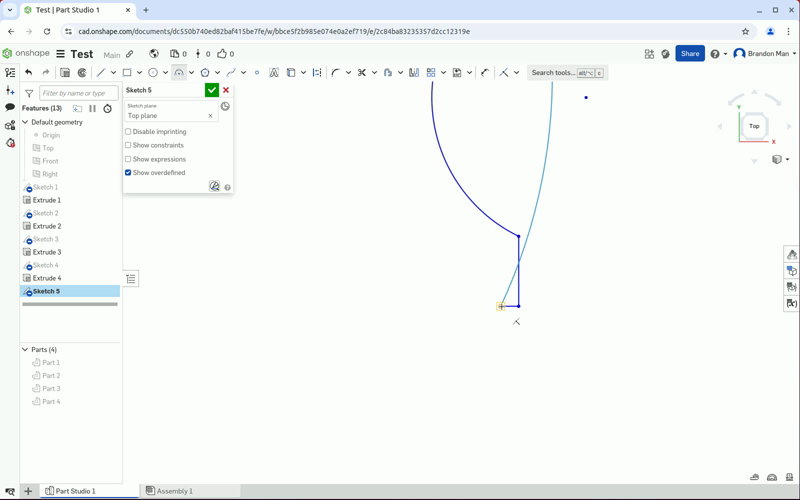
scroll(6)
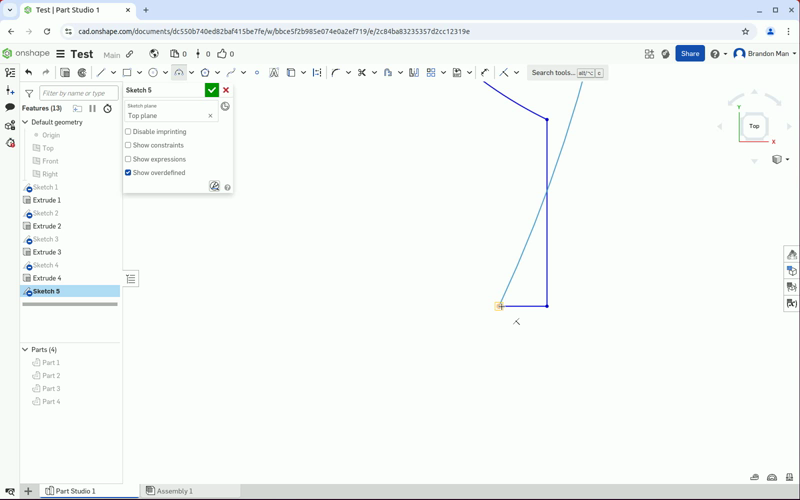
click(501, 306)
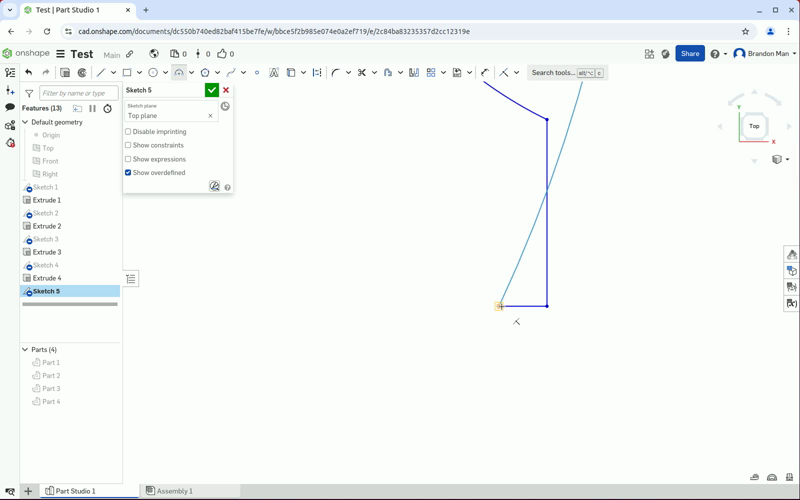
scroll(-6)
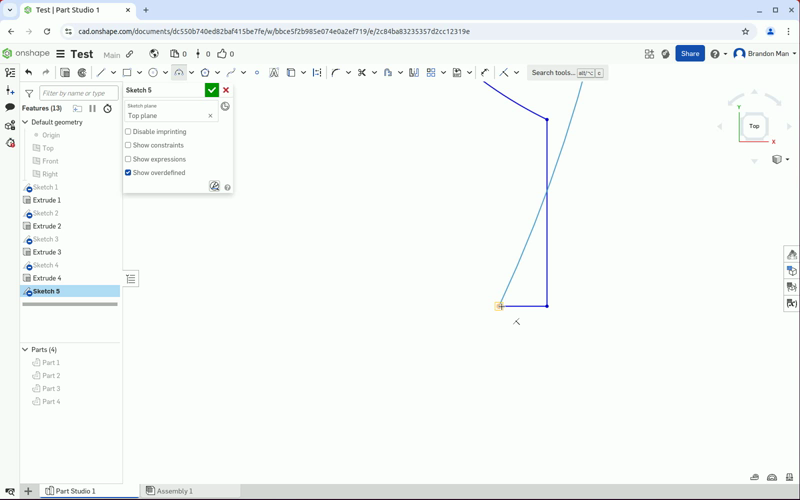
scroll(-6)
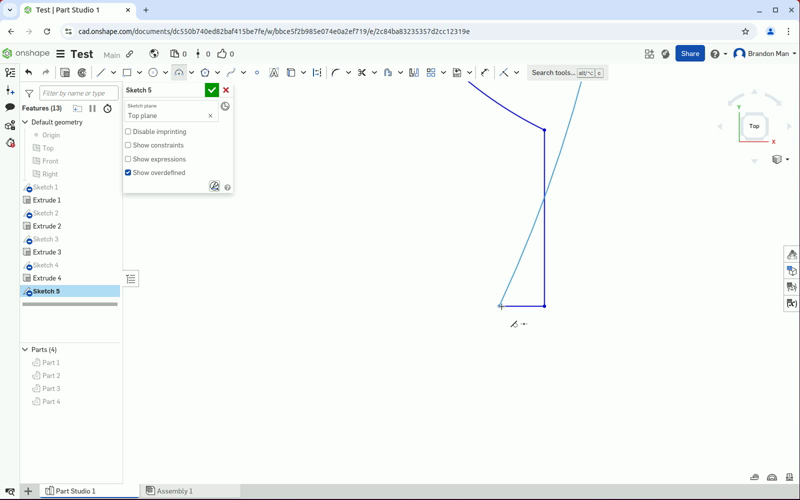
scroll(-6)
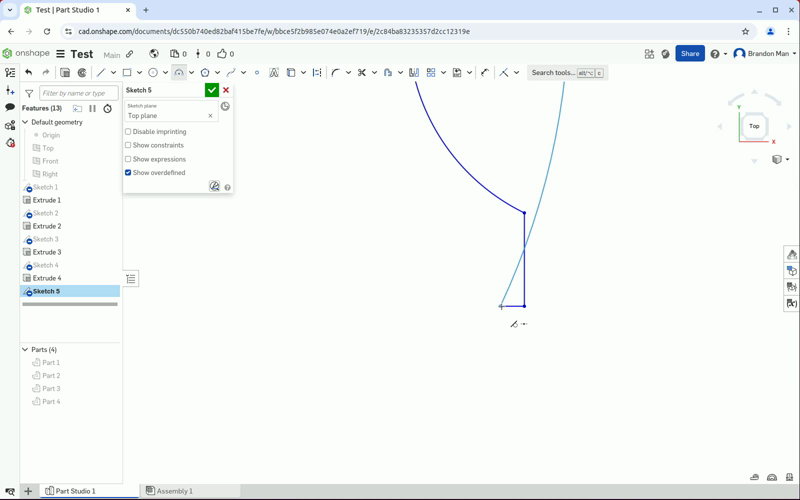
scroll(-6)
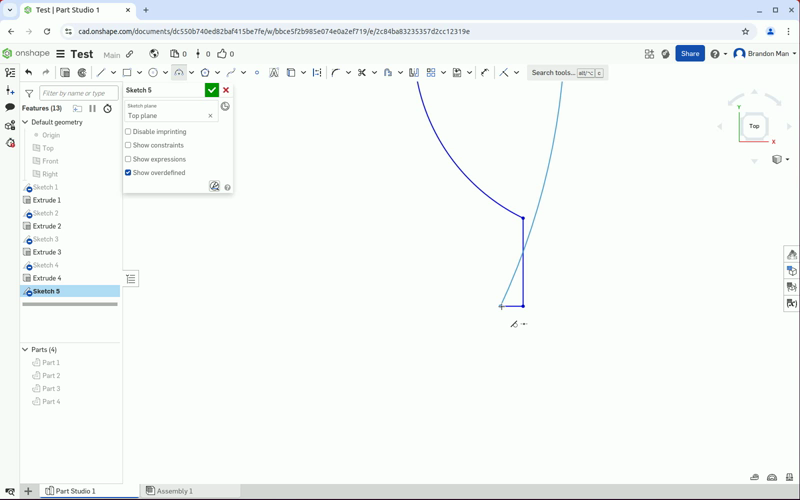
scroll(-6)
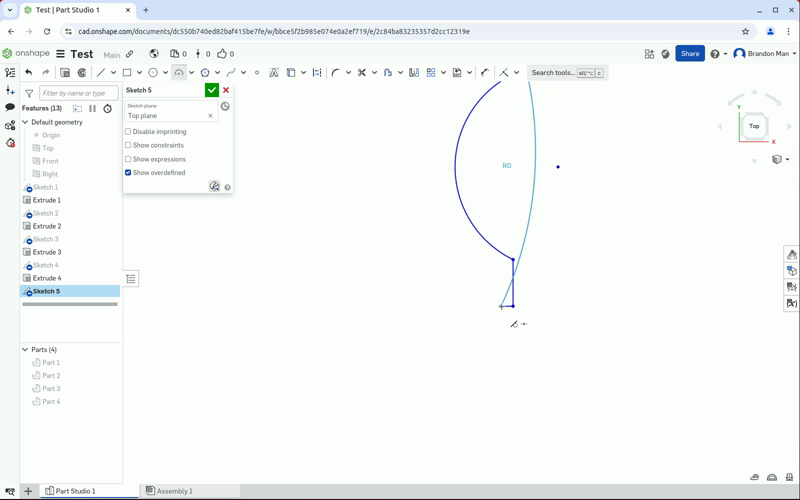
scroll(-6)
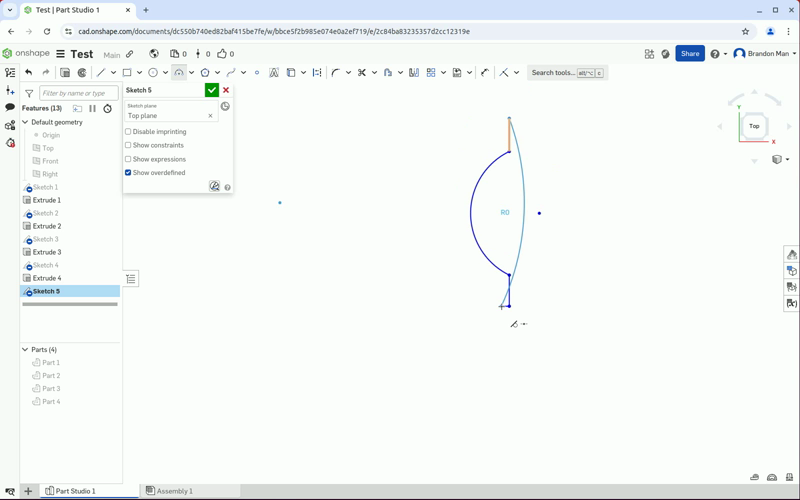
scroll(-6)
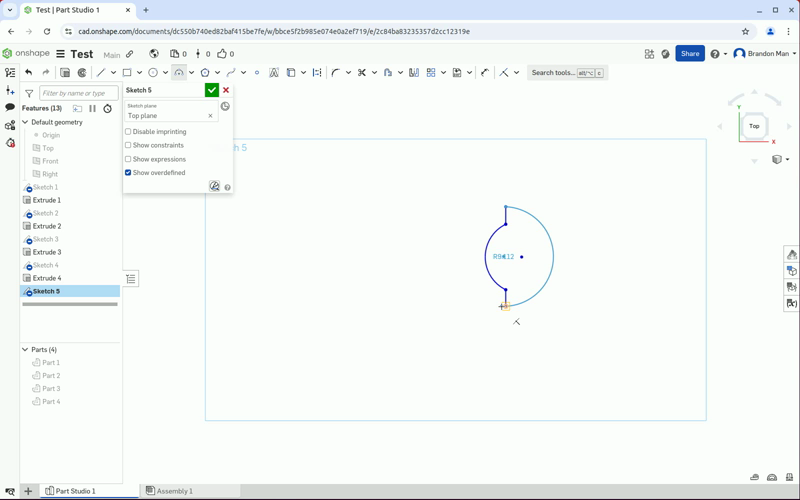
key_down(shift)
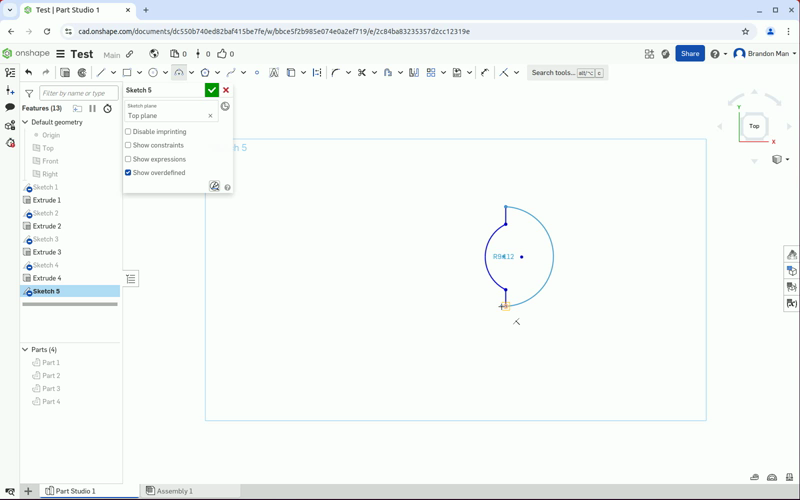
mouse_move(468, 255)
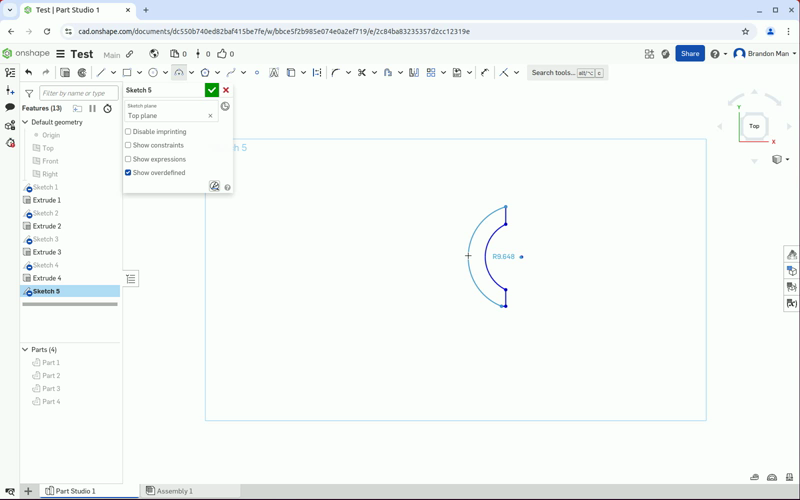
click(468, 255)
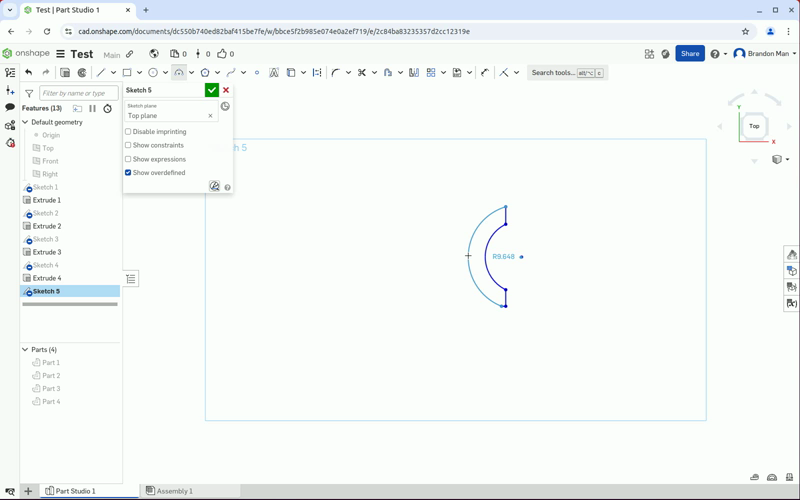
key_up(shift)
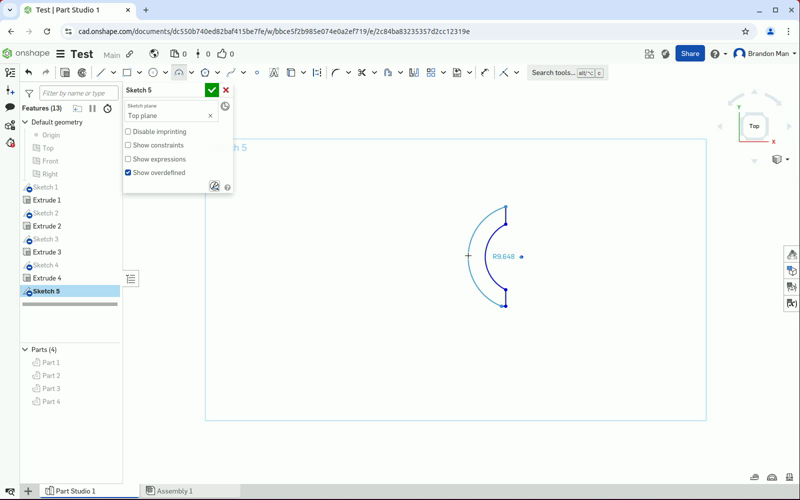
key(esc)
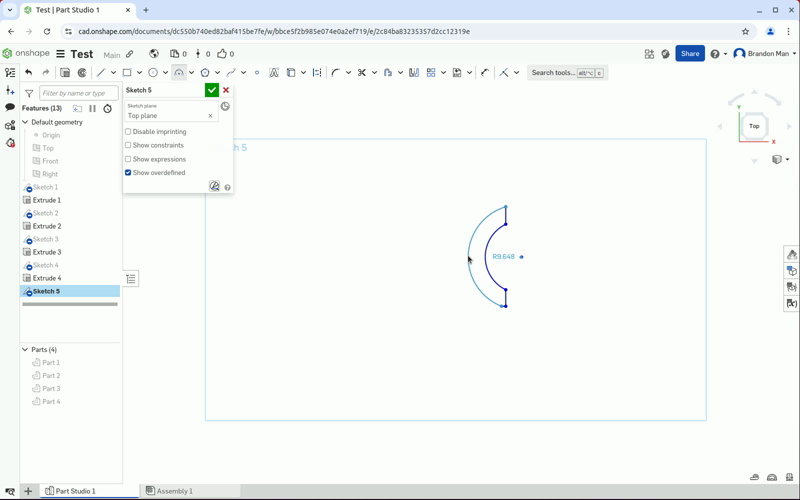
mouse_move(481, 275)
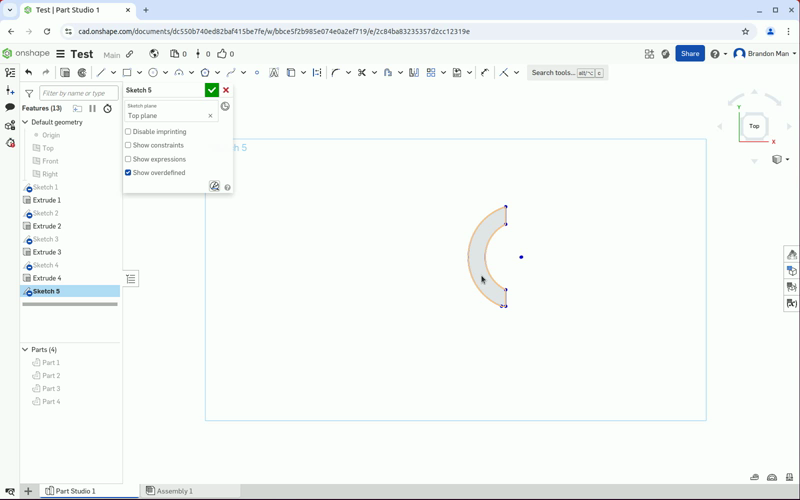
click(481, 275)
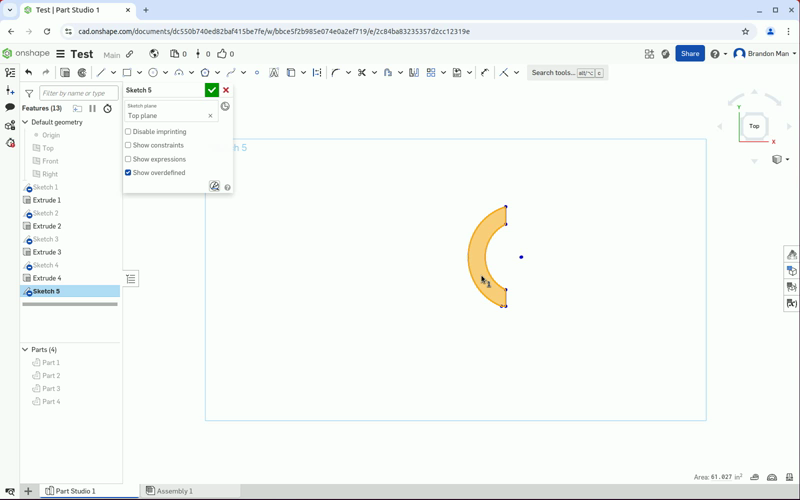
mouse_move(73, 352)
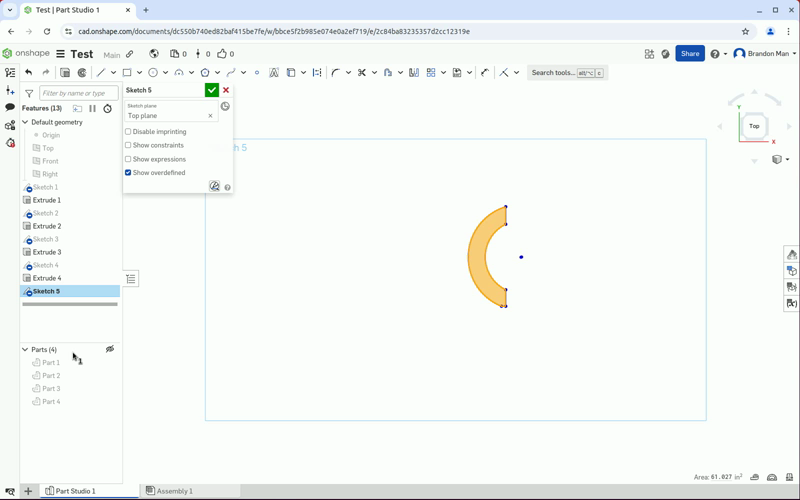
key(shift+y)
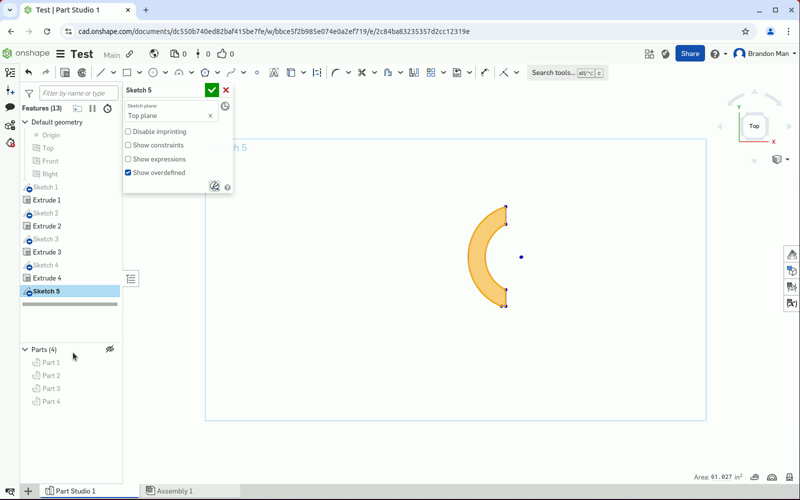
key(shift+e)
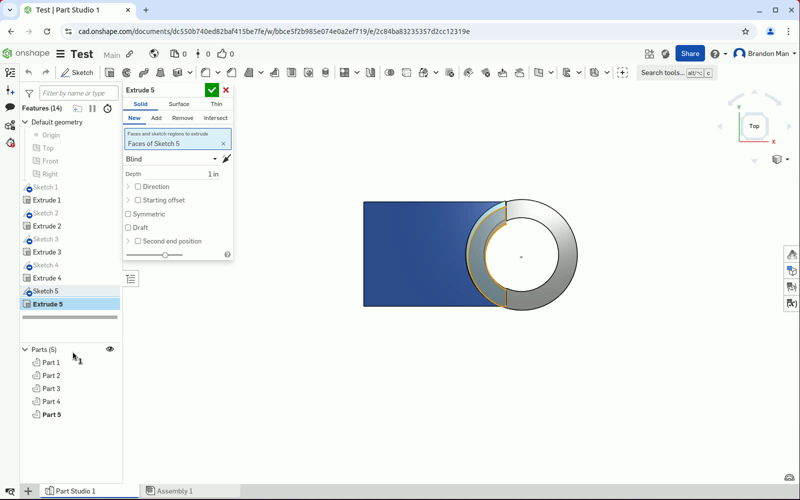
mouse_move(143, 106)
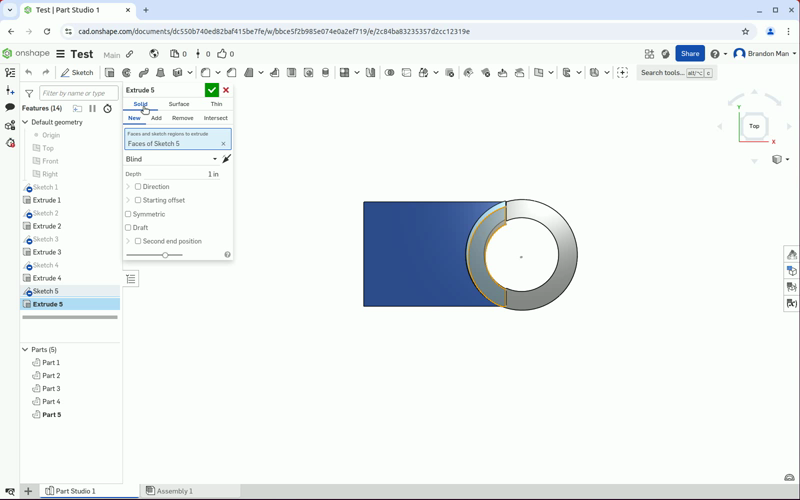
click(143, 106)
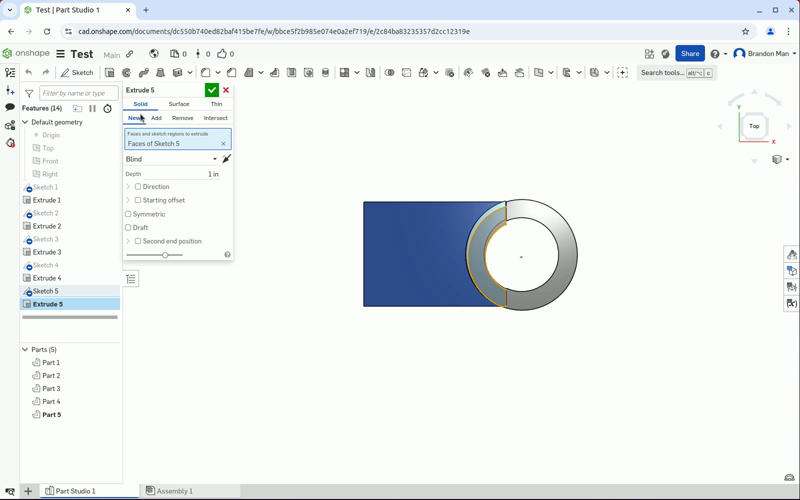
mouse_move(137, 120)
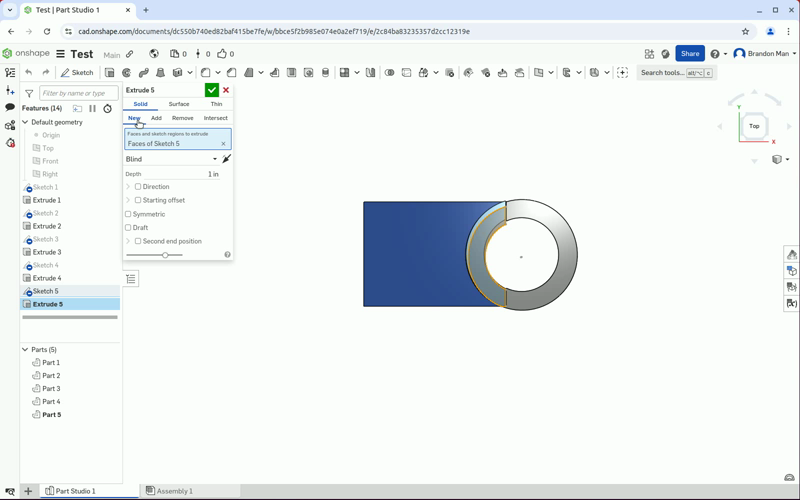
click(137, 120)
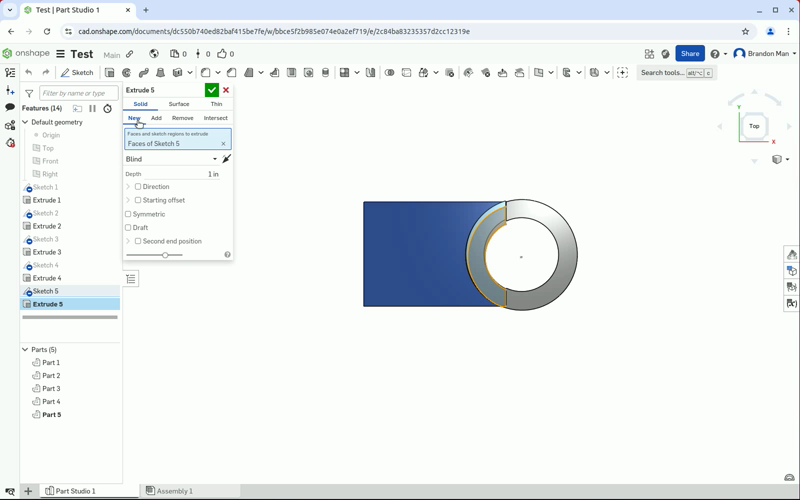
key(tab, 4)
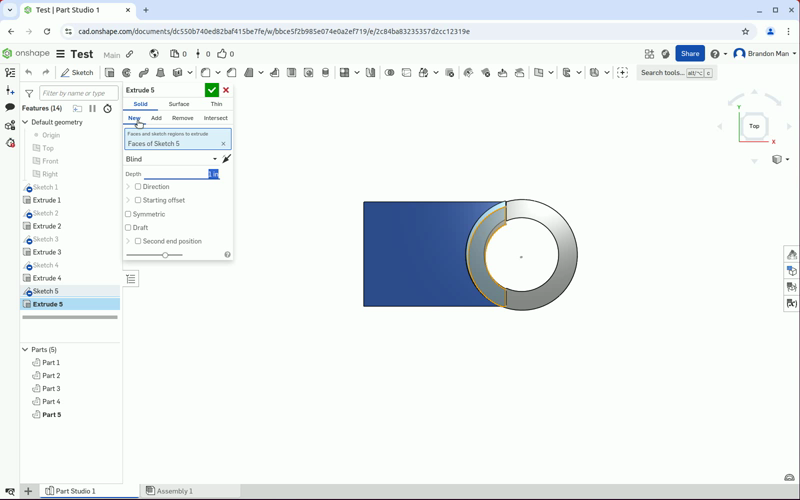
text(3.129)
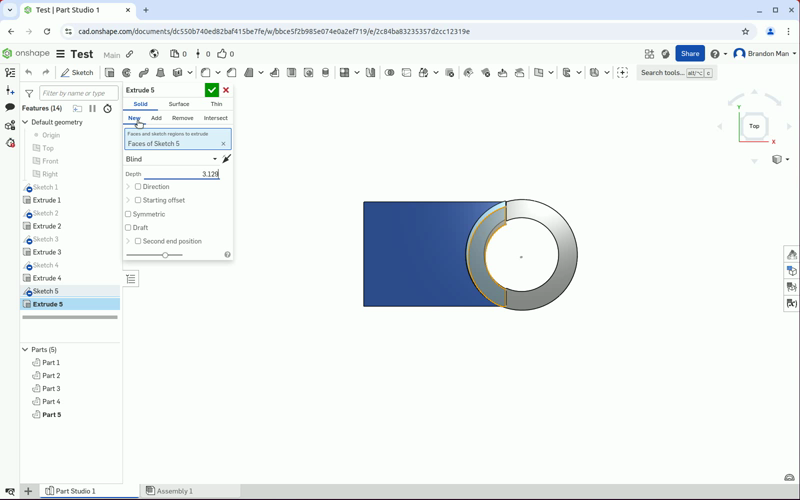
key(enter)
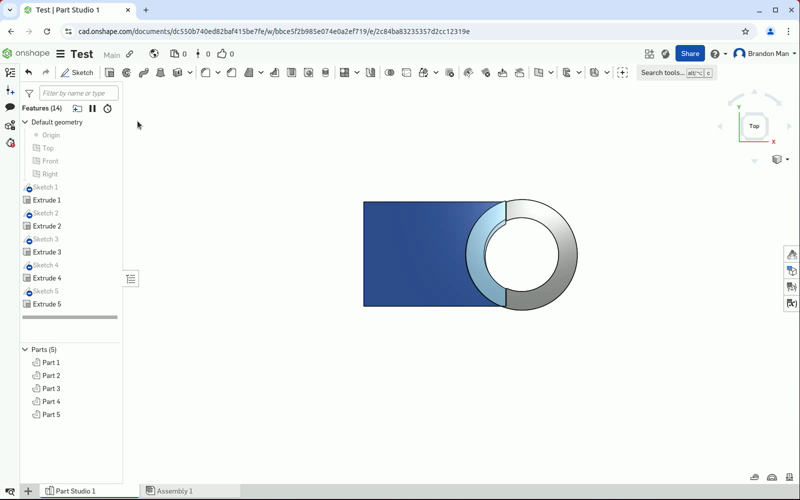
key(shift+h)
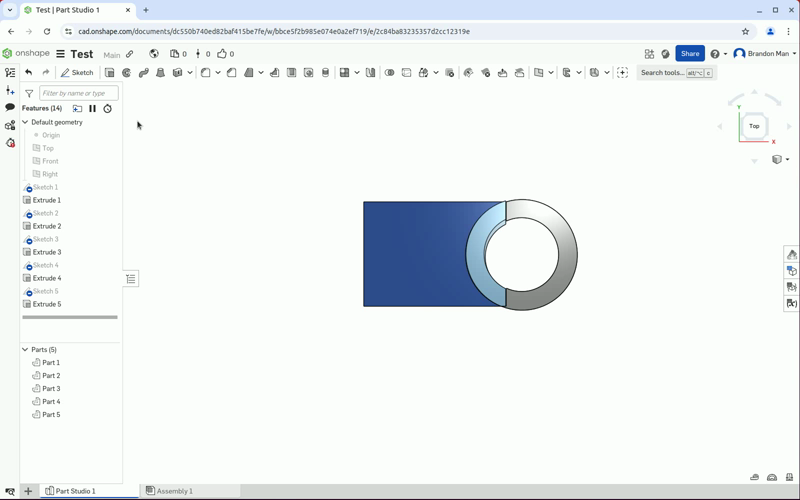
key(shift+h)
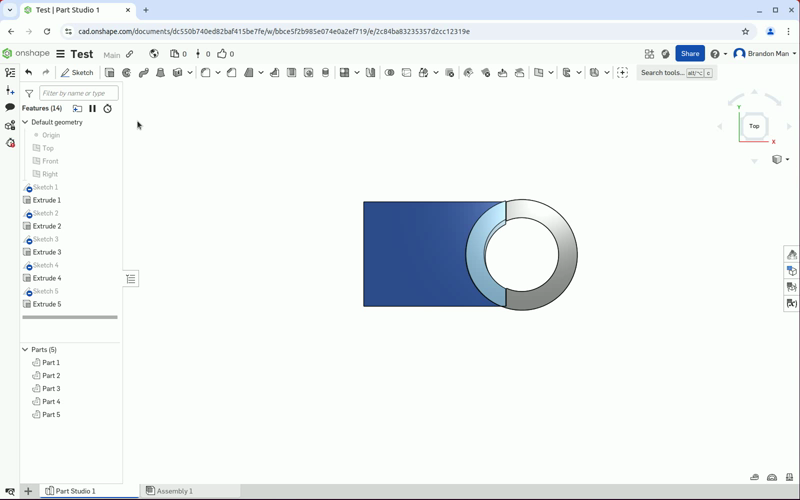
mouse_move(73, 189)
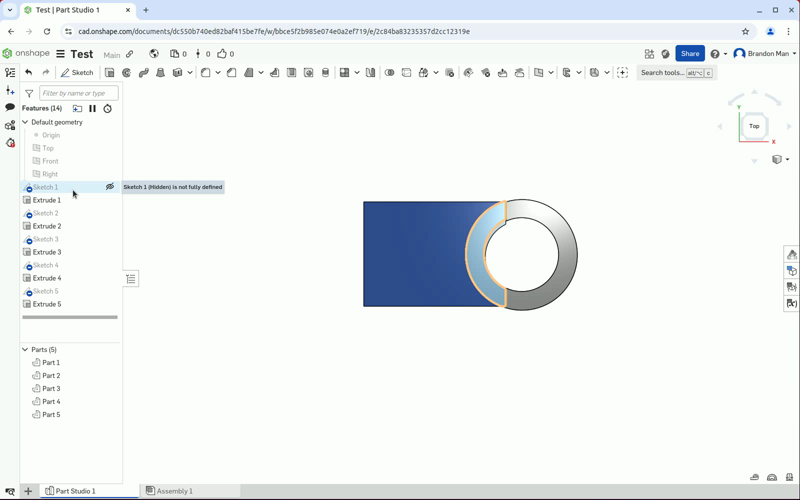
click(73, 189)
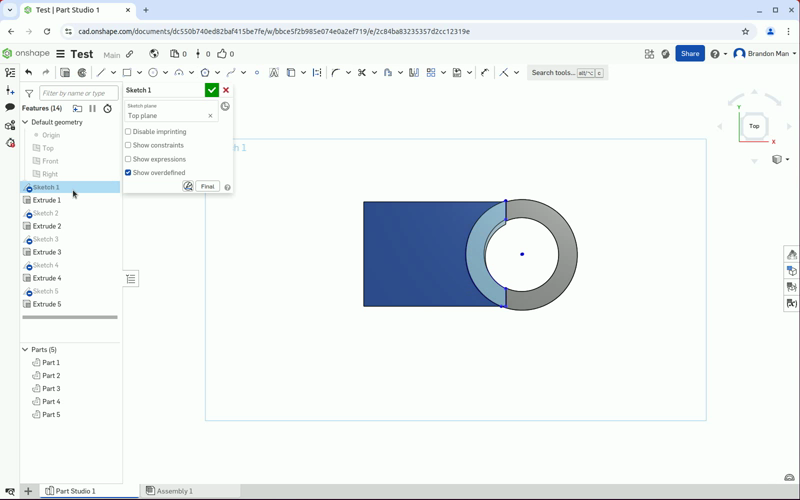
mouse_move(229, 92)
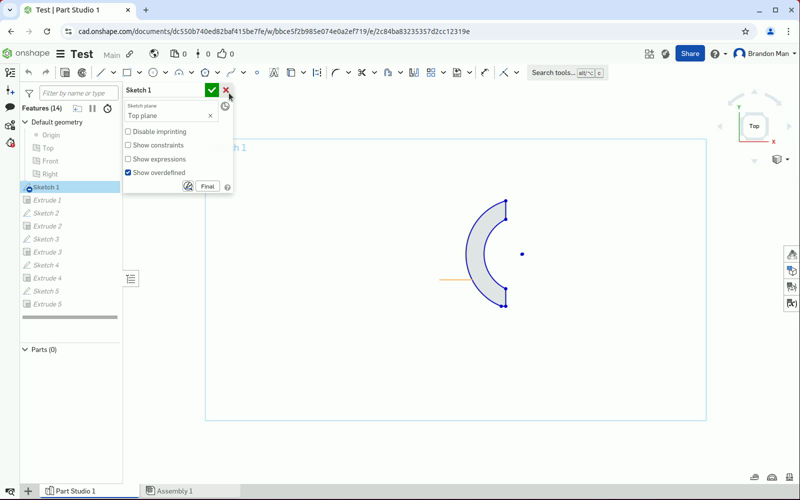
click(229, 92)
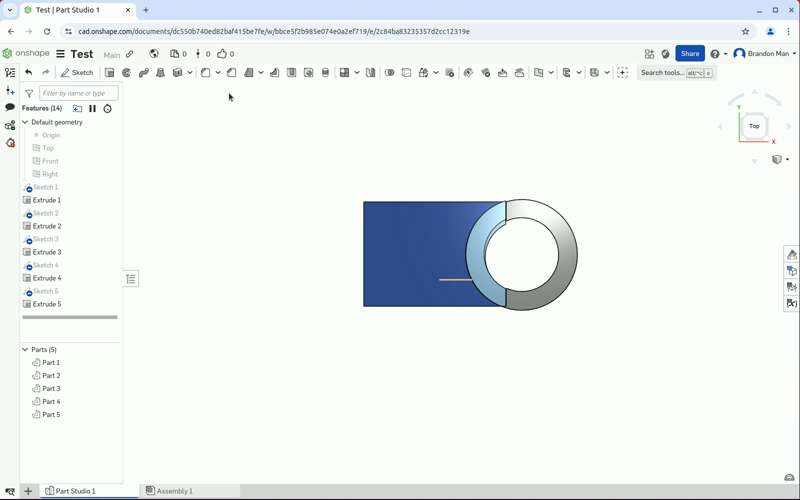
mouse_move(541, 75)
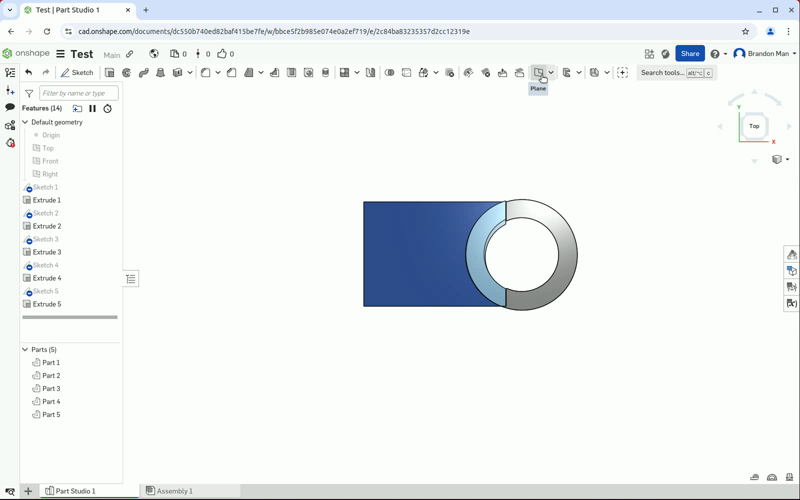
click(541, 75)
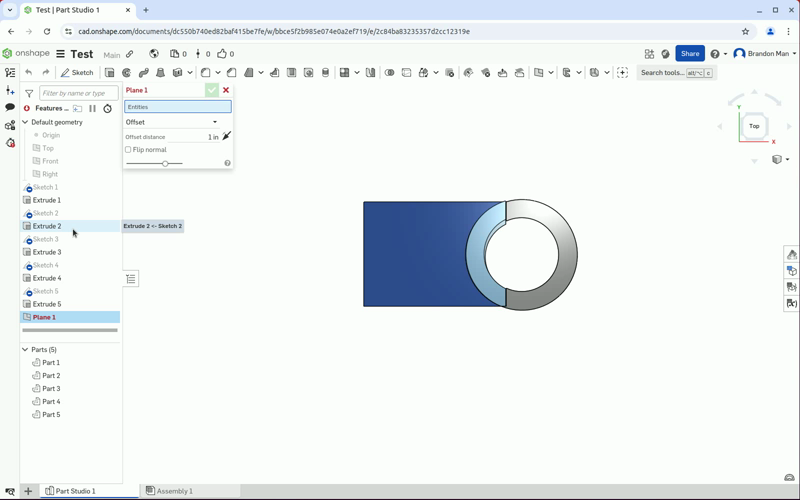
scroll(3)
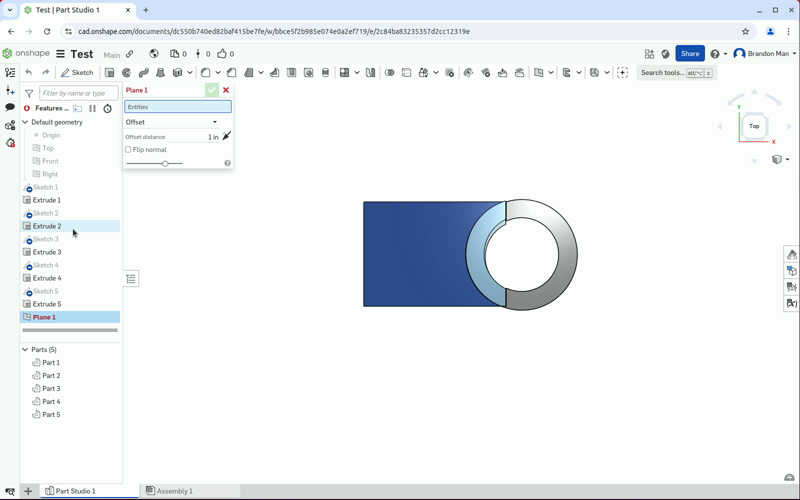
mouse_move(73, 150)
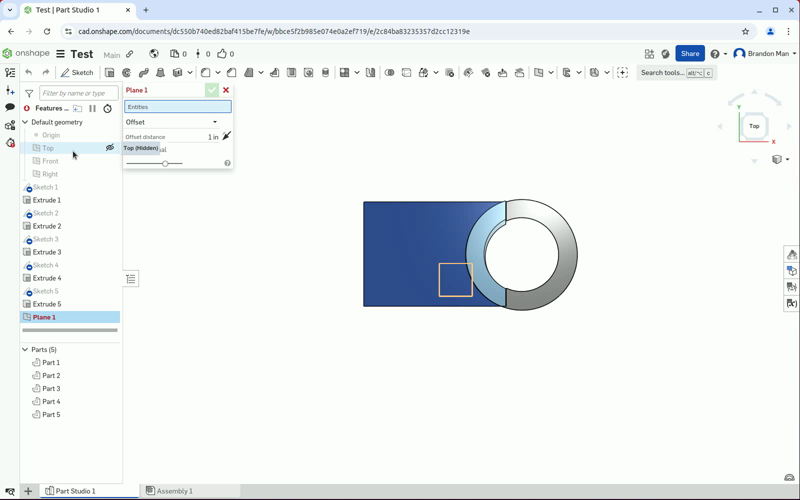
click(73, 150)
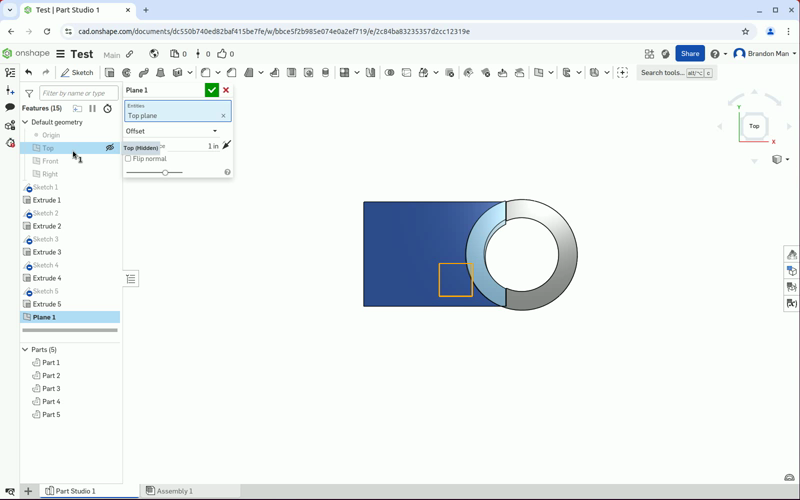
key(tab, 2)
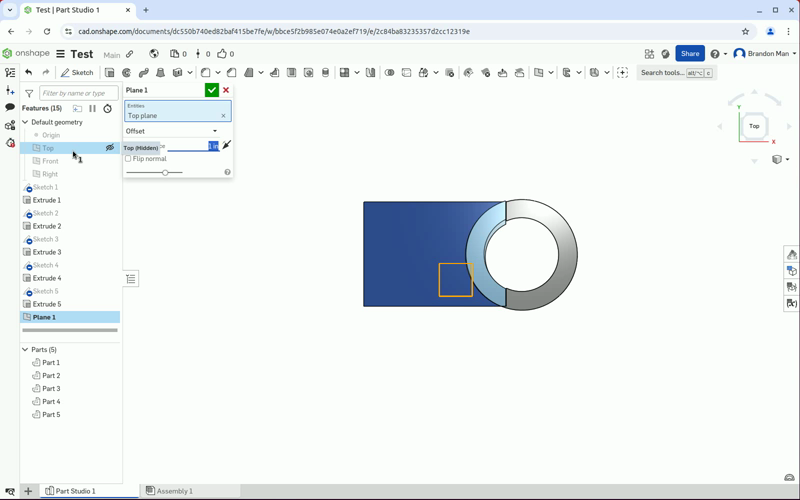
text(3.143)
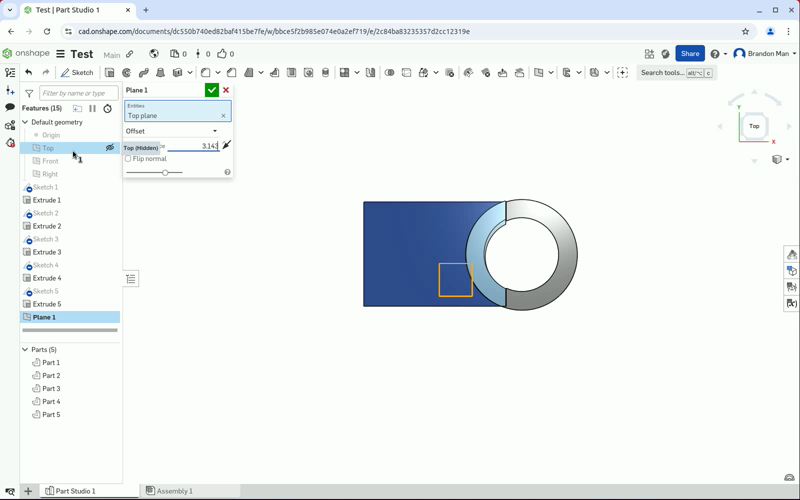
key(enter, 2)
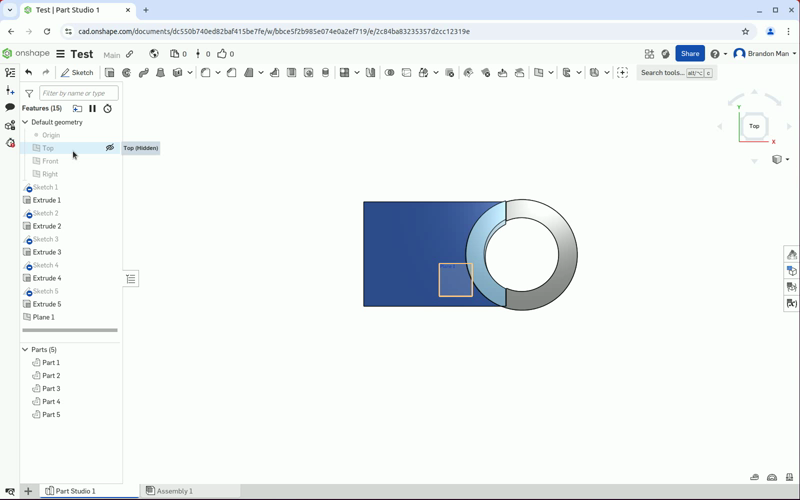
key(shift+s)
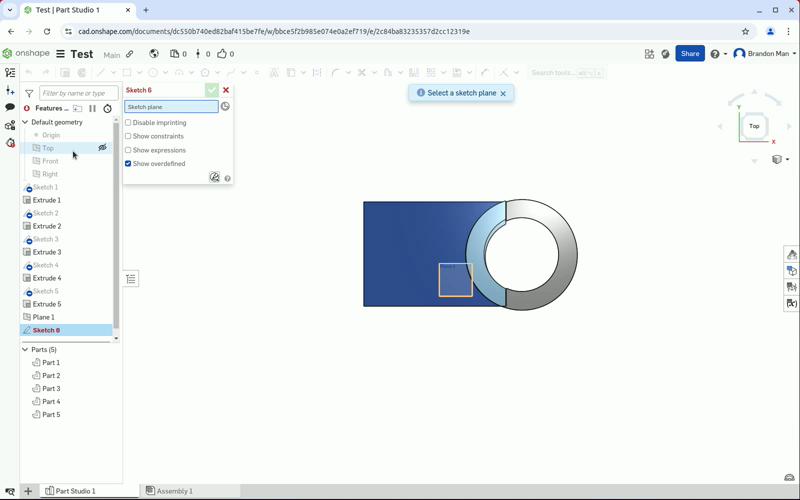
mouse_move(69, 319)
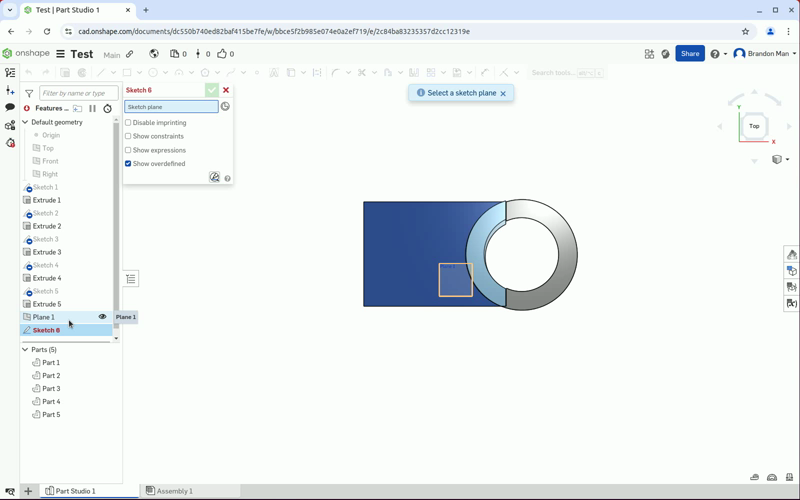
click(69, 319)
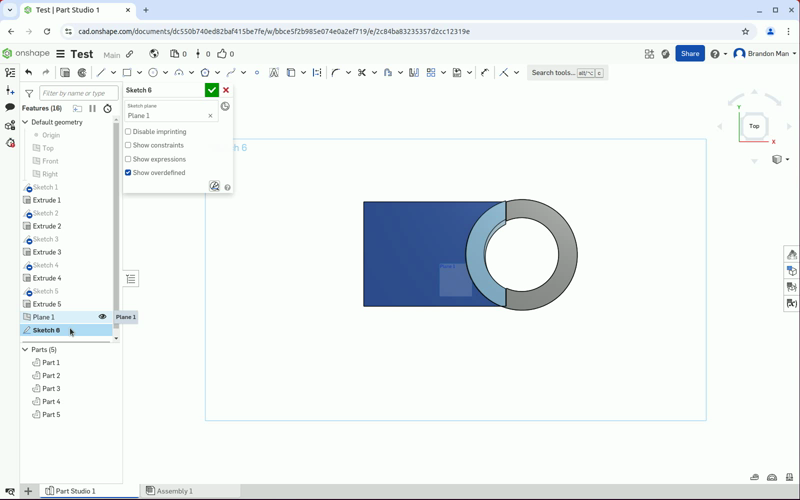
mouse_move(73, 352)
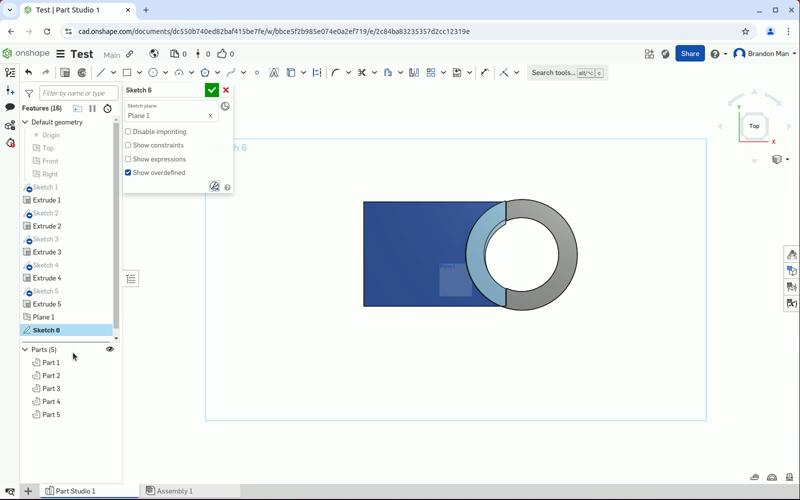
key(y)
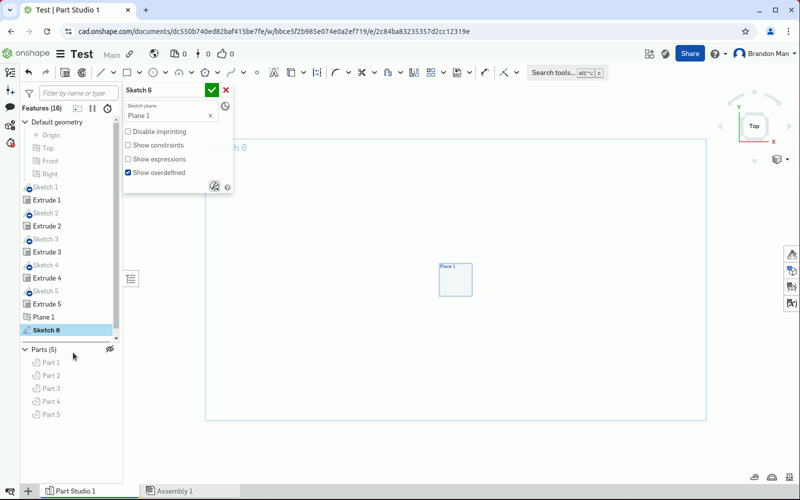
key(l)
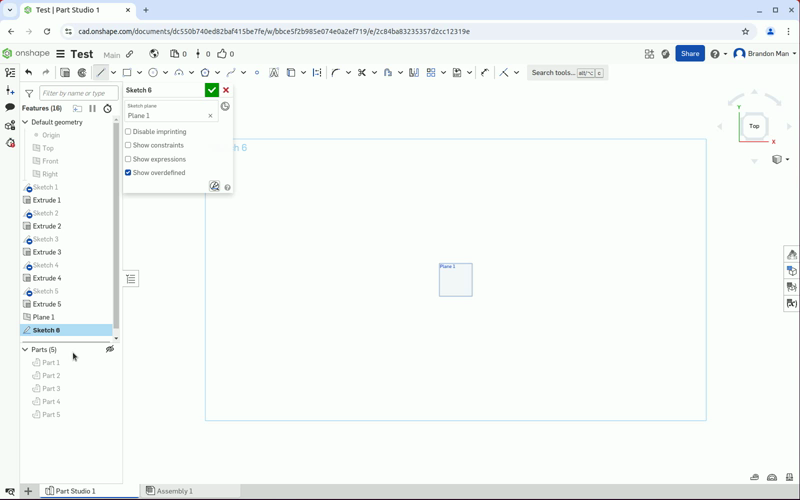
key_down(shift)
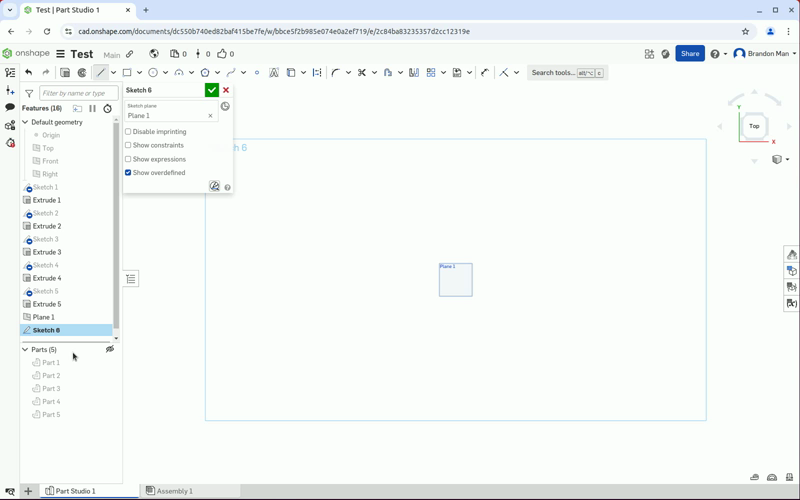
mouse_move(468, 262)
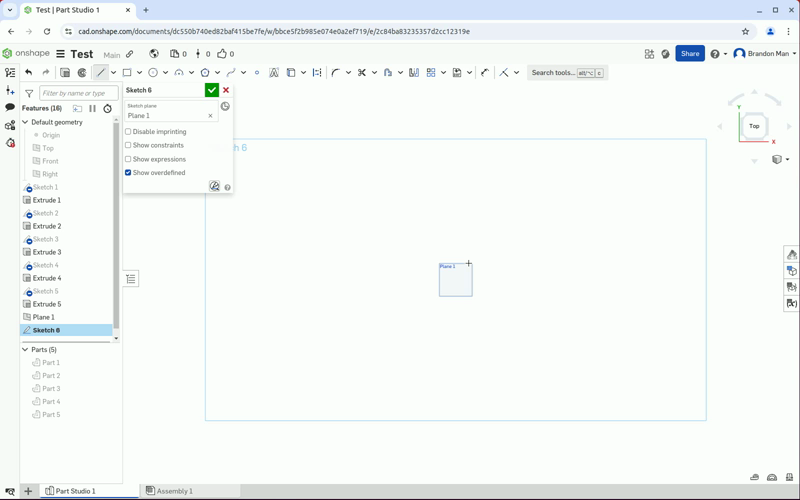
click(468, 262)
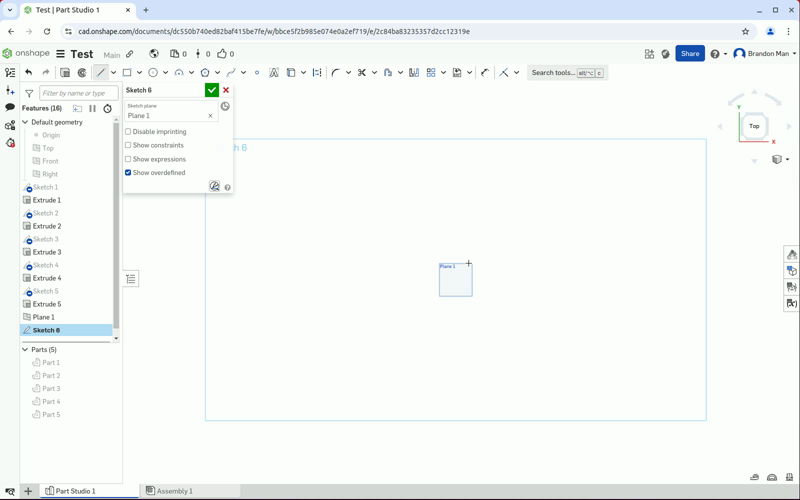
key_up(shift)
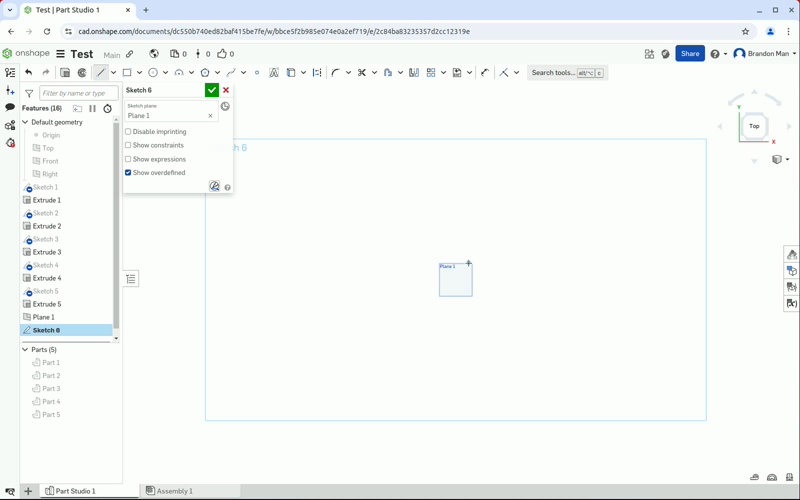
key_down(shift)
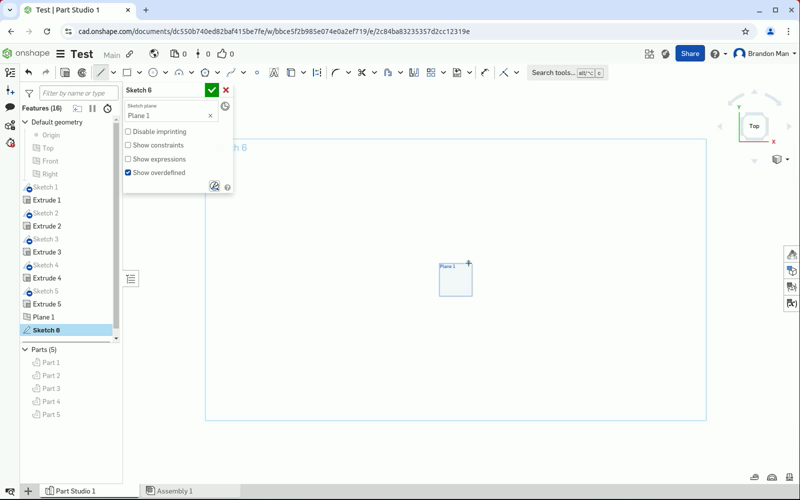
mouse_move(498, 262)
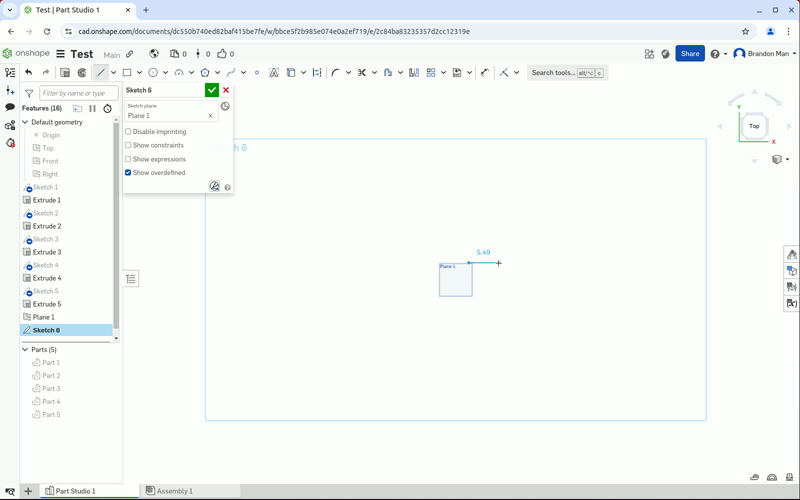
mouse_move(468, 251)
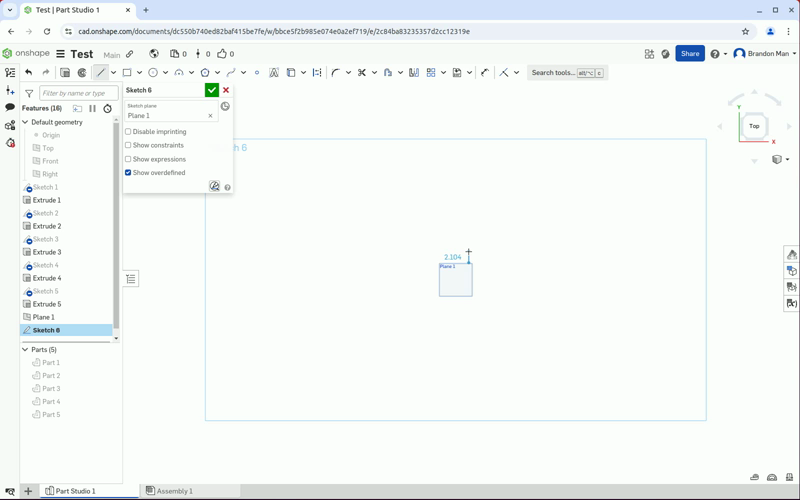
click(468, 251)
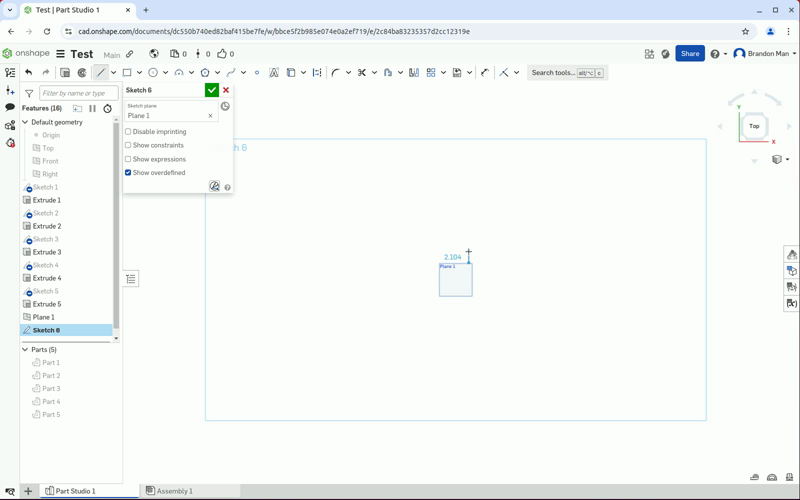
key_up(shift)
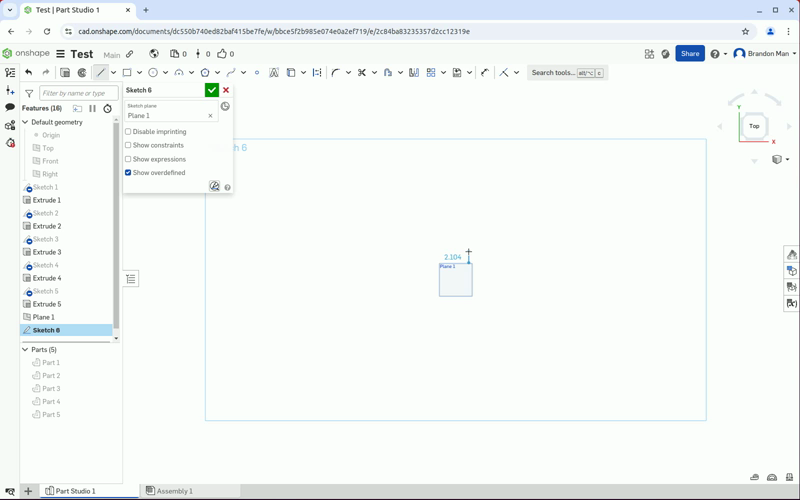
key(esc)
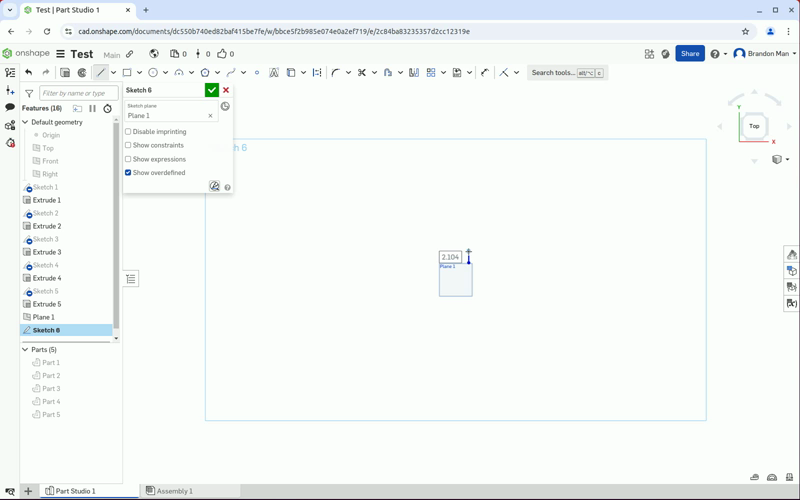
key(a)
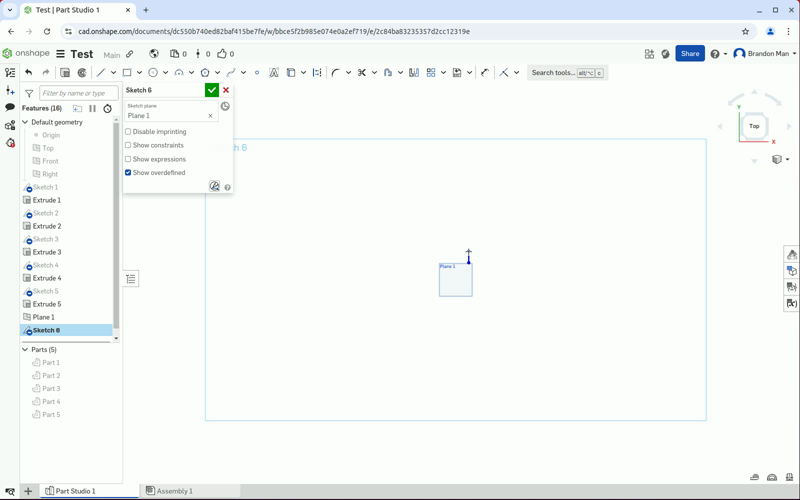
mouse_move(468, 251)
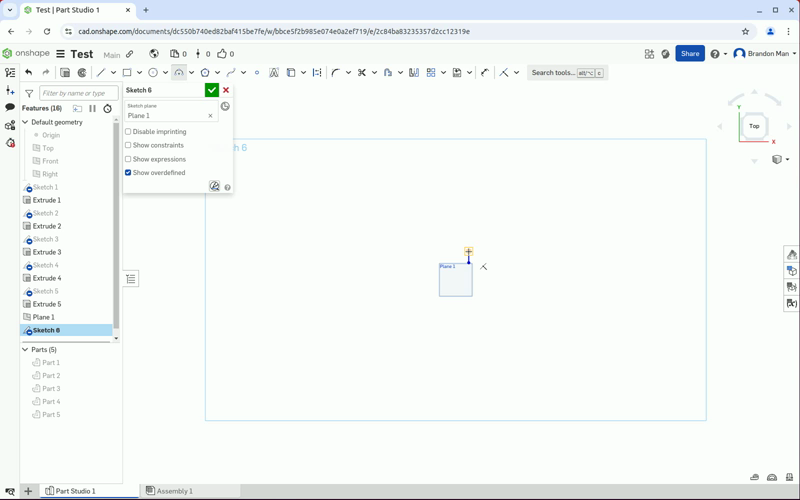
click(468, 251)
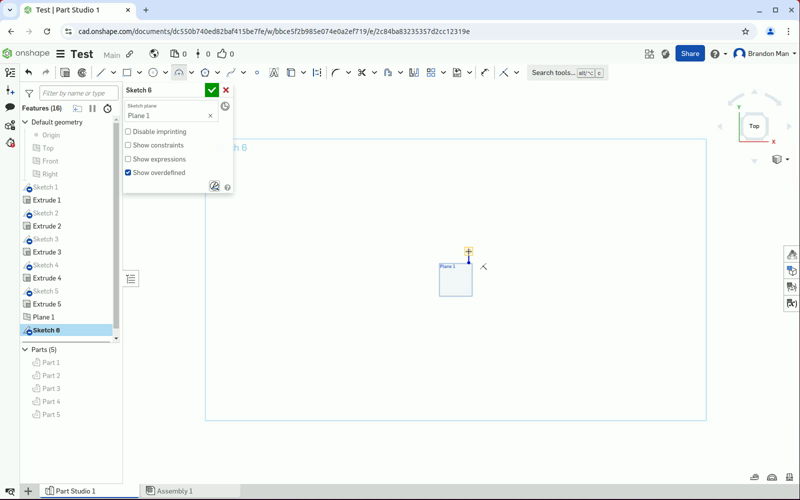
mouse_move(468, 262)
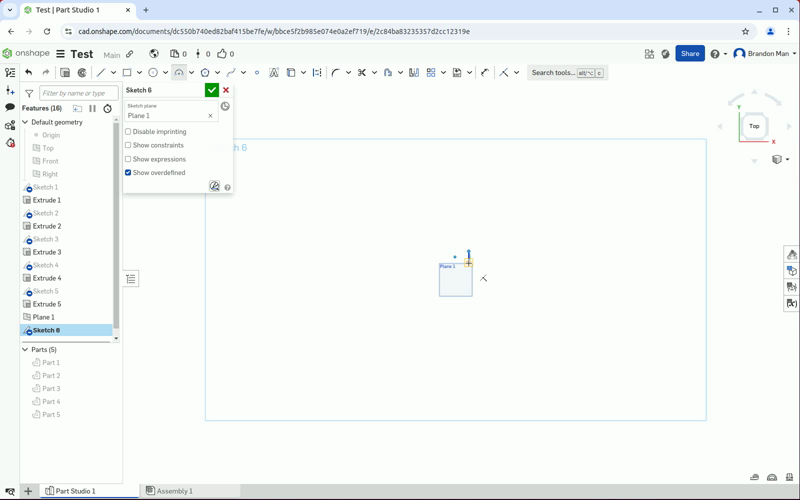
click(468, 262)
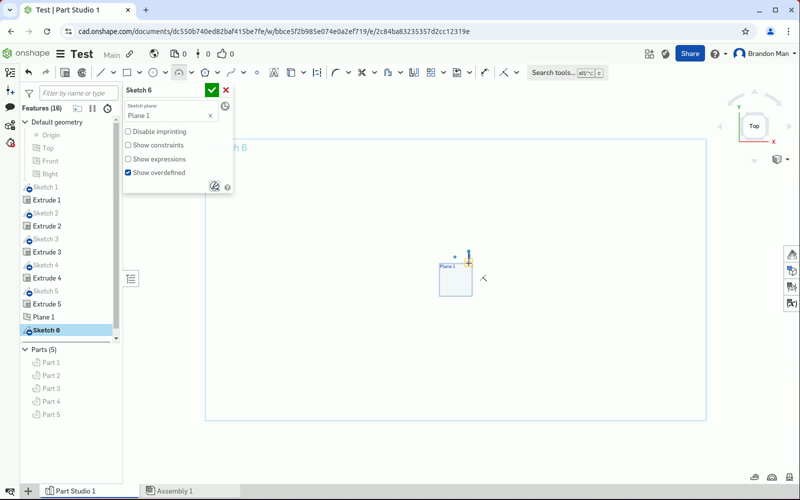
key_down(shift)
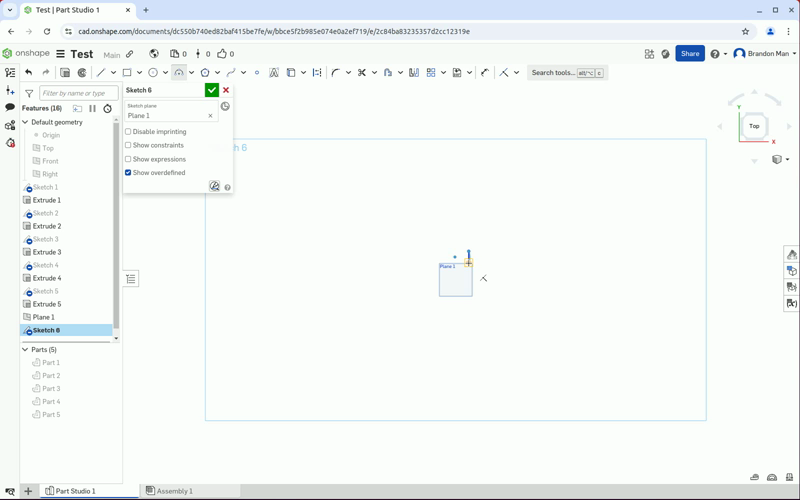
mouse_move(468, 257)
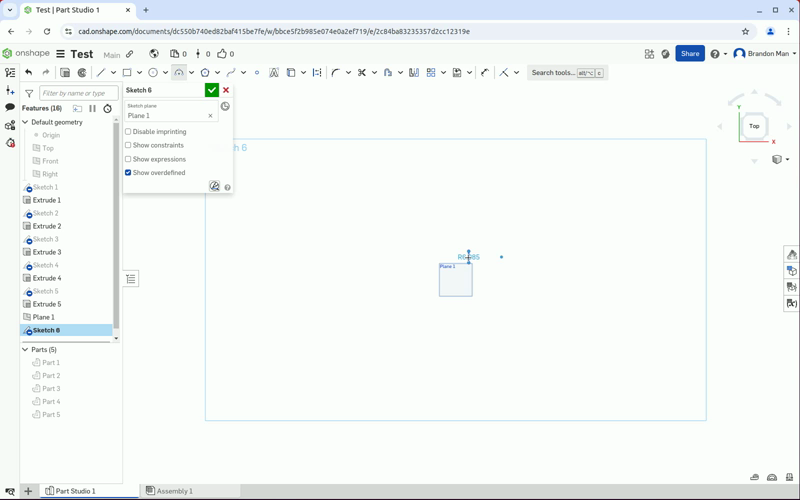
click(468, 257)
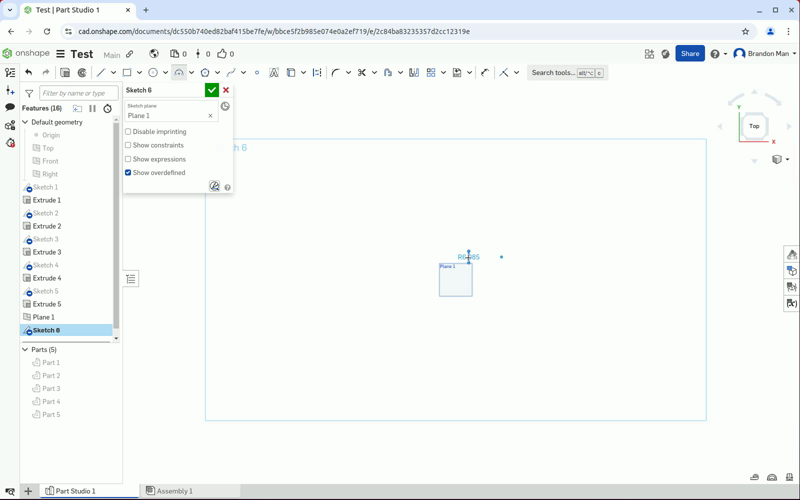
key_up(shift)
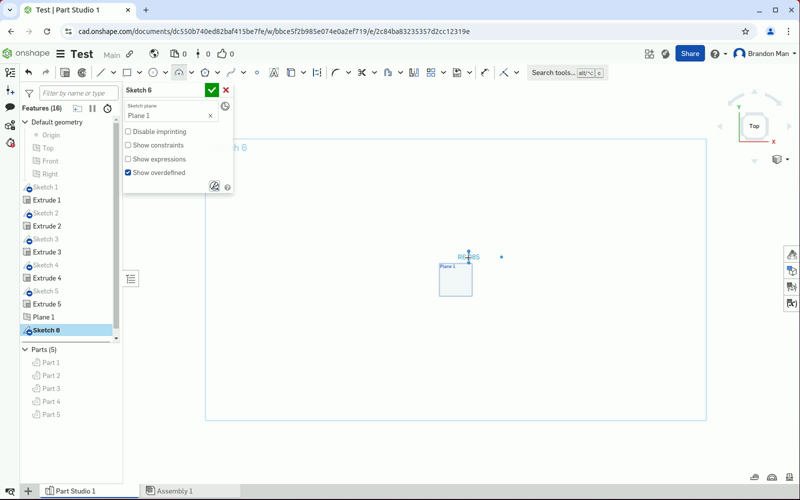
key(esc)
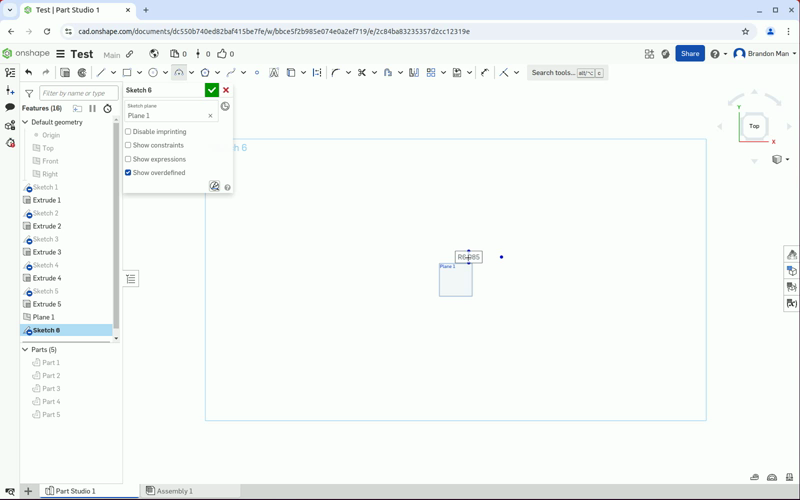
mouse_move(469, 252)
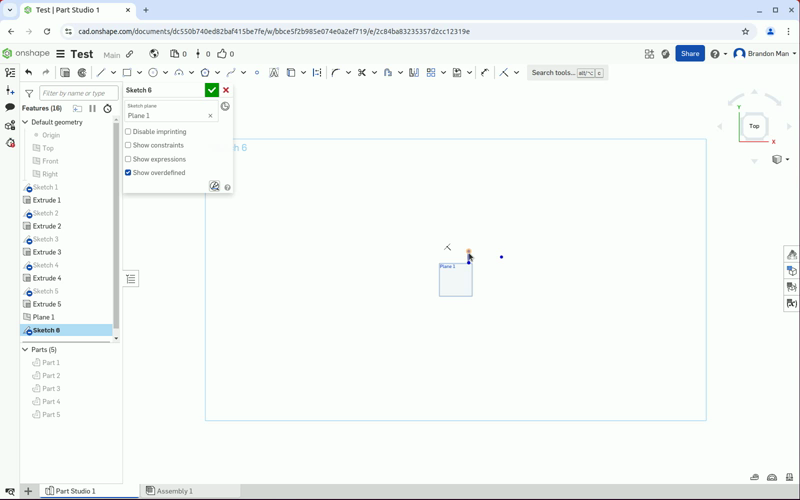
scroll(6)
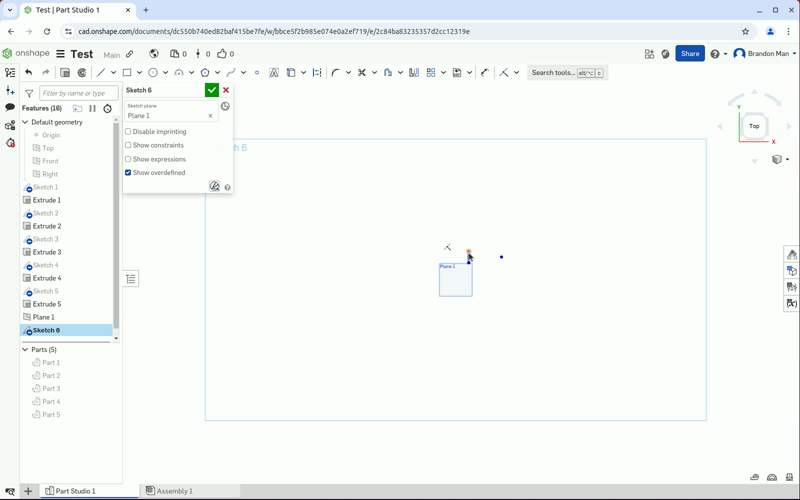
scroll(6)
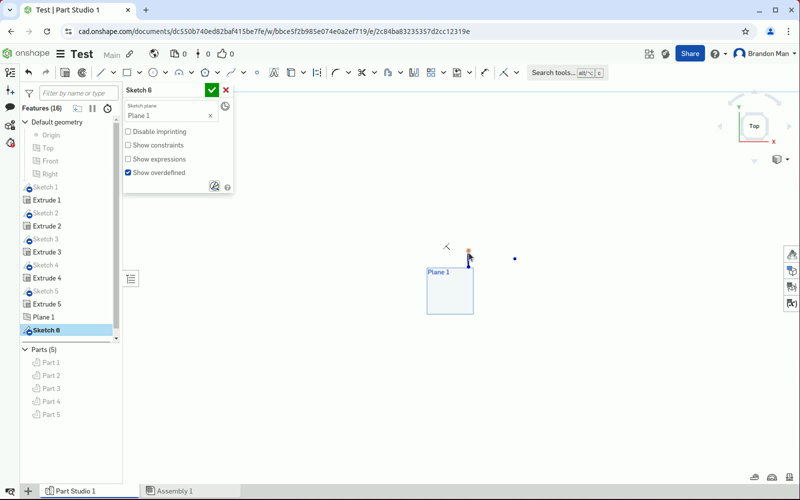
scroll(6)
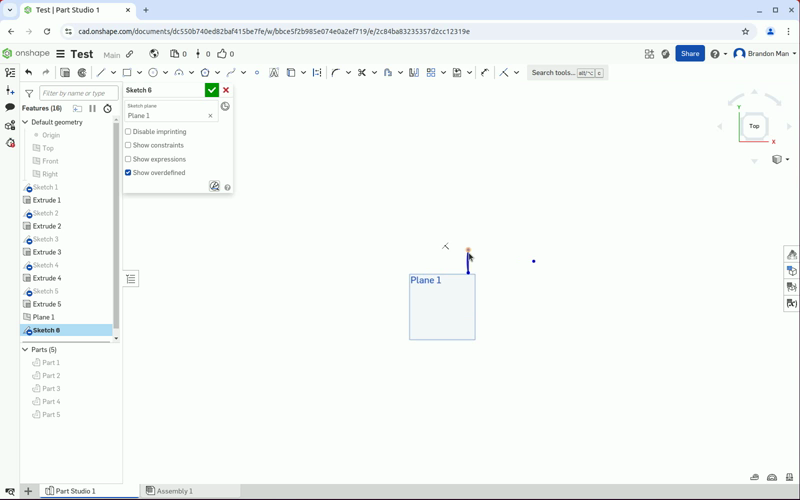
scroll(6)
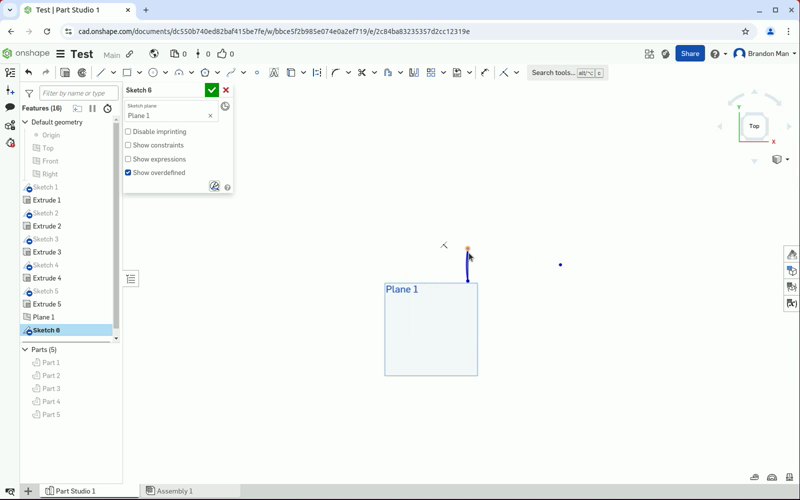
scroll(6)
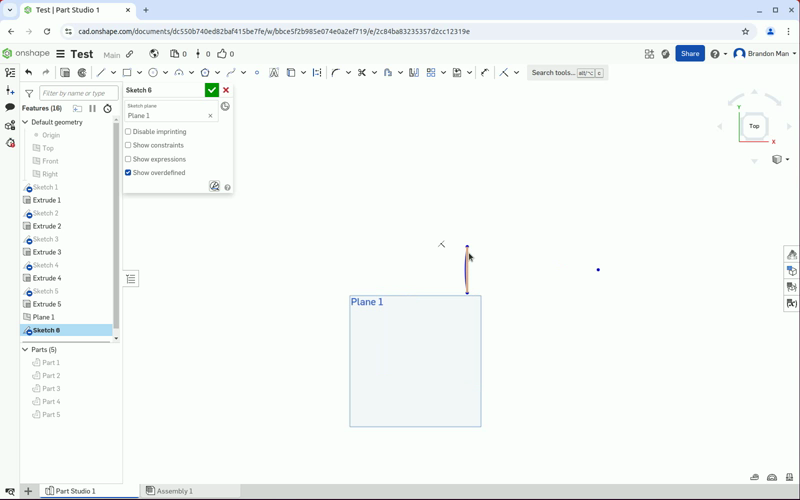
scroll(6)
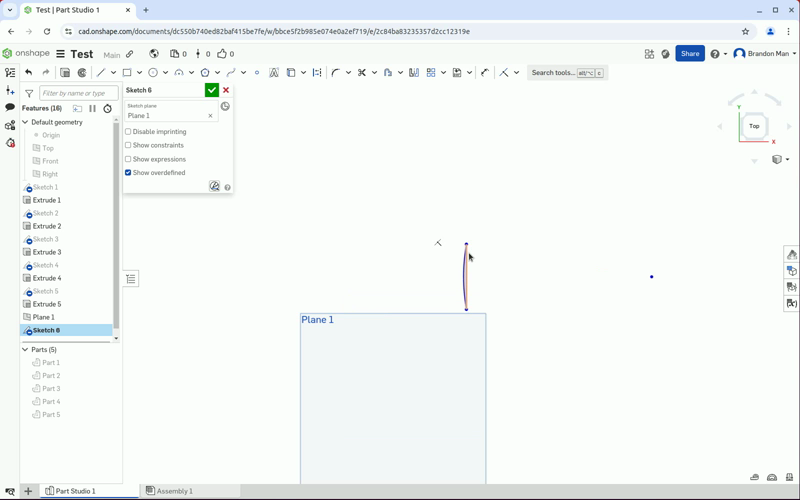
scroll(6)
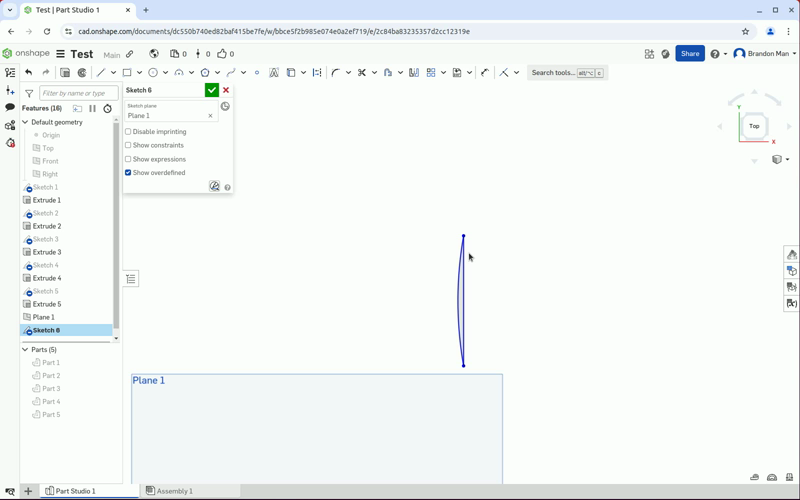
click(469, 252)
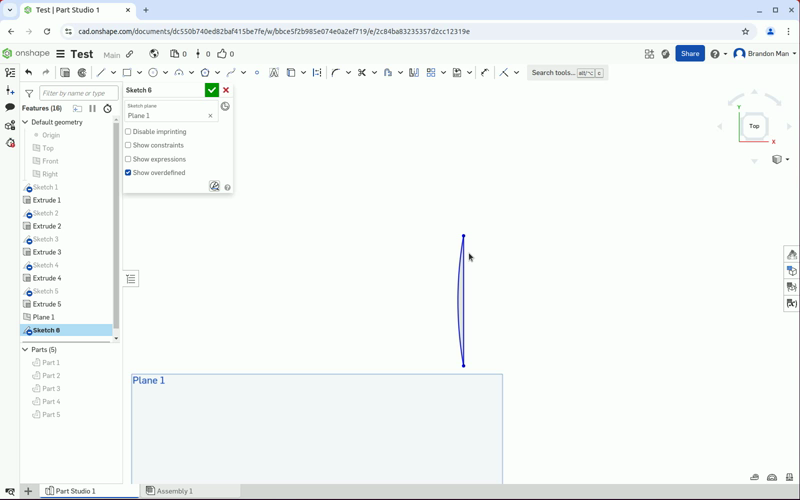
scroll(-6)
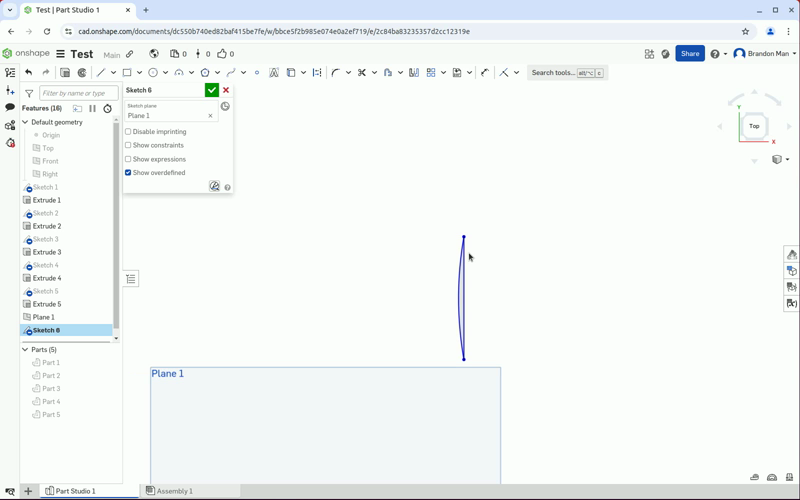
scroll(-6)
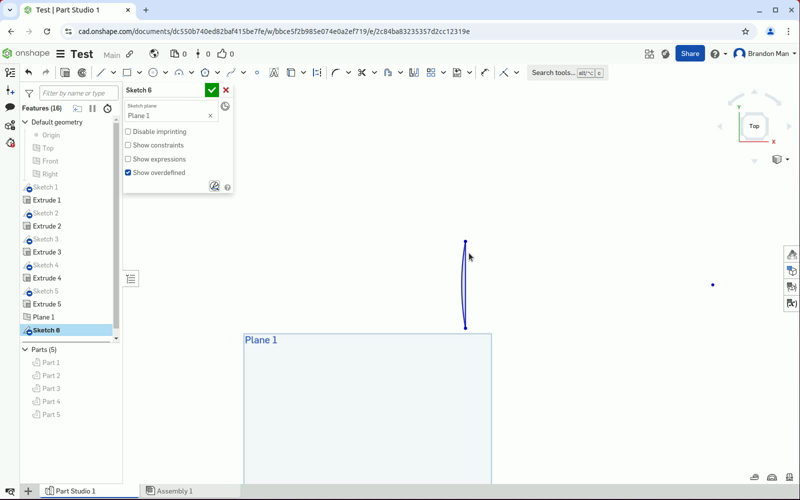
scroll(-6)
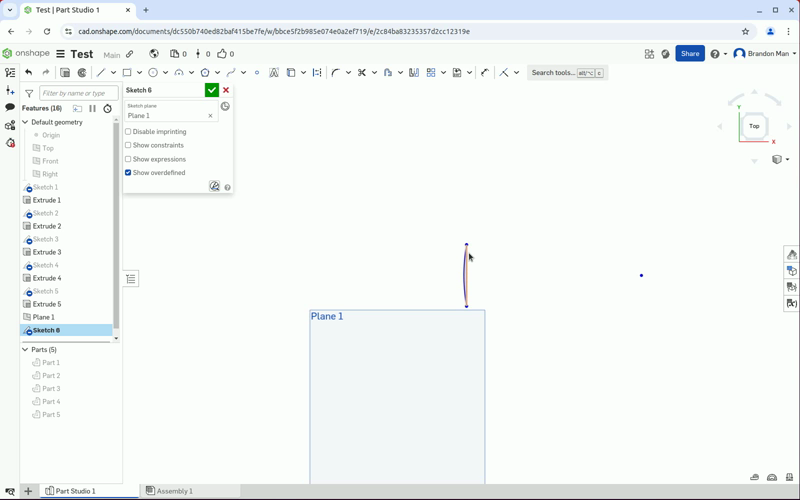
scroll(-6)
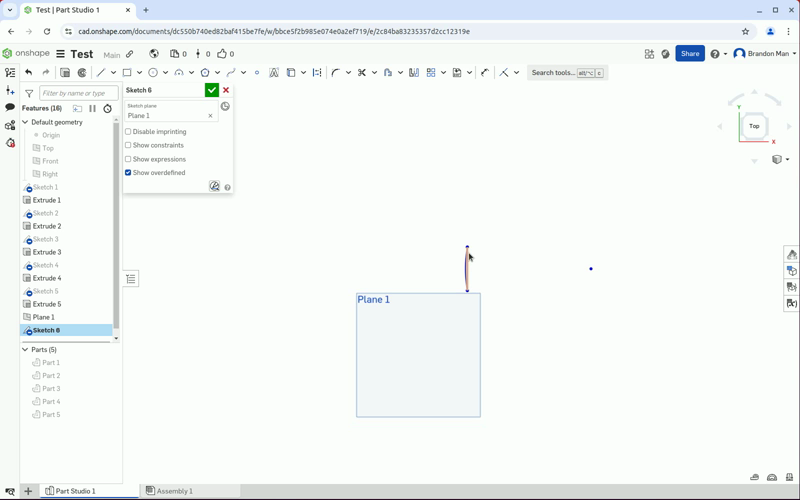
scroll(-6)
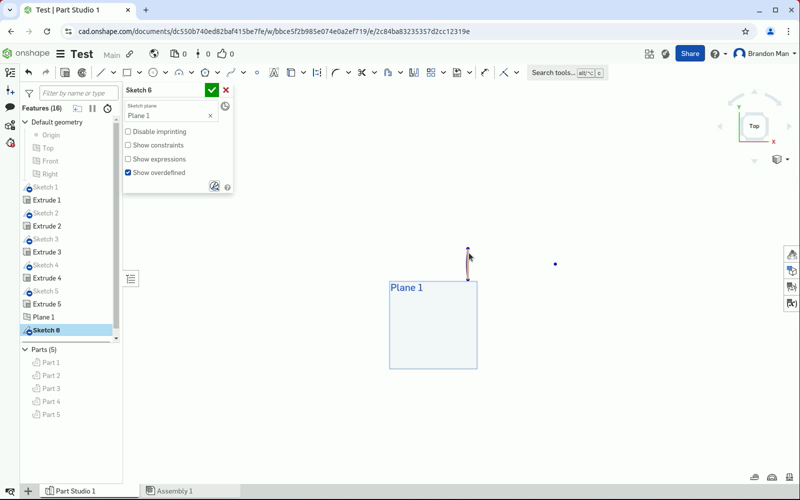
scroll(-6)
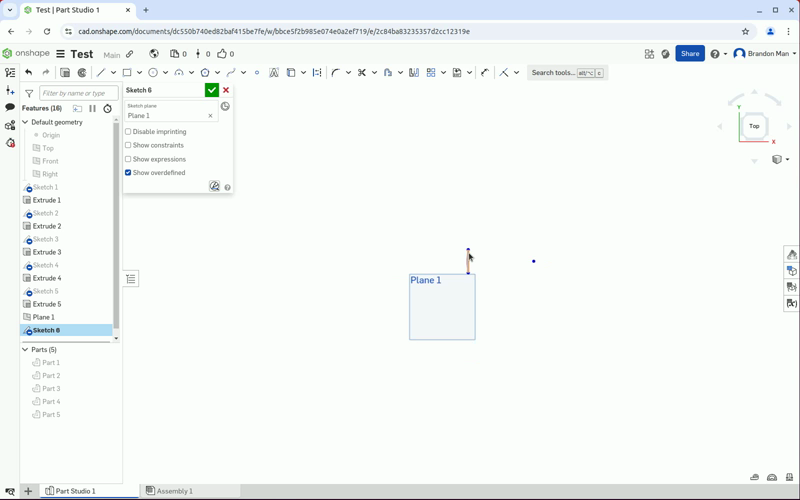
scroll(-6)
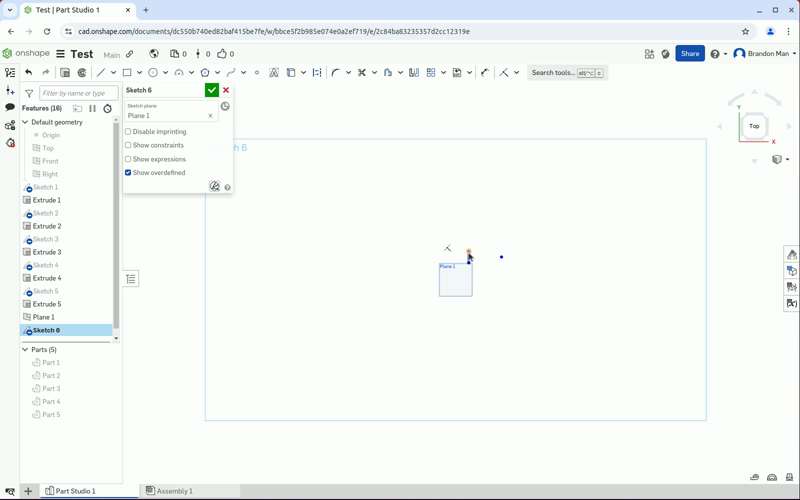
mouse_move(73, 352)
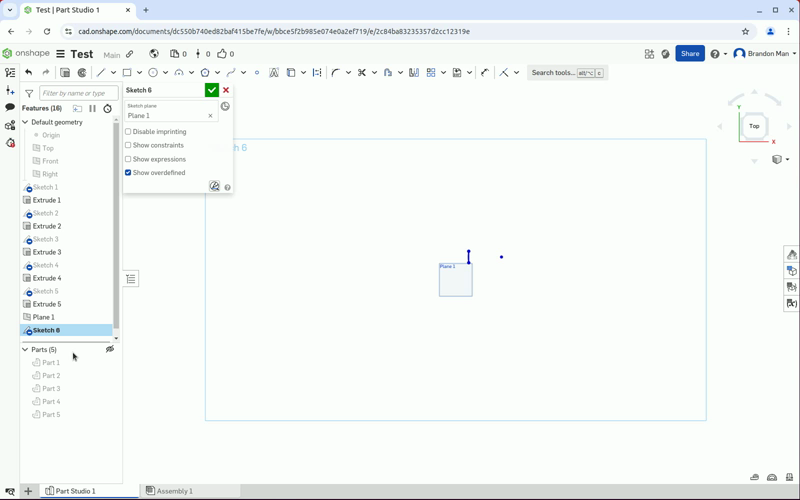
key(shift+y)
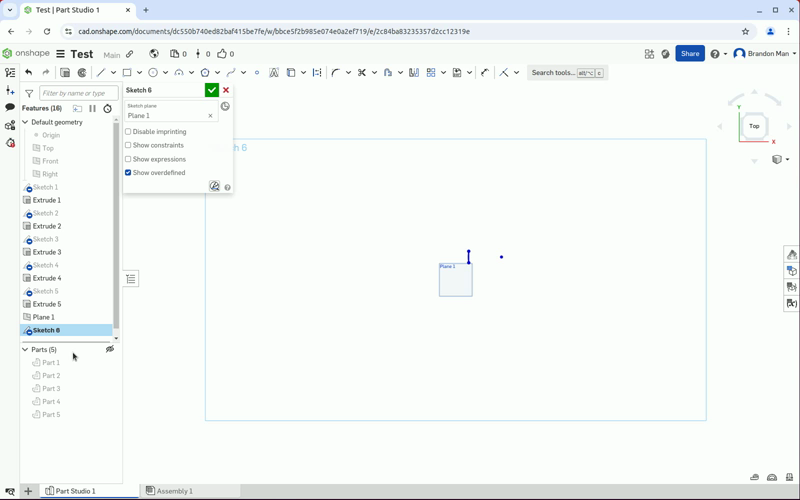
key(shift+e)
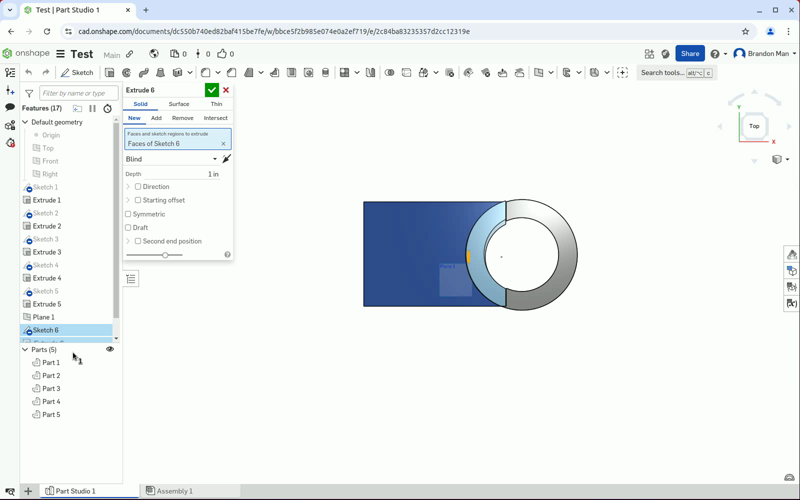
mouse_move(143, 106)
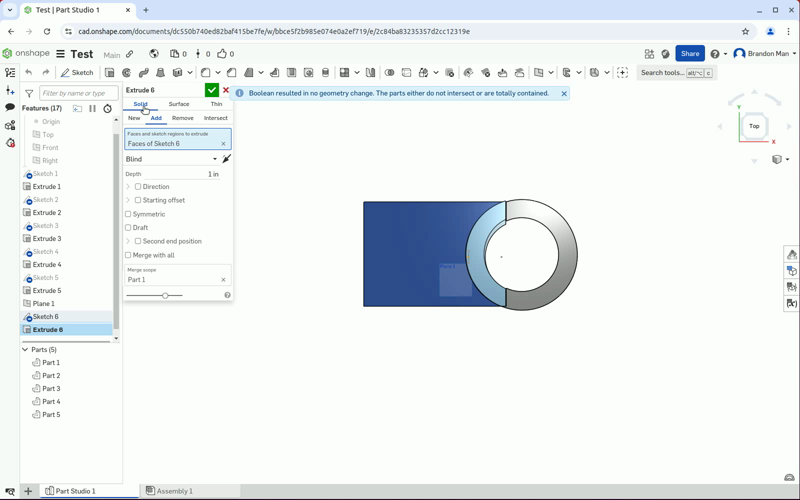
click(143, 106)
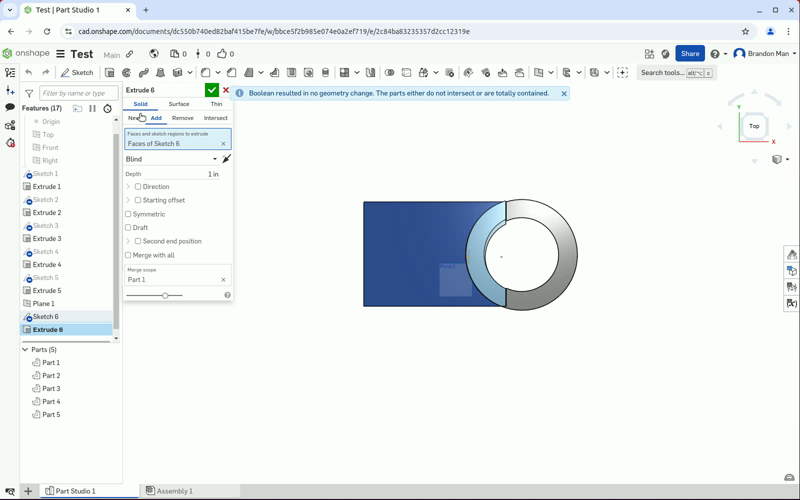
mouse_move(137, 120)
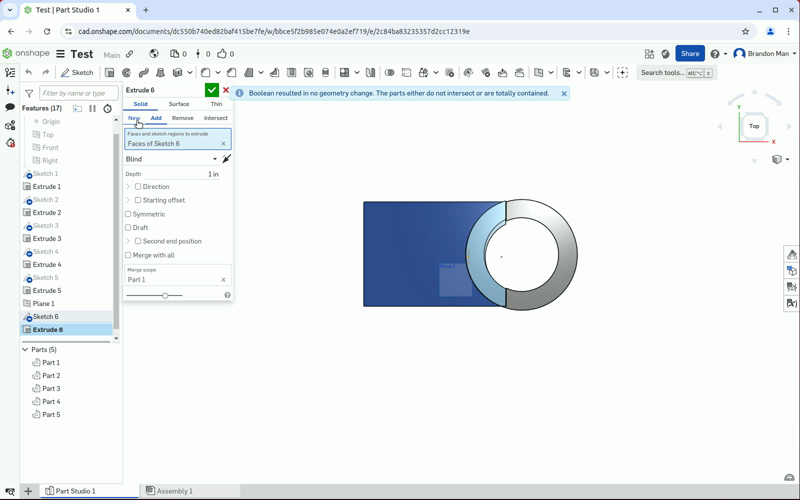
click(137, 120)
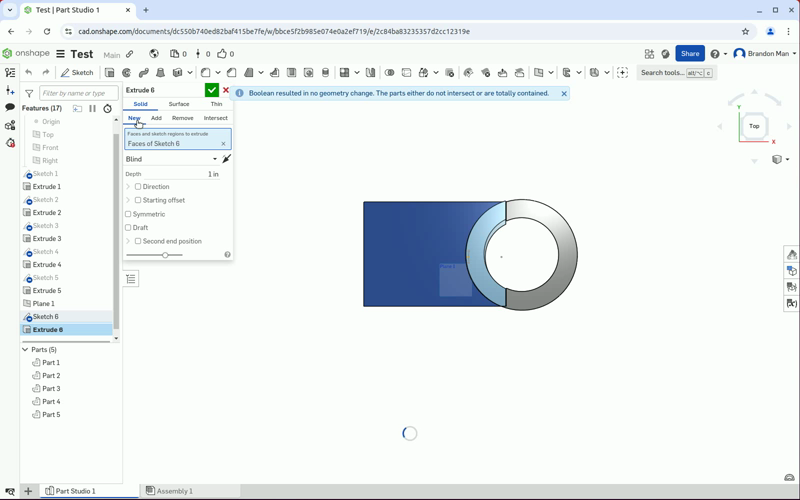
key(tab, 4)
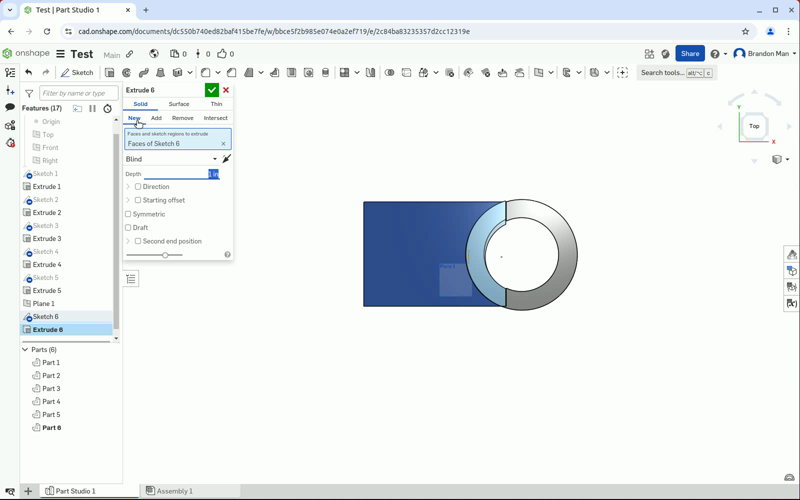
text(7.462)
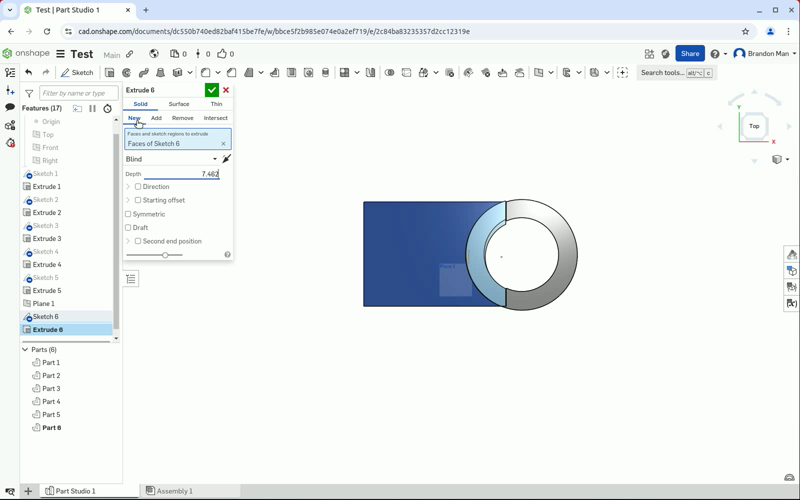
key(enter)
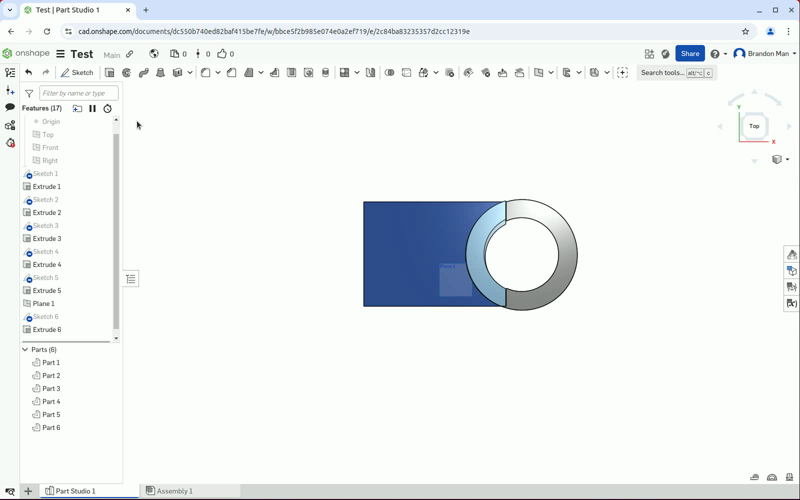
key(shift+h)
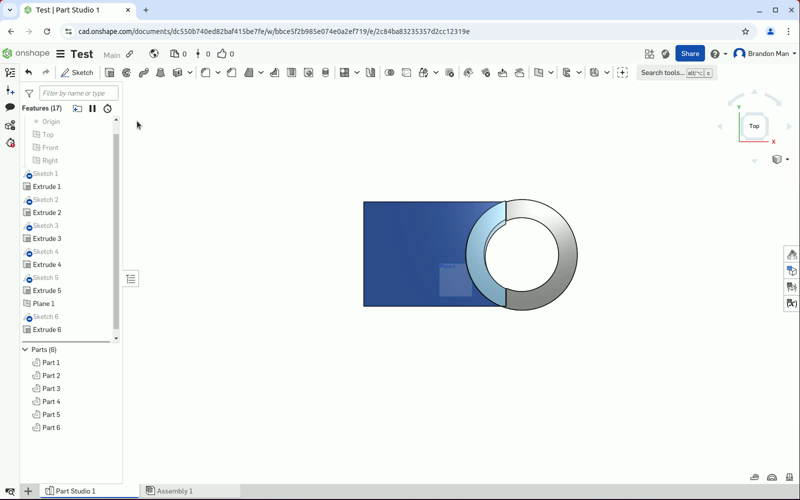
key(shift+h)
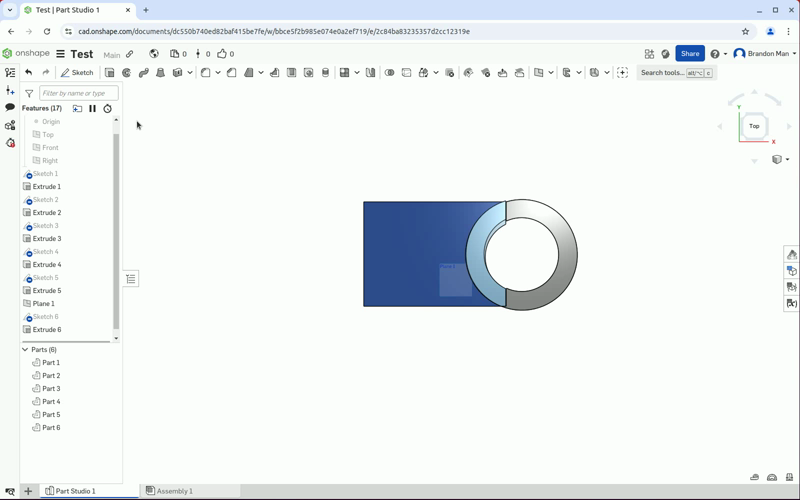
mouse_move(69, 176)
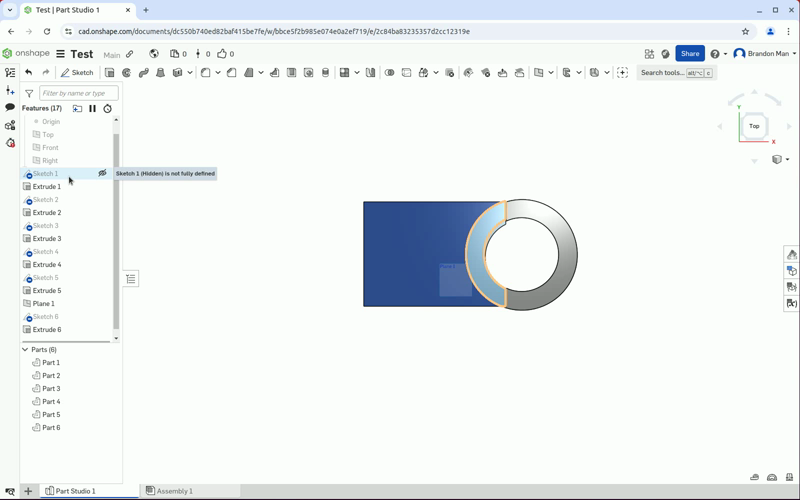
click(69, 176)
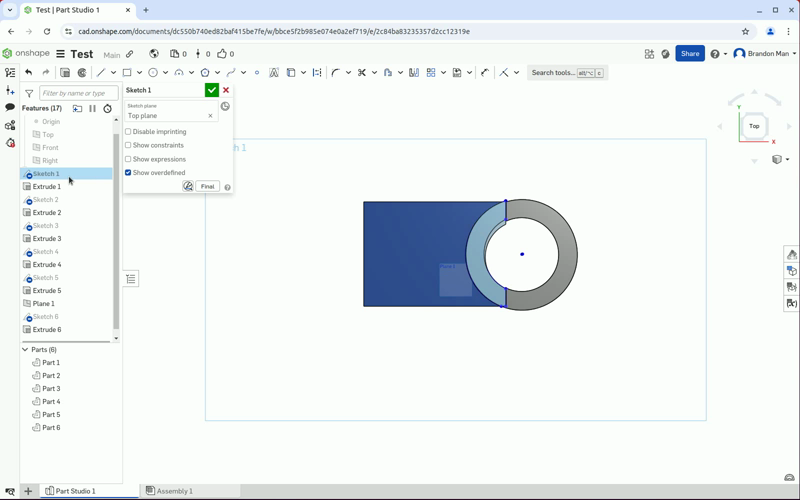
mouse_move(229, 92)
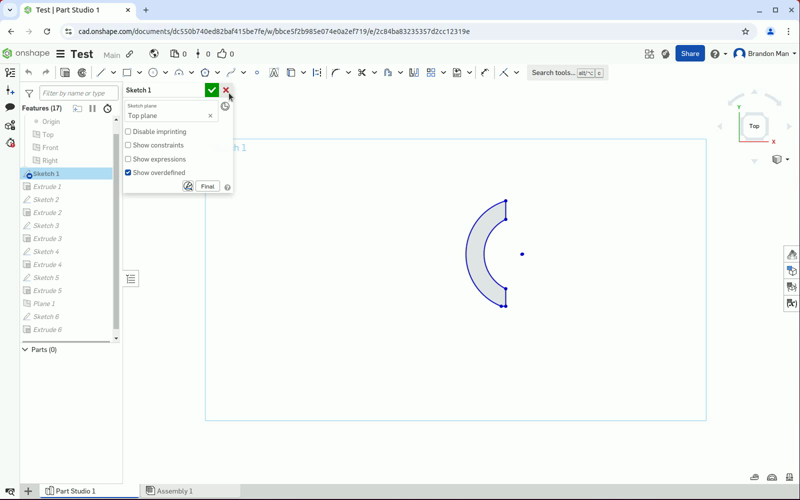
click(229, 92)
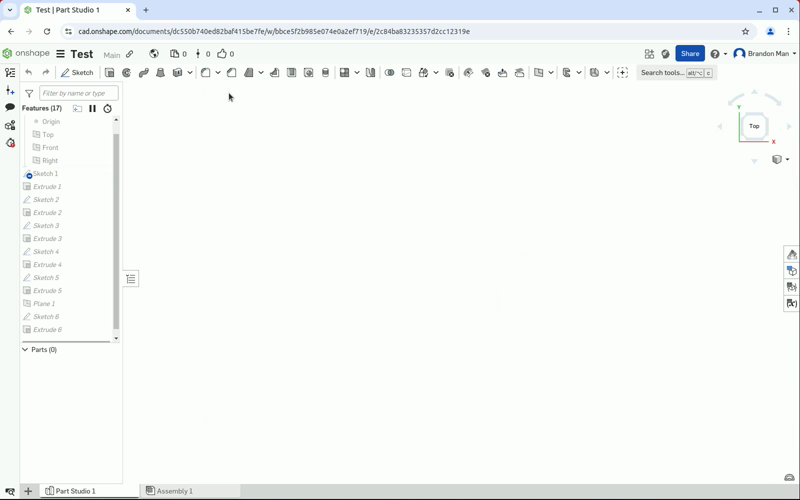
key(shift+s)
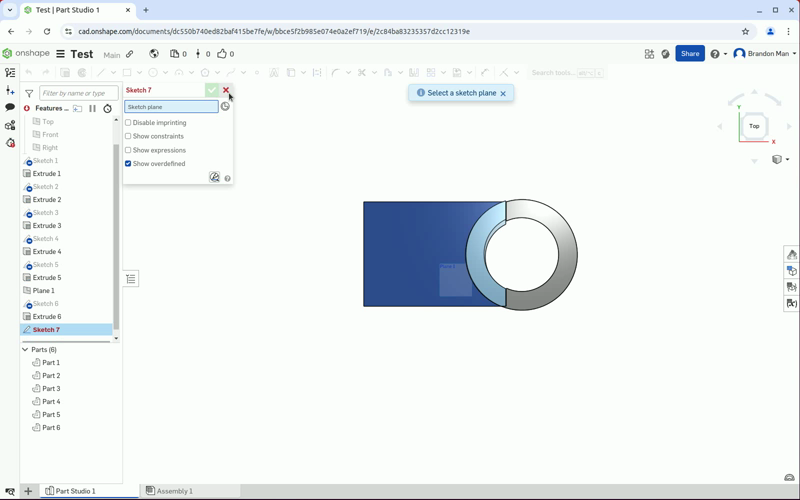
mouse_move(69, 293)
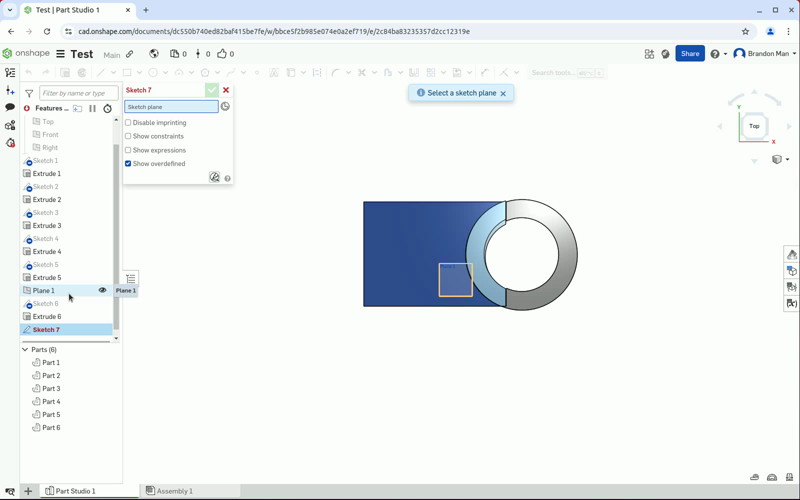
click(69, 293)
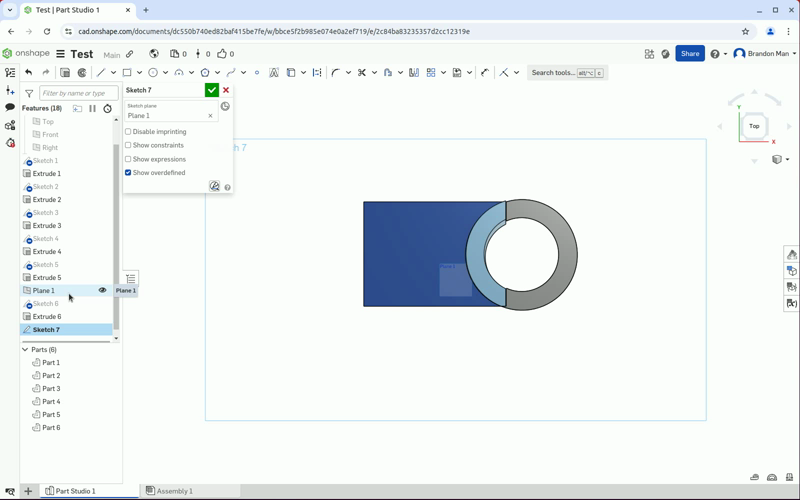
mouse_move(73, 352)
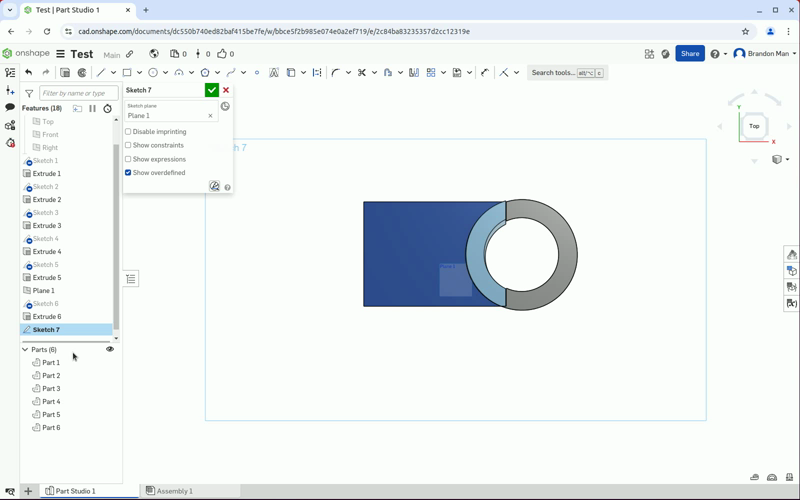
key(y)
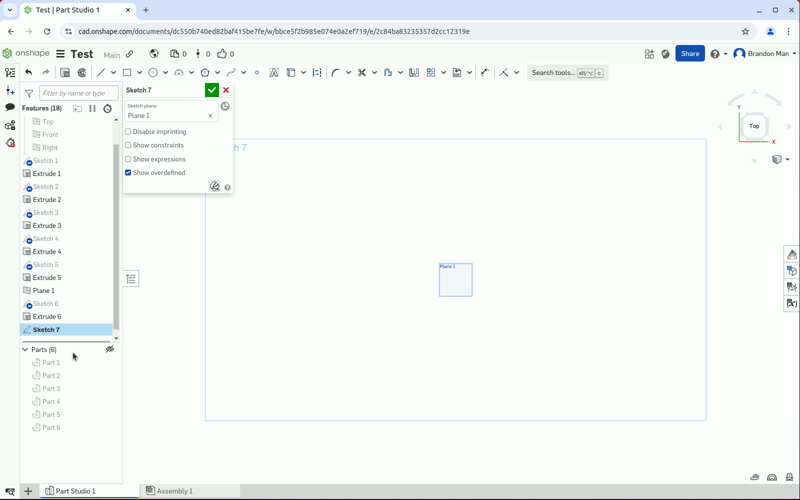
key(l)
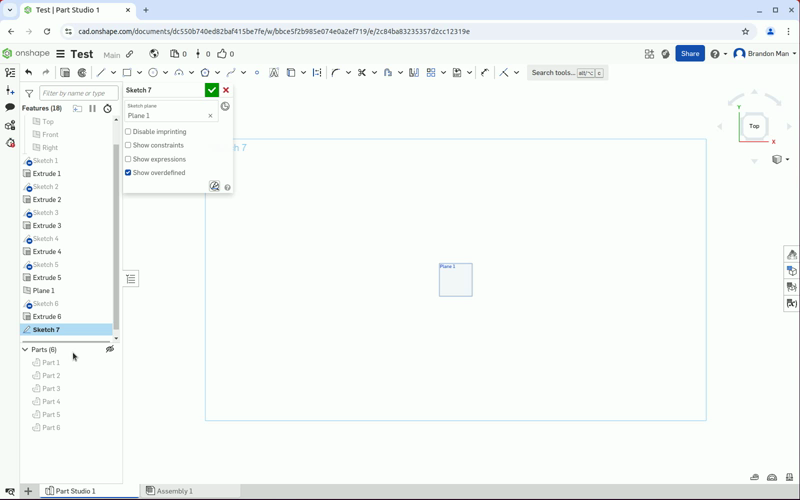
key_down(shift)
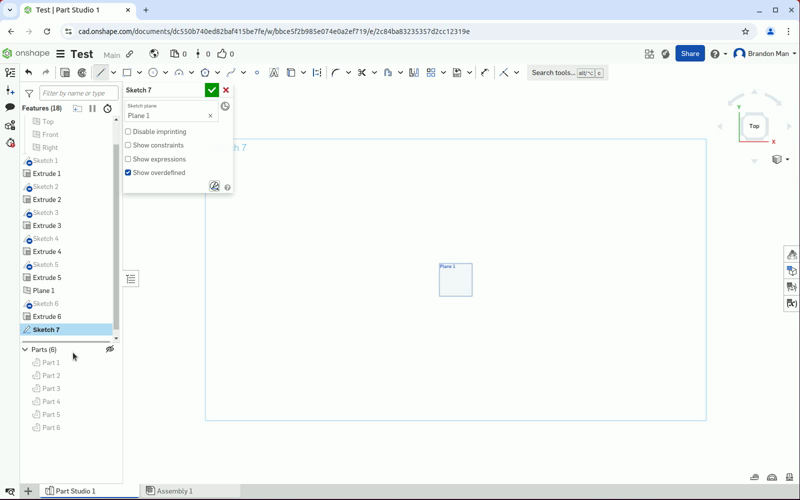
mouse_move(411, 262)
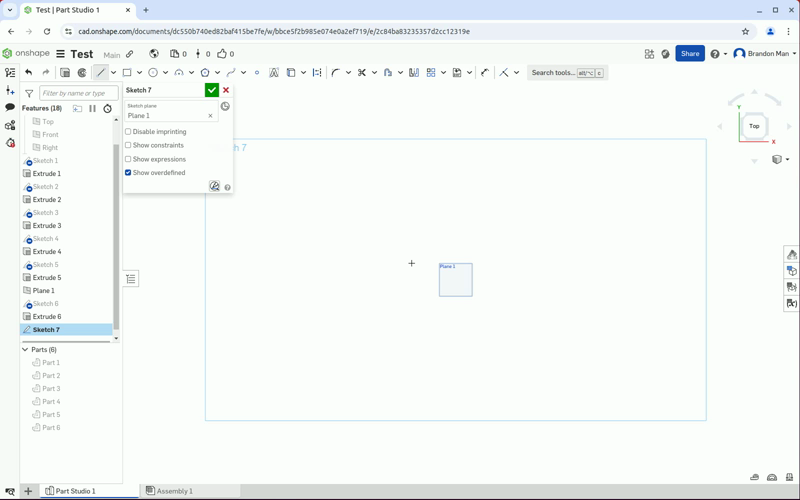
click(411, 262)
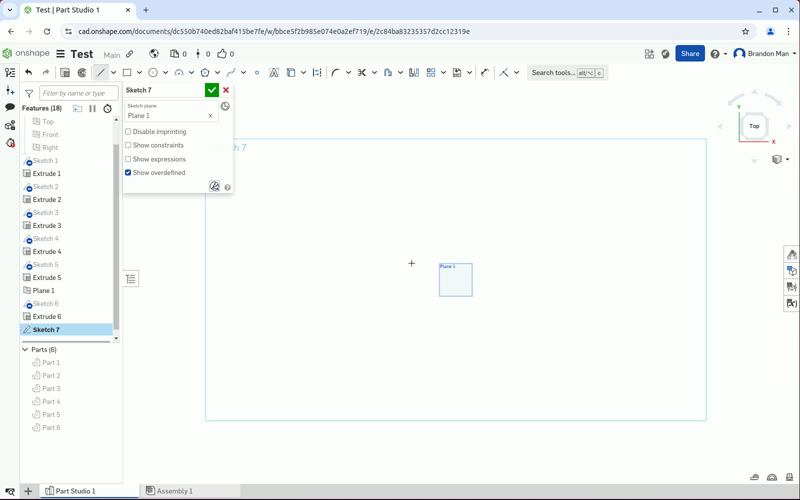
key_up(shift)
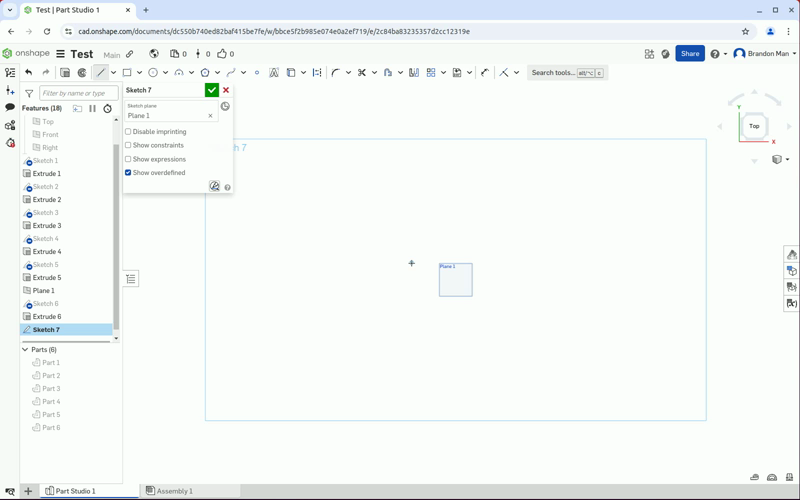
key_down(shift)
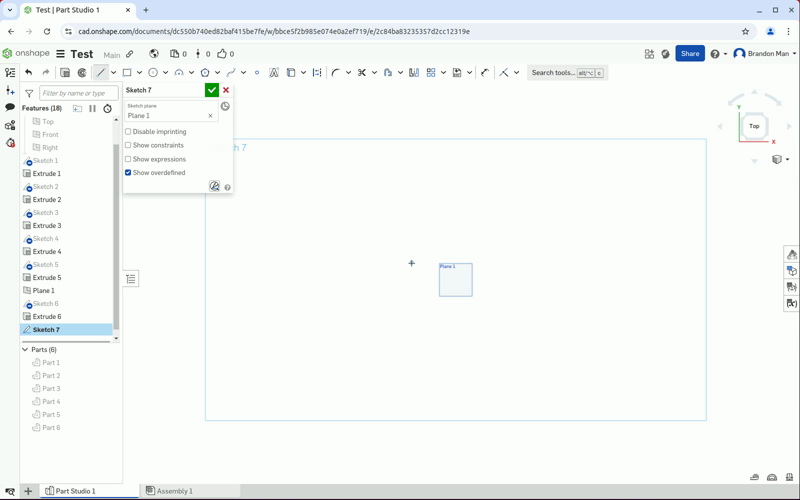
mouse_move(441, 262)
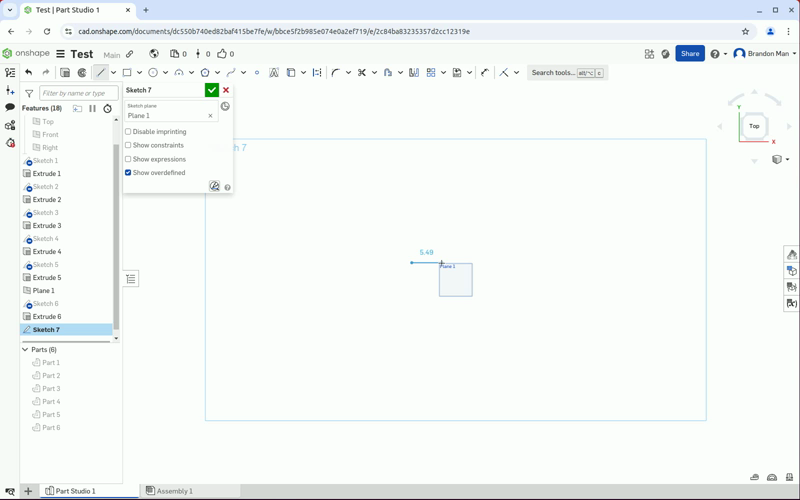
mouse_move(468, 262)
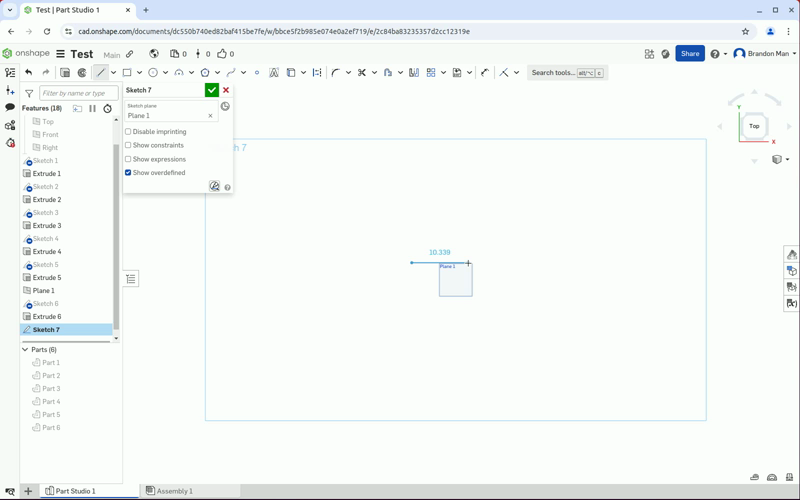
click(468, 262)
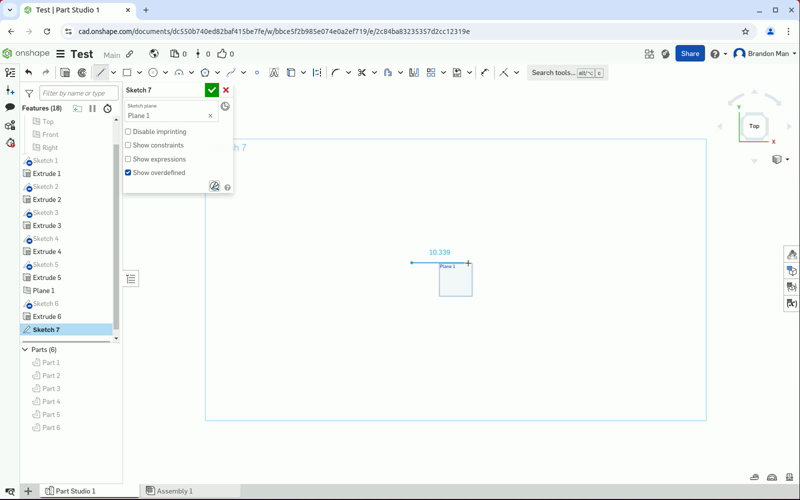
key_up(shift)
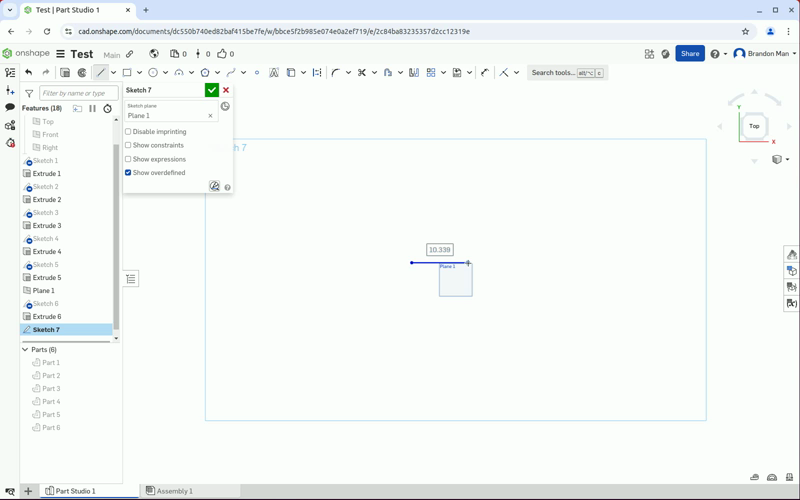
key(esc)
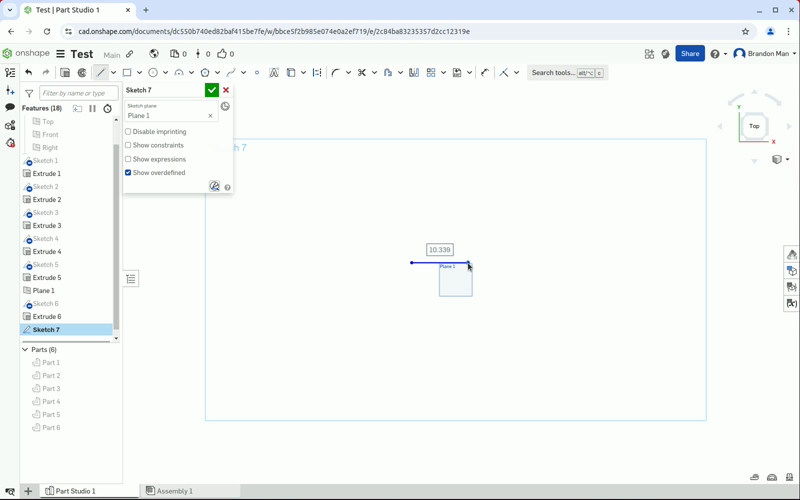
key(a)
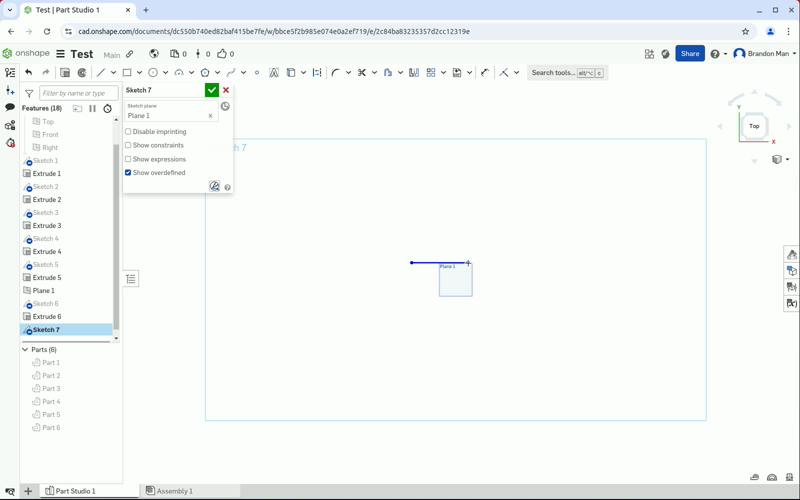
mouse_move(468, 262)
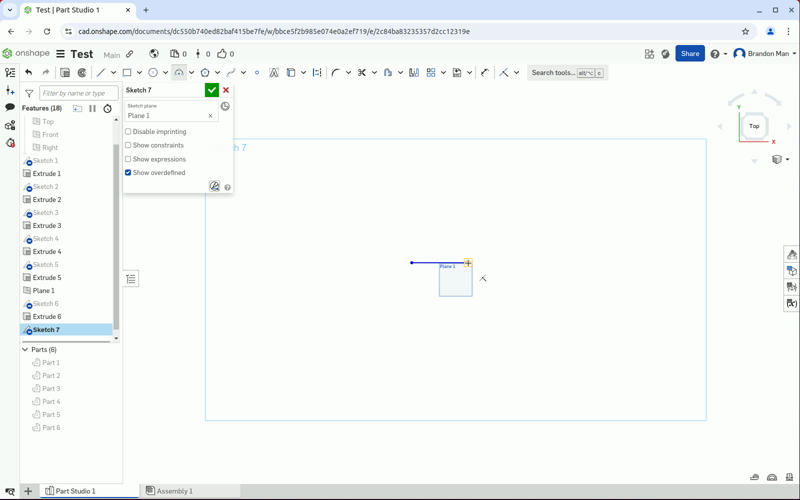
click(468, 262)
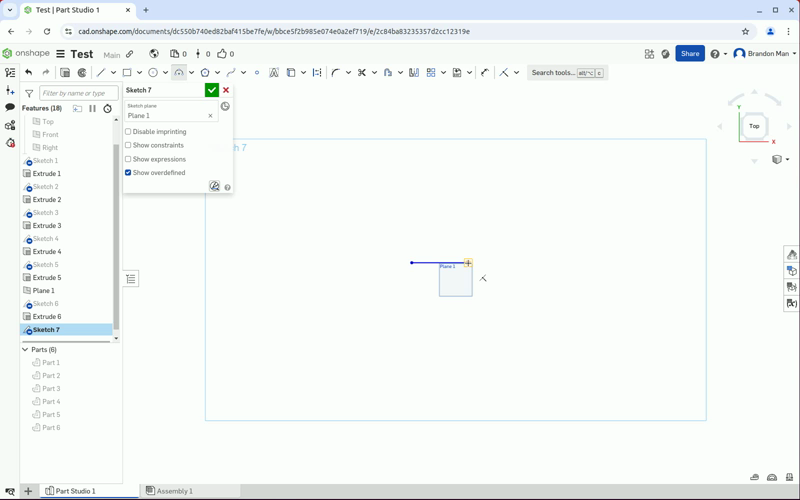
key_down(shift)
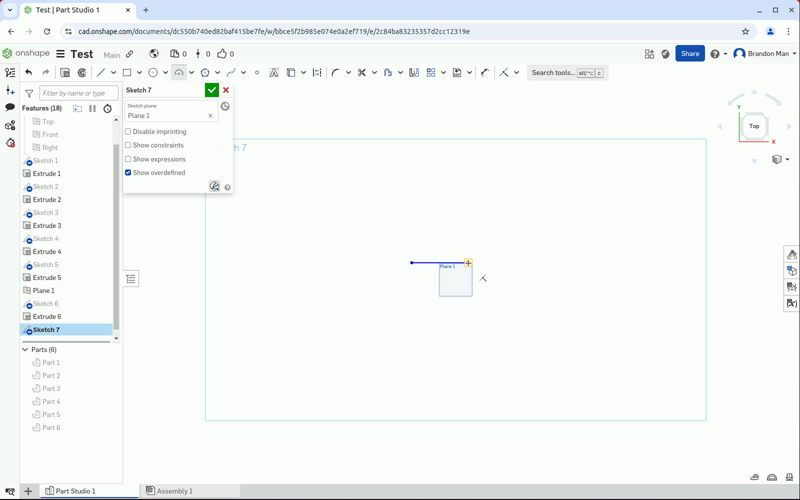
mouse_move(468, 252)
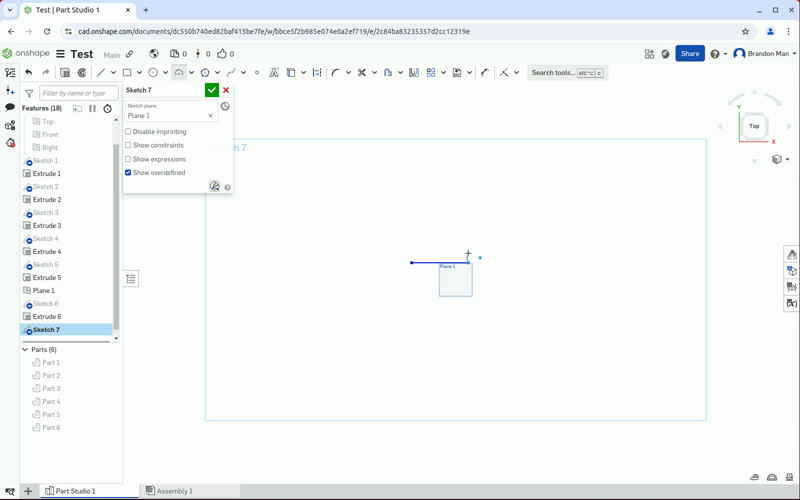
click(468, 252)
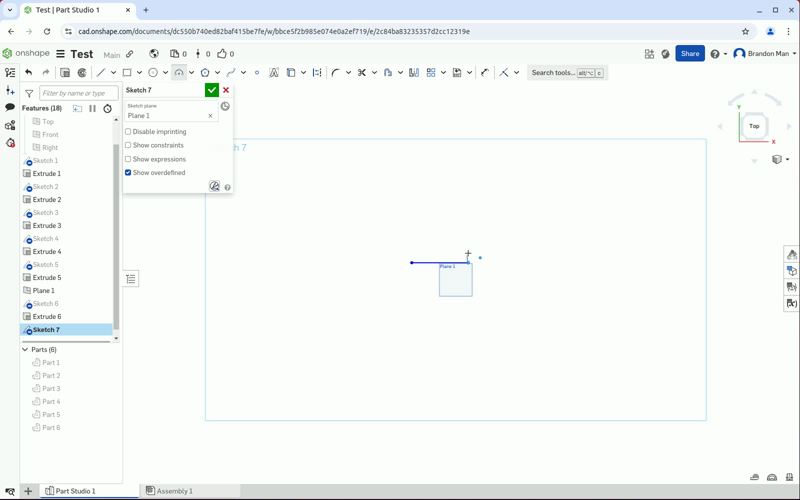
mouse_move(469, 258)
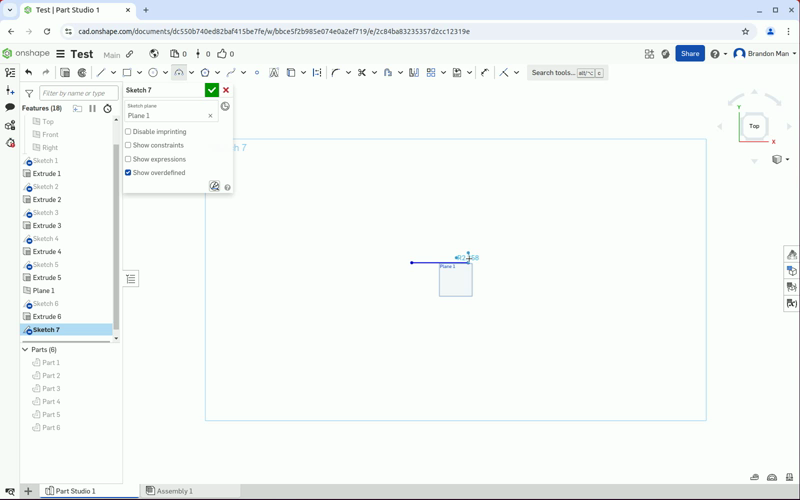
click(469, 258)
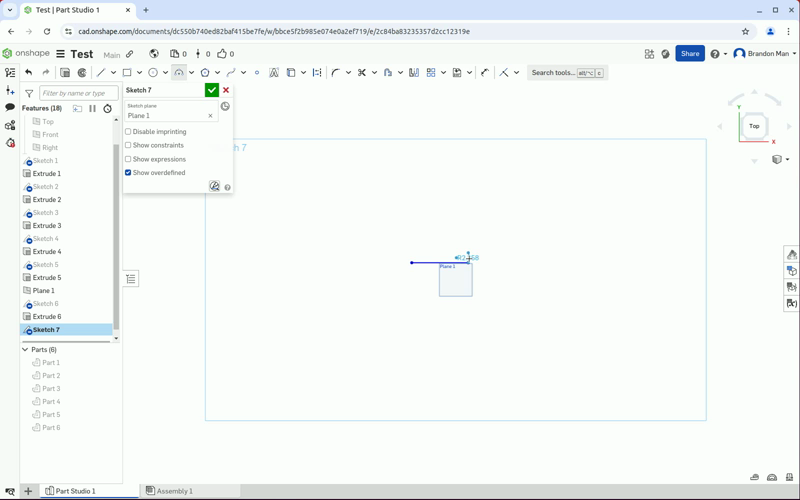
key_up(shift)
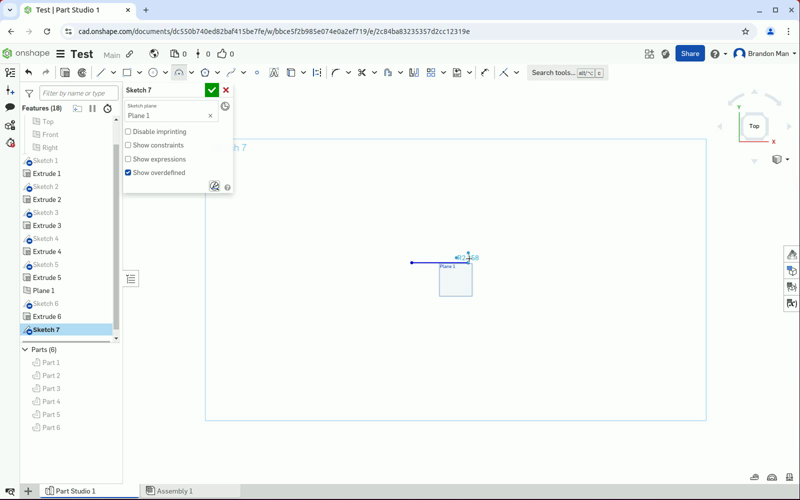
key(esc)
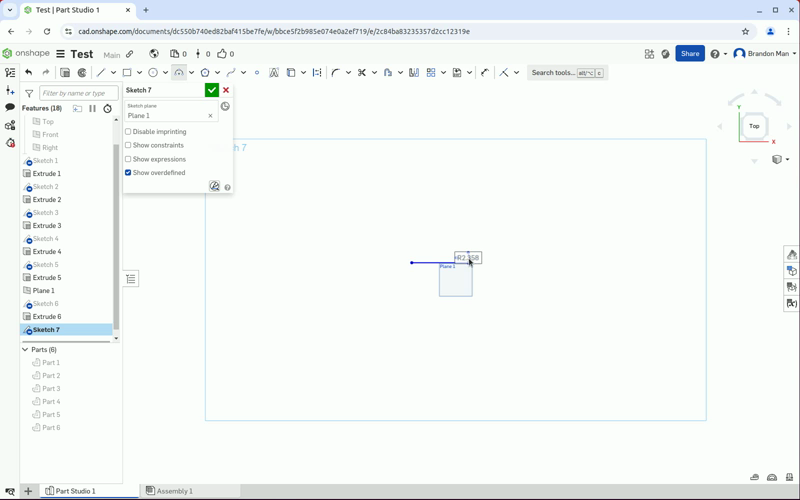
key(l)
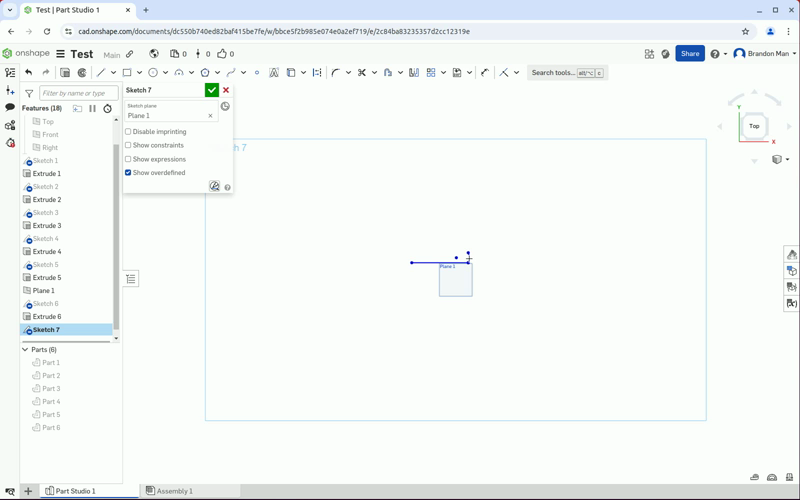
mouse_move(468, 252)
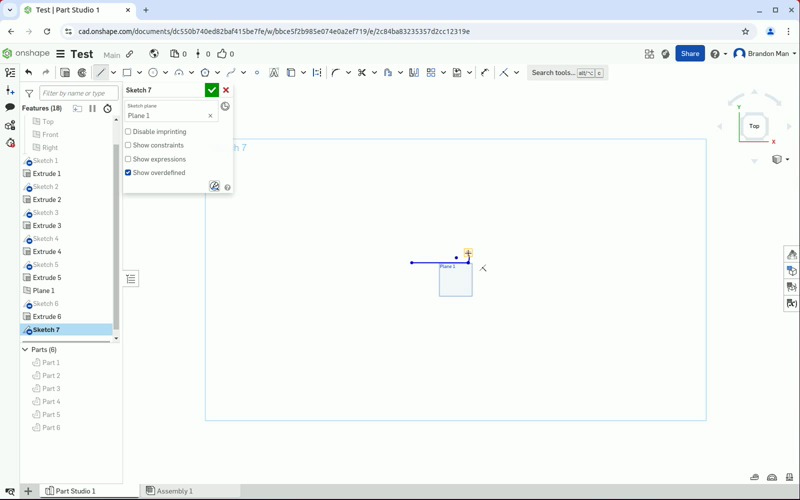
click(468, 252)
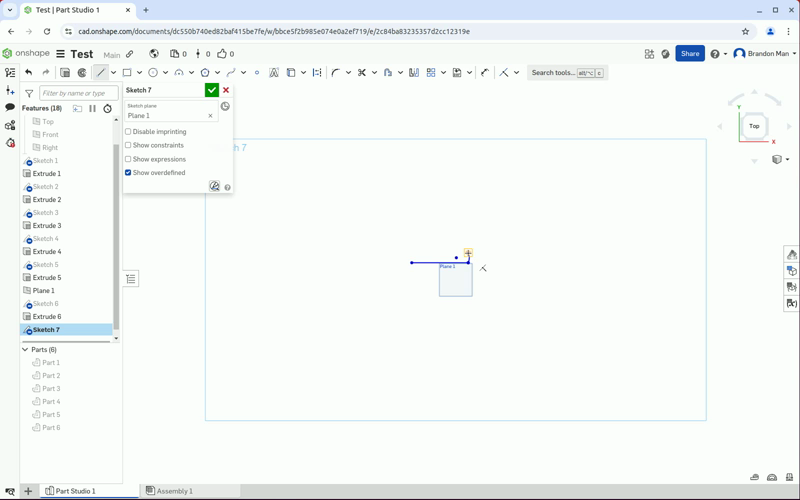
key_down(shift)
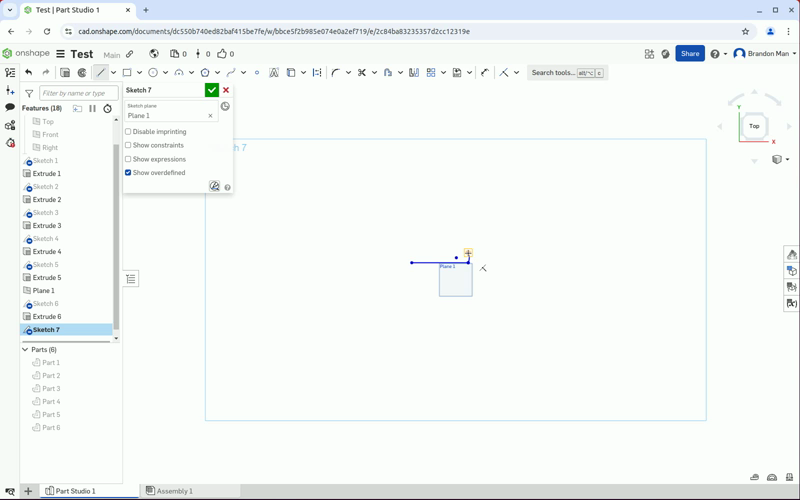
mouse_move(498, 252)
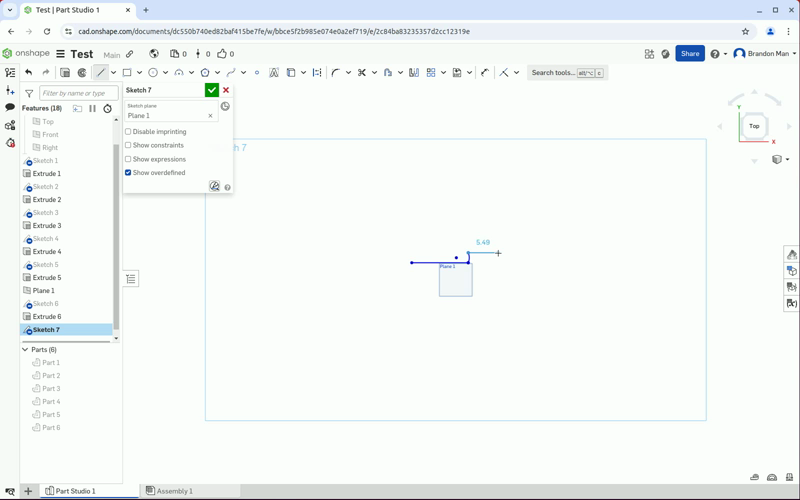
mouse_move(468, 250)
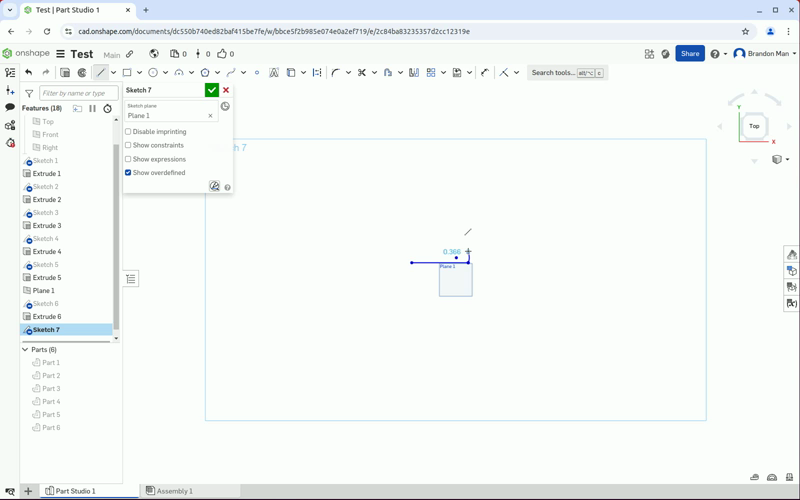
scroll(6)
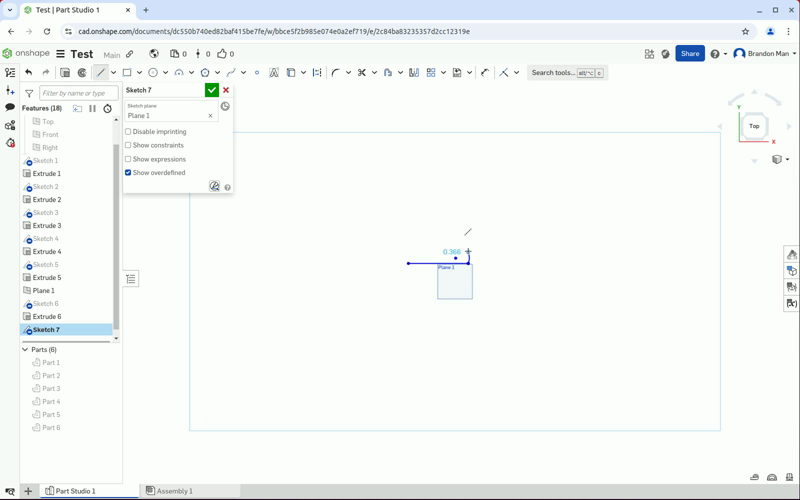
scroll(6)
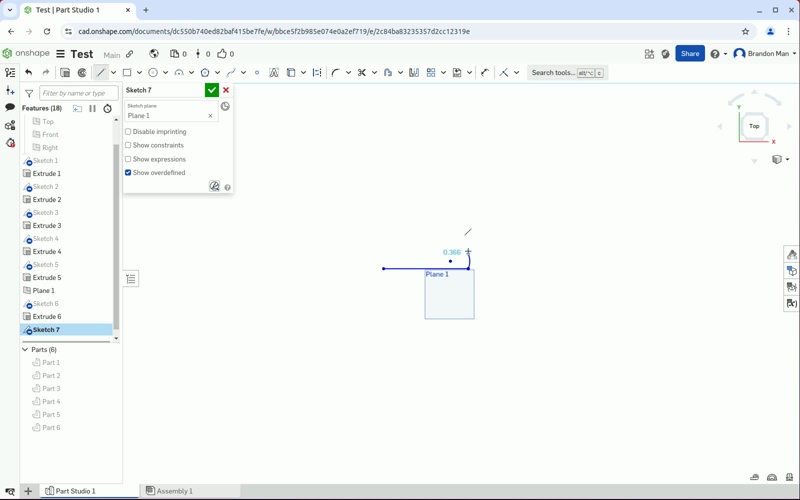
scroll(6)
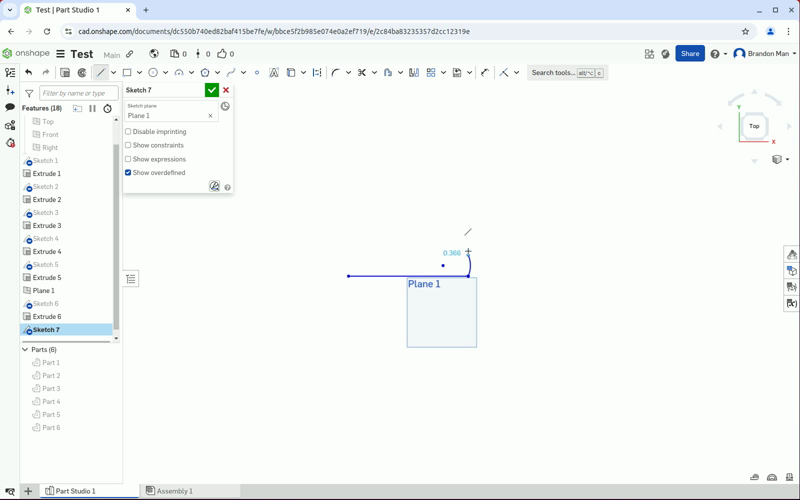
scroll(6)
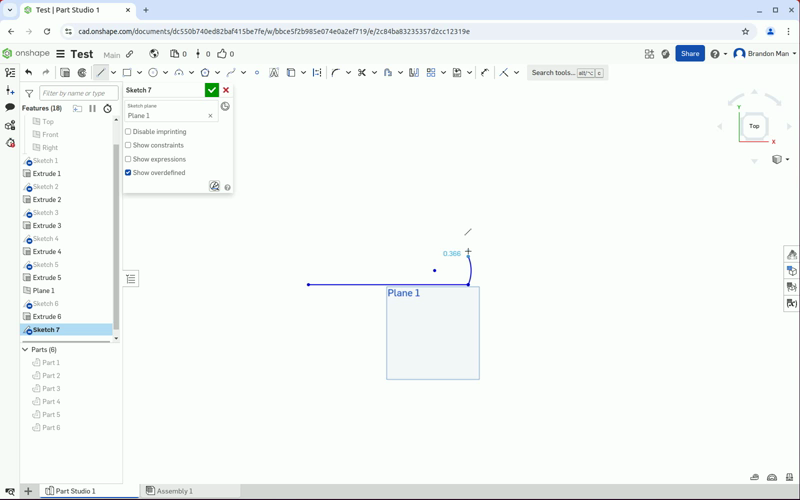
scroll(6)
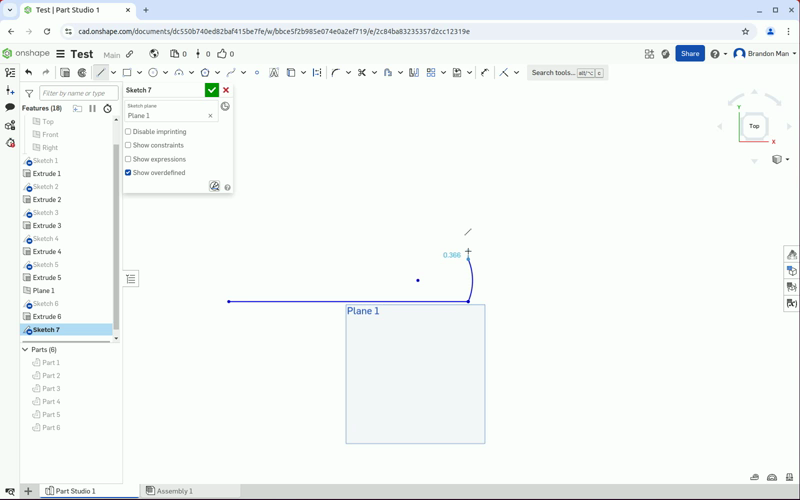
scroll(6)
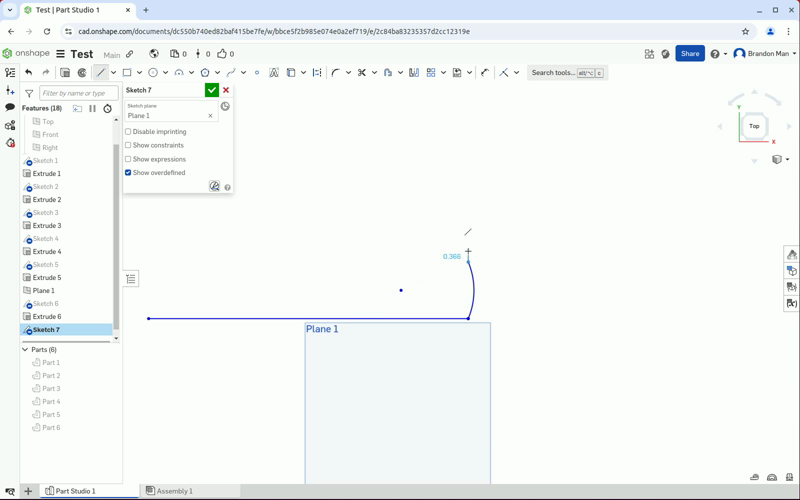
scroll(6)
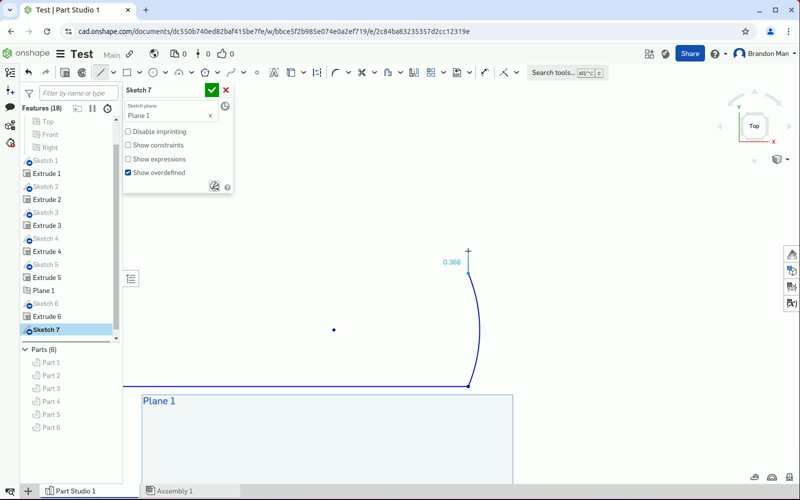
click(468, 250)
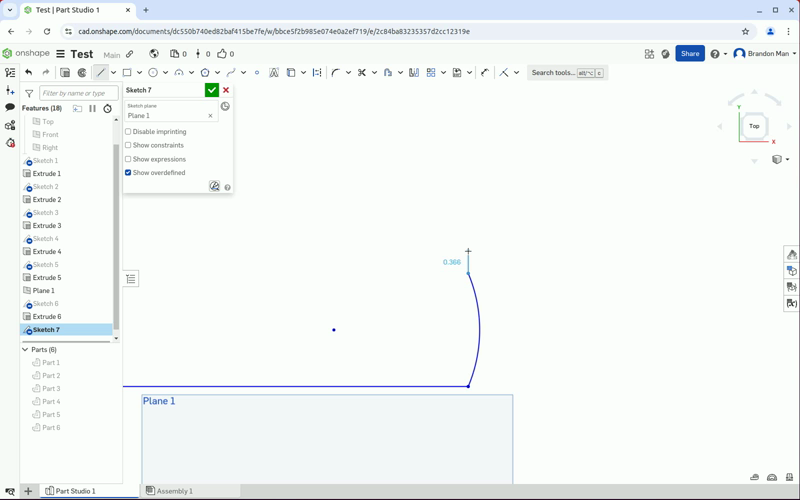
scroll(-6)
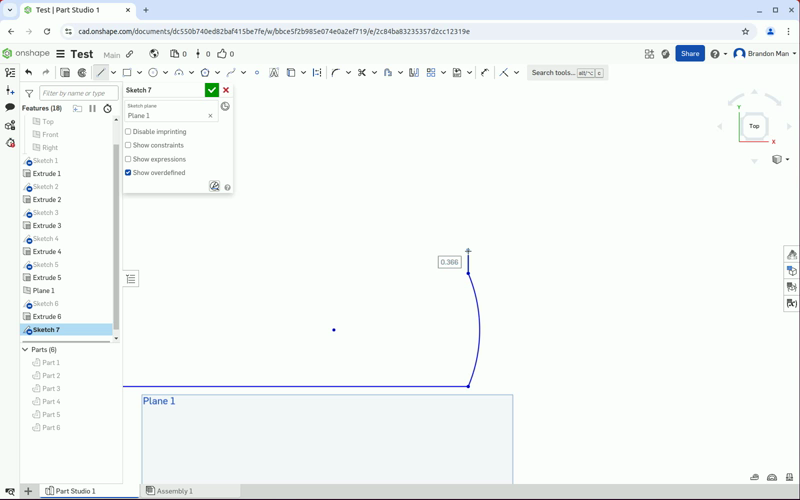
scroll(-6)
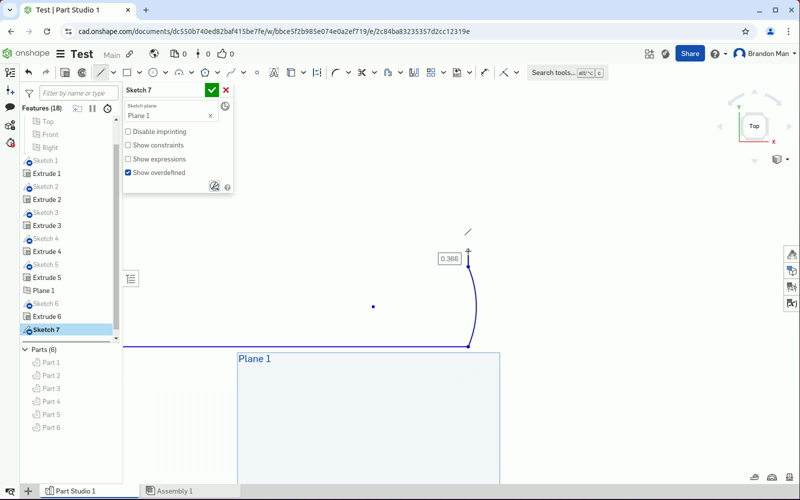
scroll(-6)
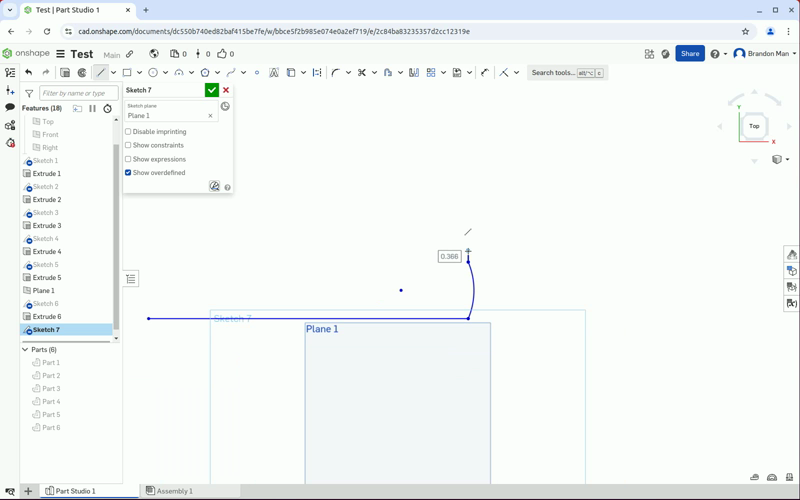
scroll(-6)
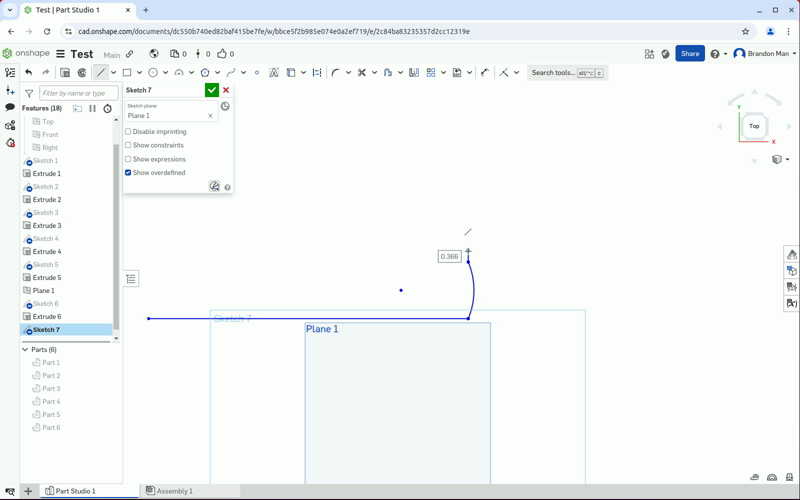
scroll(-6)
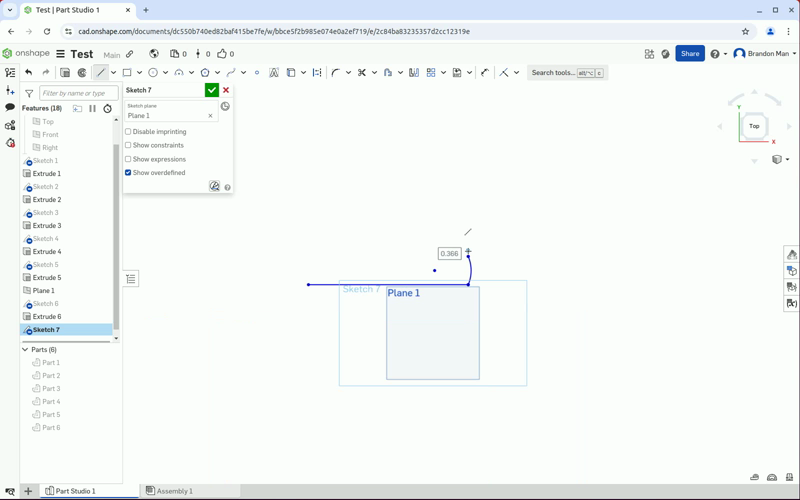
scroll(-6)
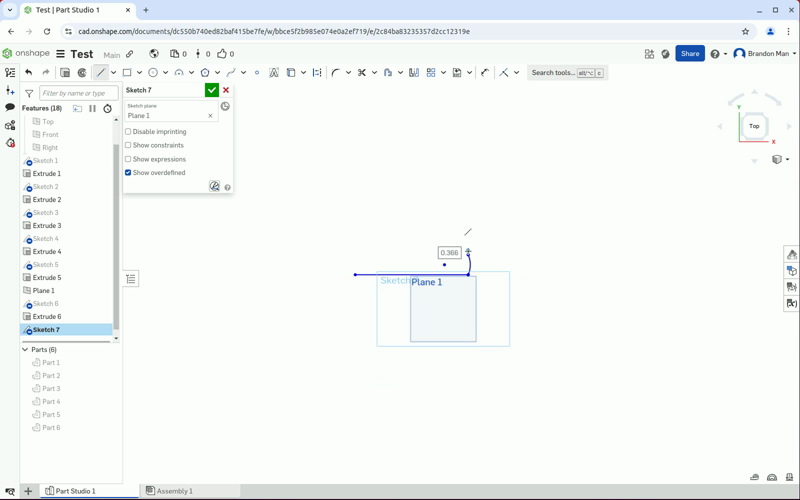
scroll(-6)
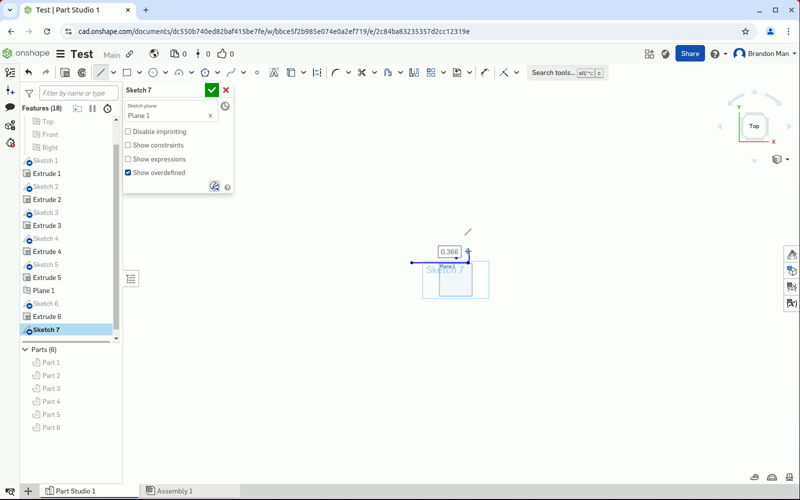
key_up(shift)
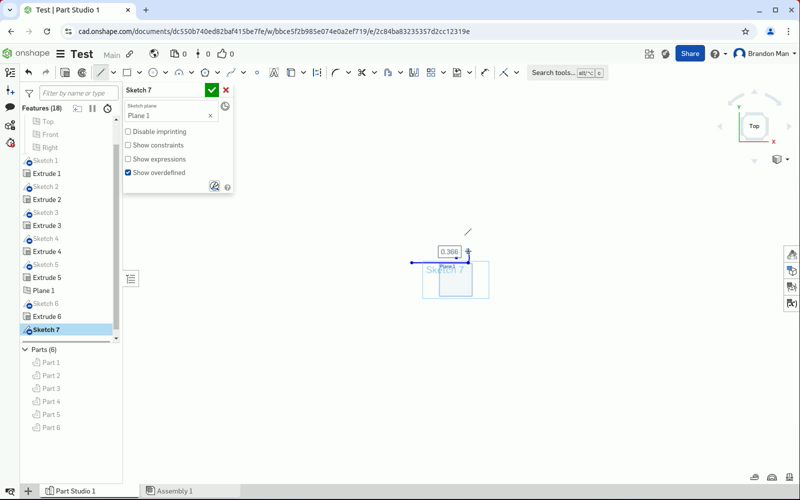
key_down(shift)
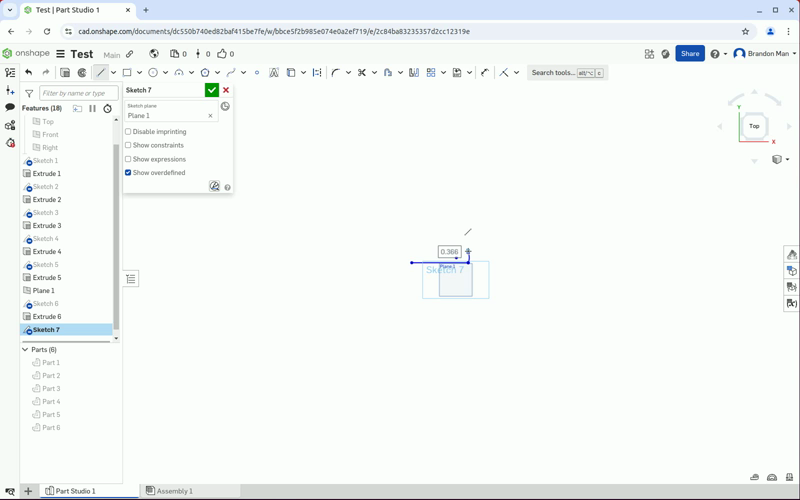
mouse_move(498, 250)
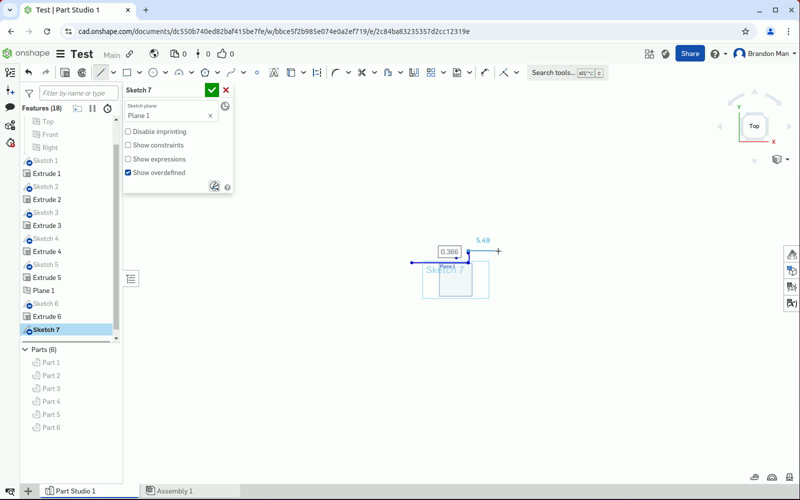
mouse_move(411, 250)
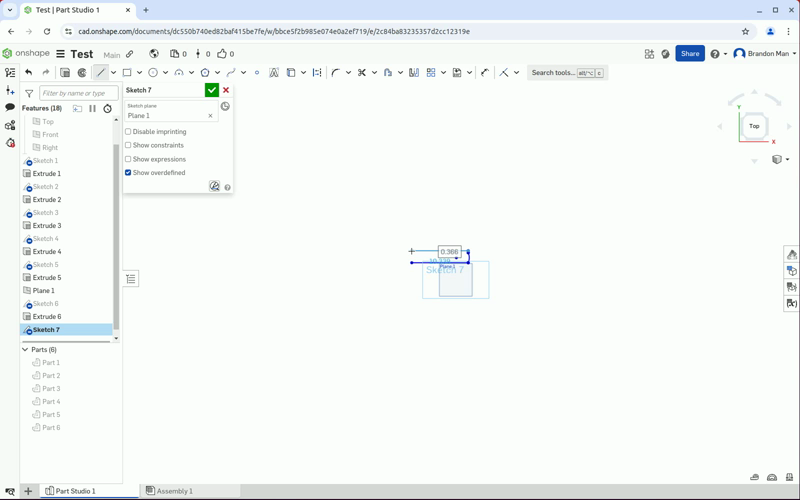
click(411, 250)
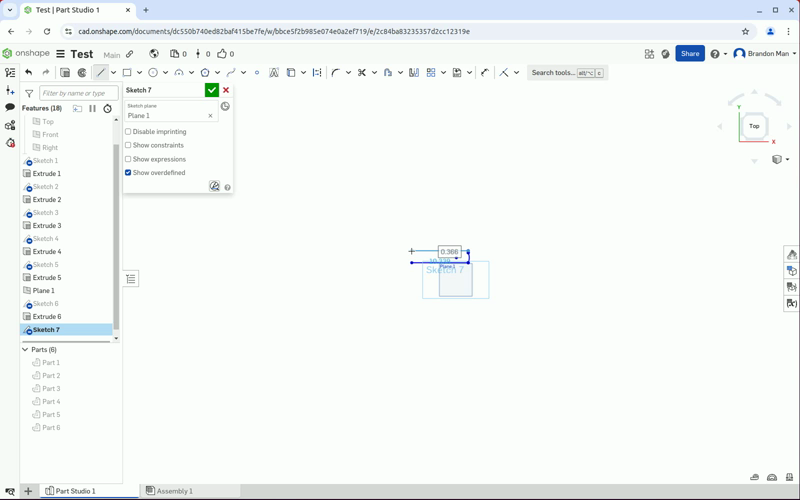
key_up(shift)
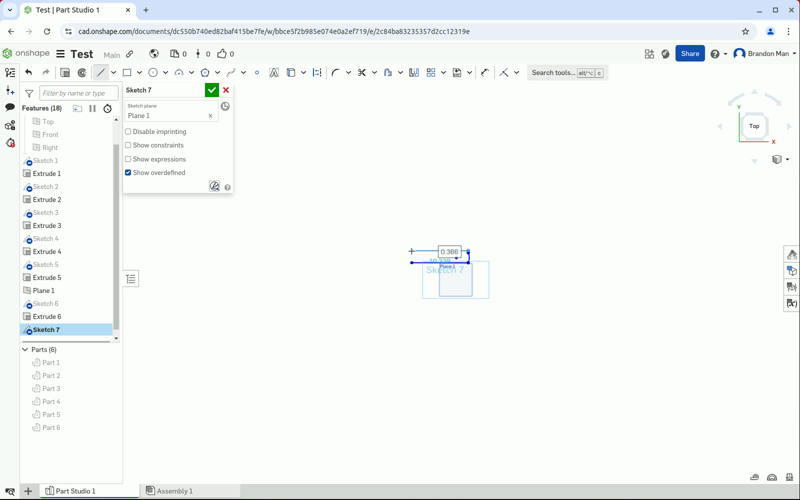
mouse_move(441, 250)
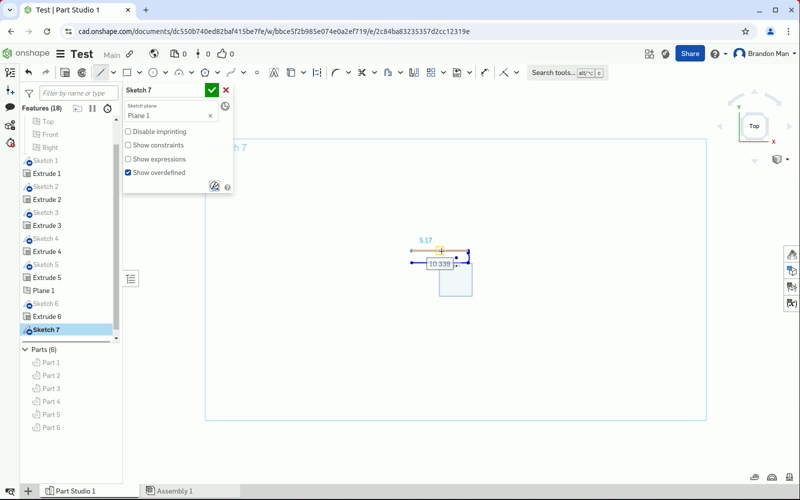
key_down(shift)
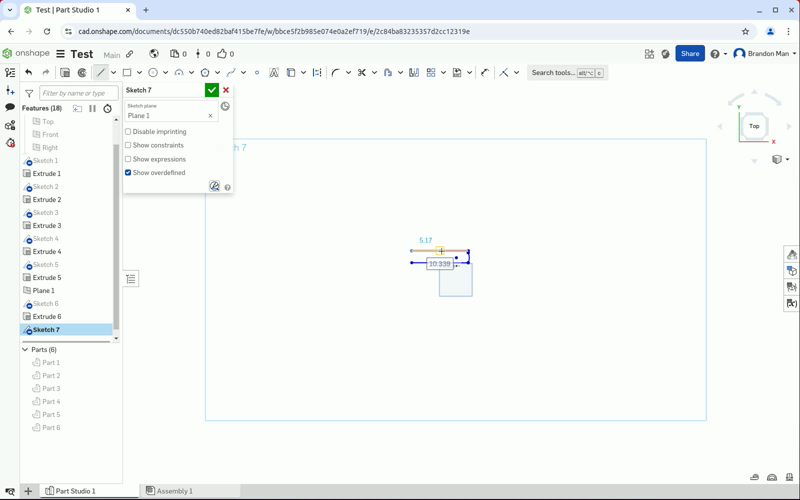
mouse_move(411, 262)
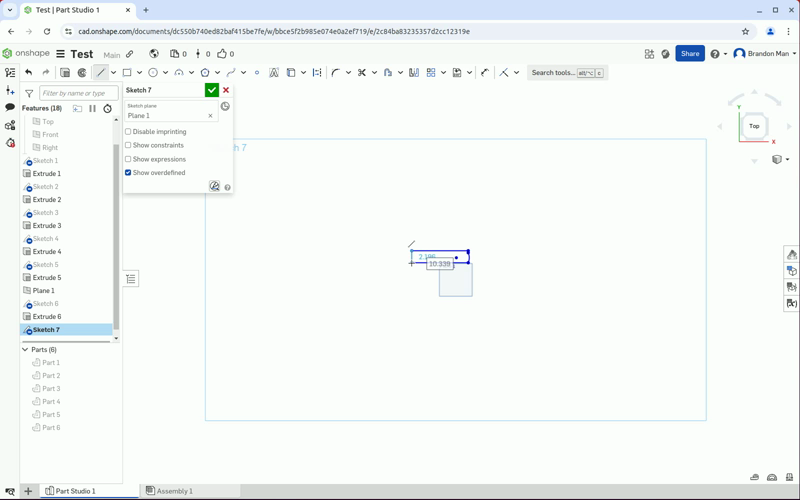
key_up(shift)
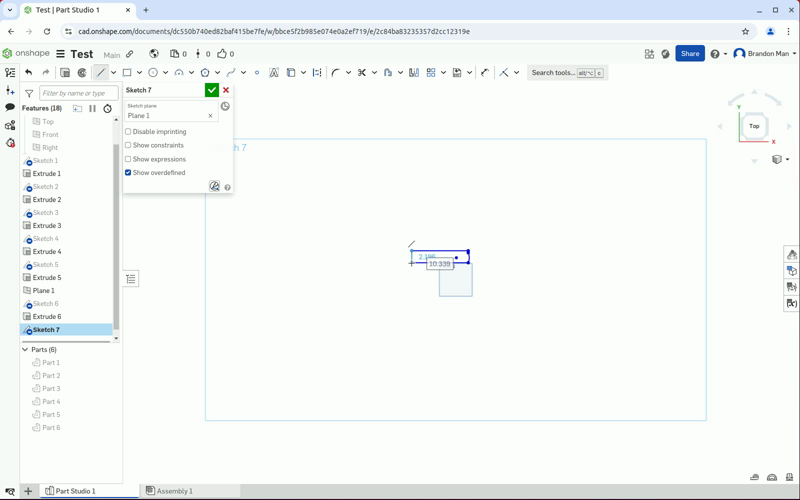
click(411, 262)
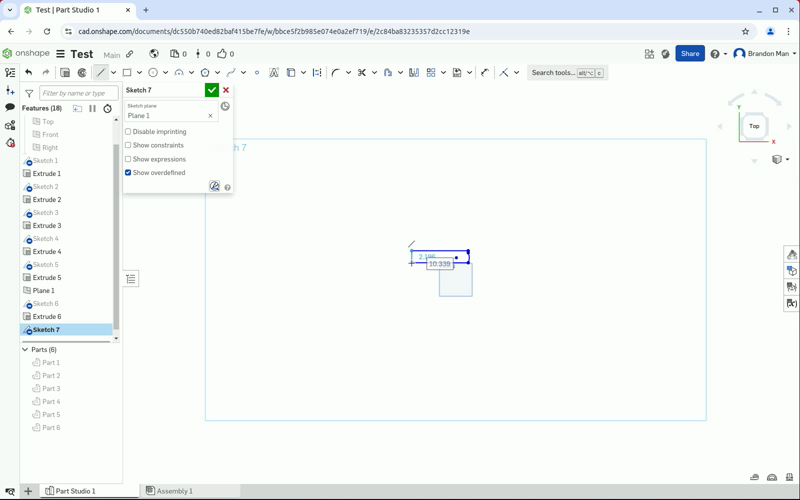
key(esc)
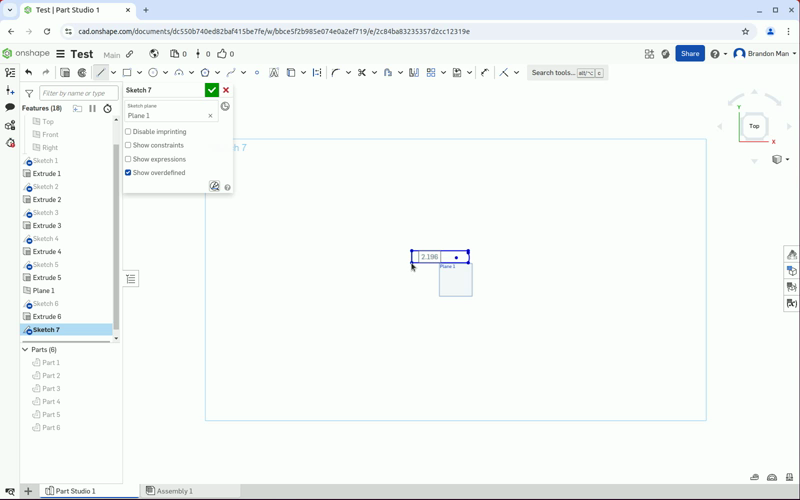
mouse_move(458, 251)
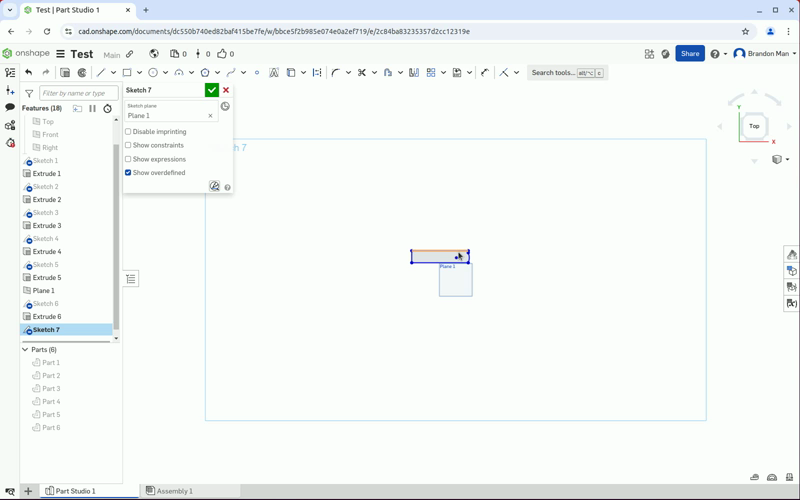
scroll(6)
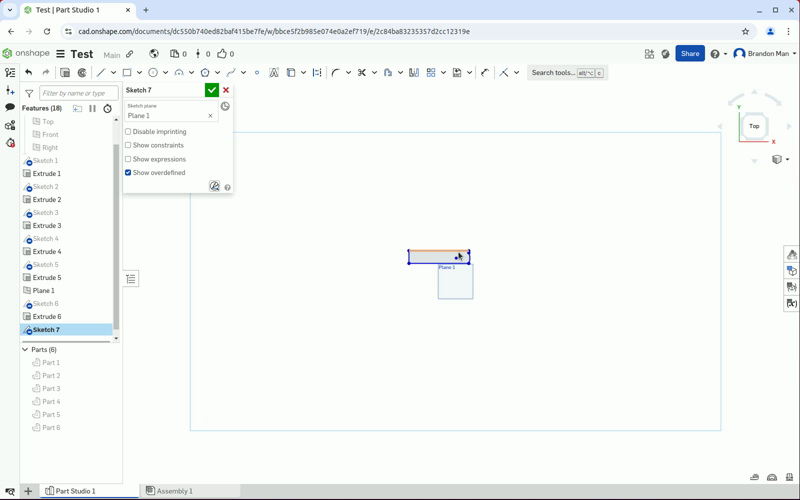
scroll(6)
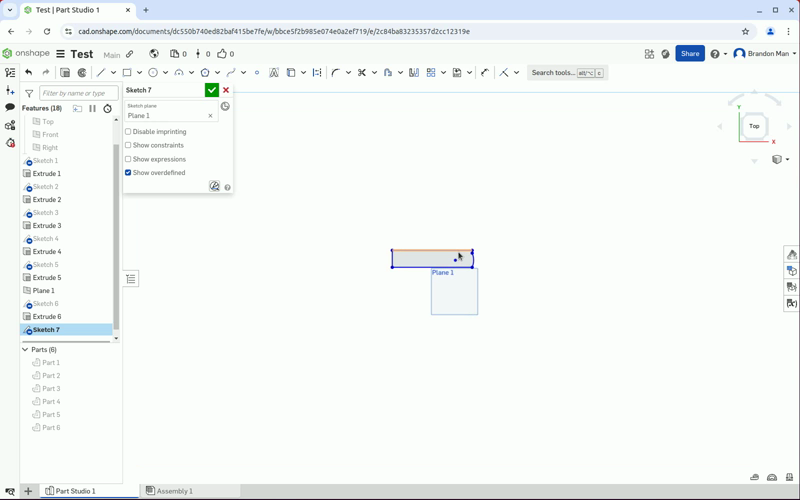
scroll(6)
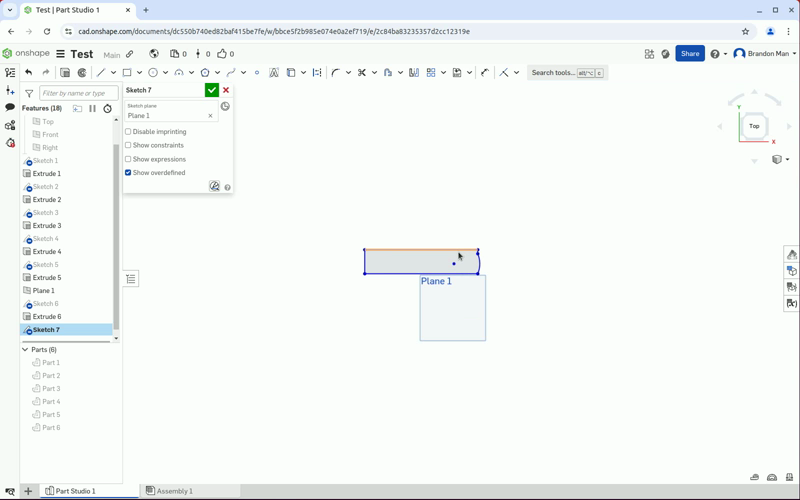
scroll(6)
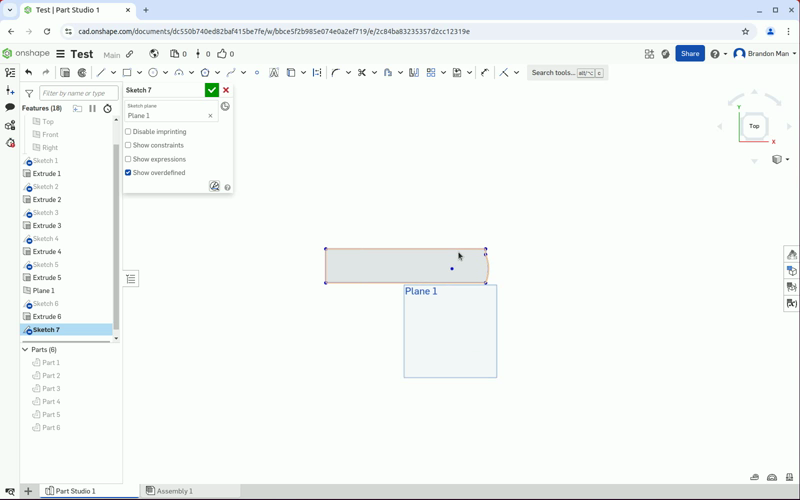
scroll(6)
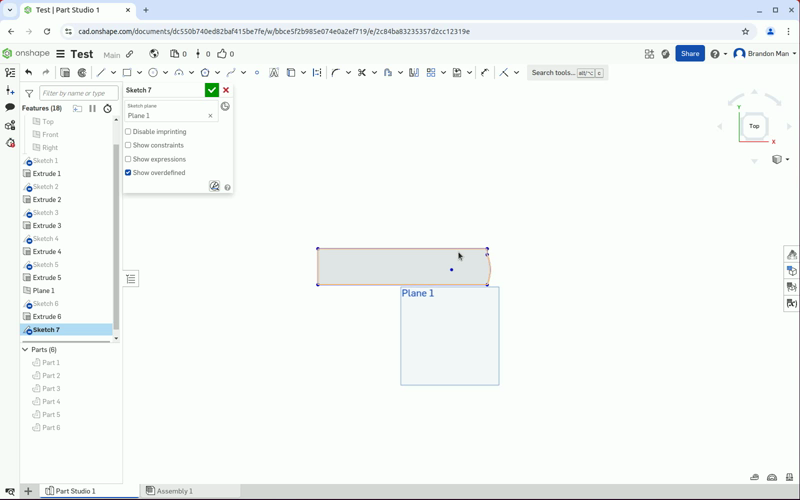
scroll(6)
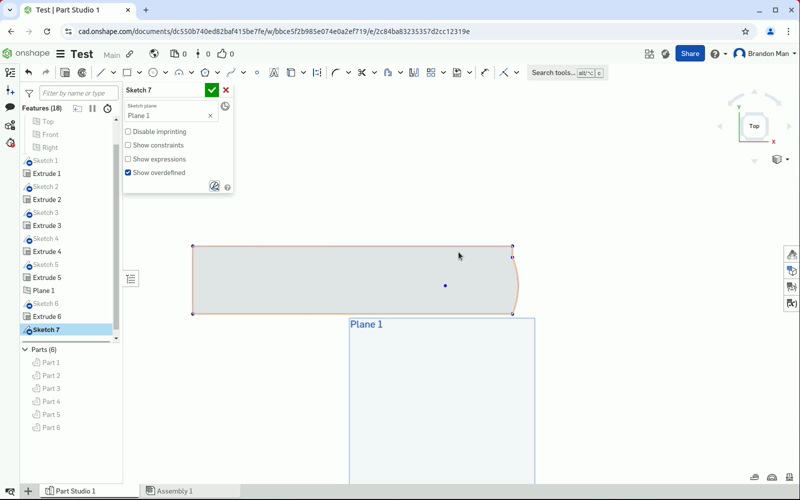
scroll(6)
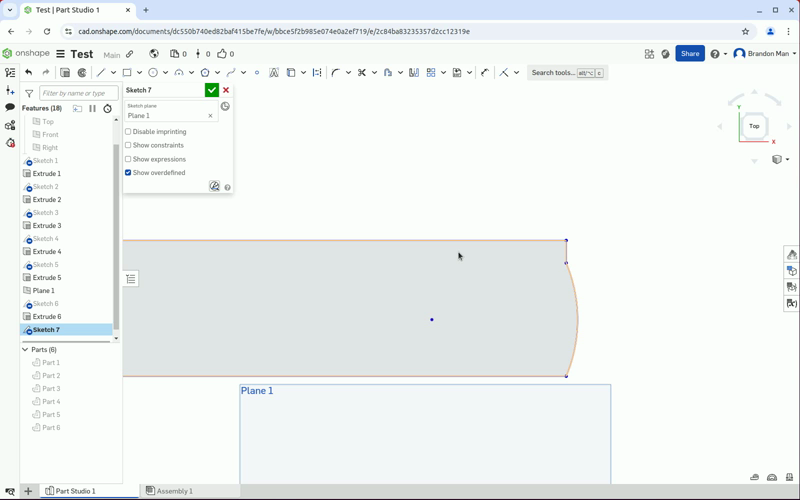
click(458, 251)
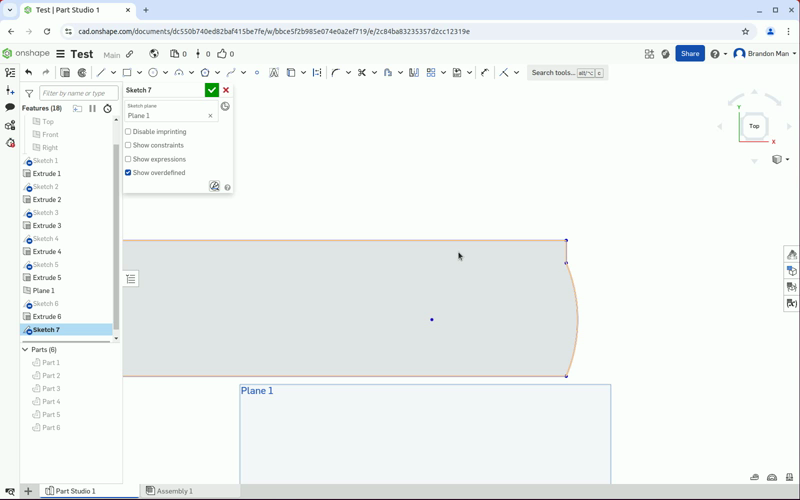
scroll(-6)
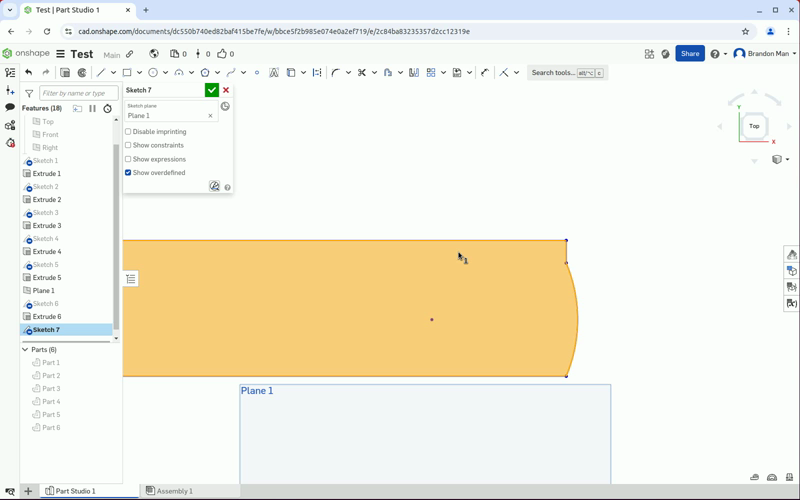
scroll(-6)
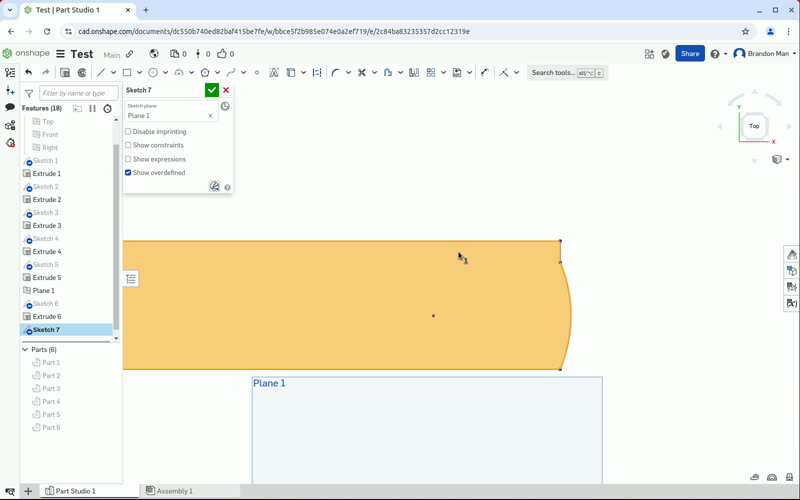
scroll(-6)
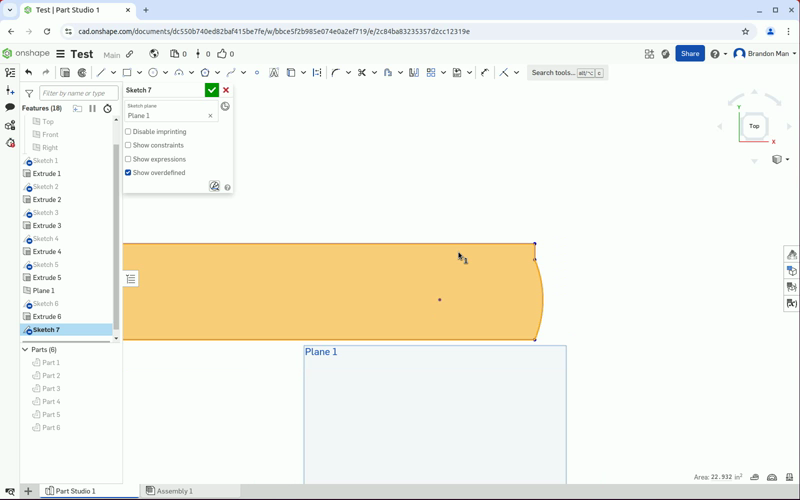
scroll(-6)
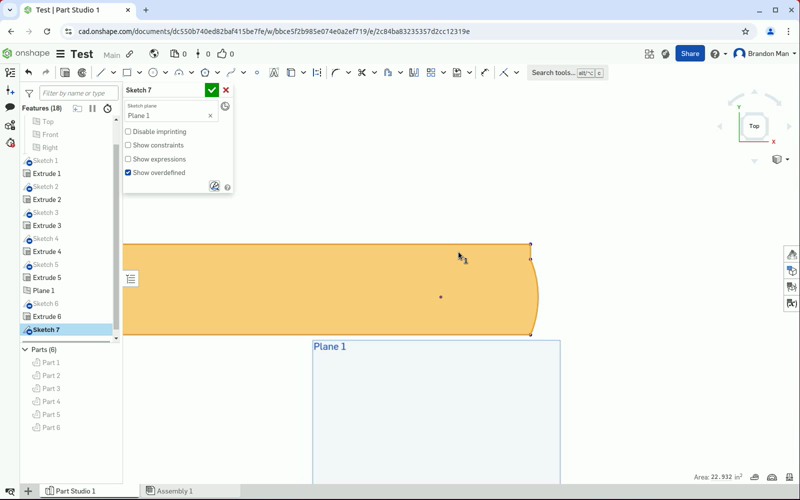
scroll(-6)
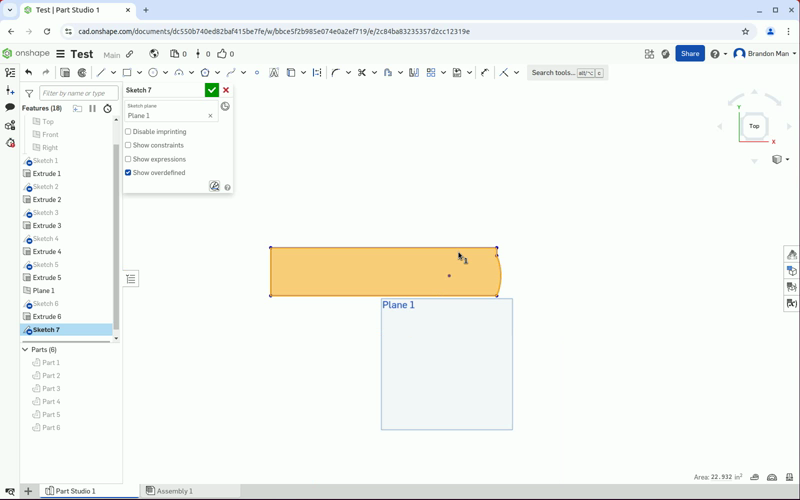
scroll(-6)
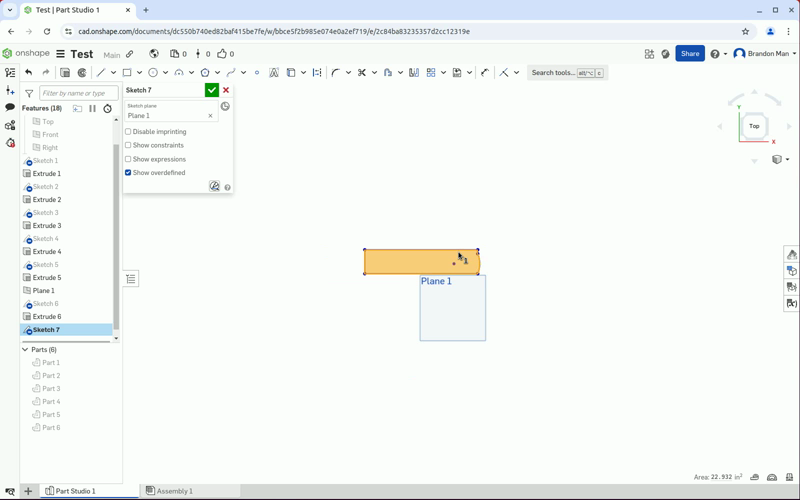
scroll(-6)
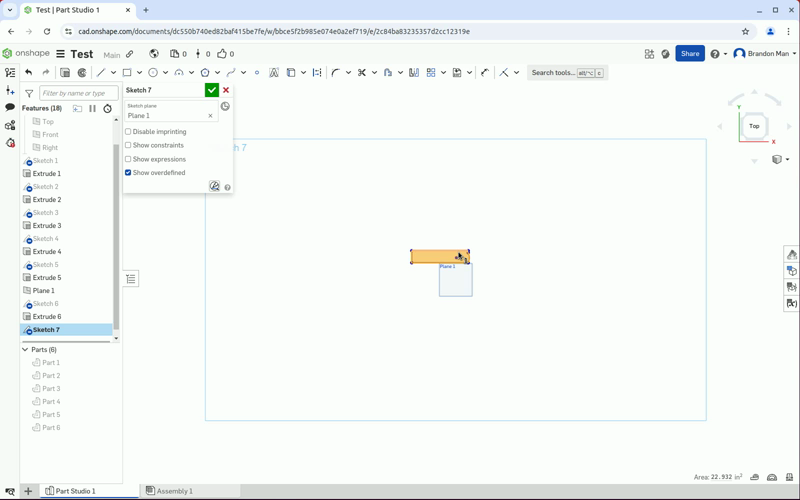
mouse_move(73, 352)
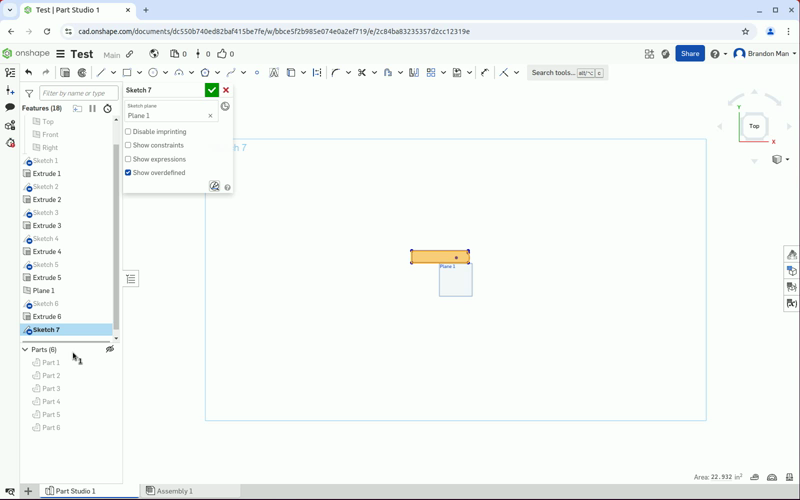
key(shift+y)
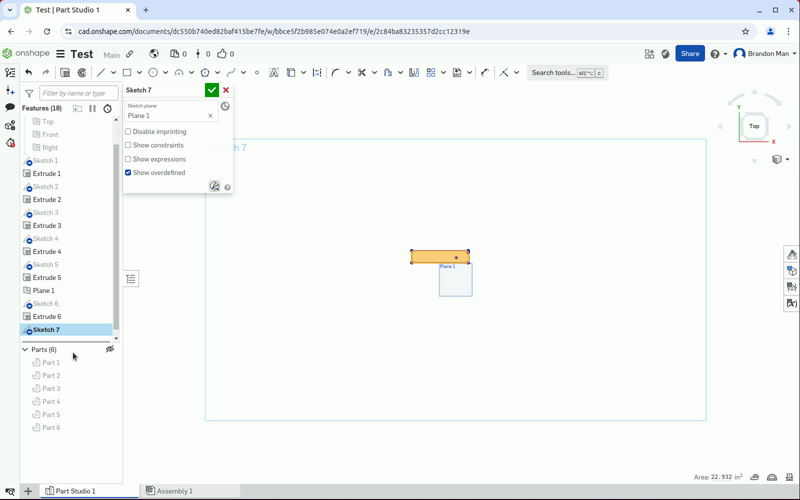
key(shift+e)
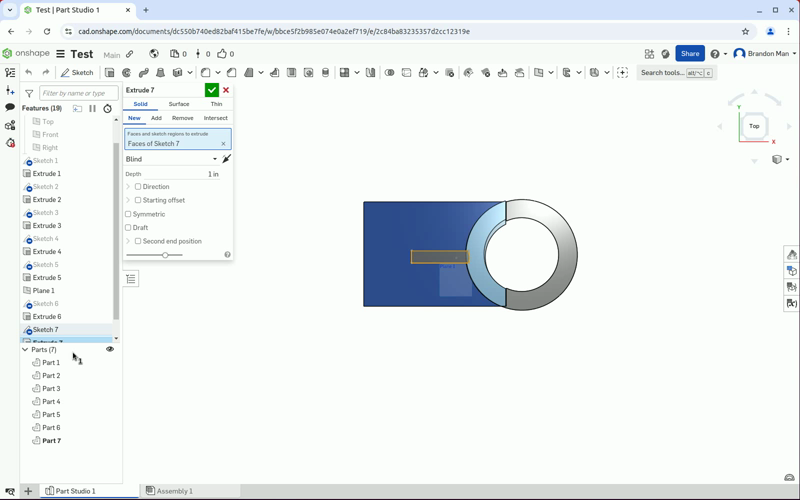
mouse_move(143, 106)
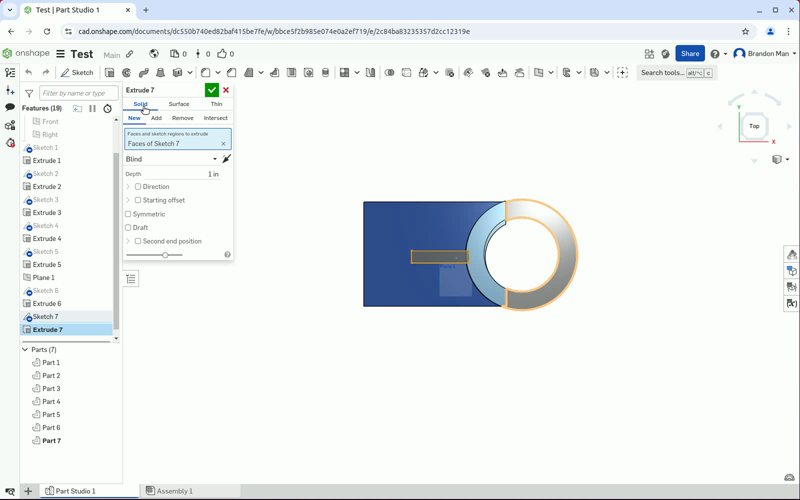
click(143, 106)
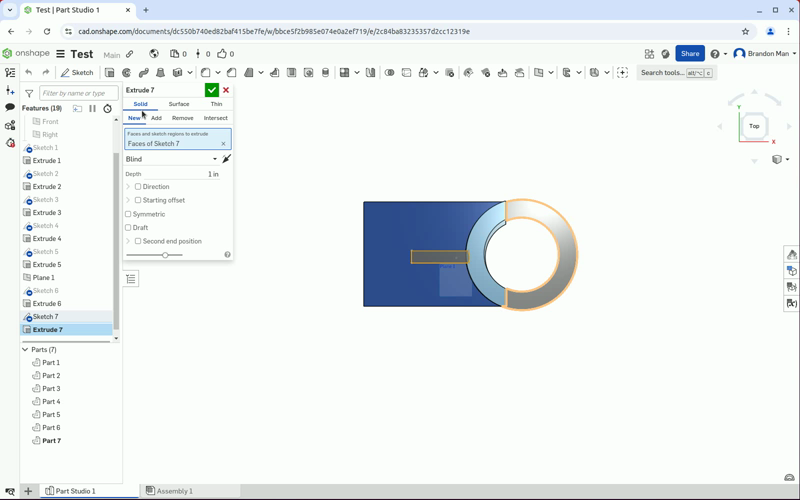
mouse_move(137, 120)
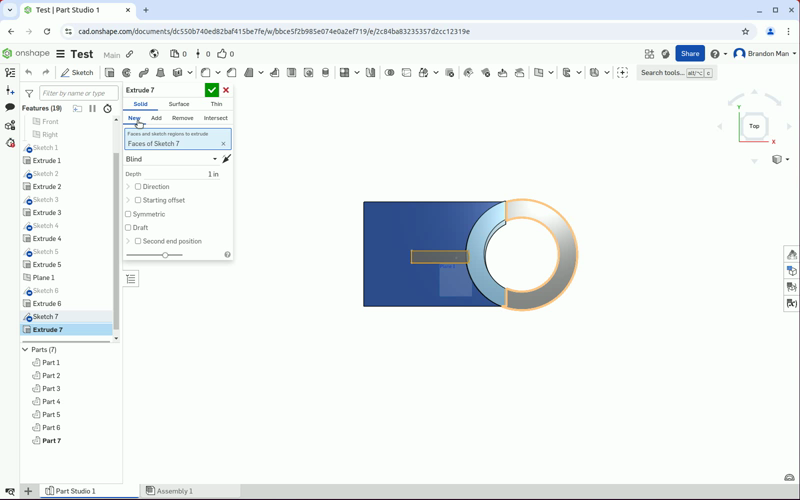
click(137, 120)
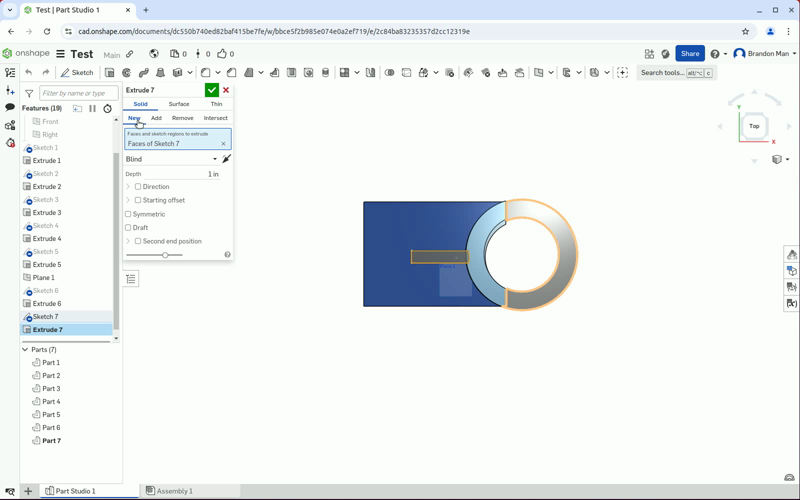
key(tab, 4)
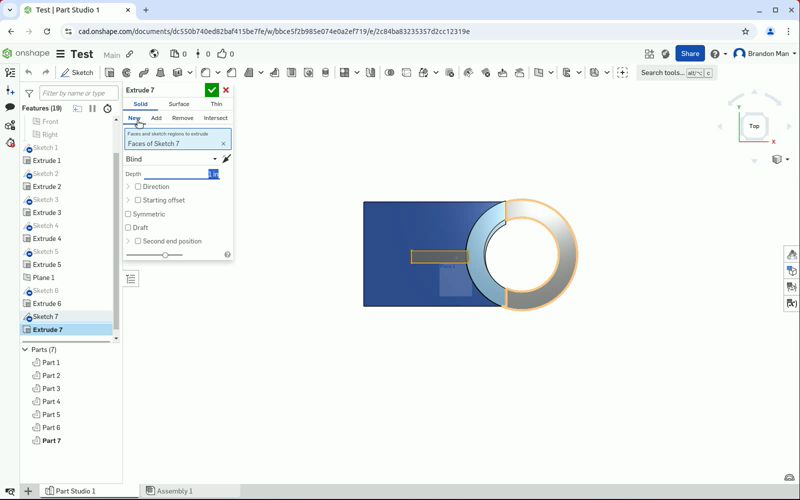
text(7.462)
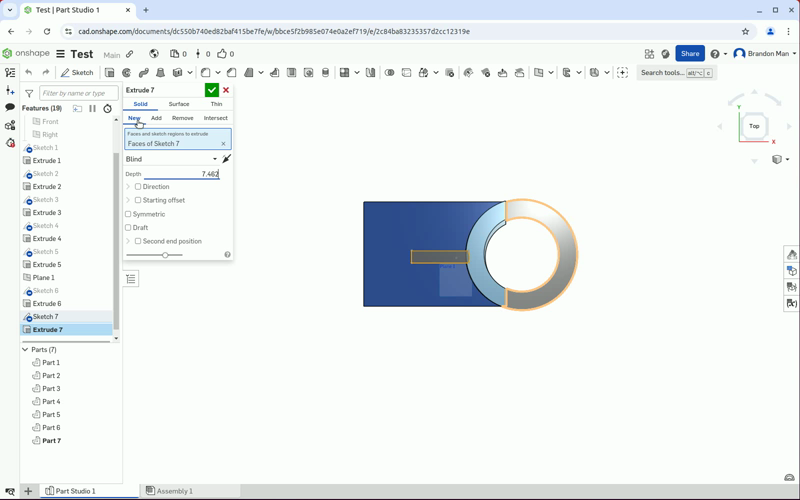
key(enter)
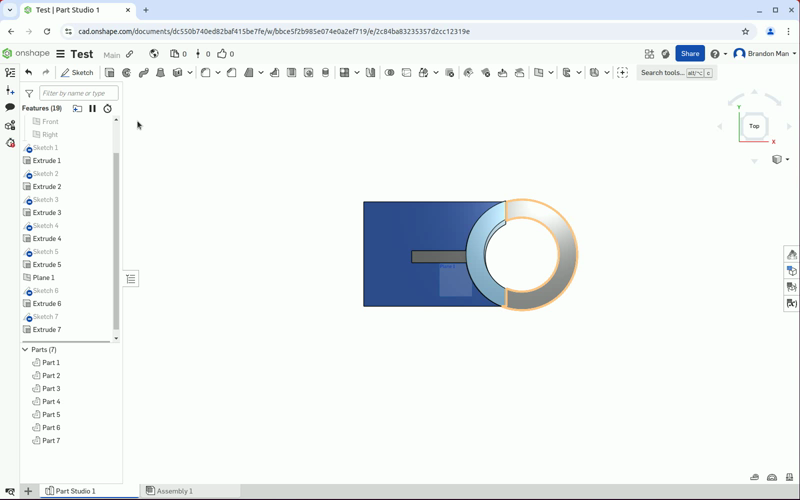
key(shift+h)
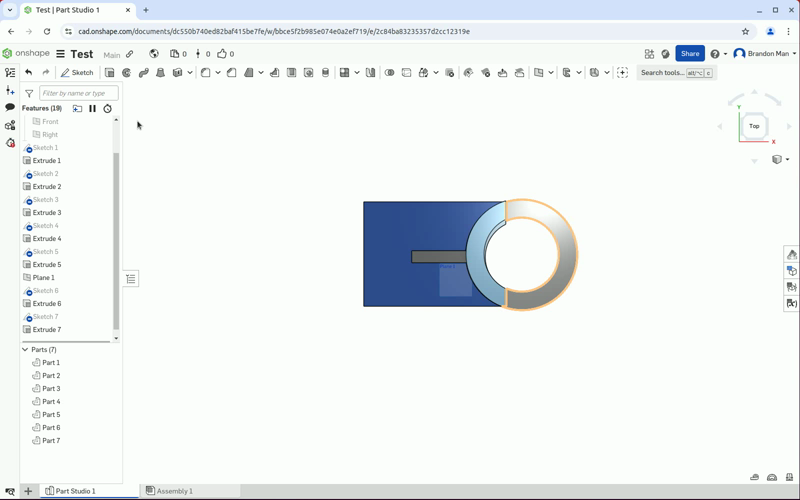
key(shift+h)
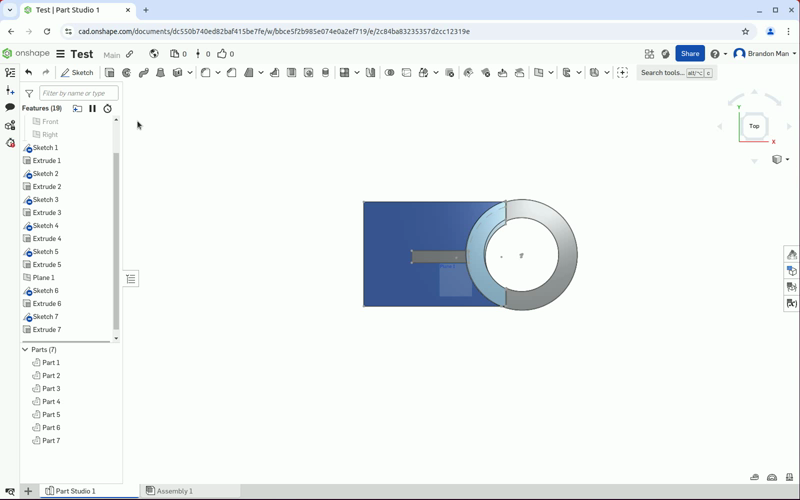
key(shift+7)
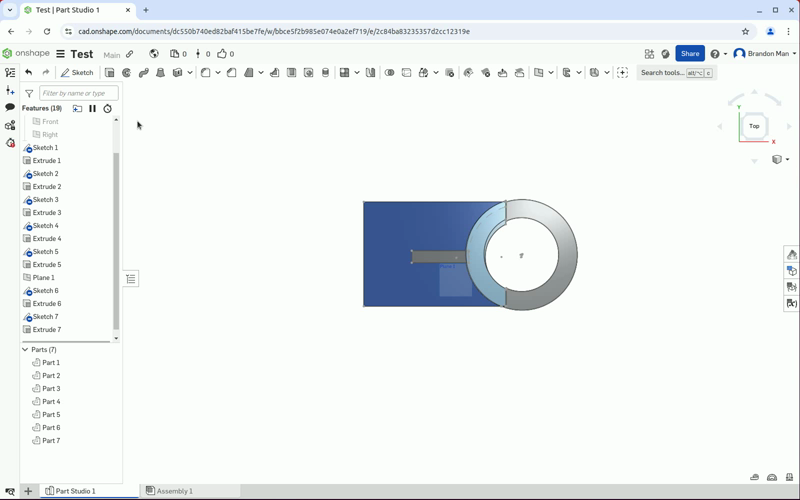
key(up, 3)
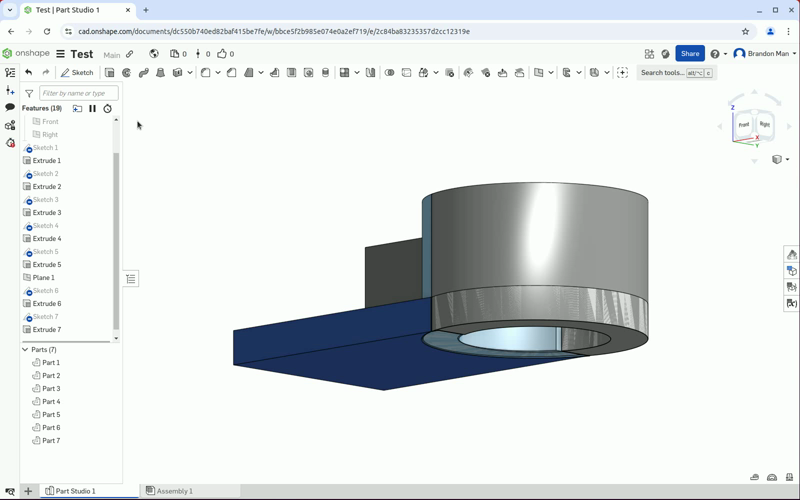
key(left, 3)
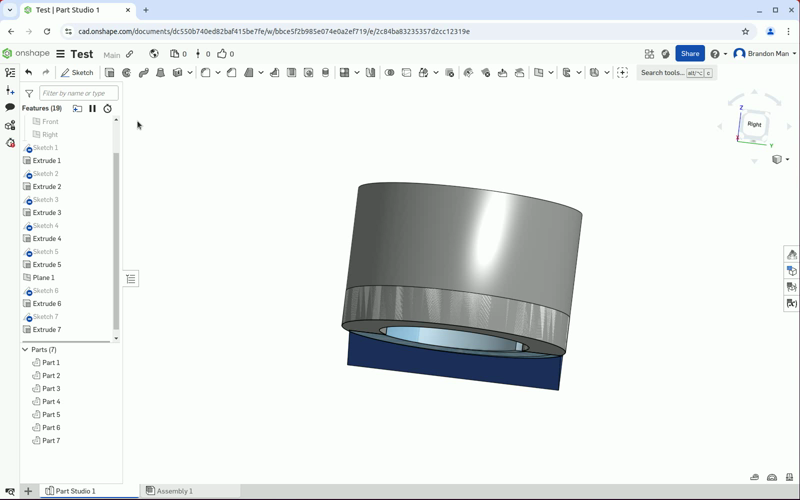
key(right, 3)
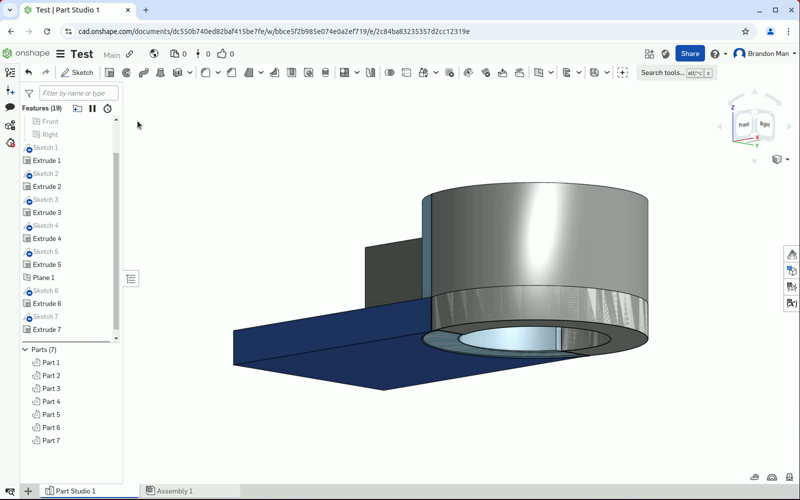
key(down, 3)
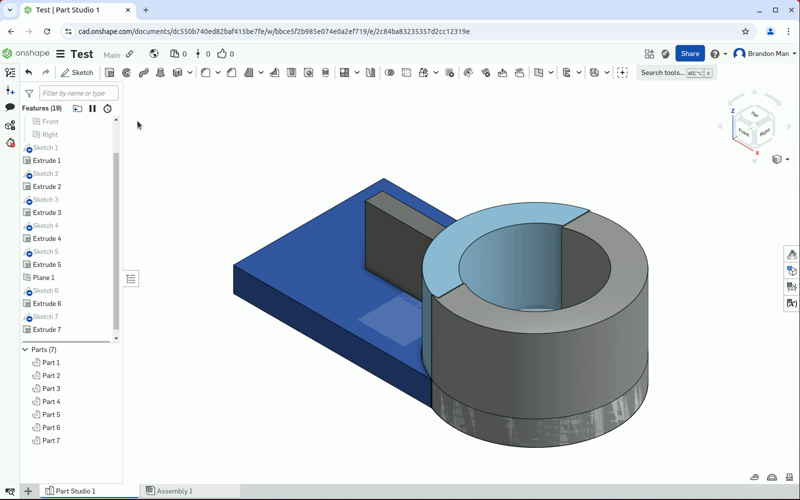
mouse_move(69, 150)
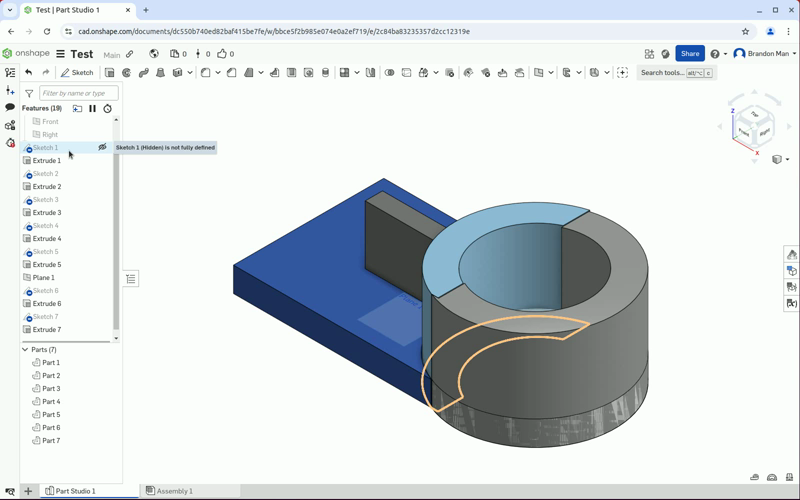
click(69, 150)